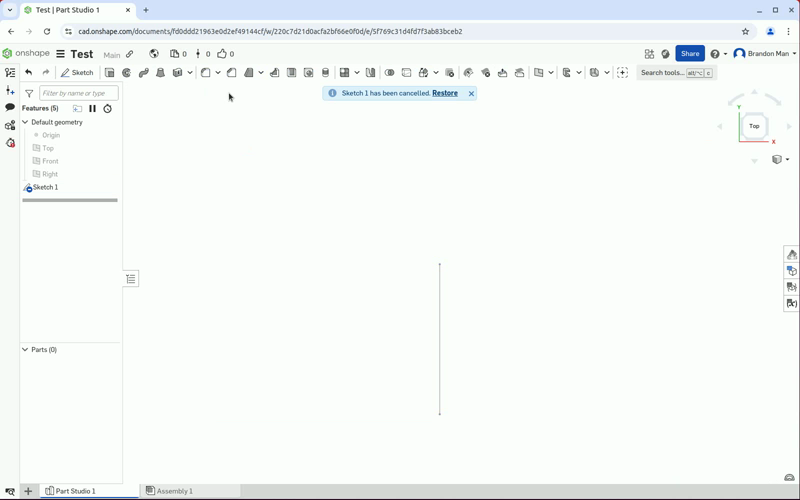
key(shift+h)
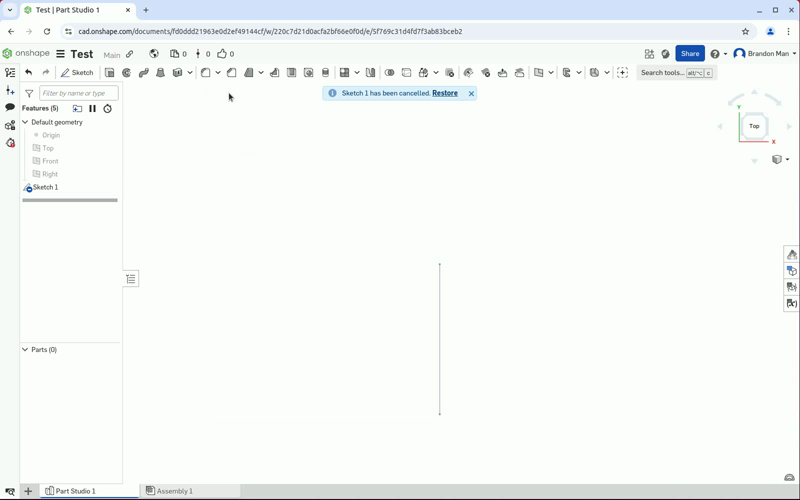
key(shift+s)
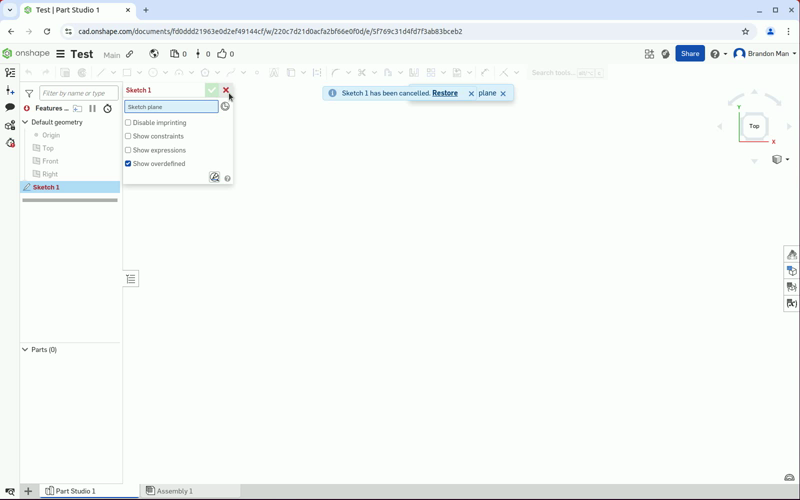
mouse_move(73, 150)
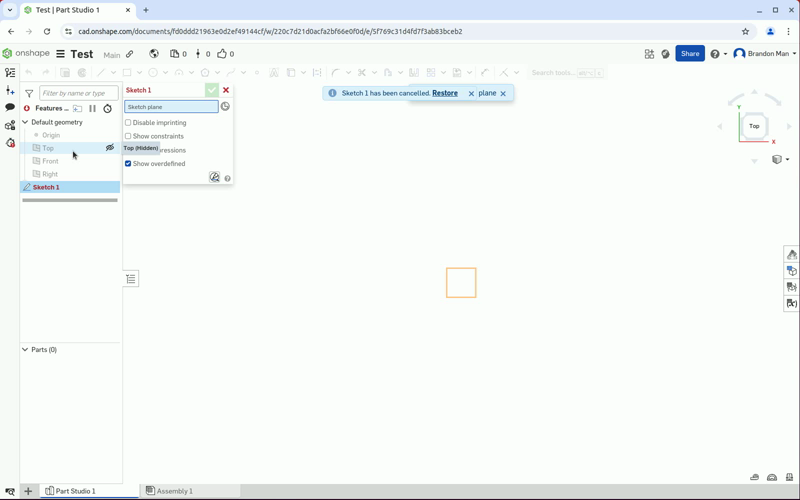
click(73, 150)
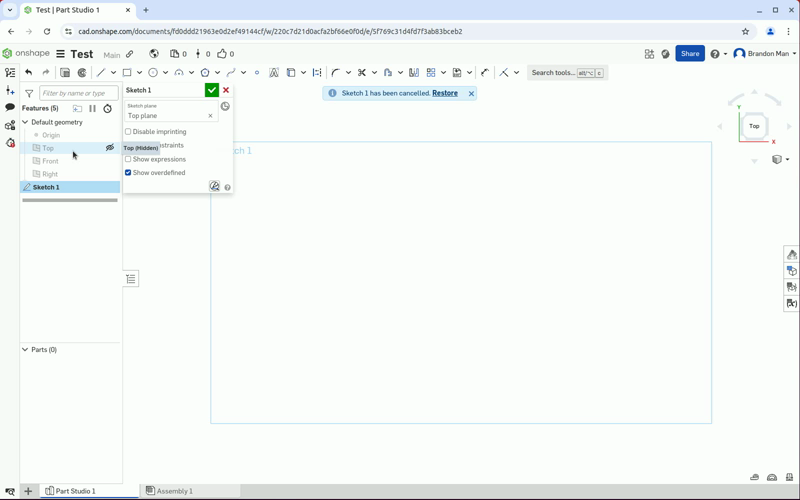
mouse_move(73, 352)
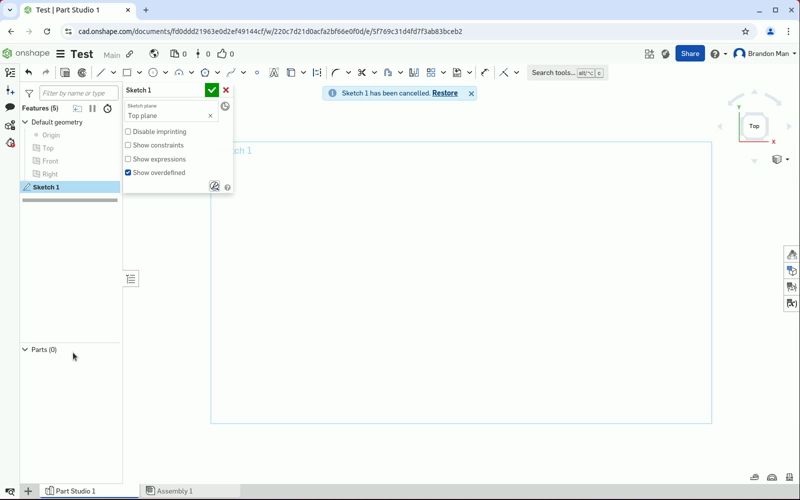
key(y)
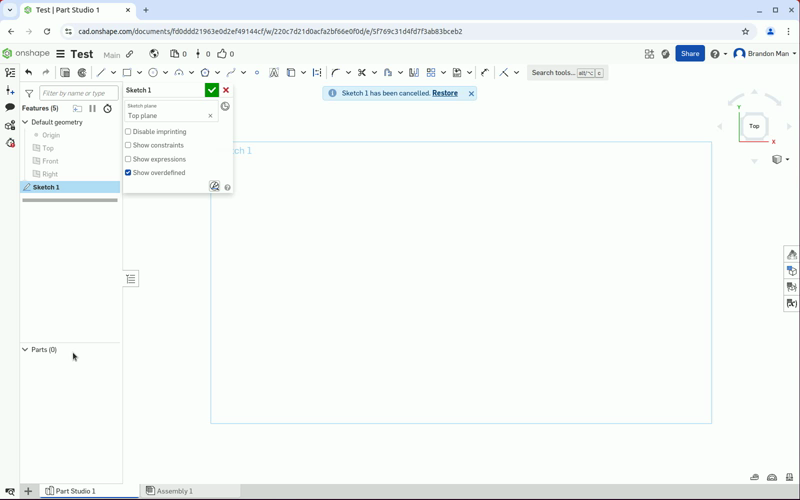
key(l)
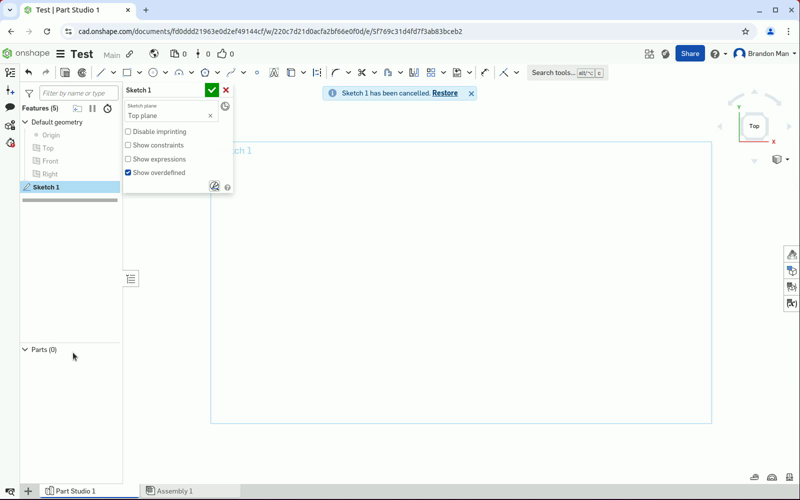
key_down(shift)
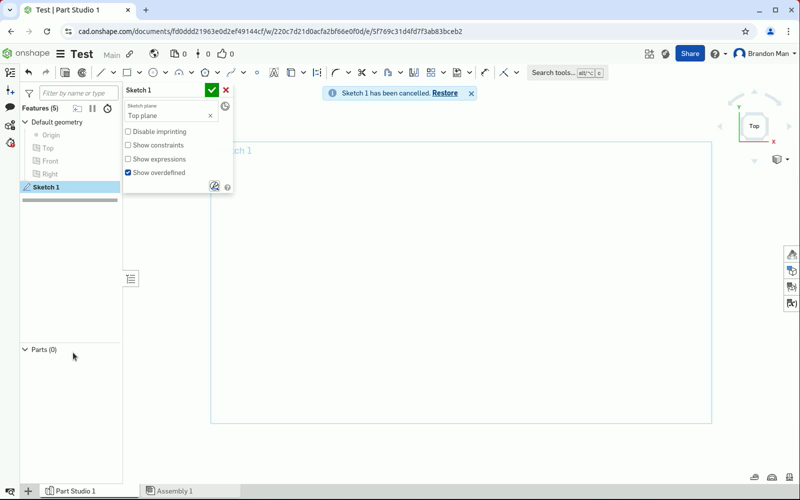
mouse_move(348, 395)
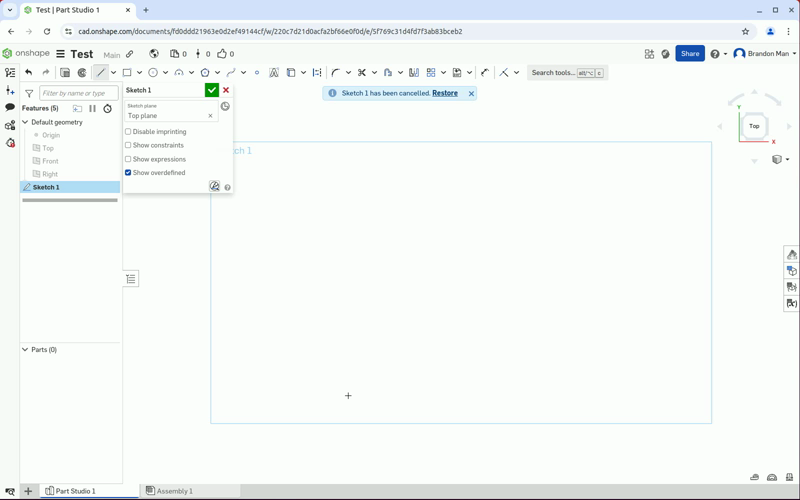
click(348, 395)
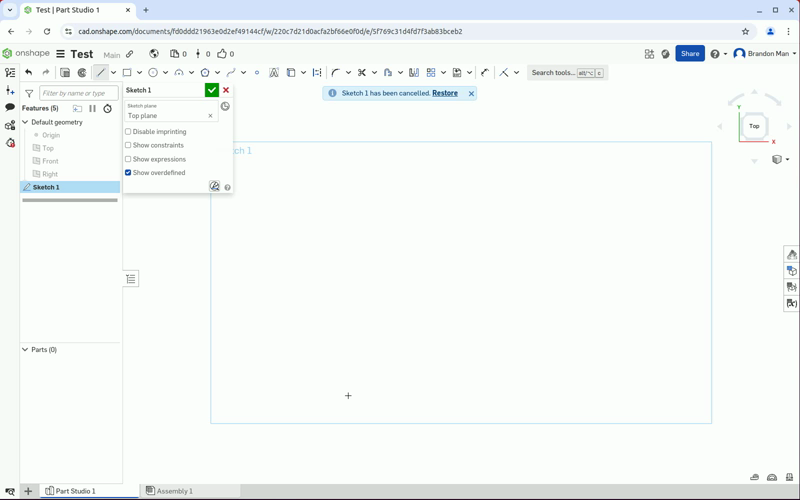
key_up(shift)
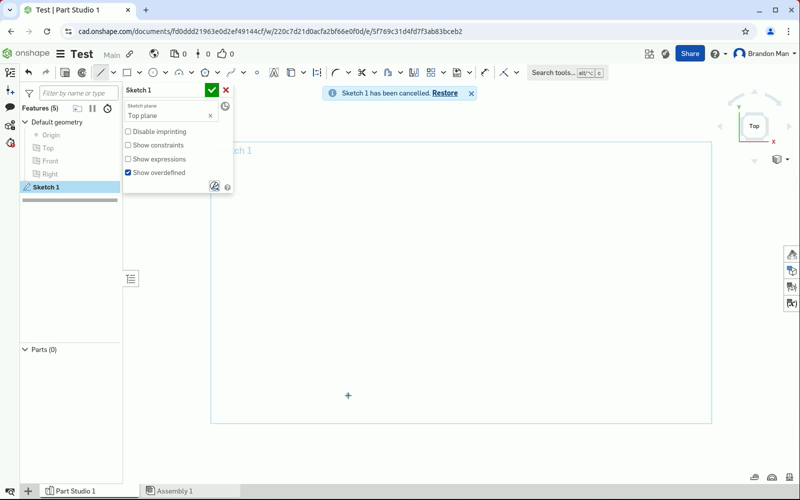
key_down(shift)
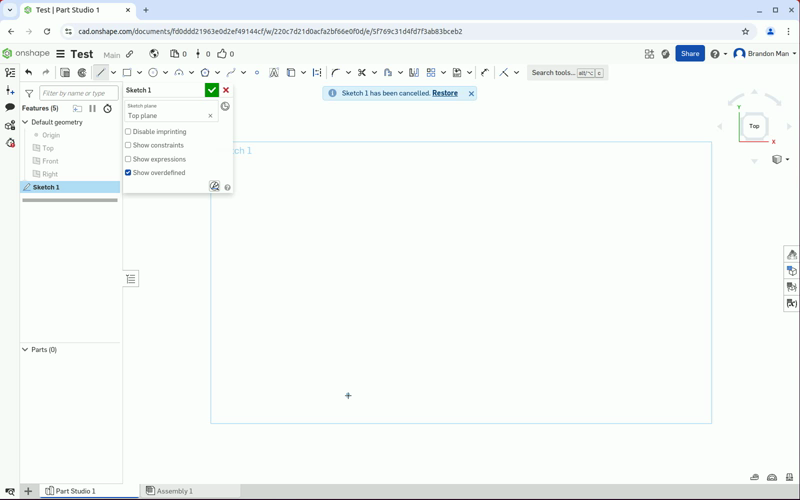
mouse_move(572, 395)
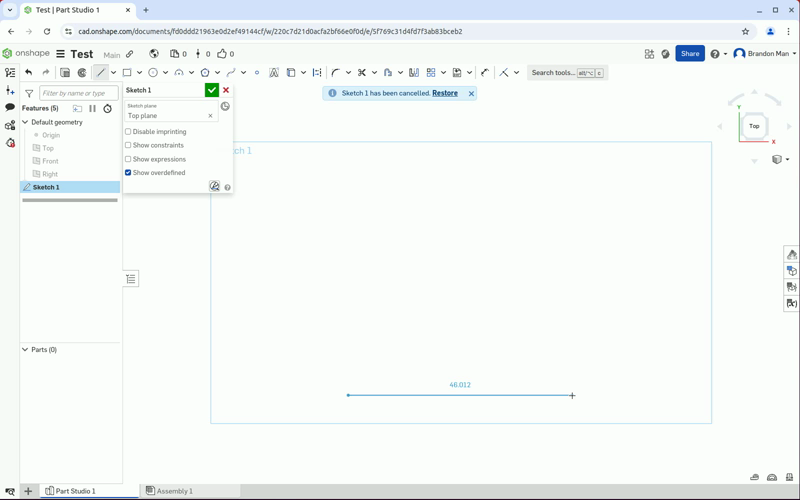
click(572, 395)
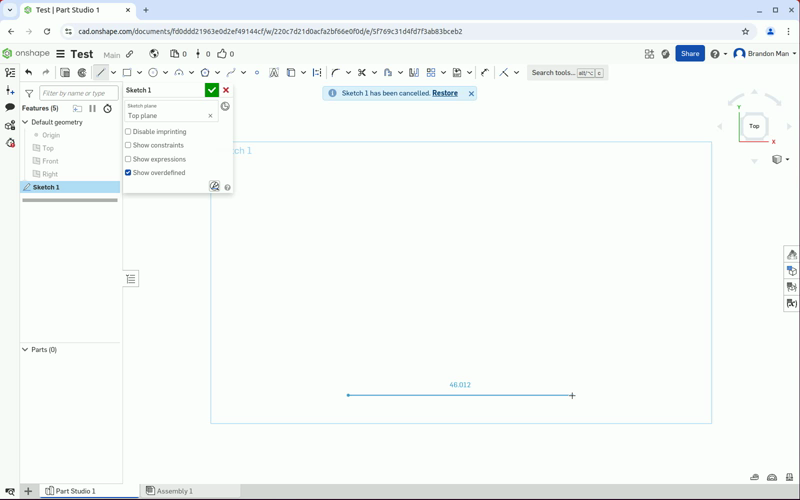
key_up(shift)
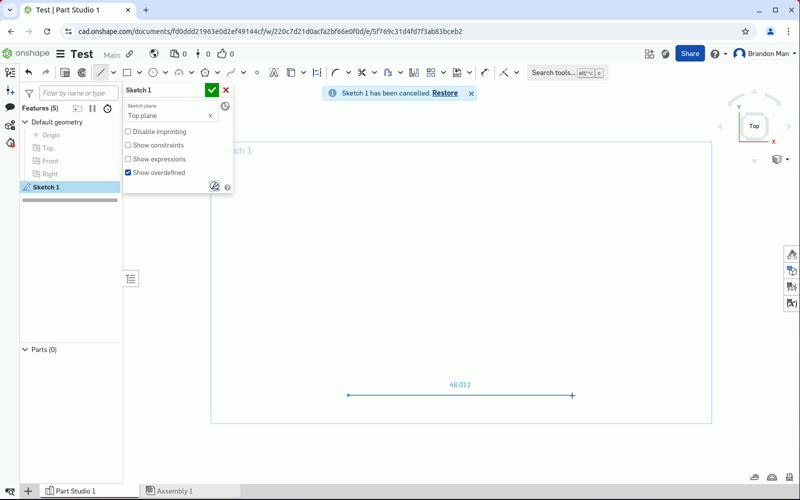
key_down(shift)
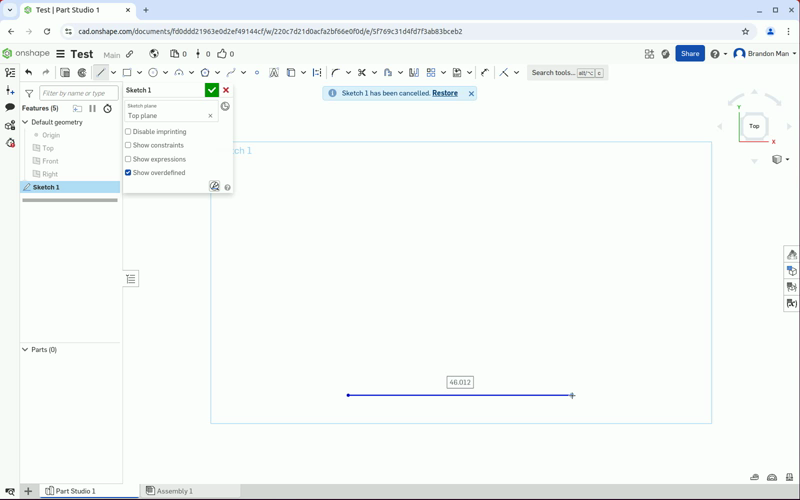
mouse_move(572, 171)
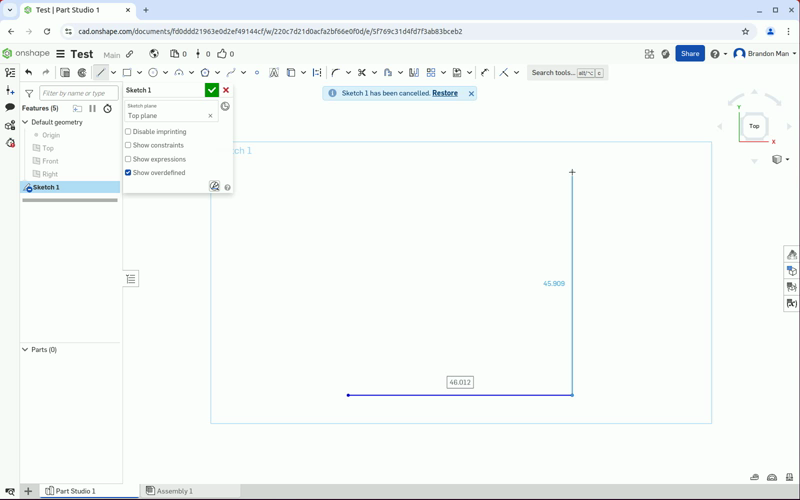
click(572, 171)
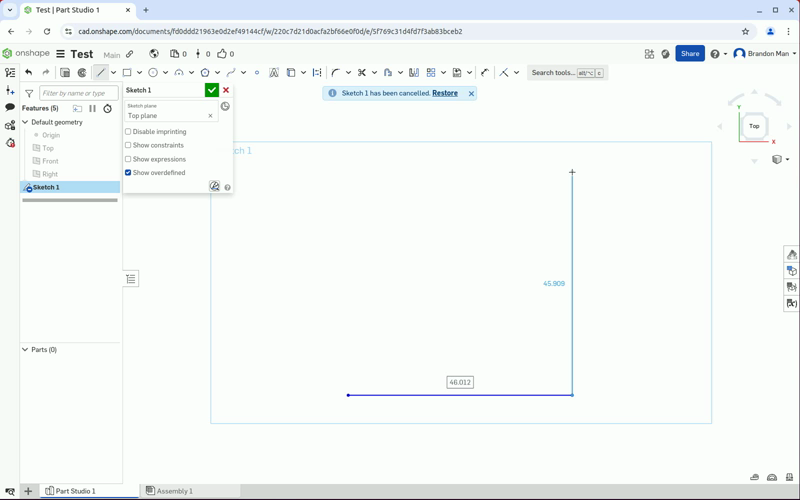
key_up(shift)
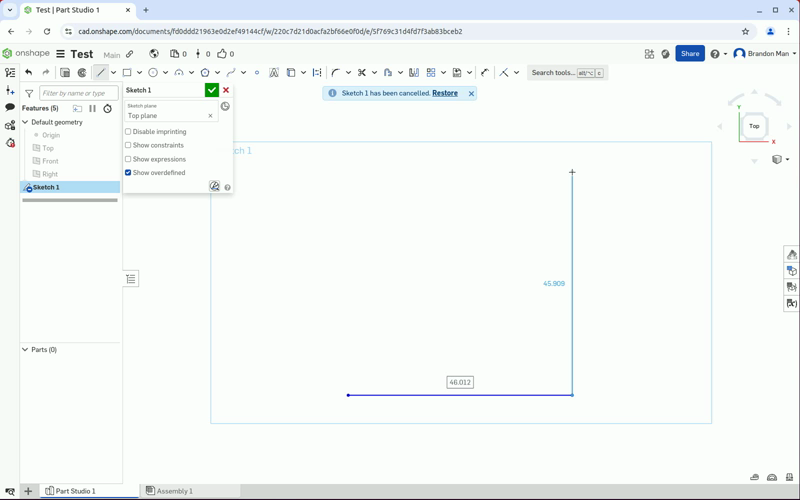
key_down(shift)
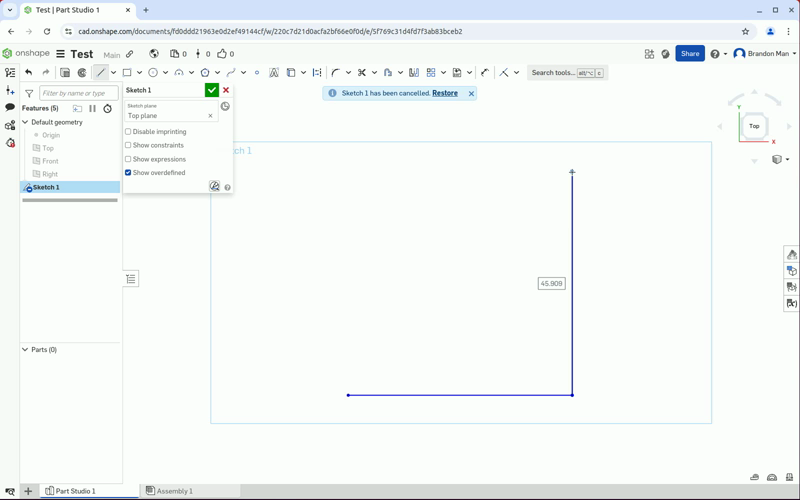
mouse_move(348, 171)
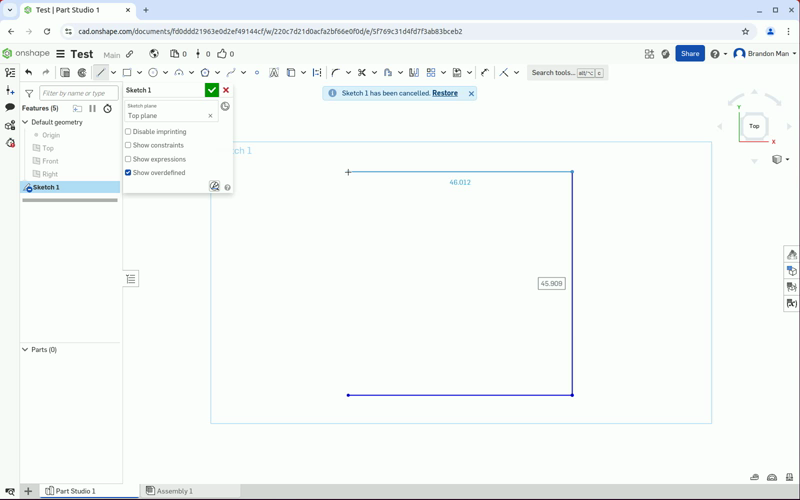
click(348, 171)
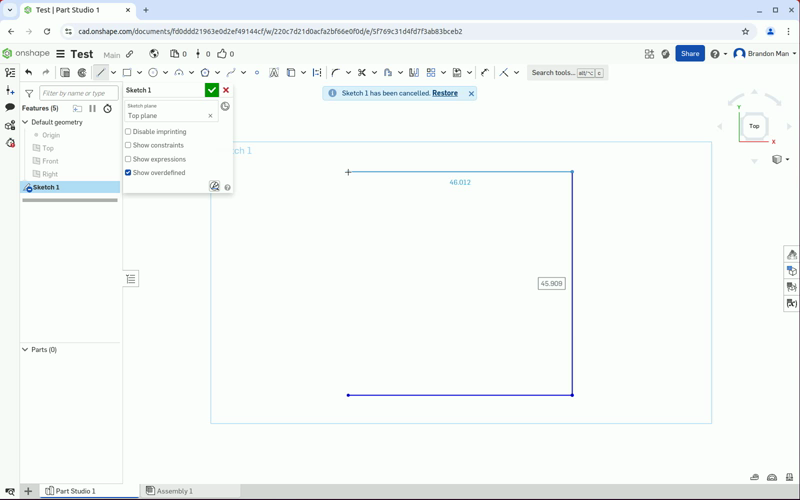
key_up(shift)
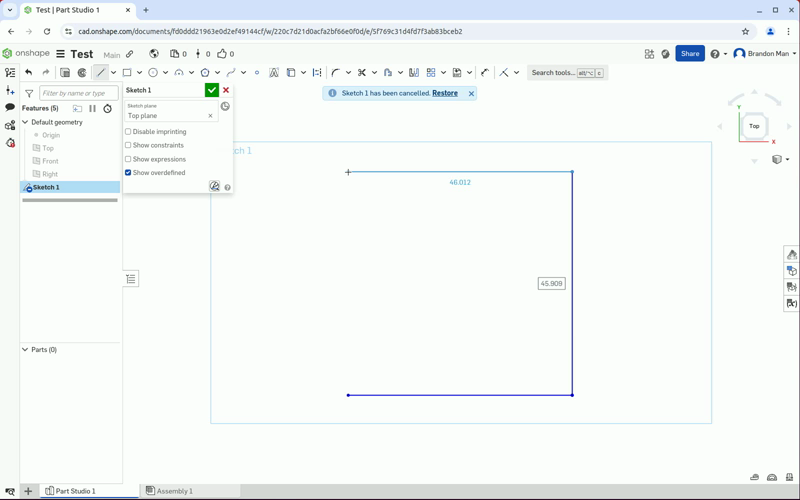
key_down(shift)
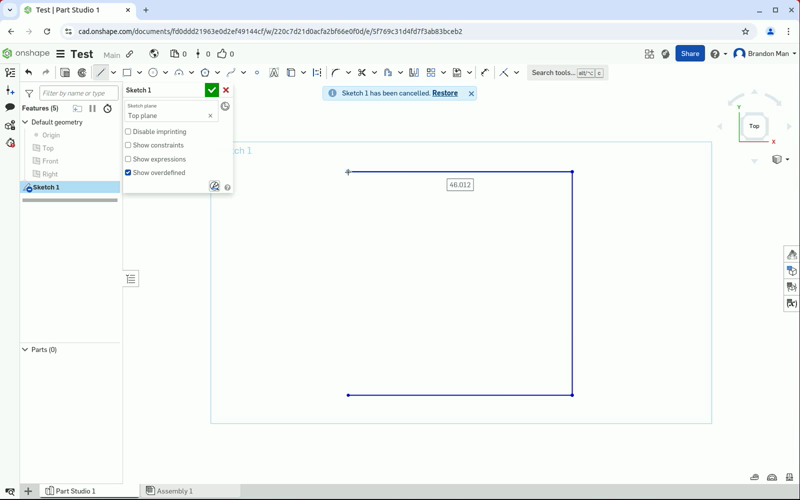
mouse_move(348, 395)
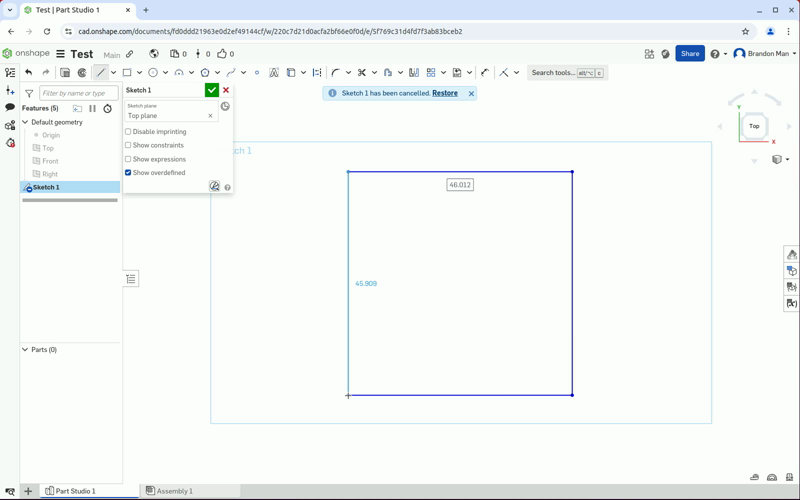
key_up(shift)
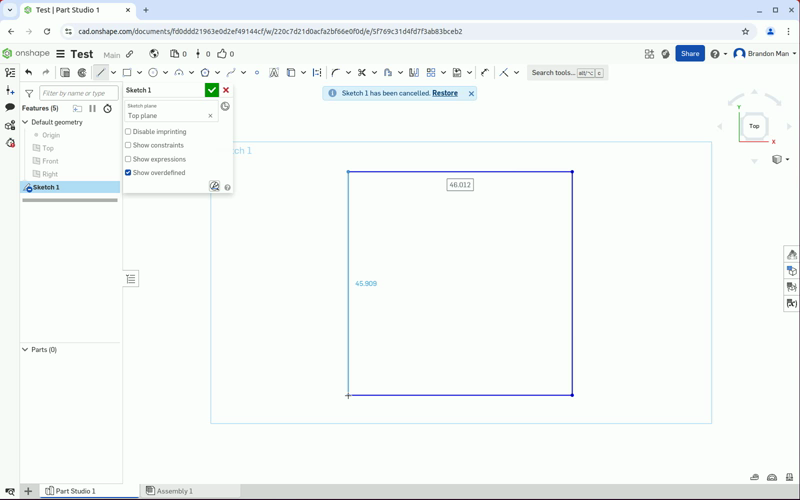
click(348, 395)
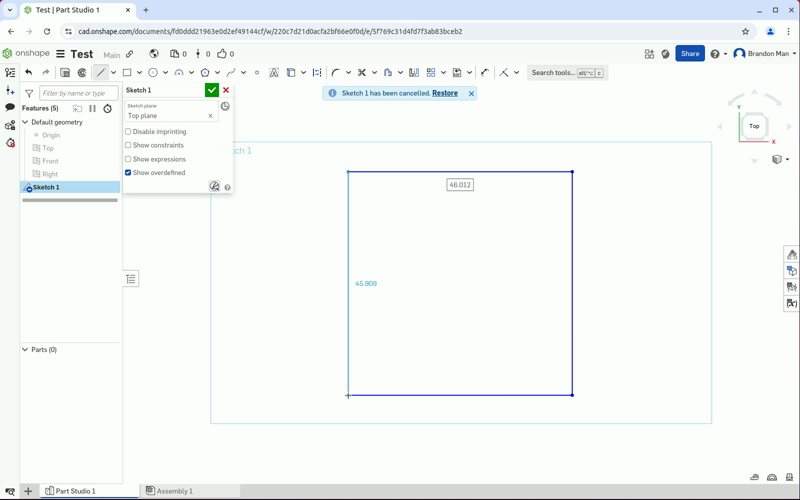
key(esc)
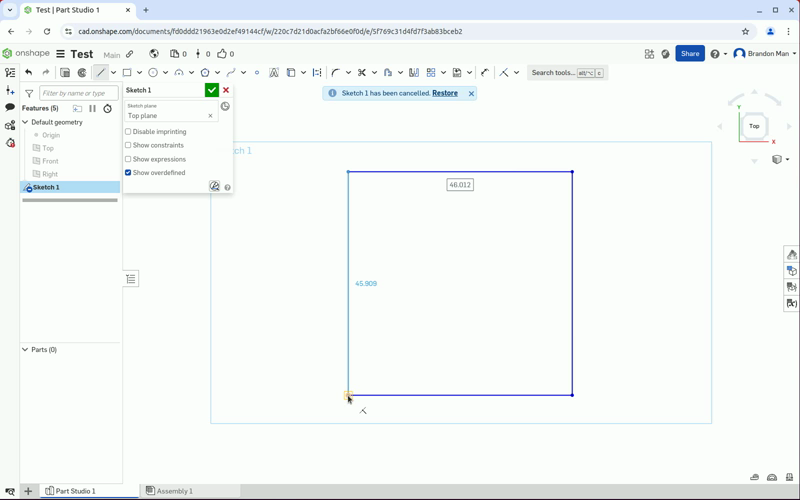
mouse_move(455, 275)
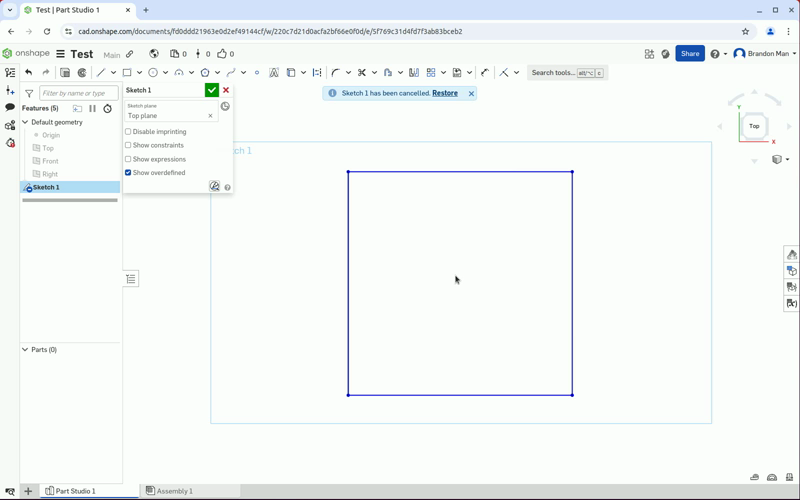
click(455, 275)
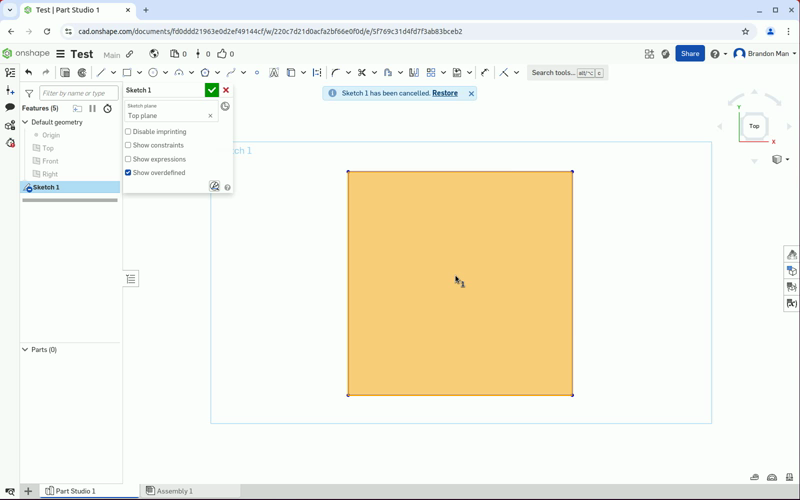
mouse_move(73, 352)
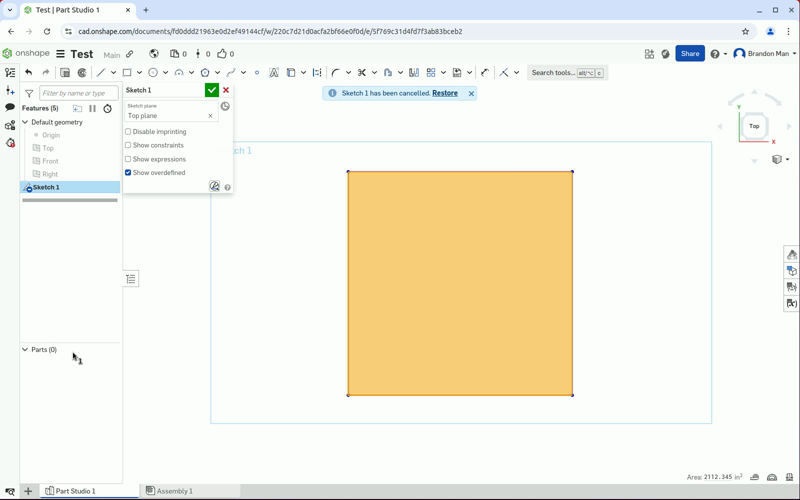
key(shift+y)
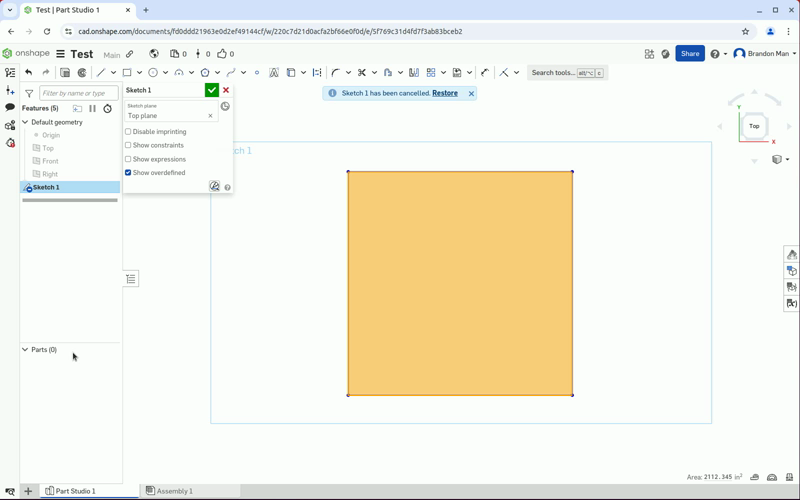
key(shift+e)
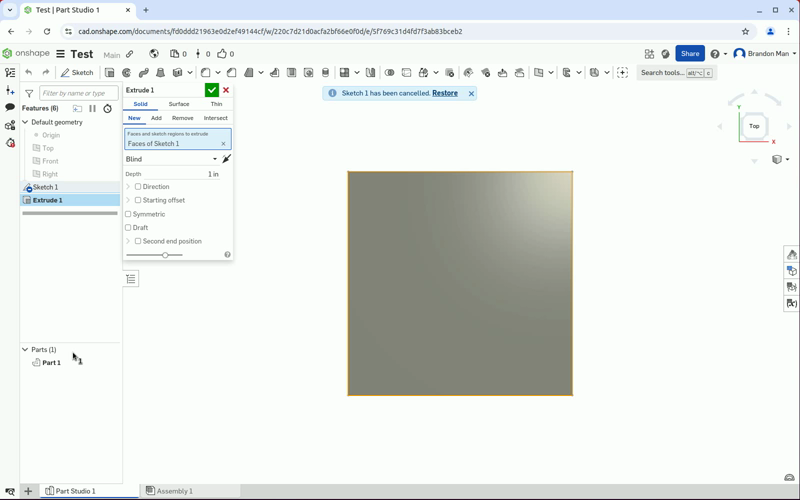
mouse_move(143, 106)
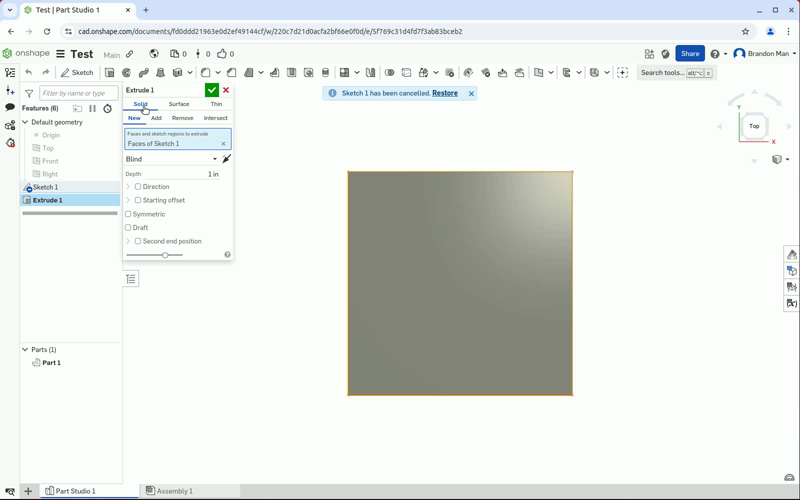
click(143, 106)
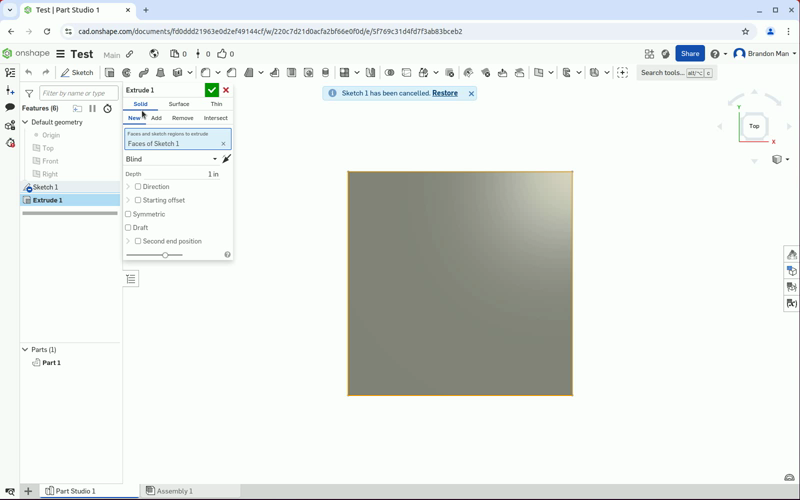
mouse_move(137, 120)
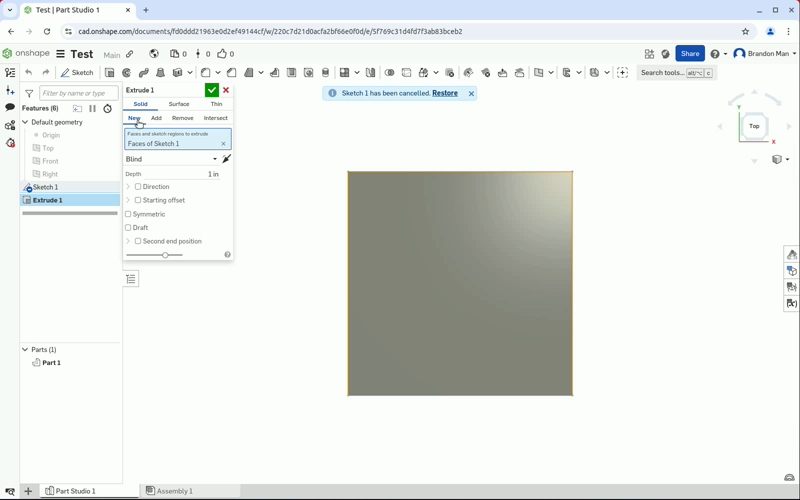
click(137, 120)
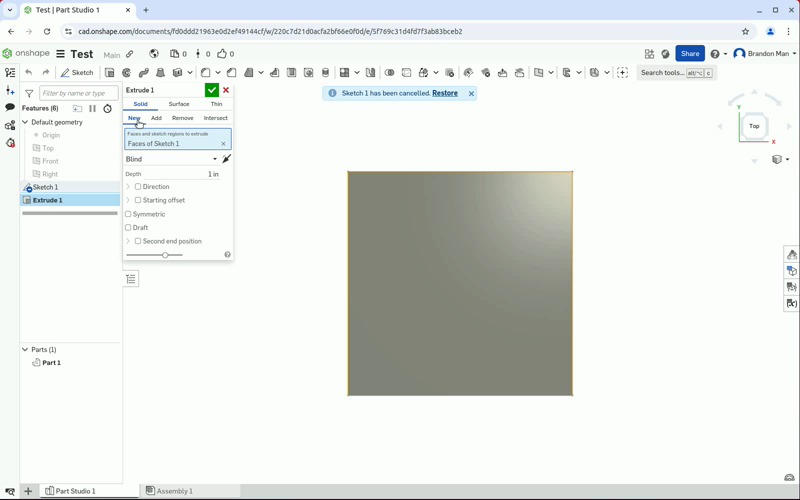
key(tab, 4)
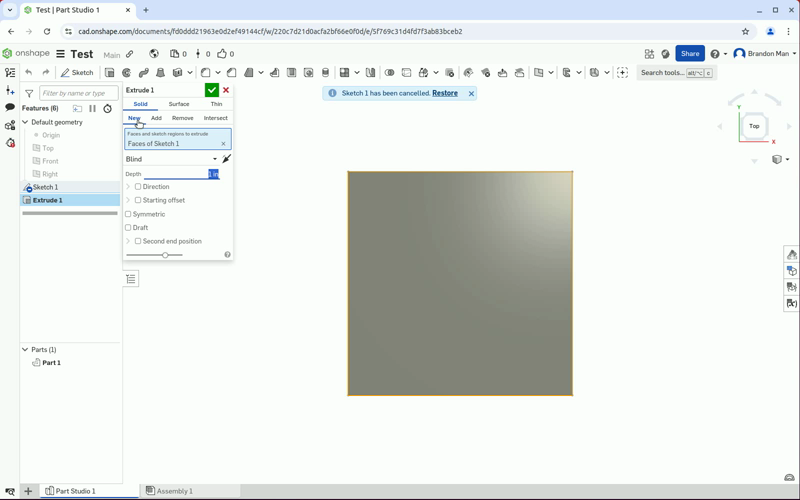
text(0.481)
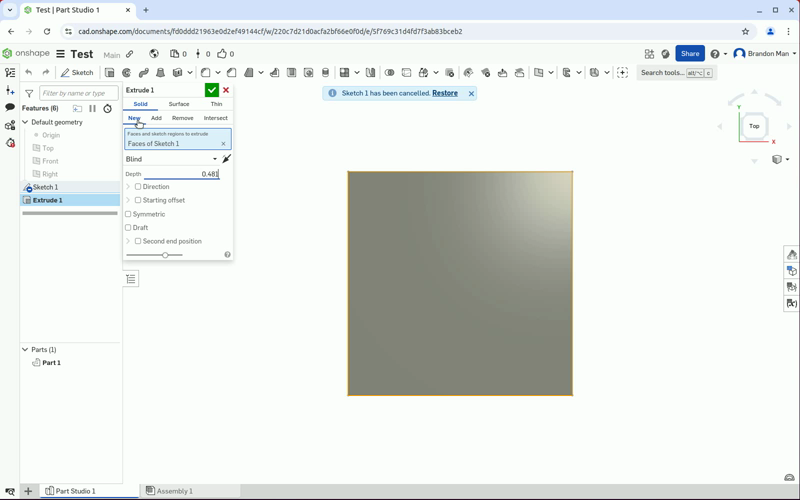
key(enter)
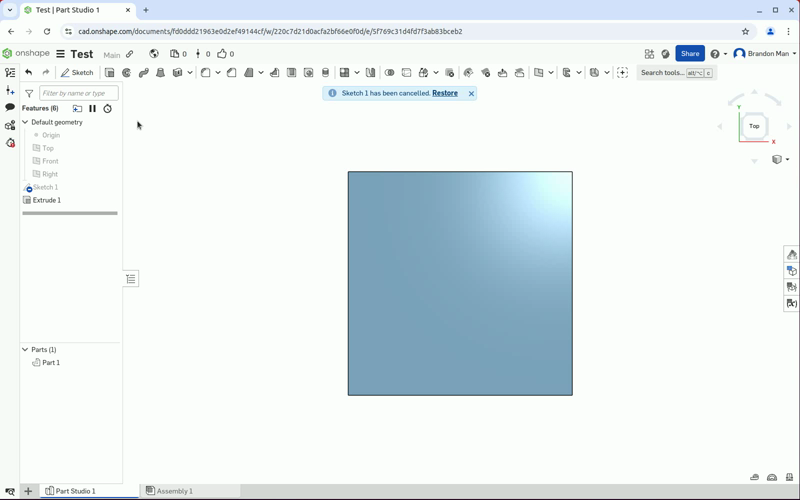
key(shift+h)
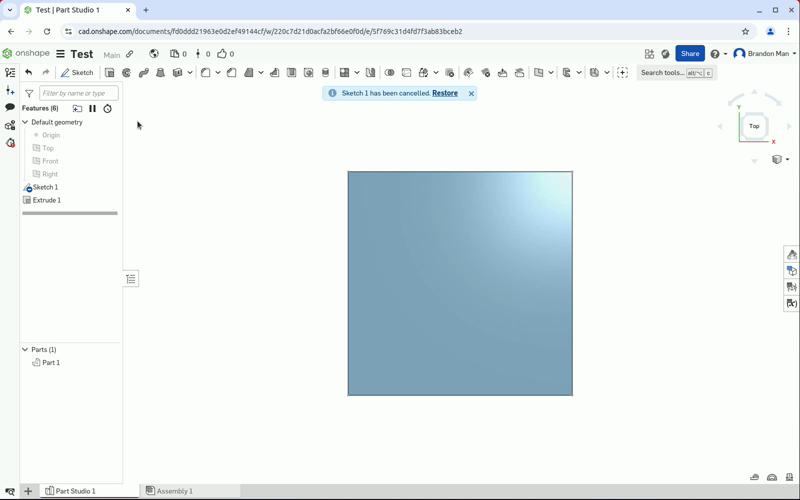
key(shift+h)
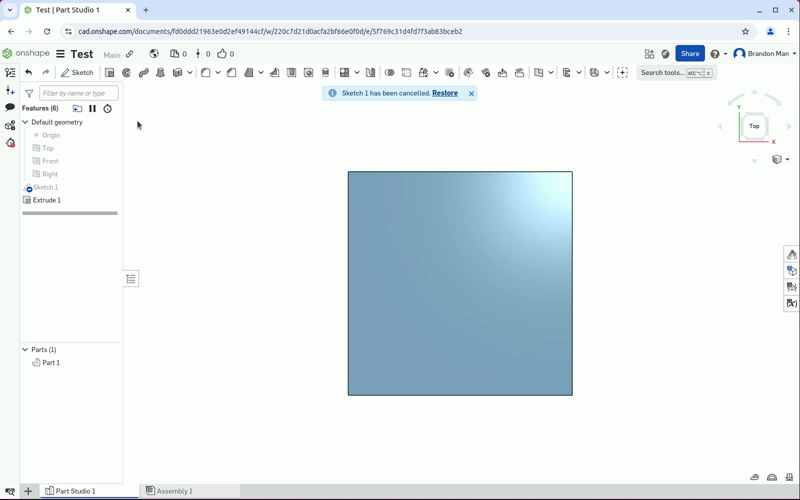
mouse_move(73, 189)
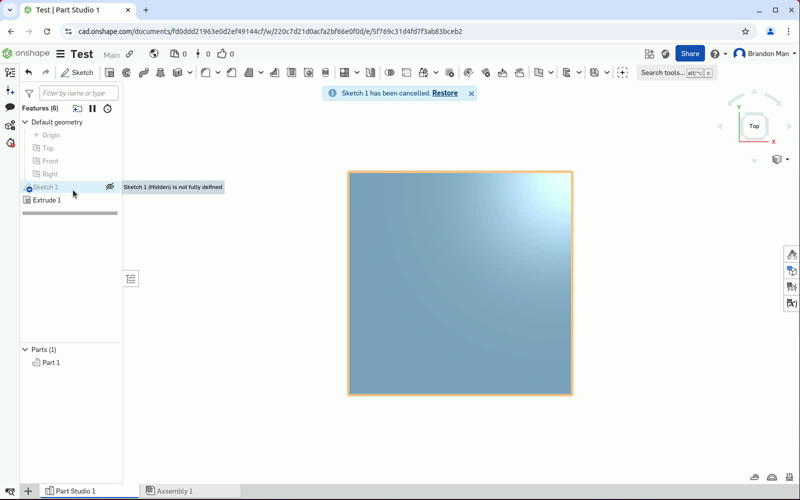
click(73, 189)
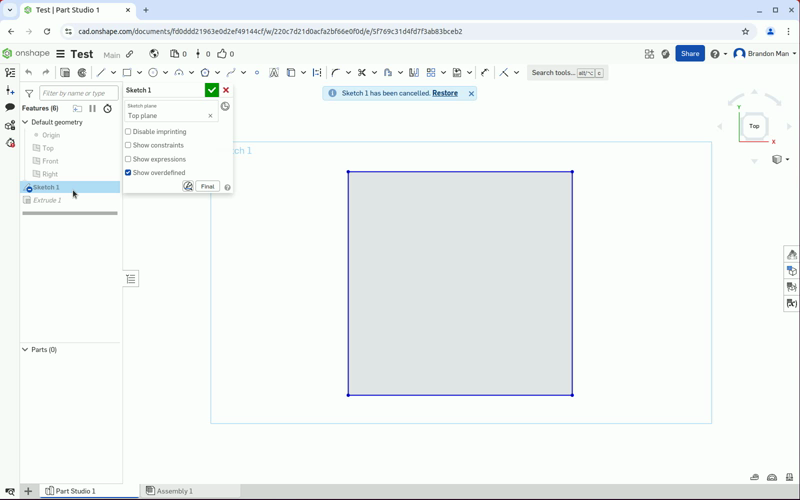
mouse_move(229, 92)
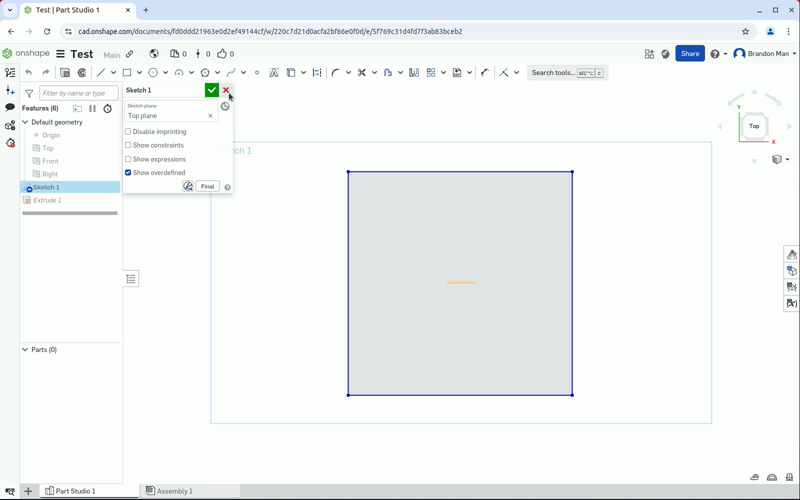
click(229, 92)
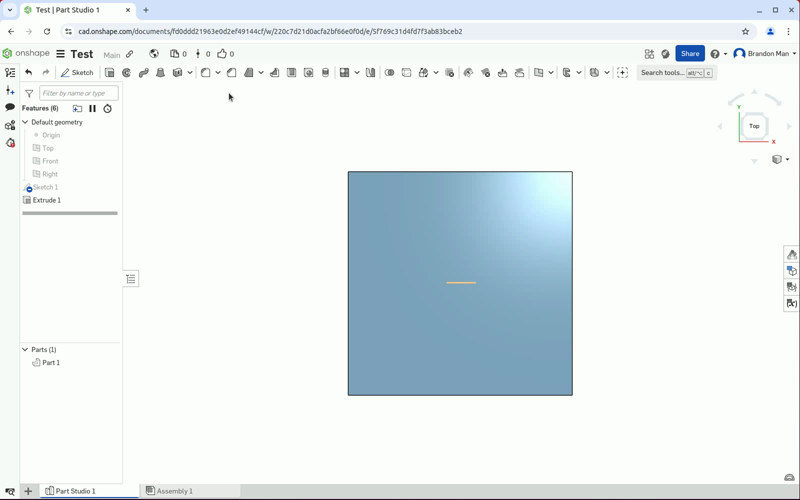
mouse_move(541, 75)
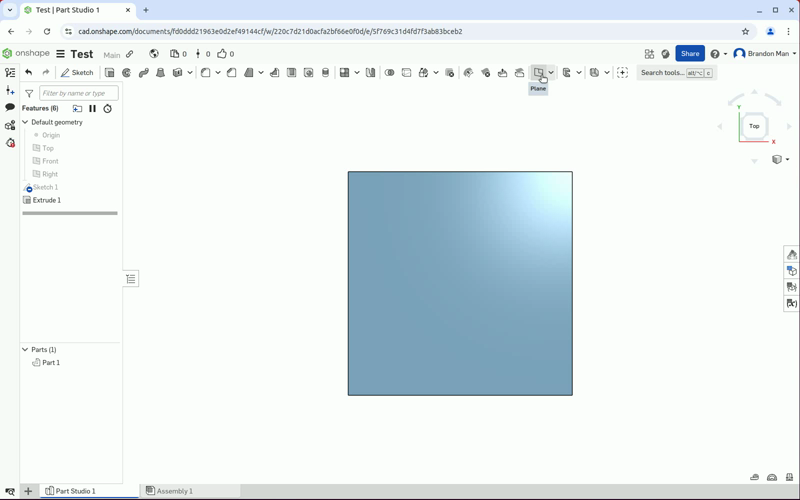
click(541, 75)
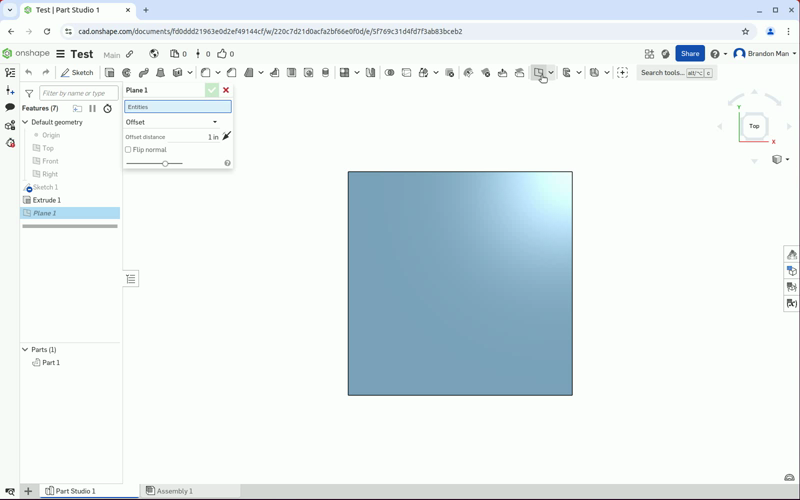
mouse_move(73, 150)
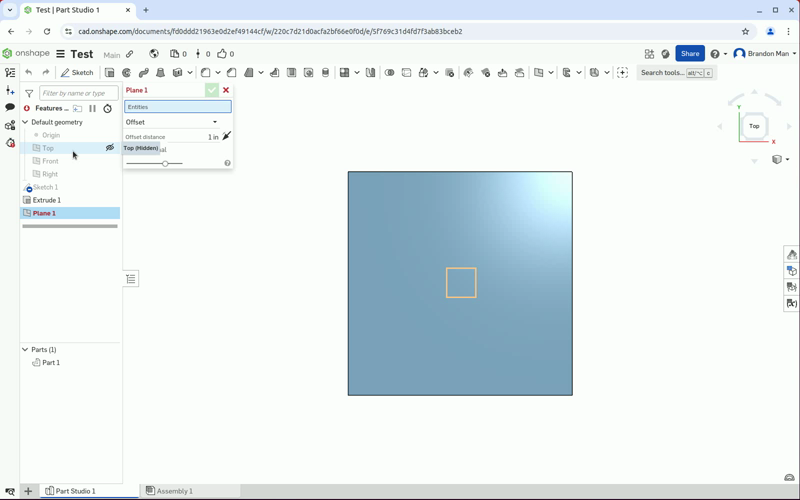
click(73, 150)
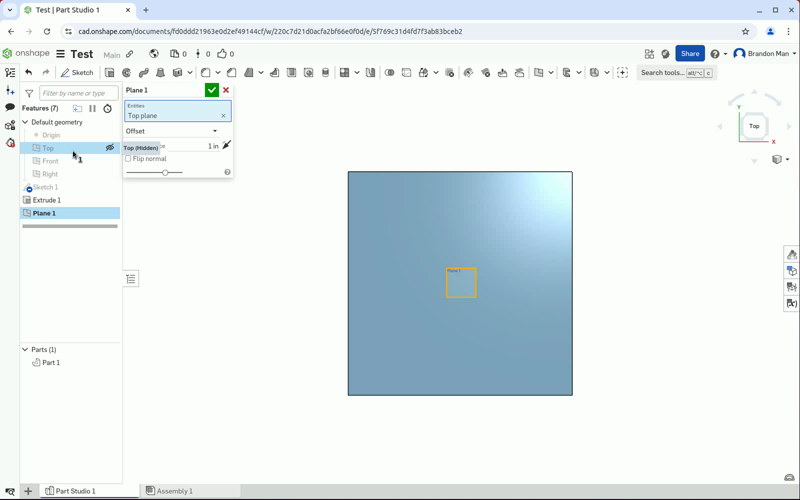
key(tab, 2)
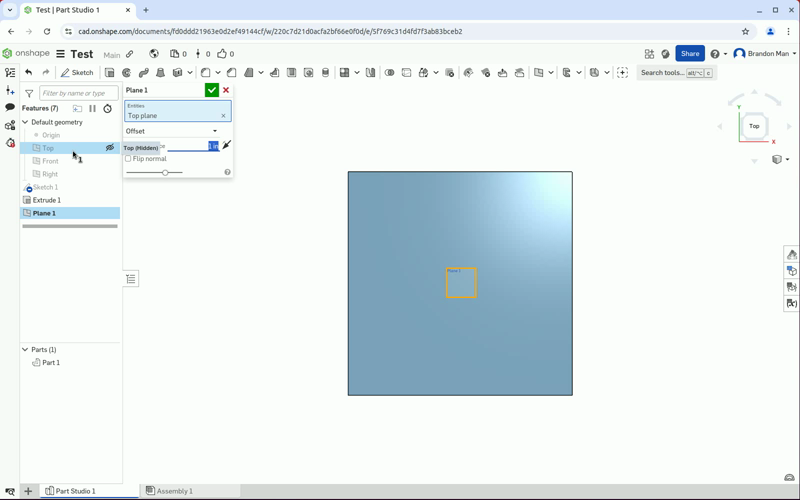
text(0.493)
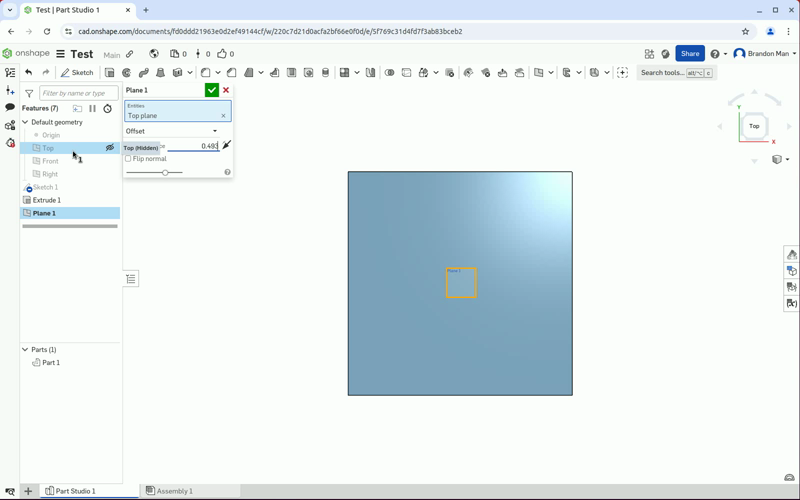
key(enter, 2)
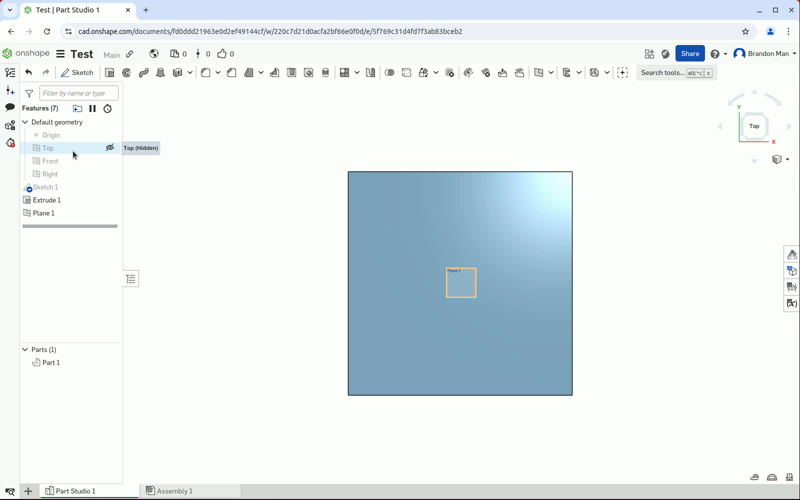
key(shift+s)
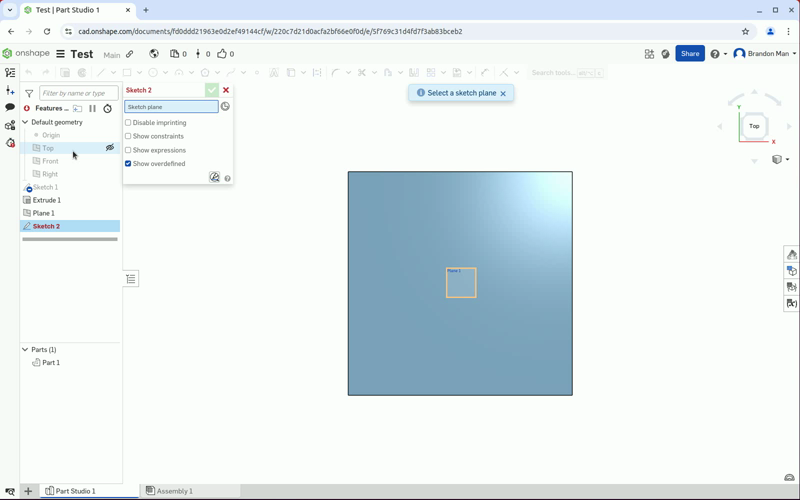
mouse_move(73, 215)
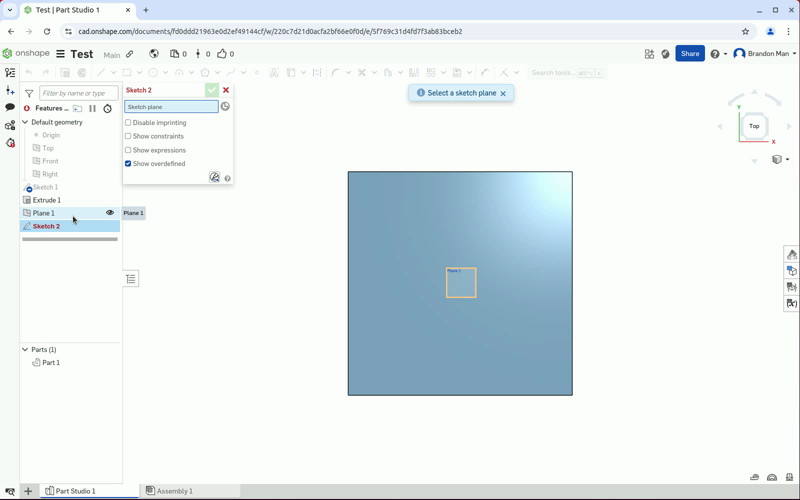
click(73, 215)
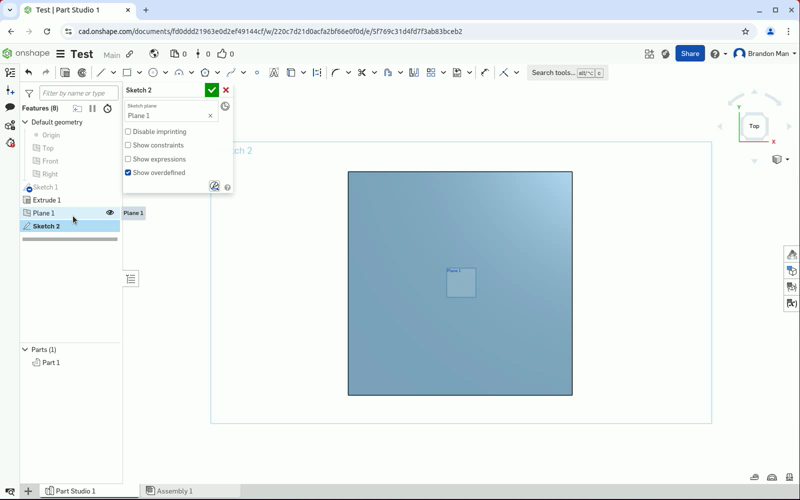
mouse_move(73, 352)
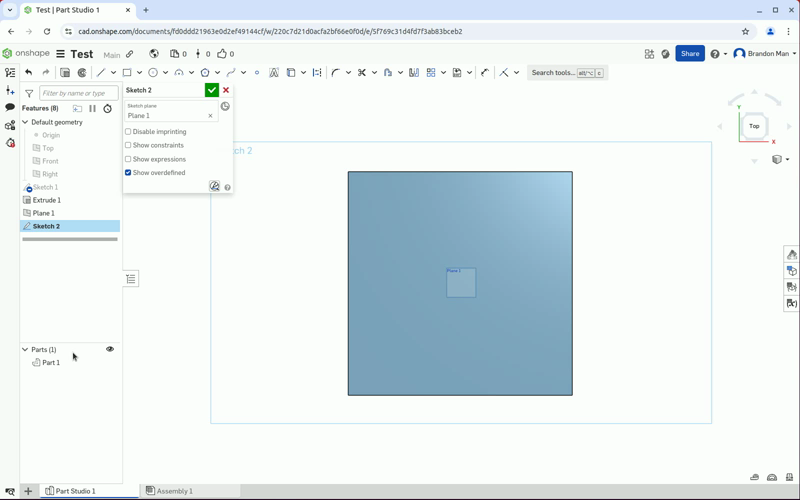
key(y)
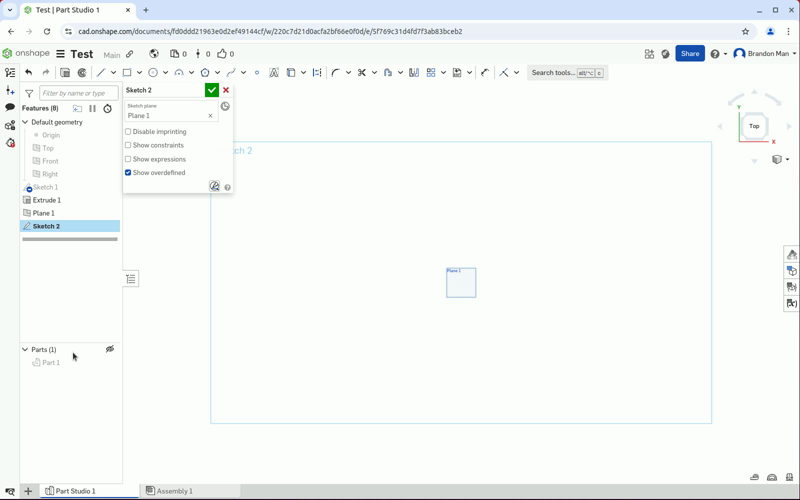
key(l)
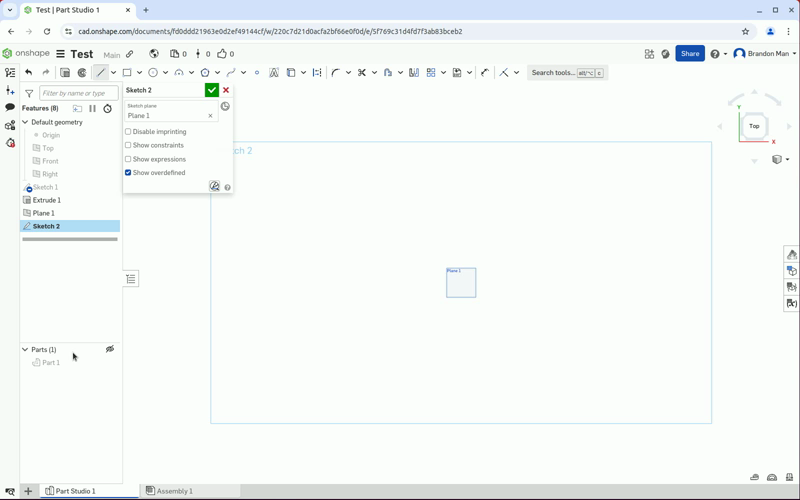
key_down(shift)
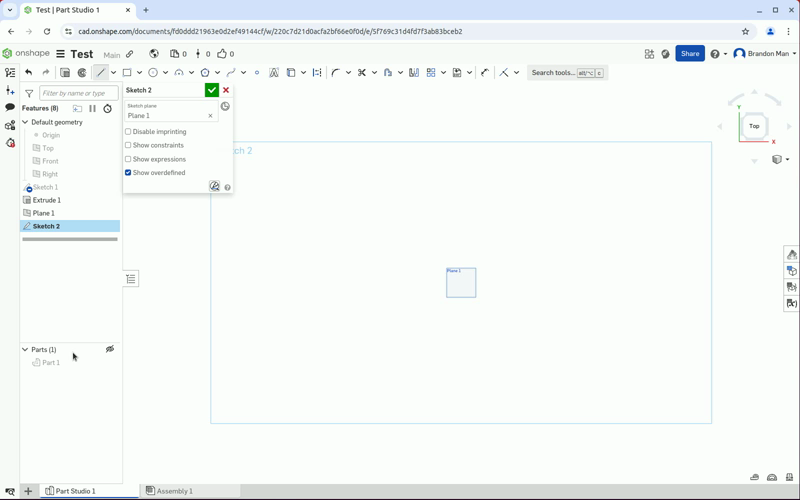
mouse_move(348, 303)
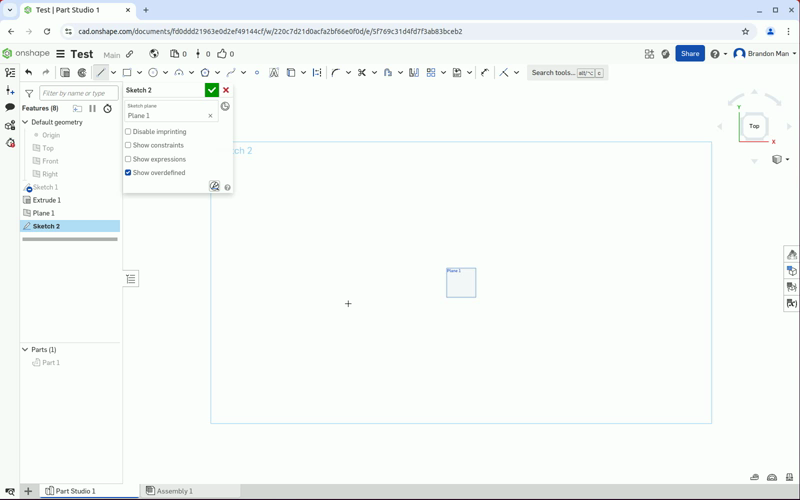
click(348, 303)
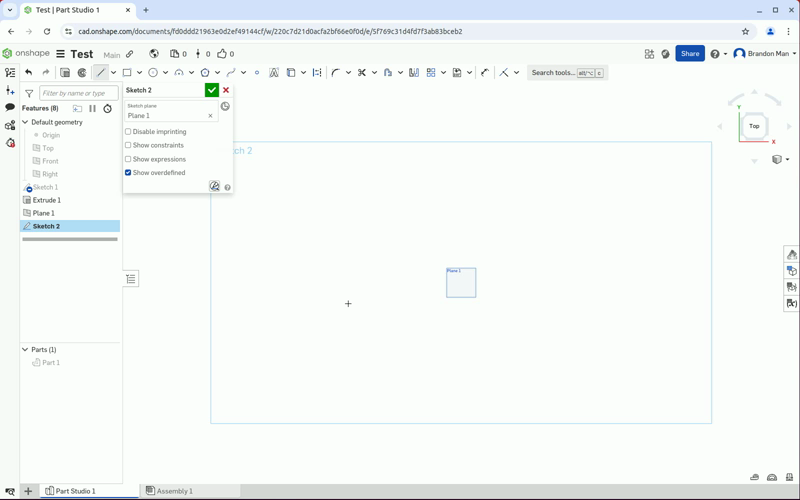
key_up(shift)
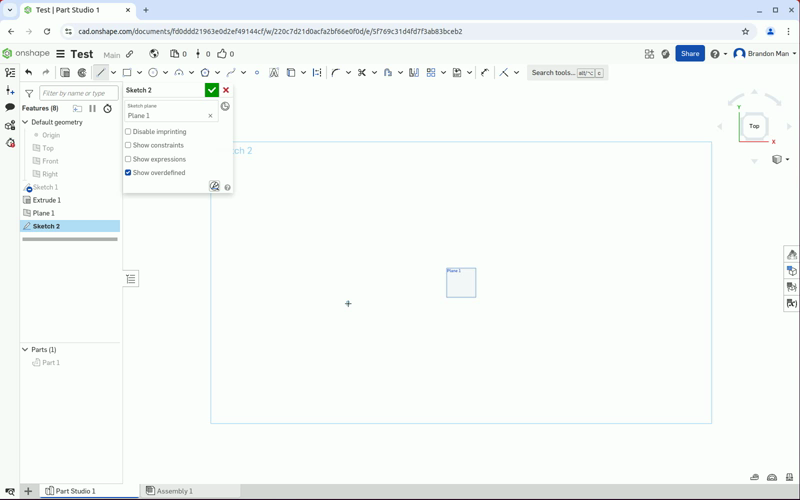
key_down(shift)
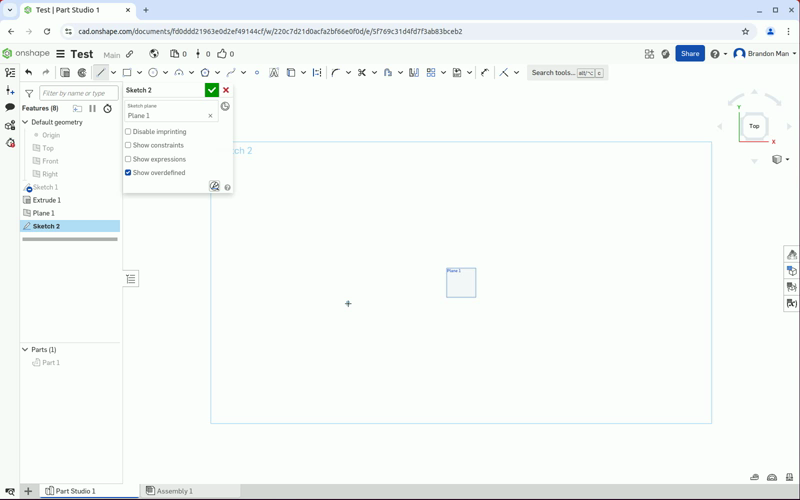
mouse_move(378, 303)
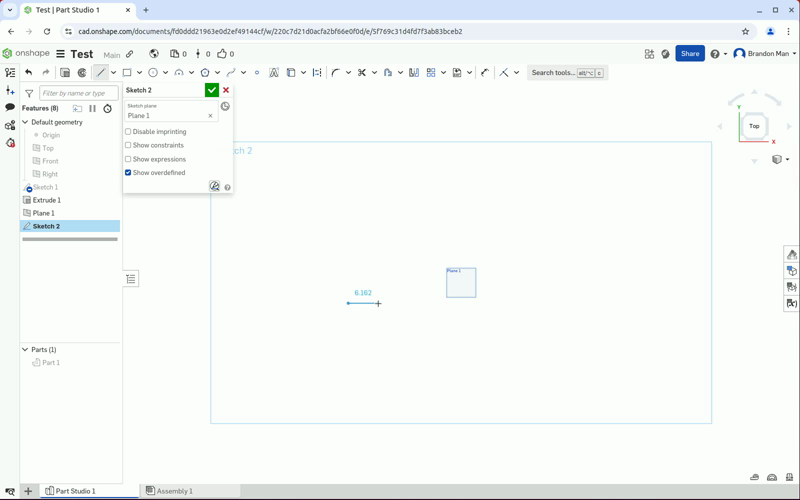
mouse_move(350, 303)
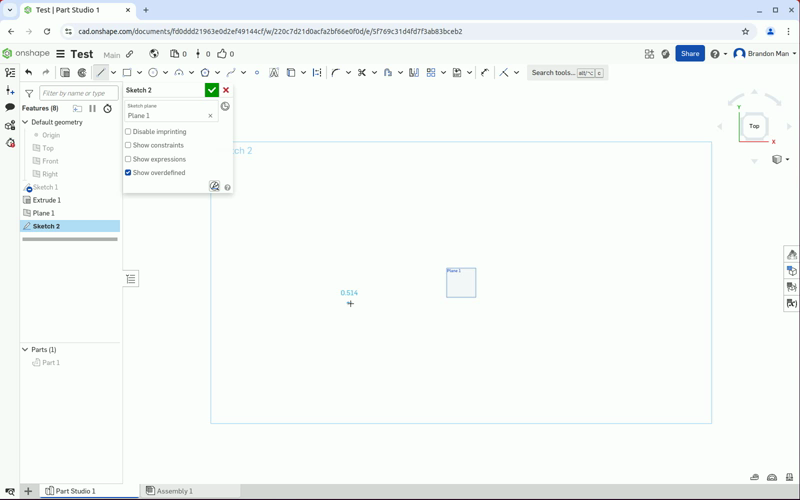
scroll(6)
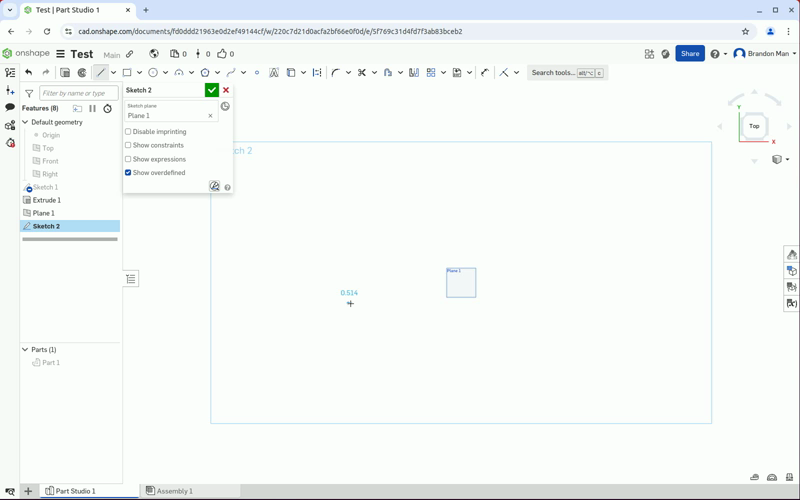
scroll(6)
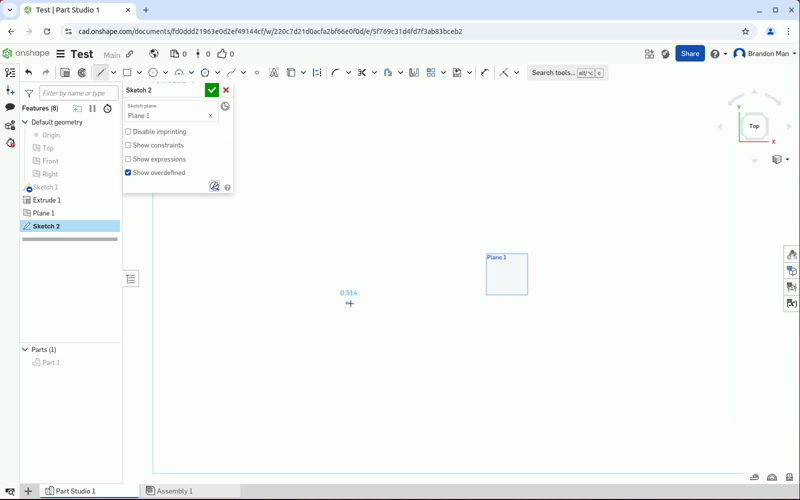
scroll(6)
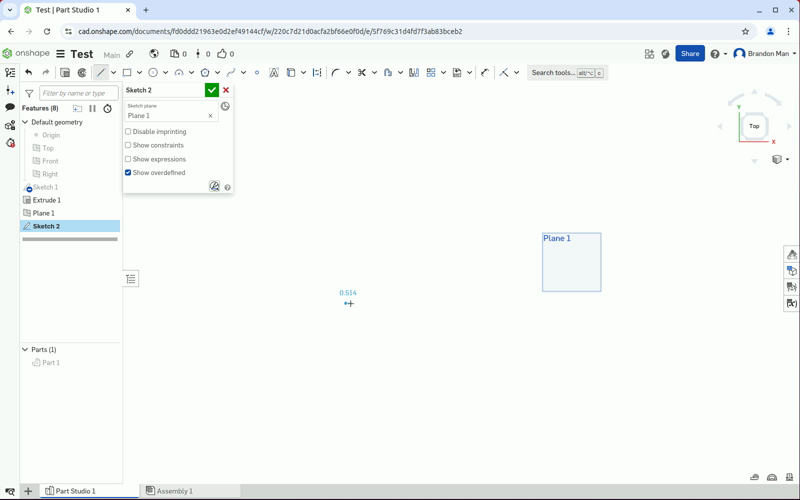
scroll(6)
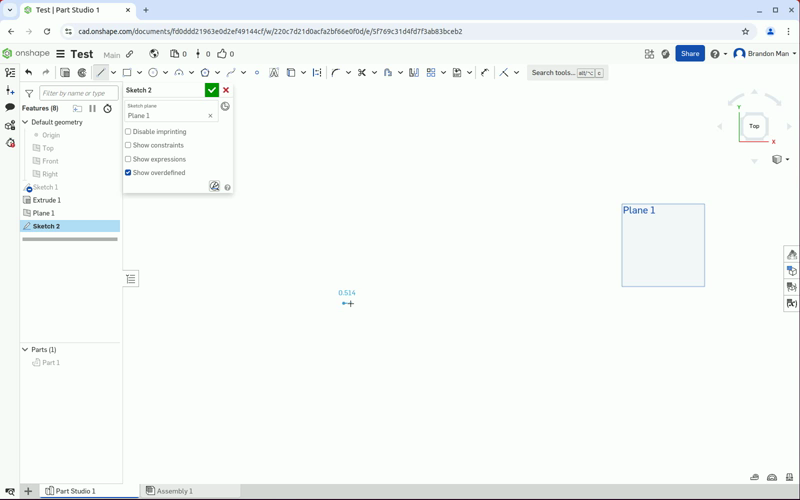
scroll(6)
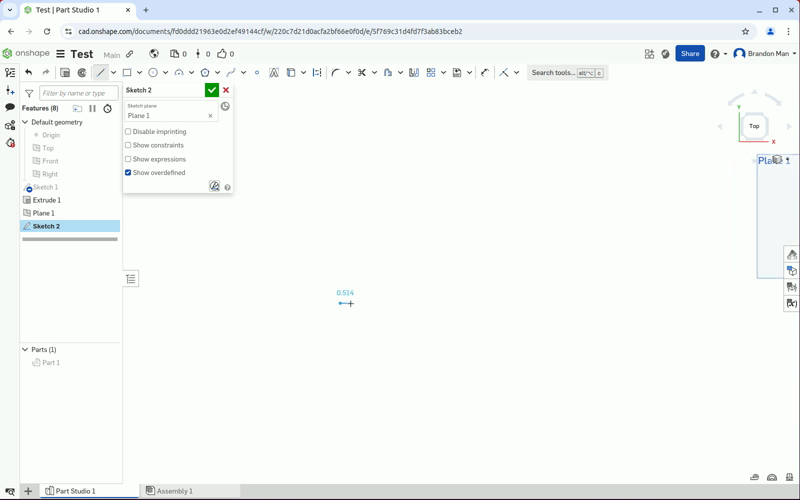
scroll(6)
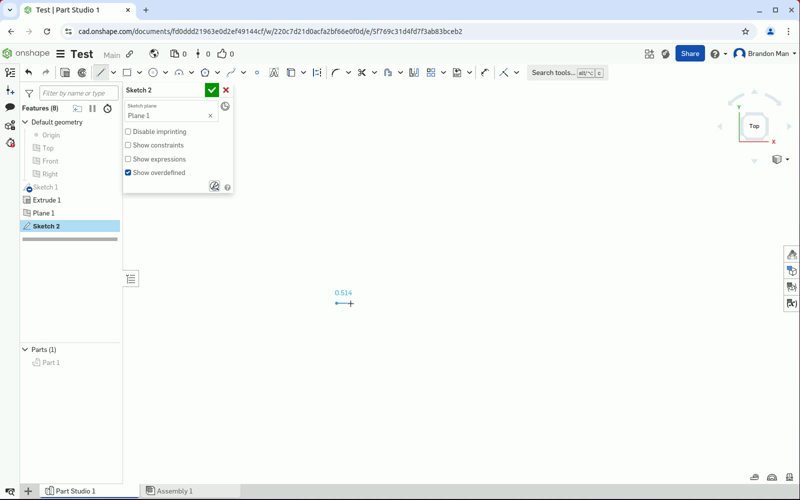
scroll(6)
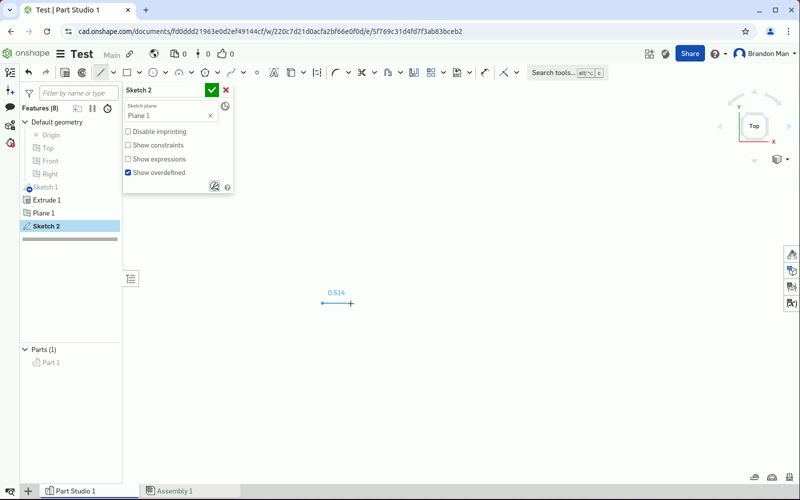
click(350, 303)
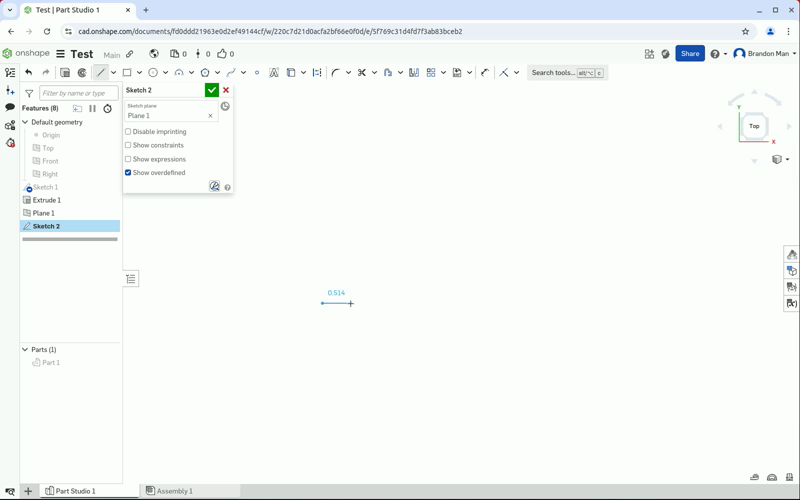
scroll(-6)
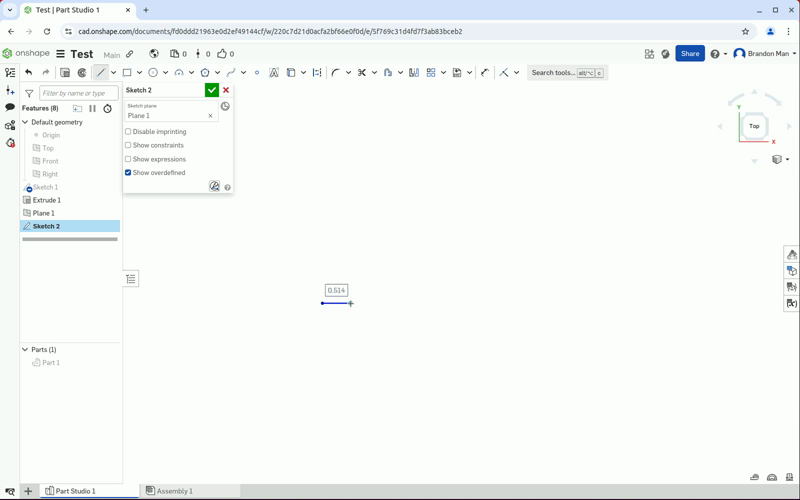
scroll(-6)
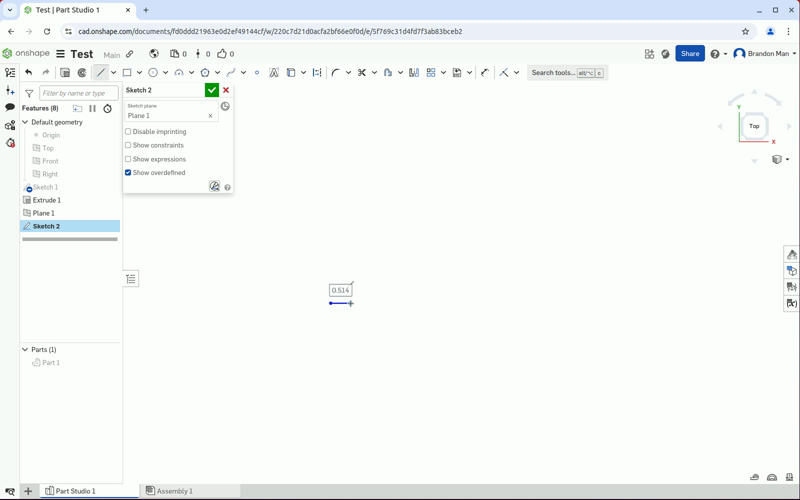
scroll(-6)
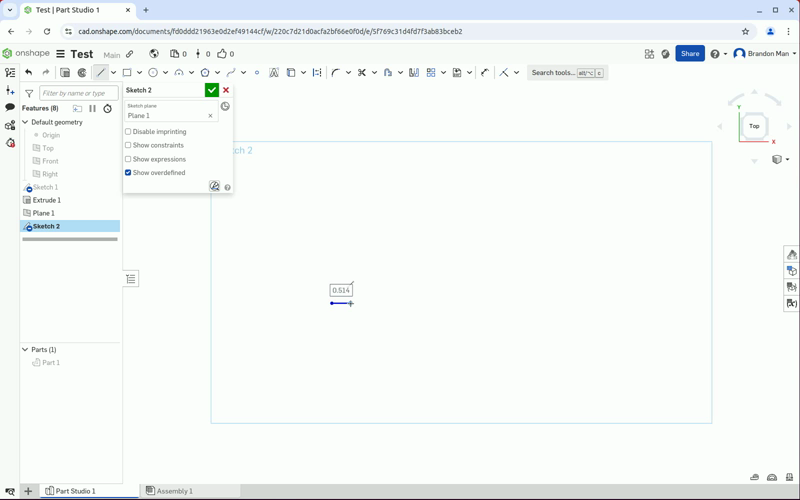
scroll(-6)
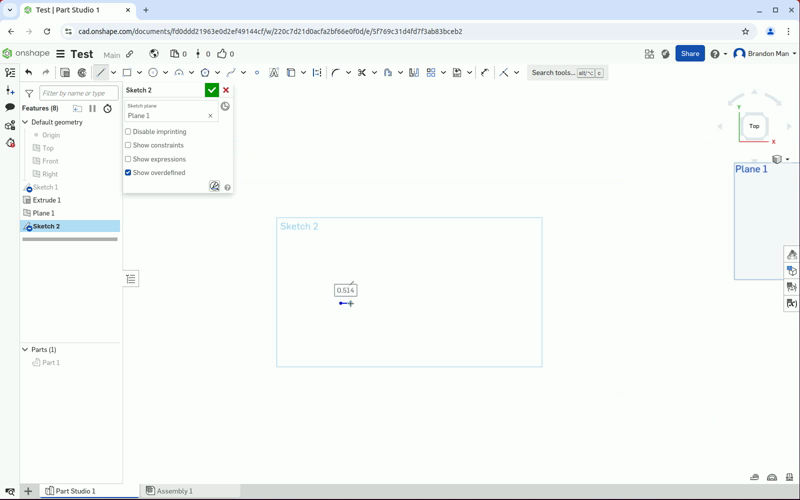
scroll(-6)
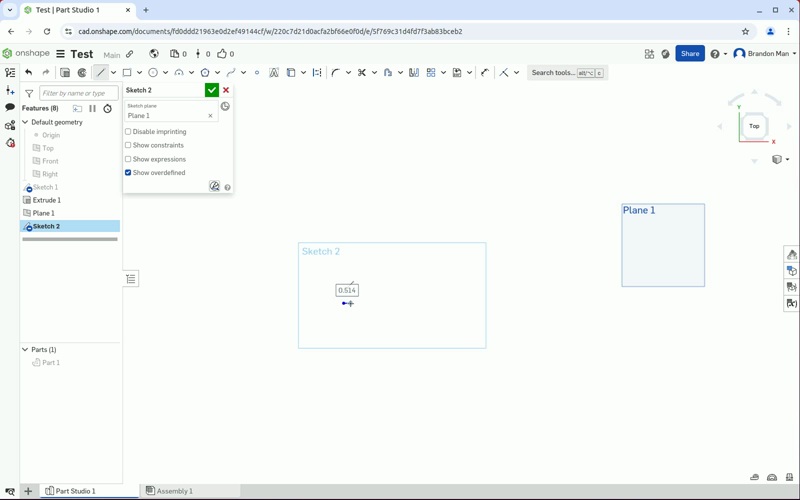
scroll(-6)
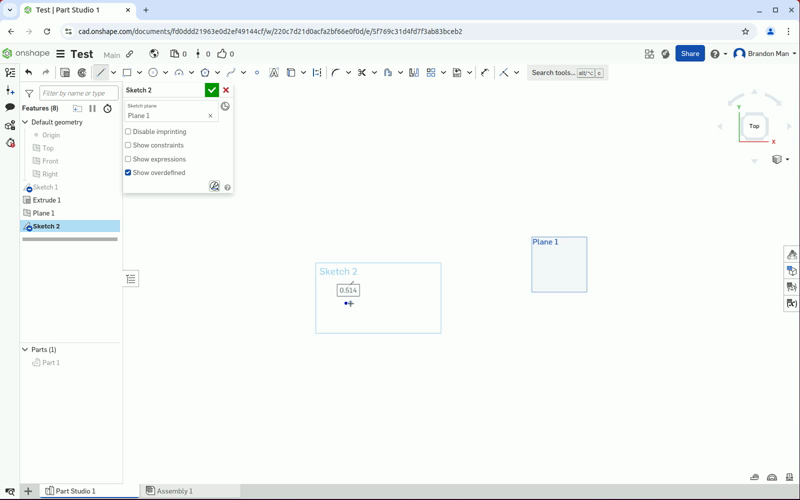
scroll(-6)
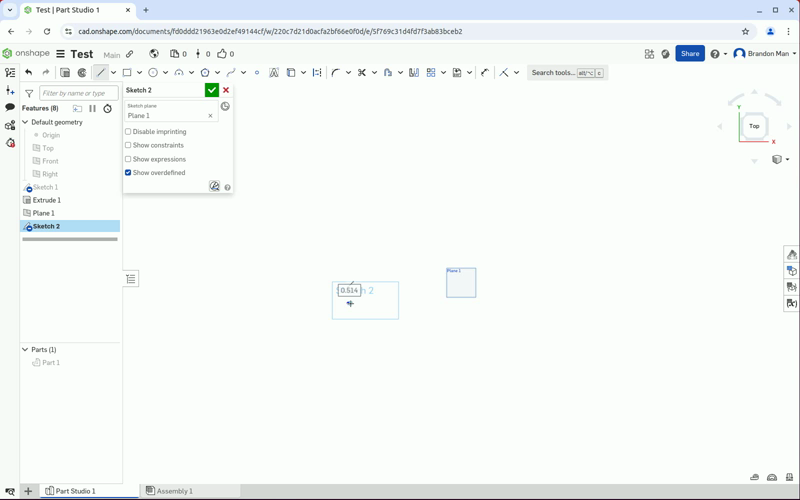
key_up(shift)
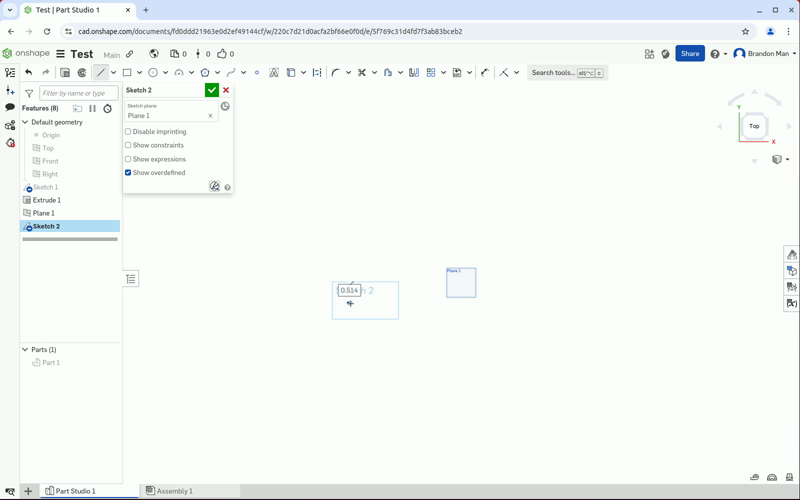
key_down(shift)
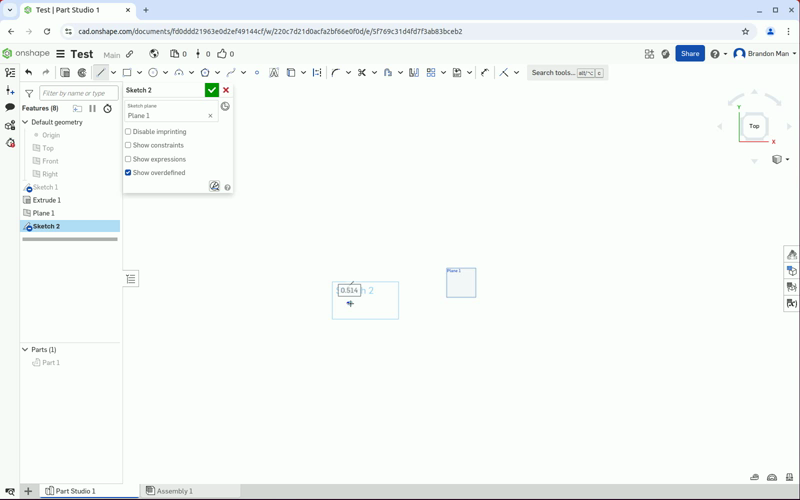
mouse_move(380, 303)
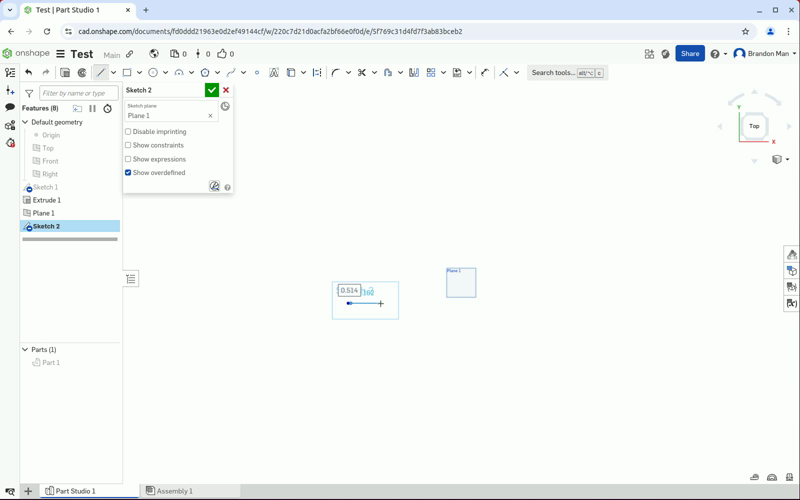
mouse_move(350, 262)
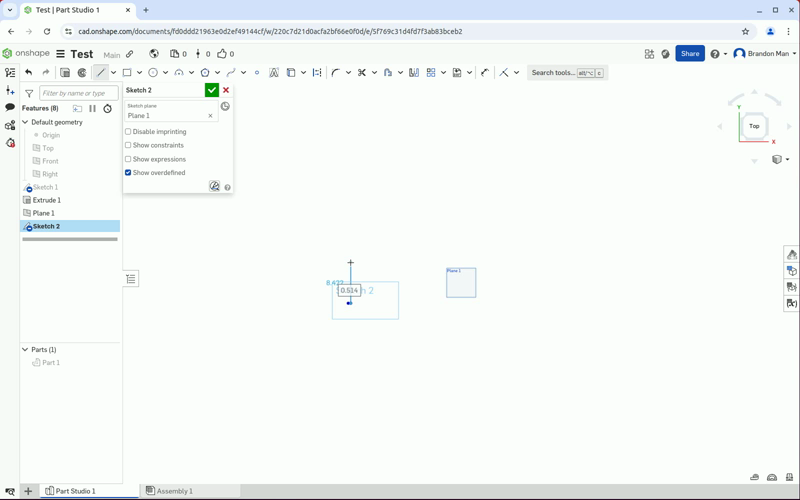
click(350, 262)
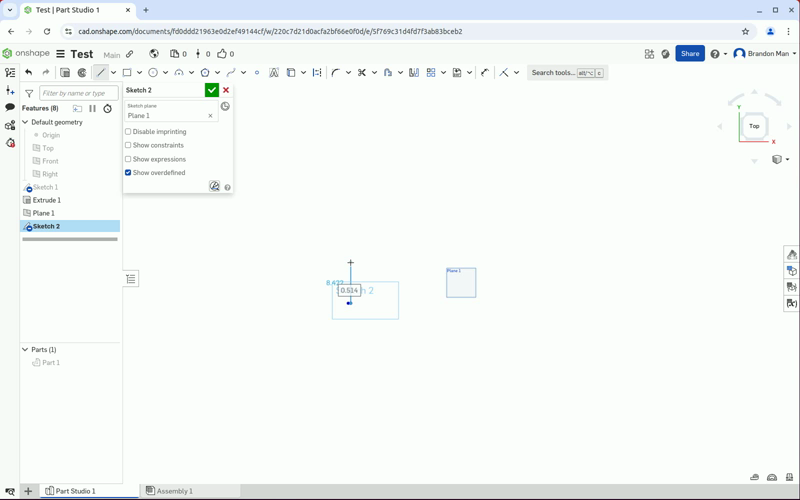
key_up(shift)
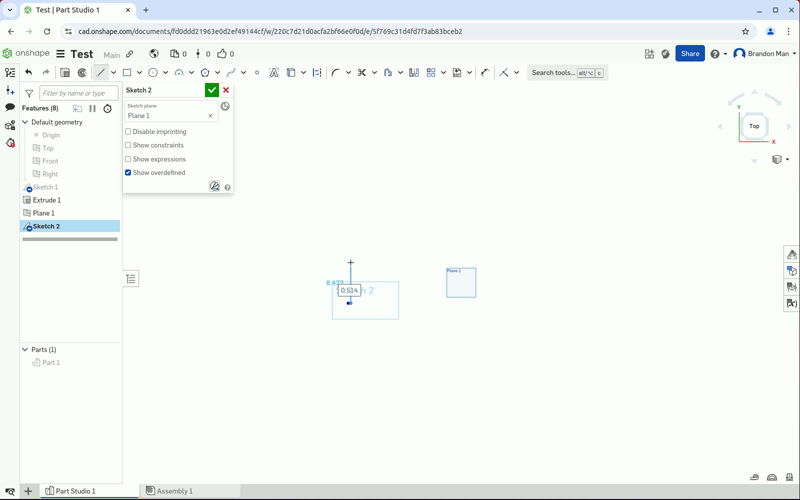
key_down(shift)
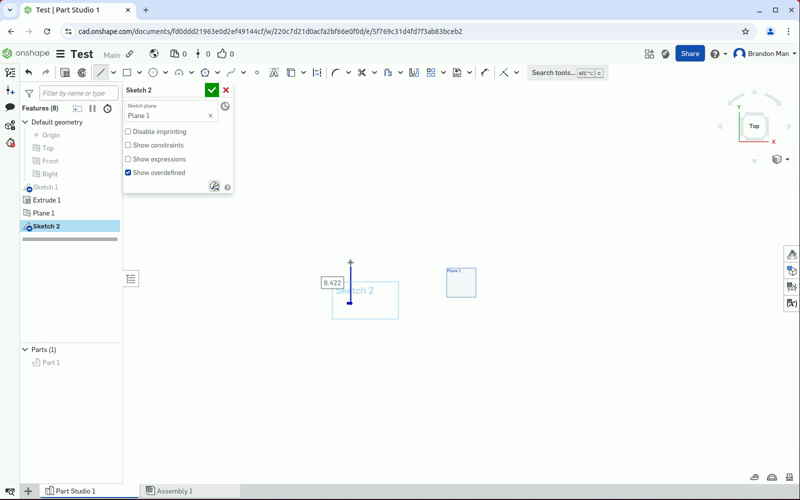
mouse_move(380, 262)
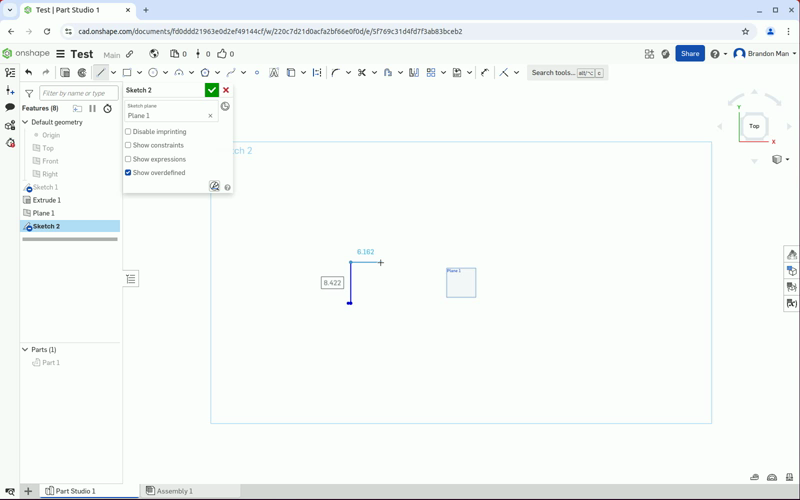
mouse_move(348, 262)
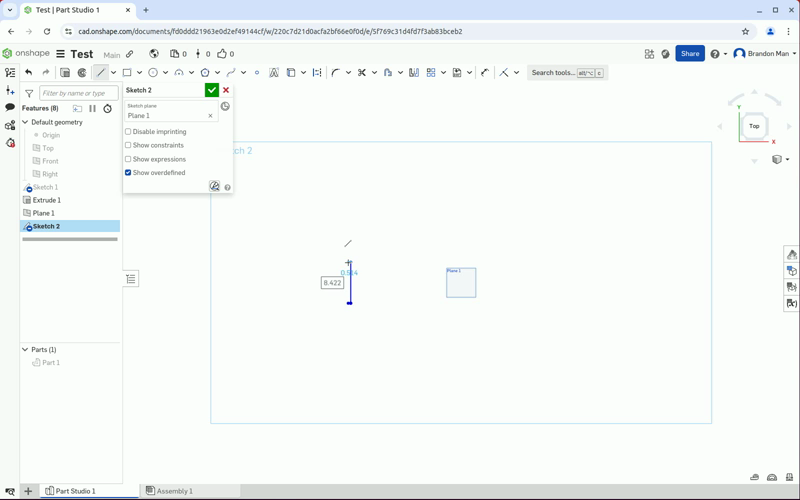
scroll(6)
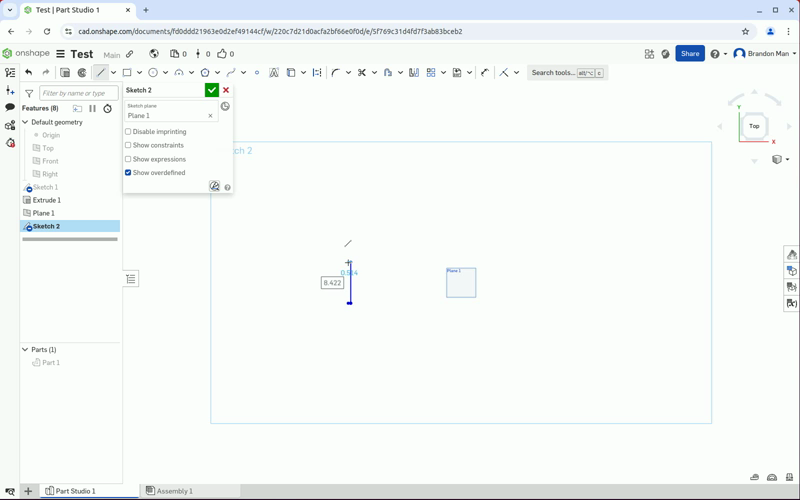
scroll(6)
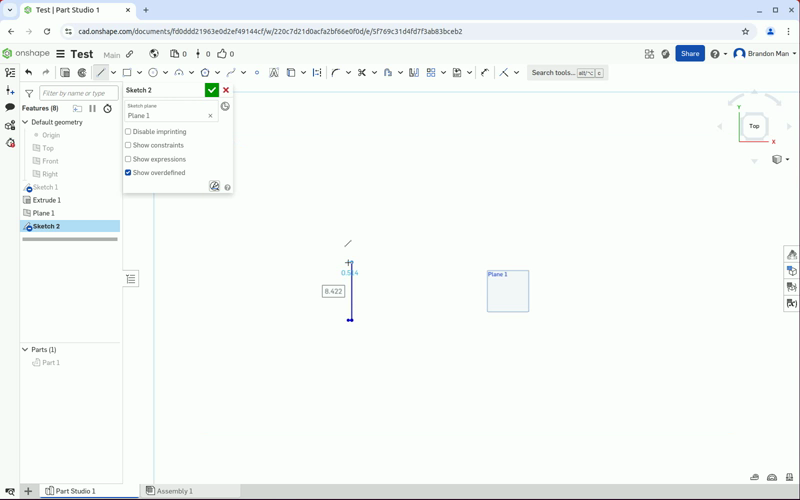
scroll(6)
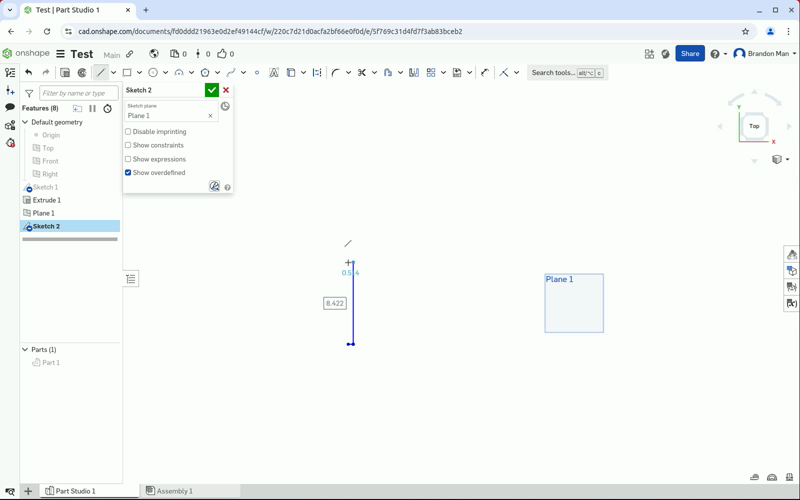
scroll(6)
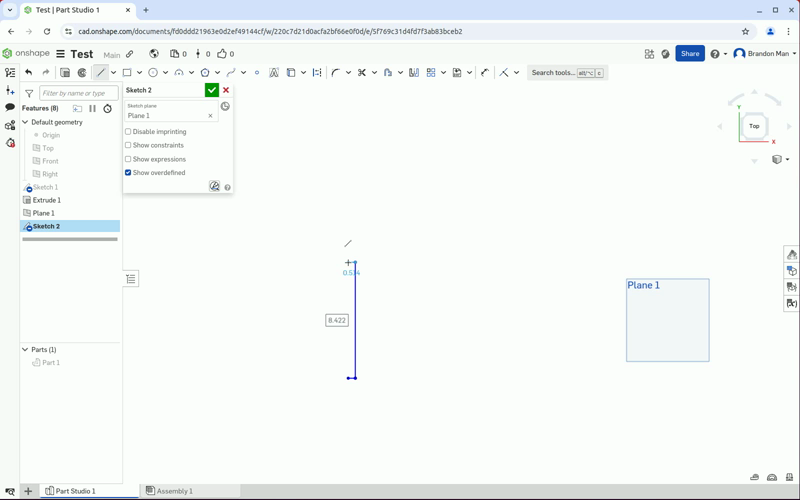
scroll(6)
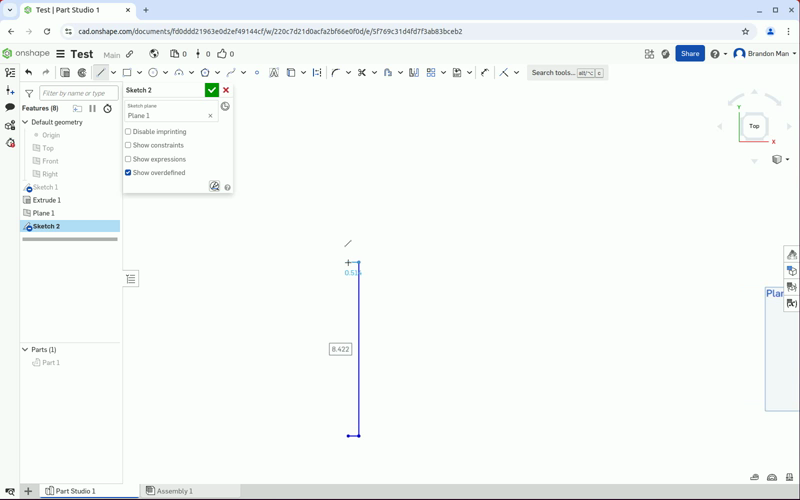
scroll(6)
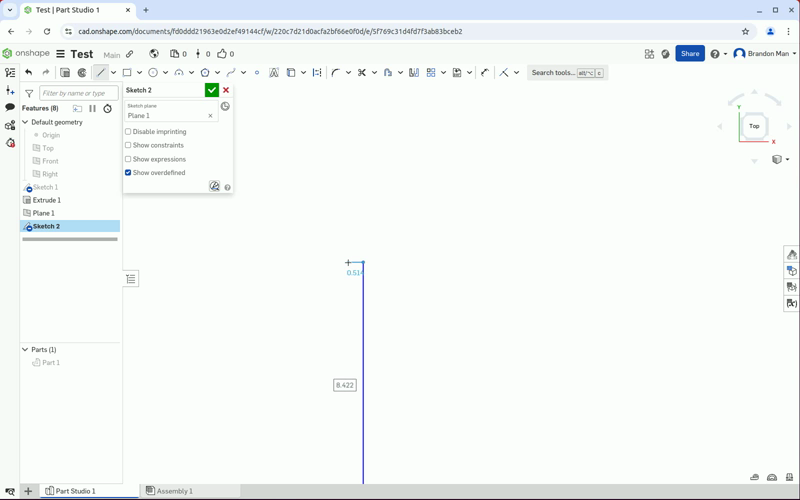
scroll(6)
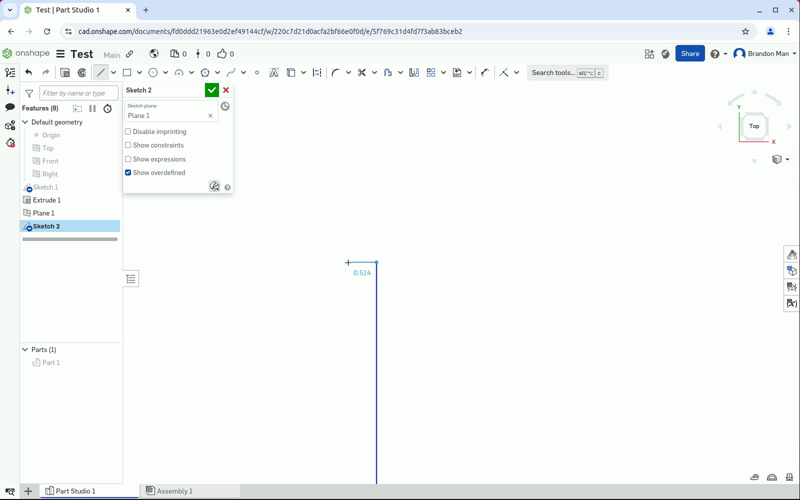
click(348, 262)
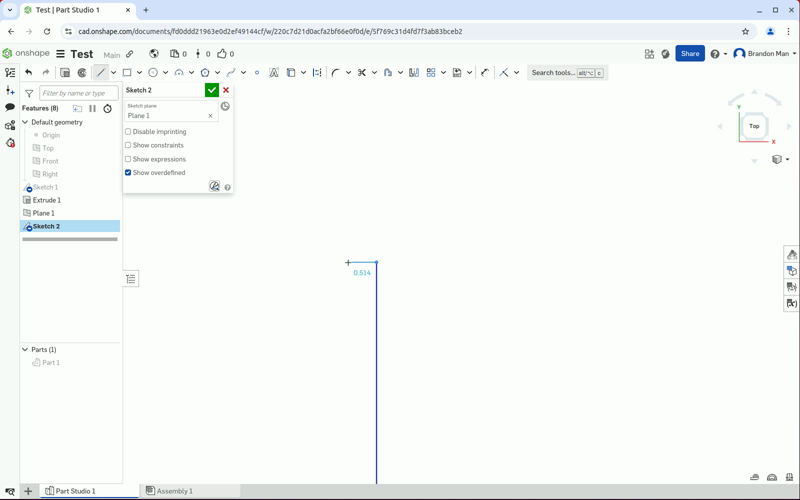
scroll(-6)
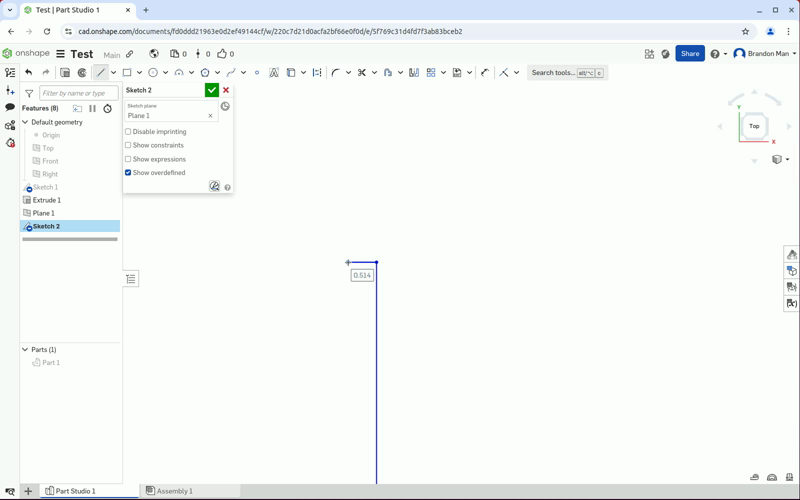
scroll(-6)
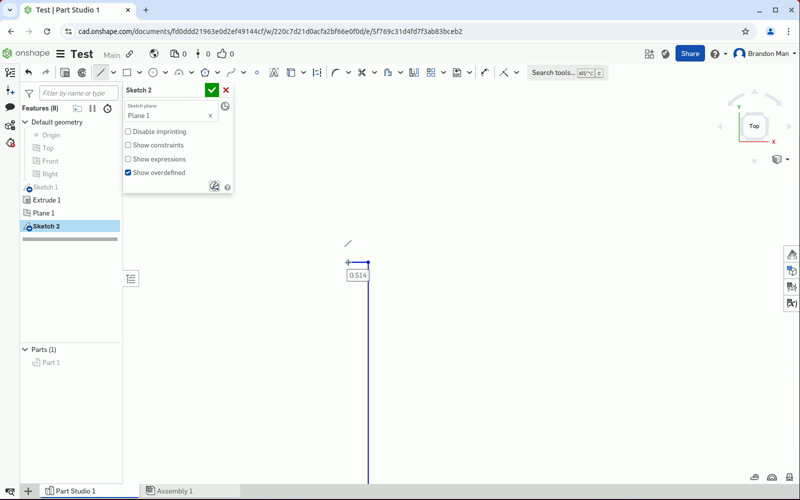
scroll(-6)
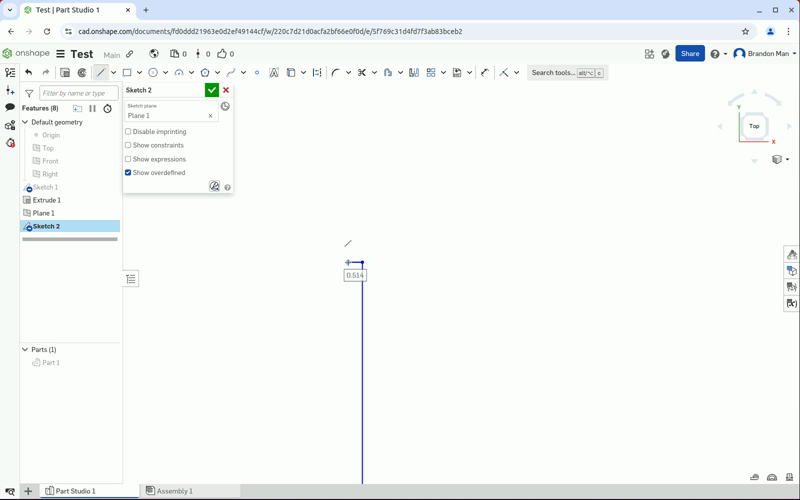
scroll(-6)
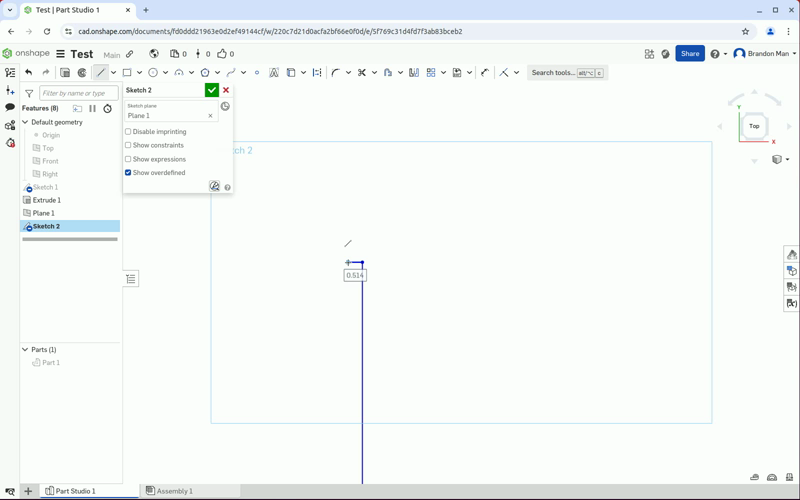
scroll(-6)
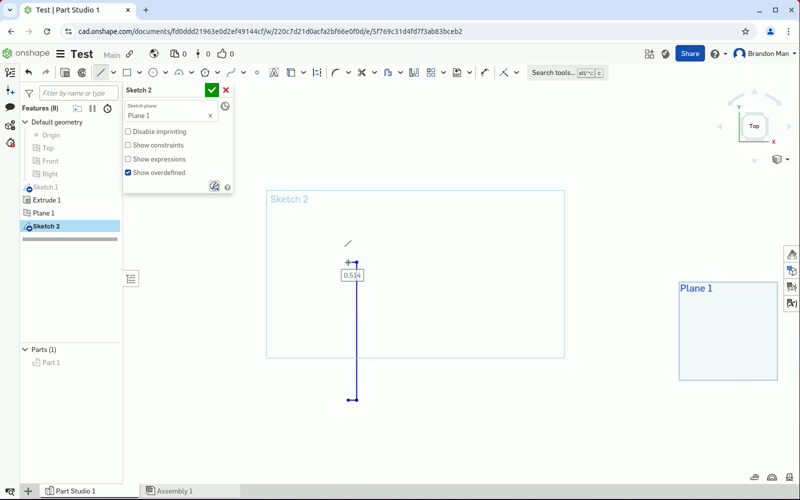
scroll(-6)
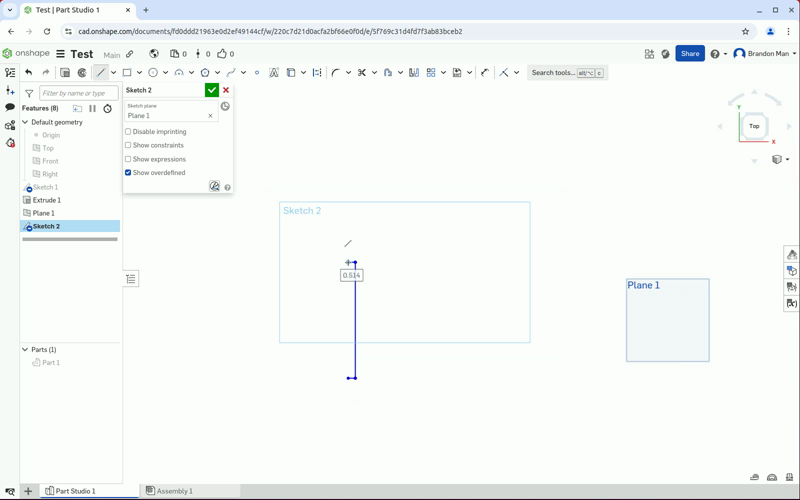
scroll(-6)
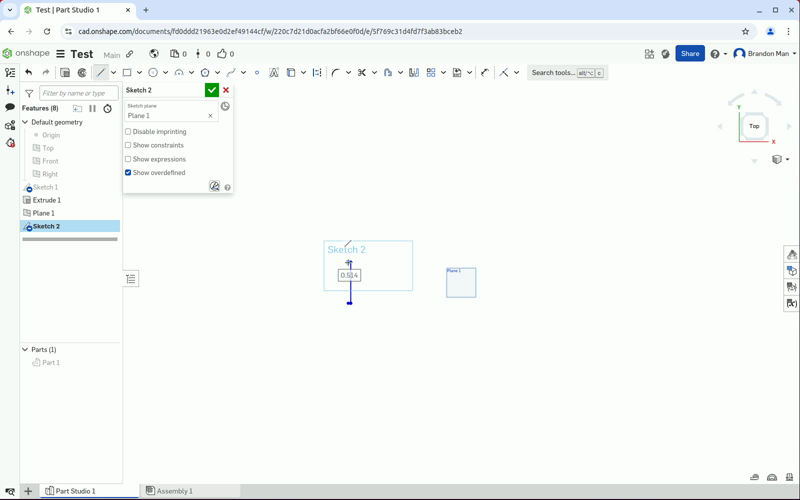
key_up(shift)
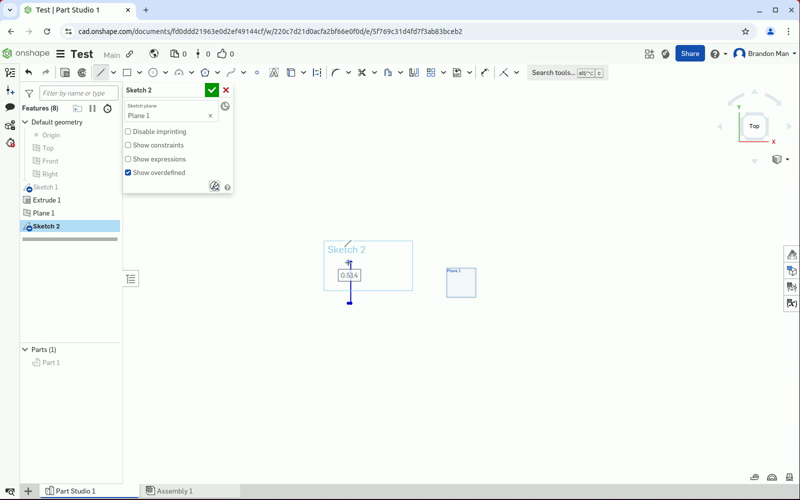
mouse_move(378, 262)
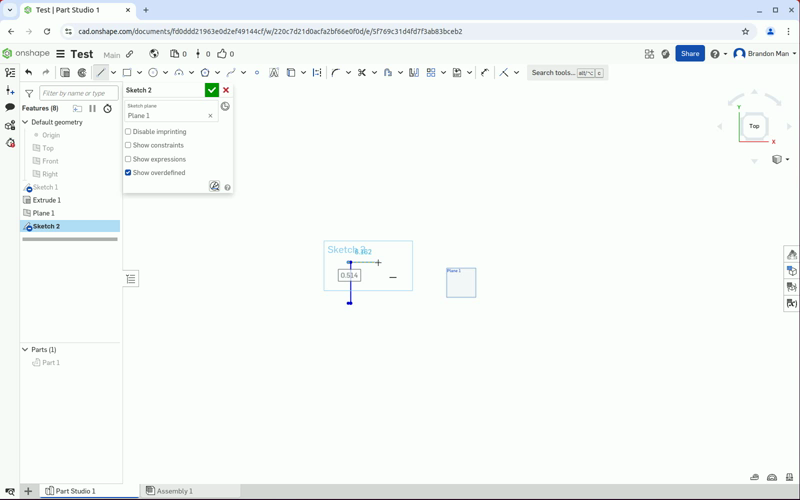
key_down(shift)
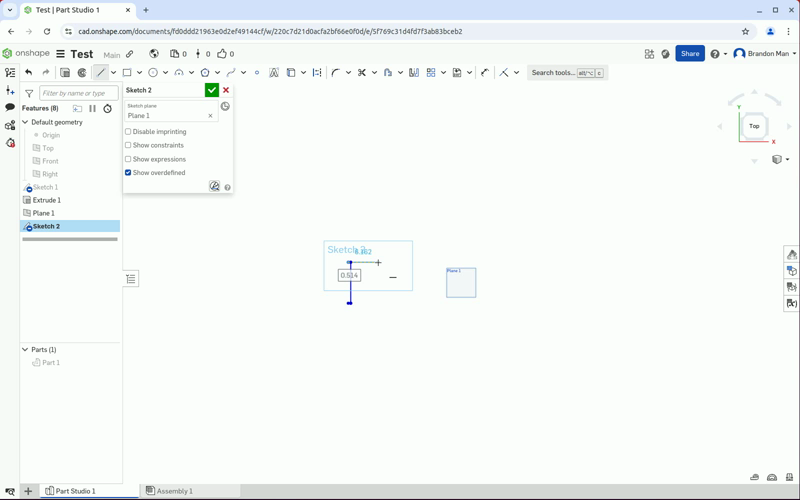
mouse_move(348, 303)
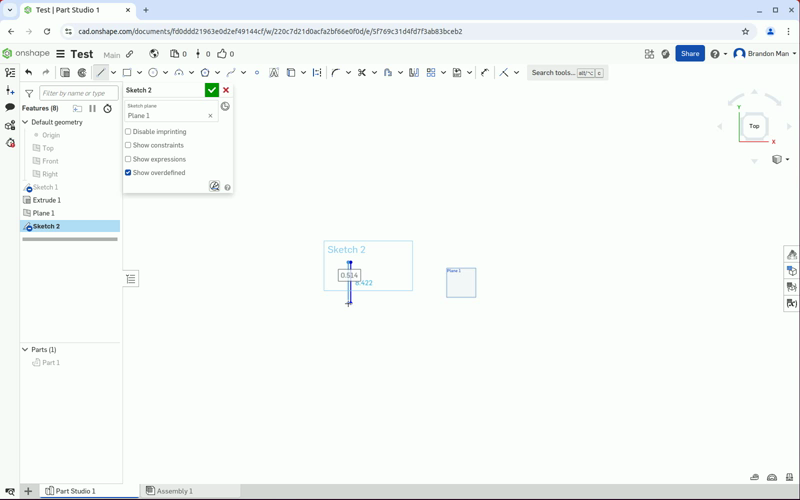
scroll(6)
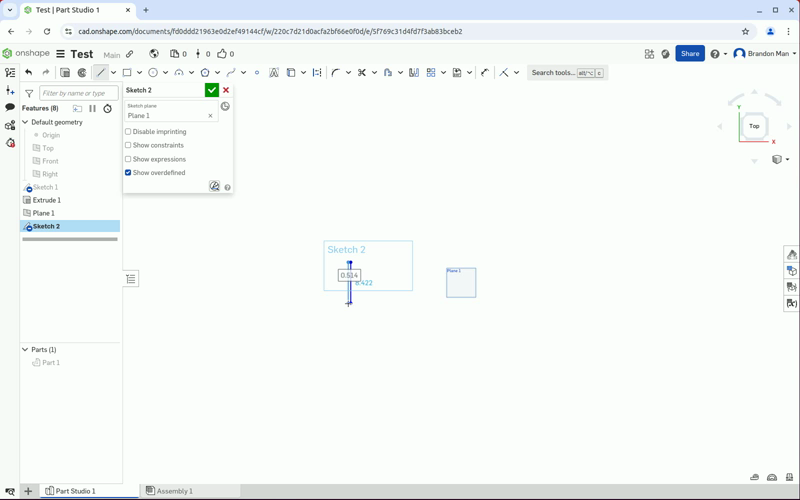
scroll(6)
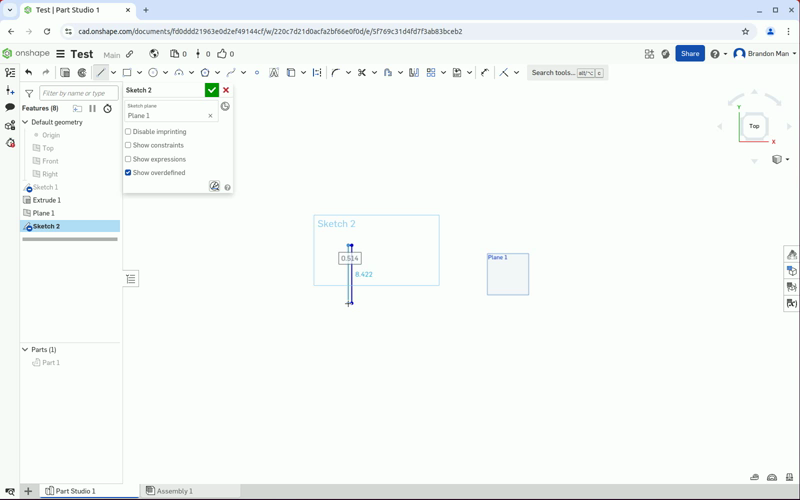
scroll(6)
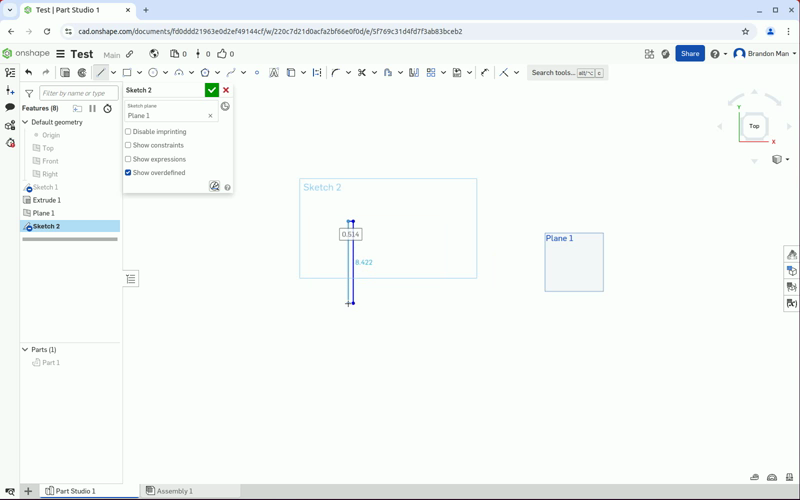
scroll(6)
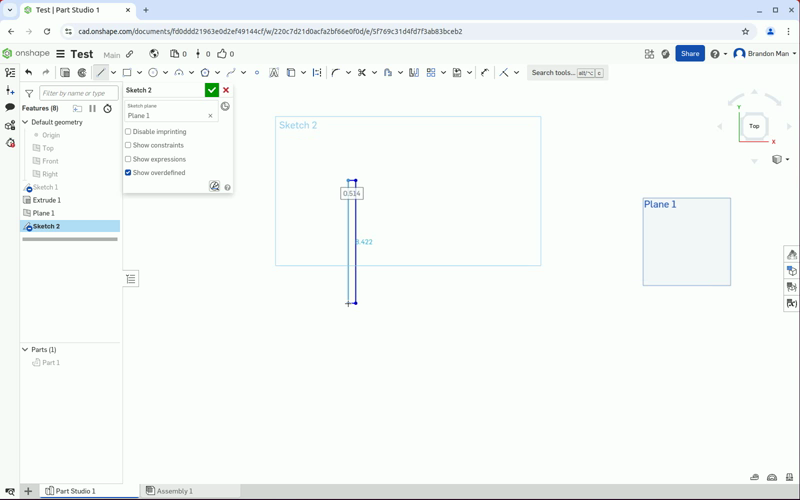
scroll(6)
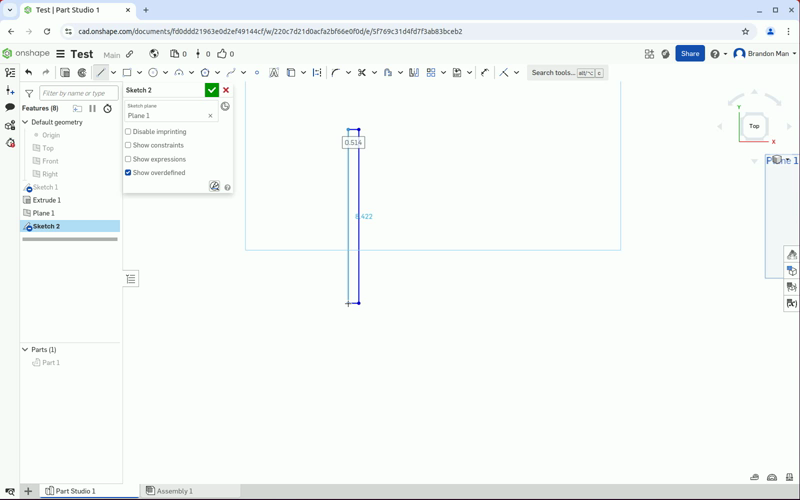
scroll(6)
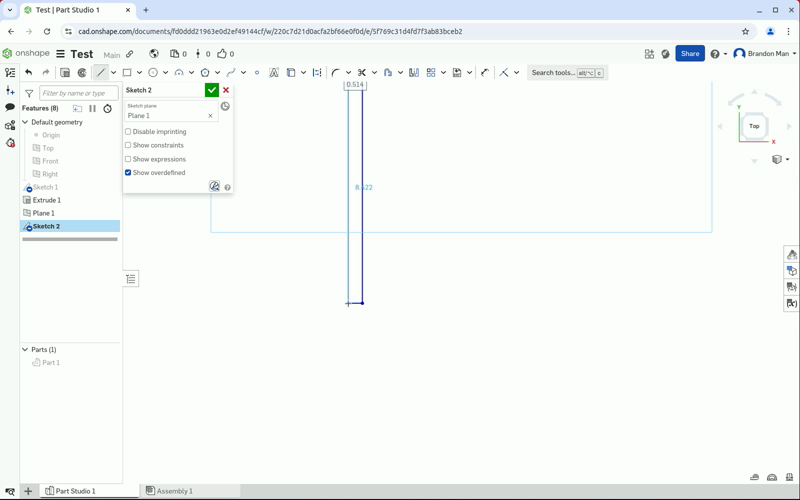
scroll(6)
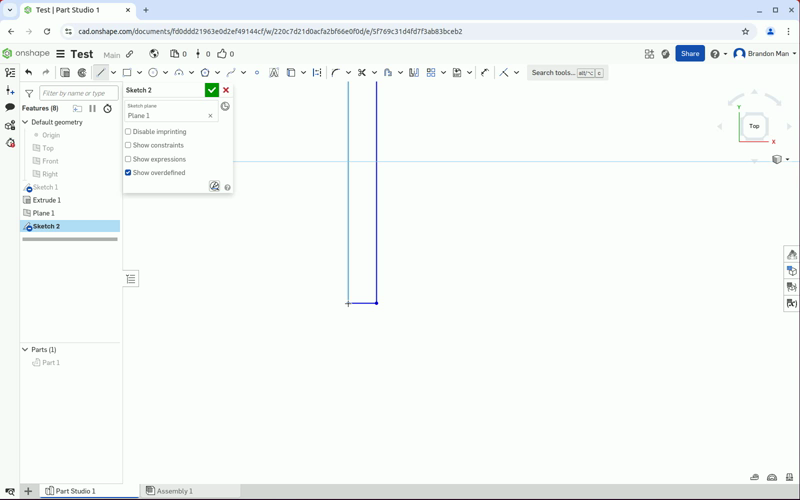
key_up(shift)
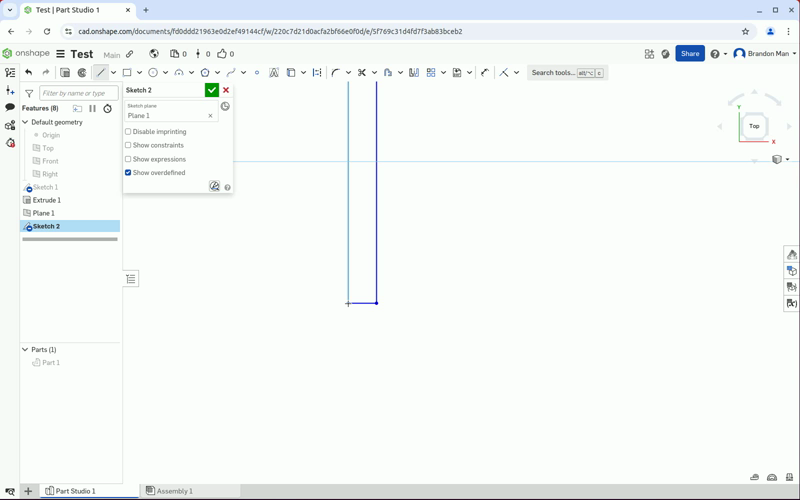
click(348, 303)
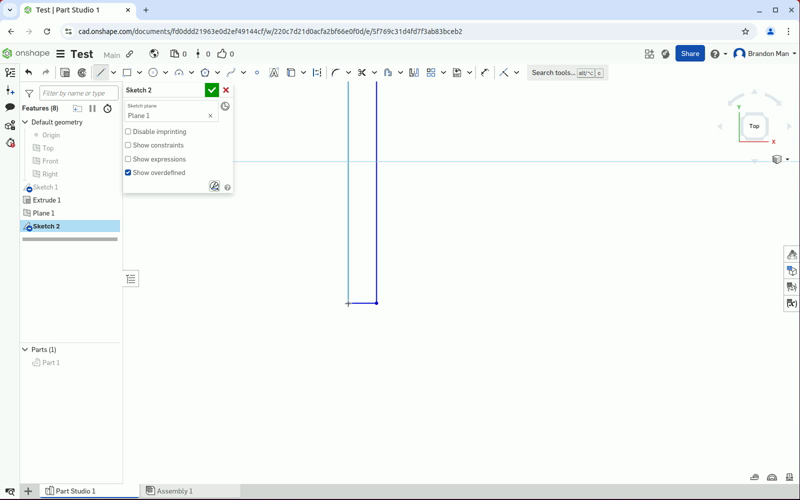
scroll(-6)
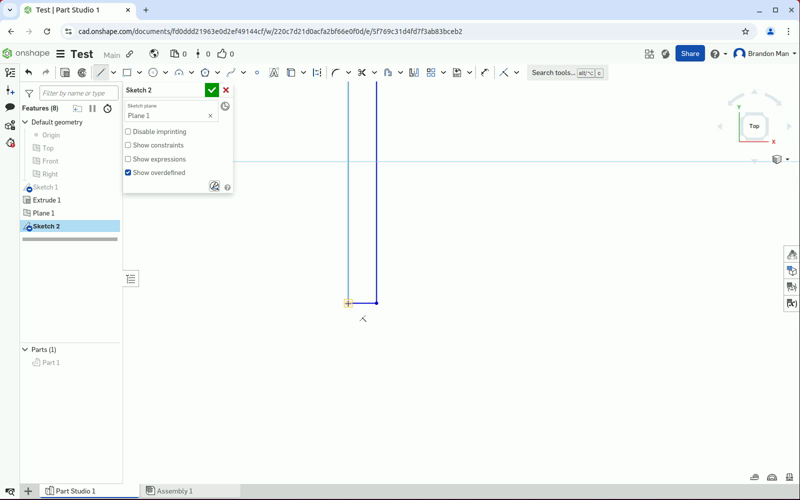
scroll(-6)
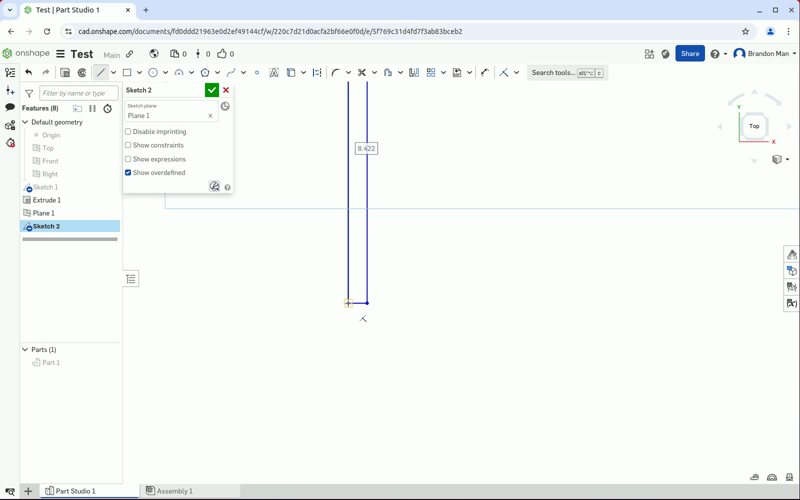
scroll(-6)
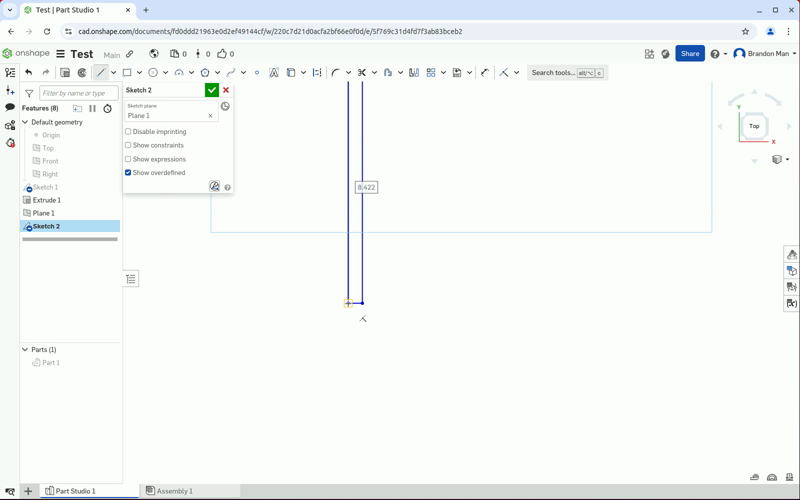
scroll(-6)
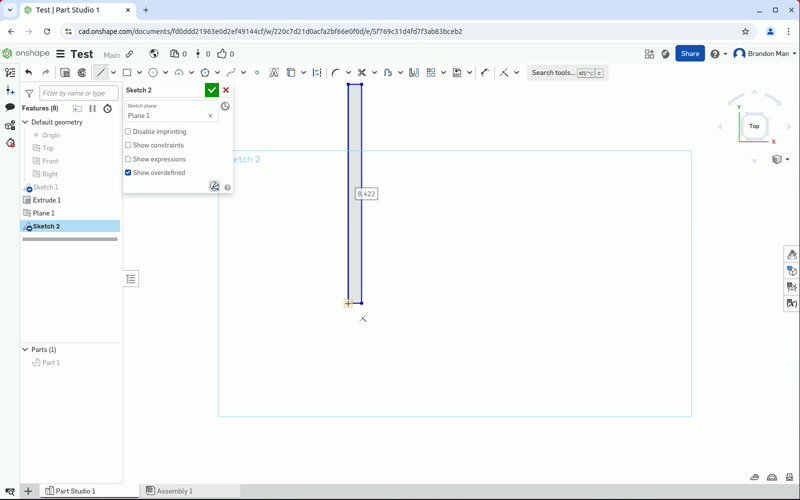
scroll(-6)
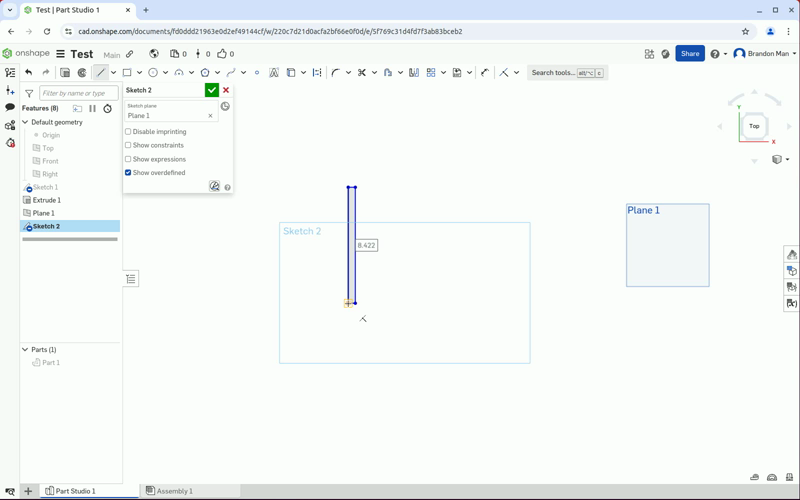
scroll(-6)
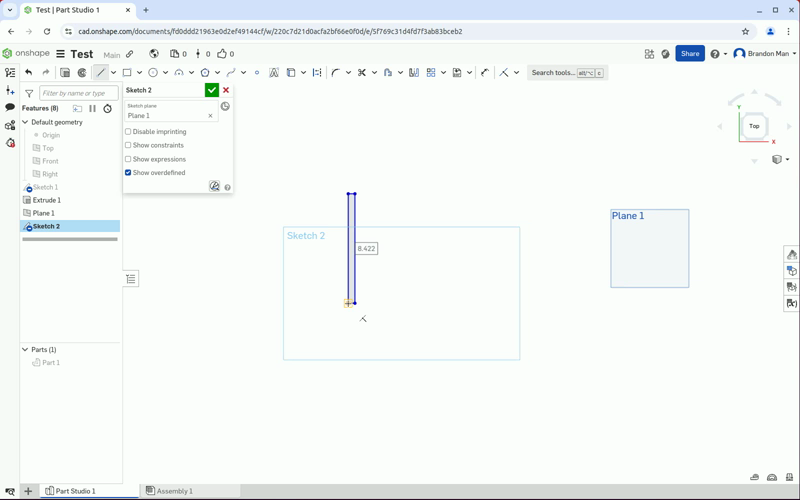
scroll(-6)
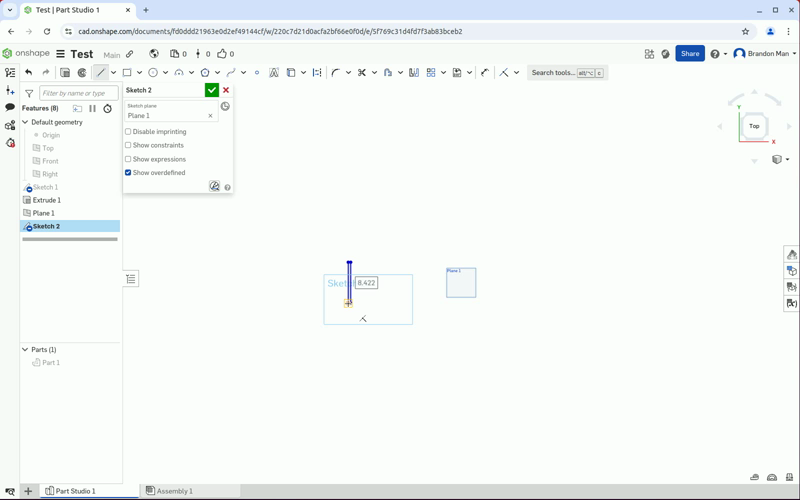
key(esc)
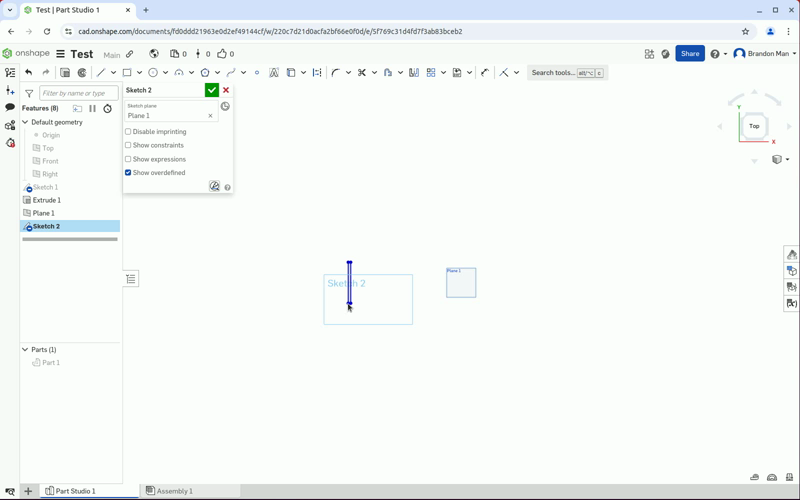
mouse_move(349, 284)
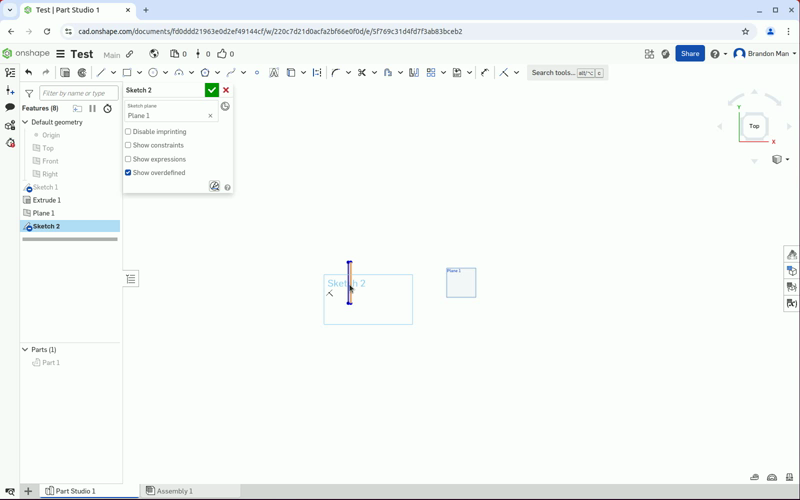
scroll(6)
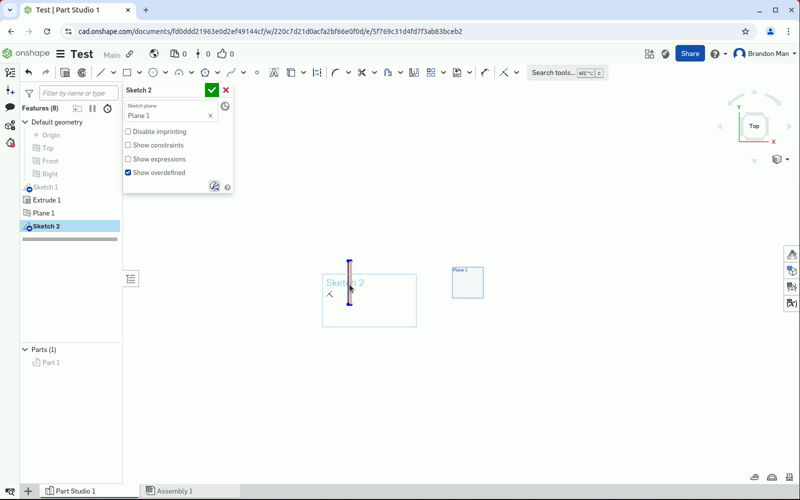
scroll(6)
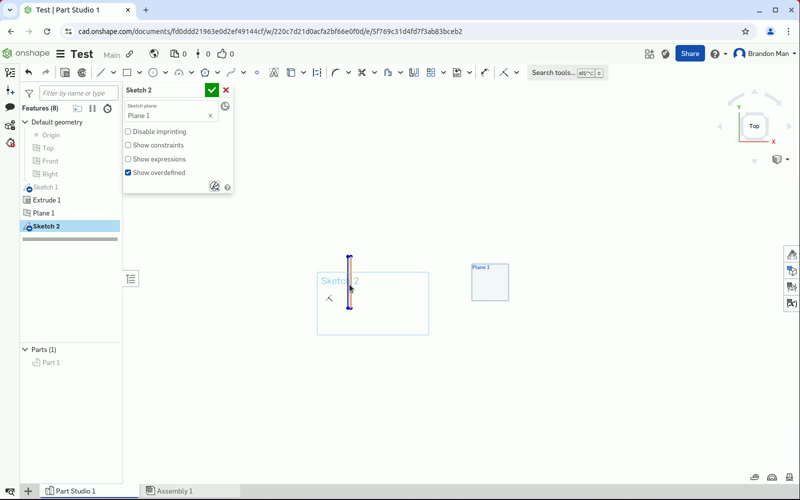
scroll(6)
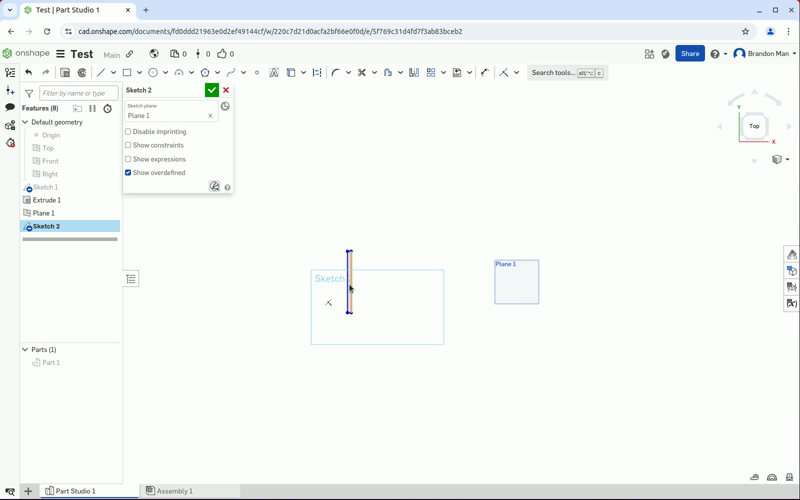
scroll(6)
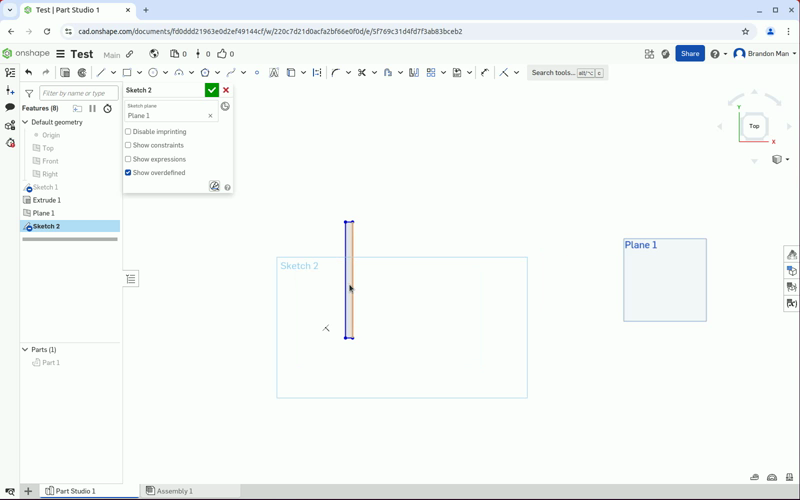
scroll(6)
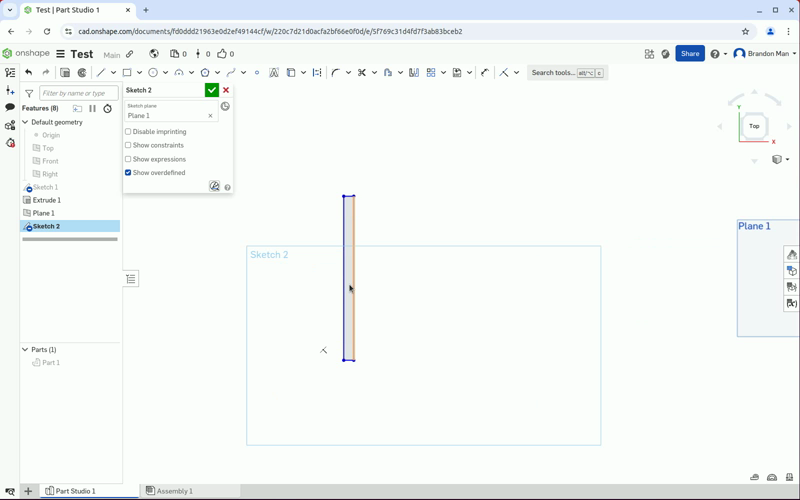
scroll(6)
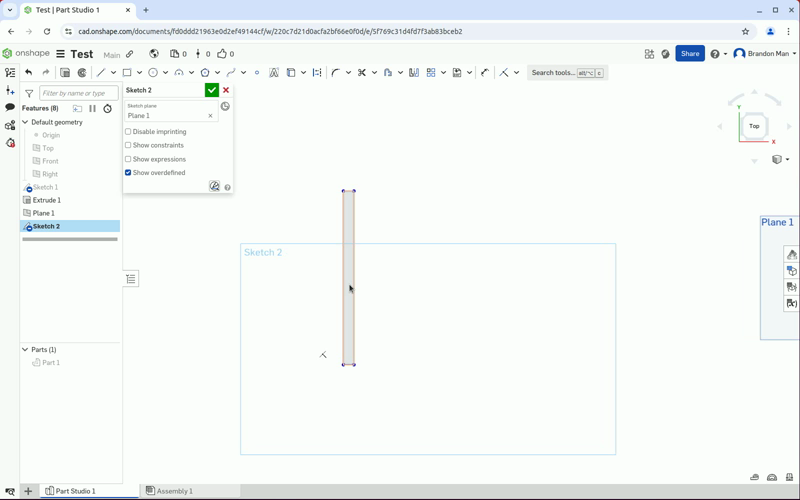
scroll(6)
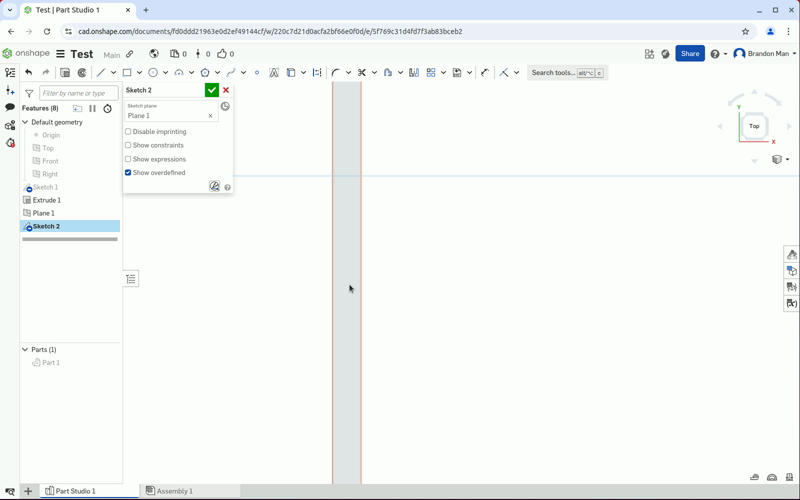
click(349, 284)
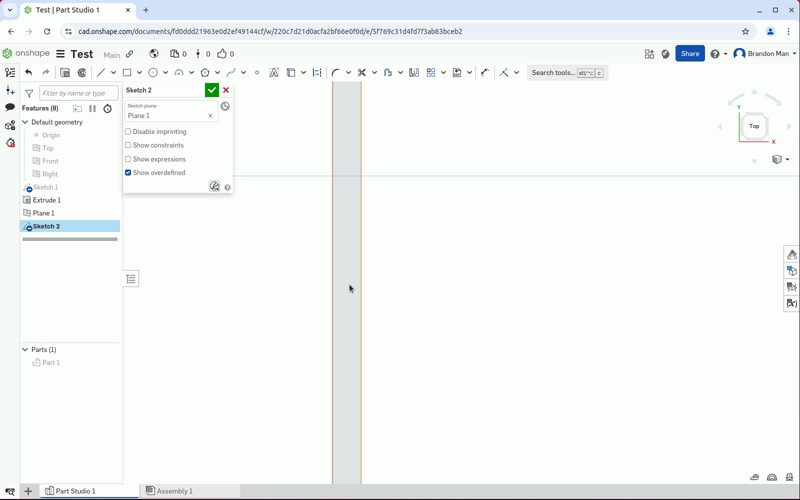
scroll(-6)
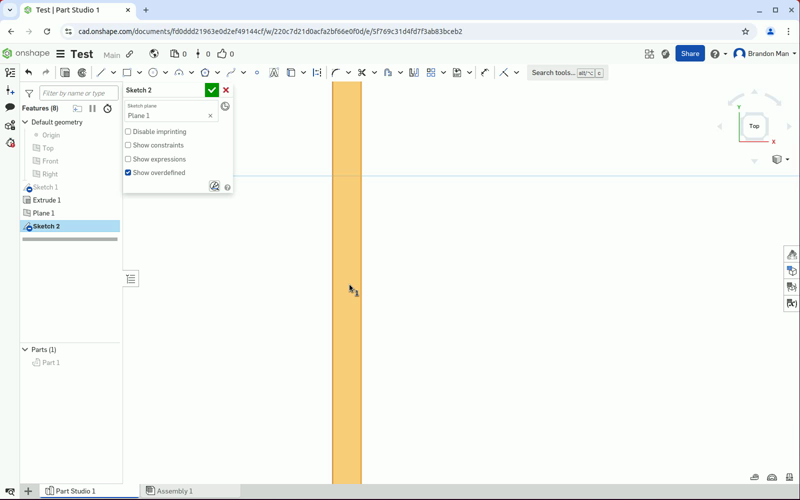
scroll(-6)
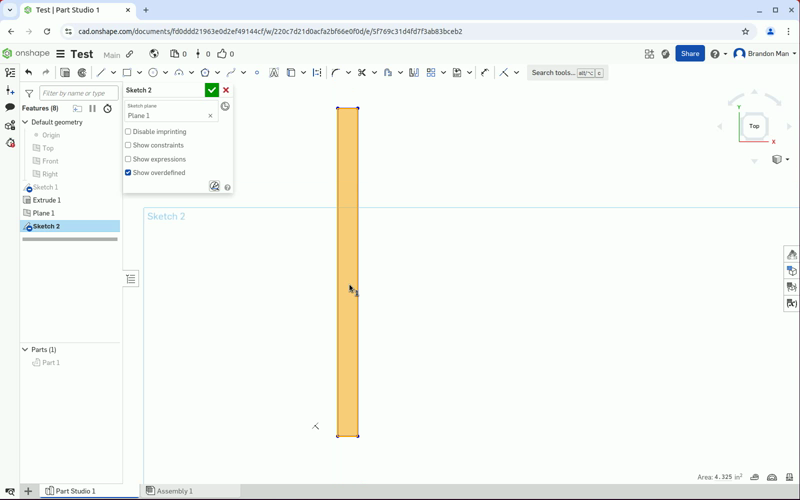
scroll(-6)
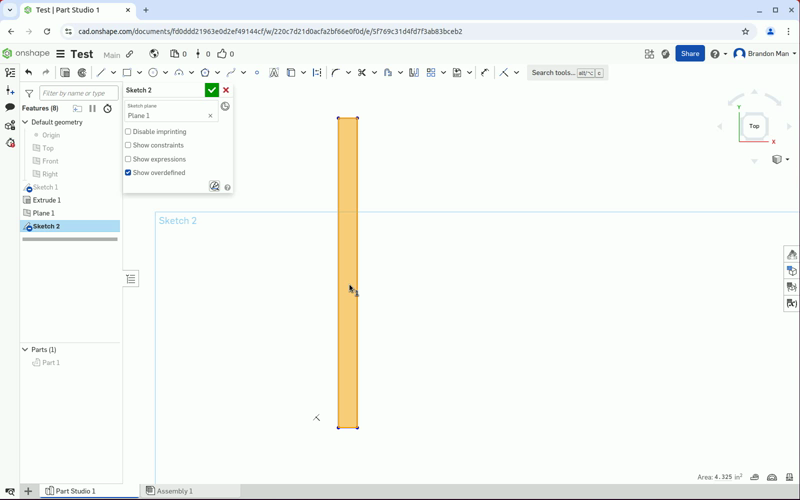
scroll(-6)
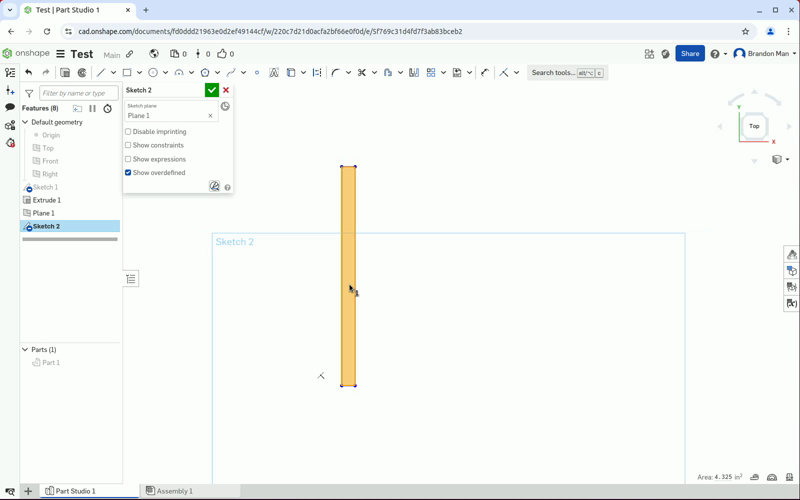
scroll(-6)
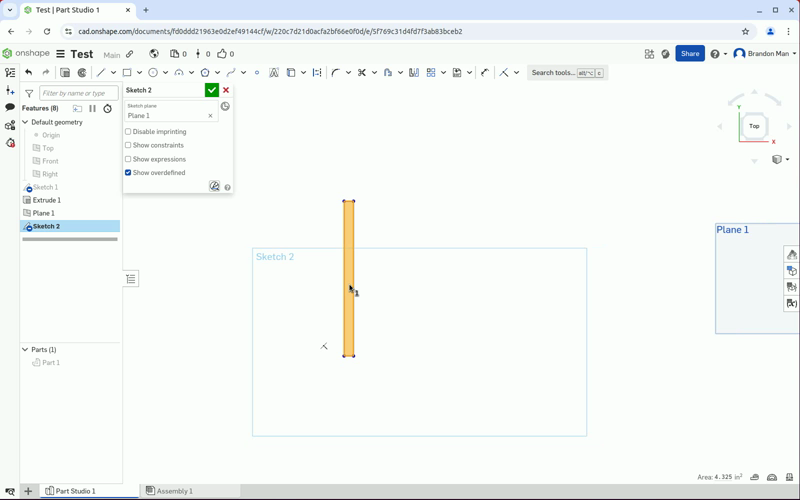
scroll(-6)
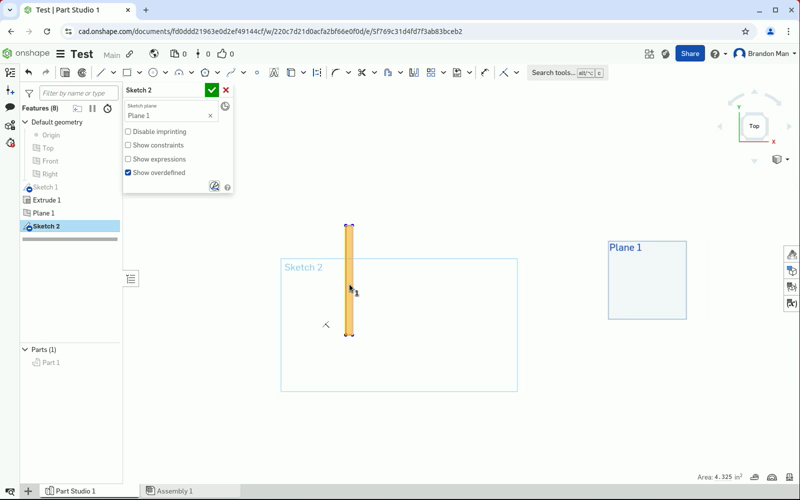
scroll(-6)
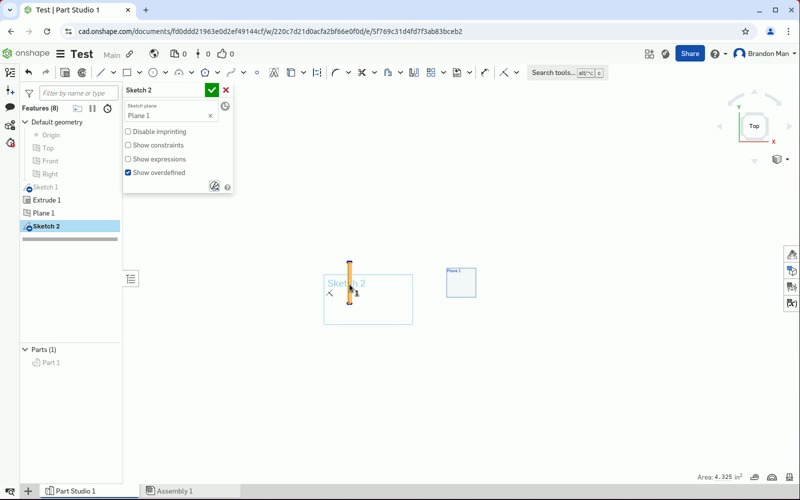
mouse_move(73, 352)
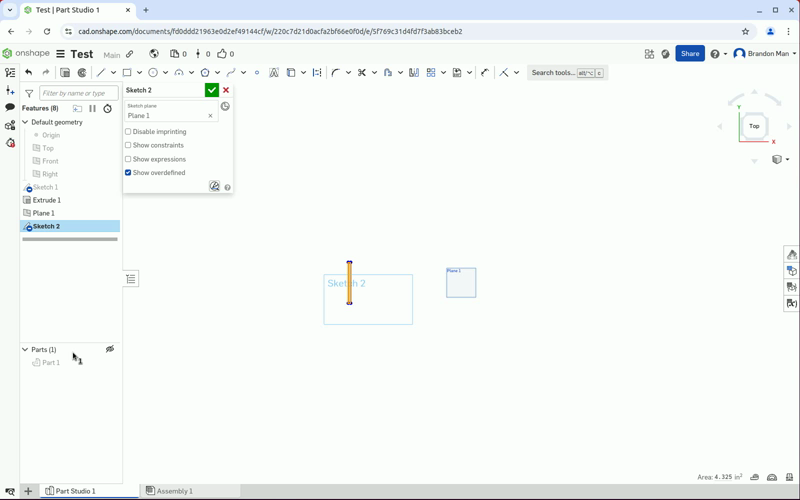
key(shift+y)
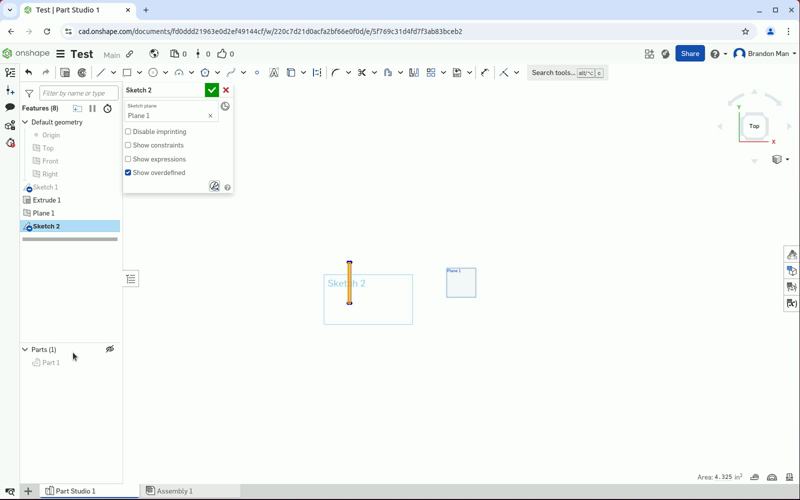
key(shift+e)
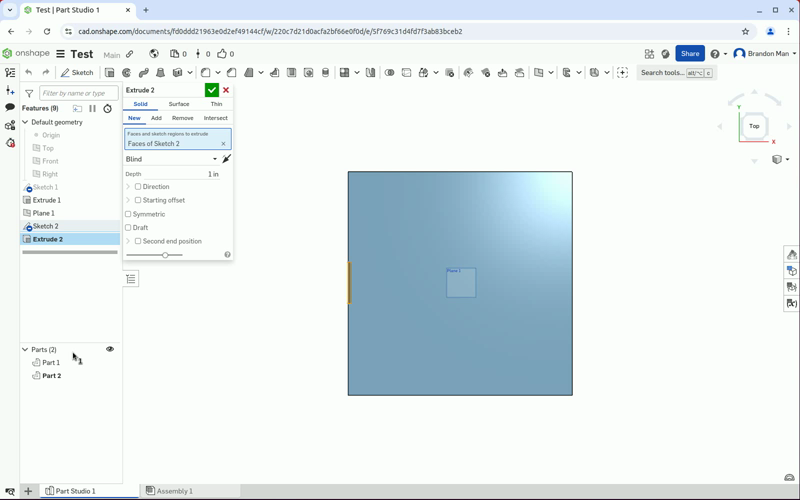
mouse_move(143, 106)
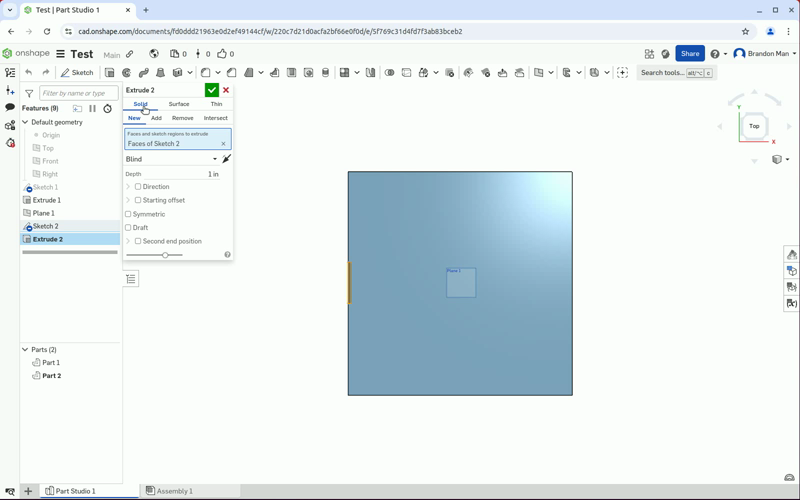
click(143, 106)
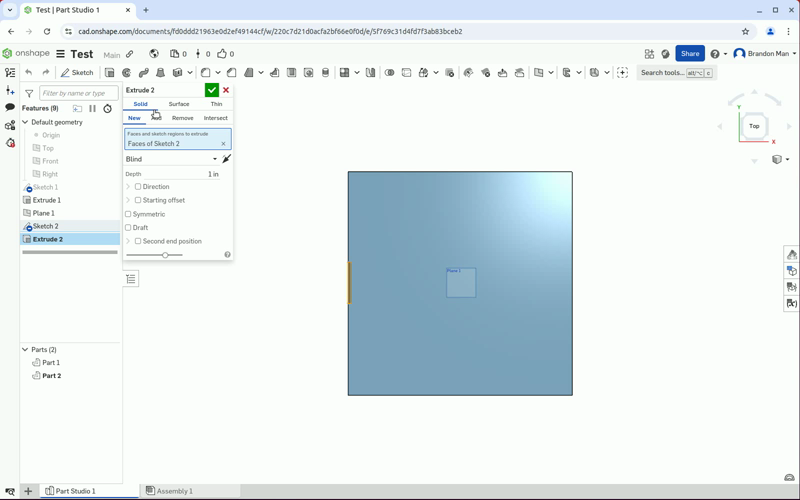
mouse_move(186, 120)
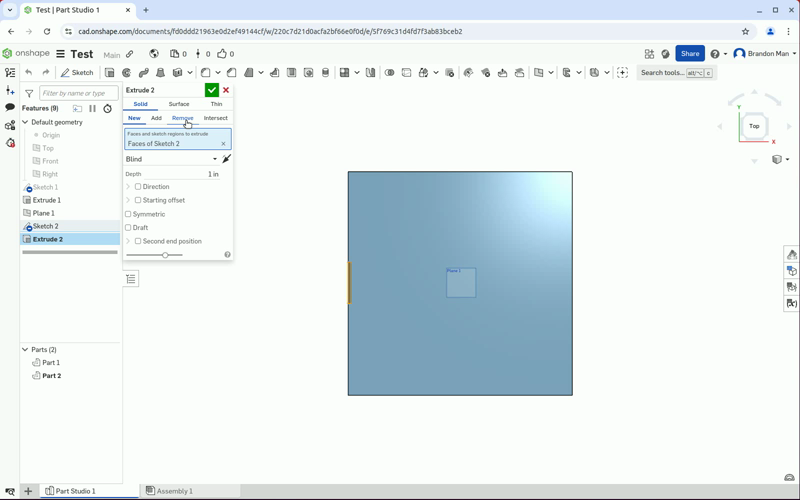
click(186, 120)
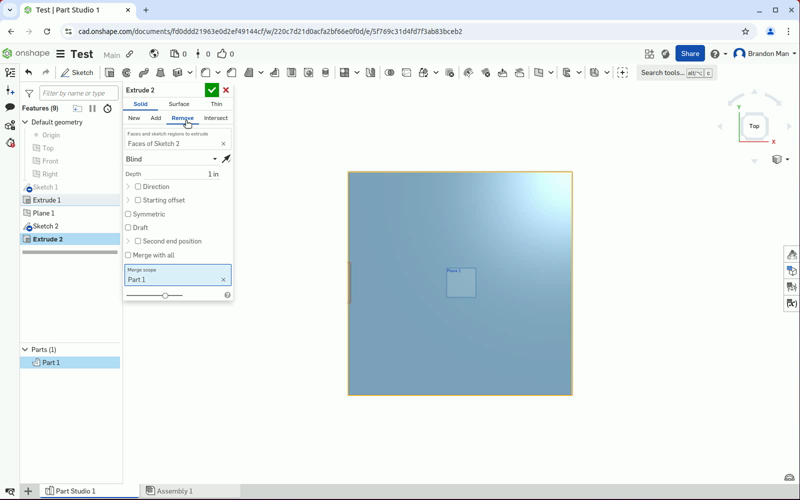
key(tab, 4)
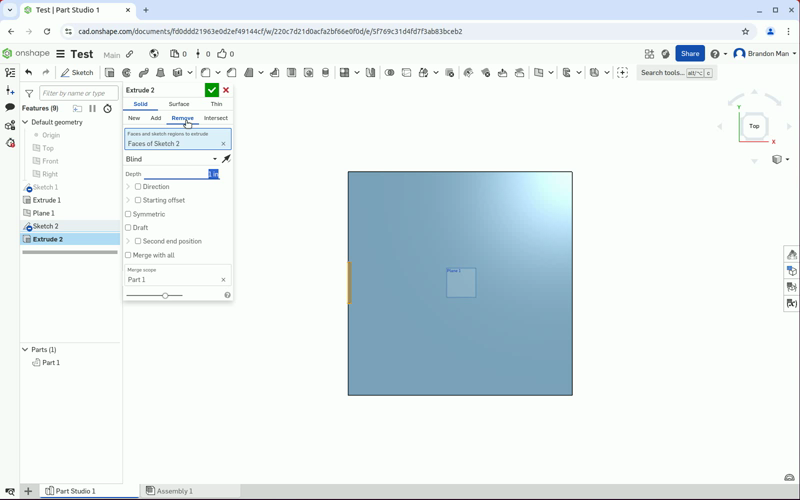
text(4.814)
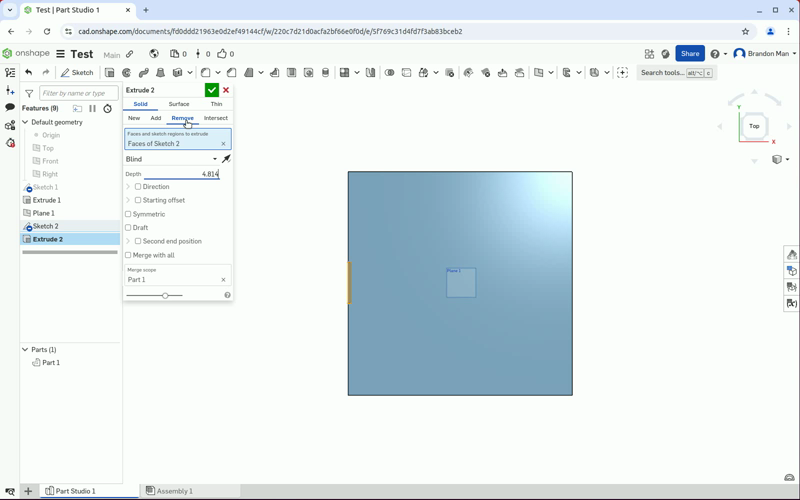
key(tab, 6)
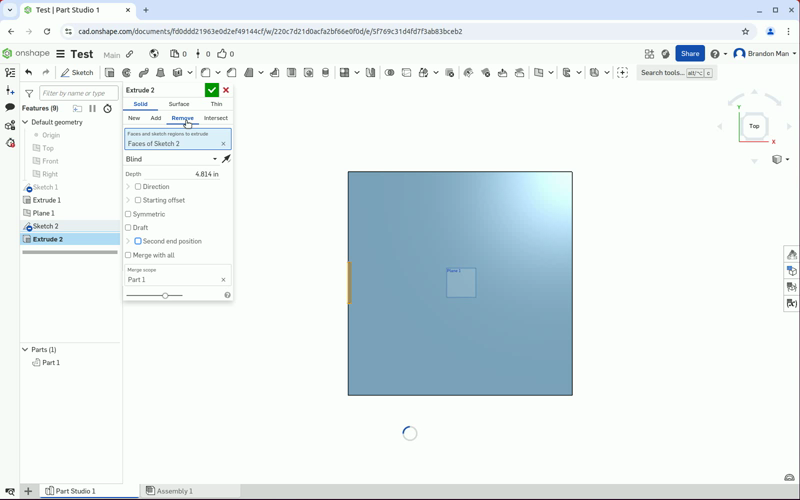
key(space)
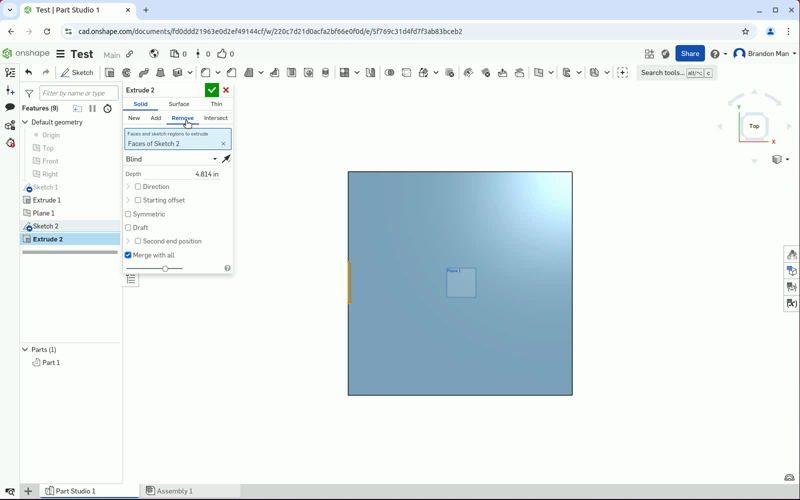
key(enter)
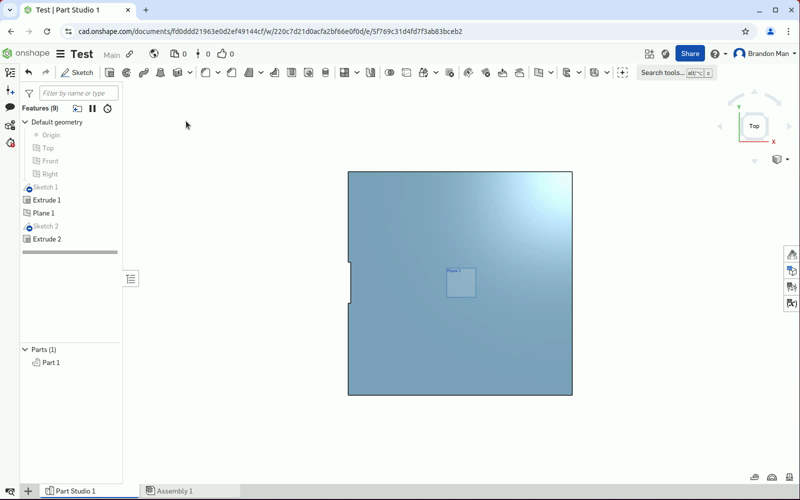
key(shift+h)
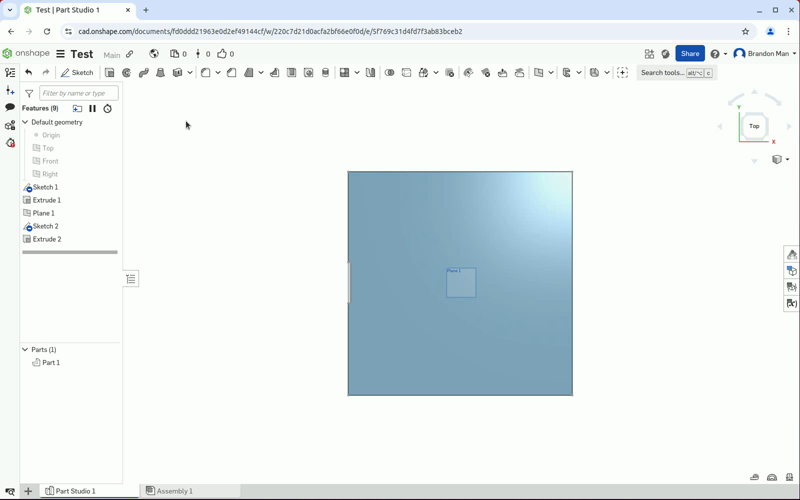
key(shift+h)
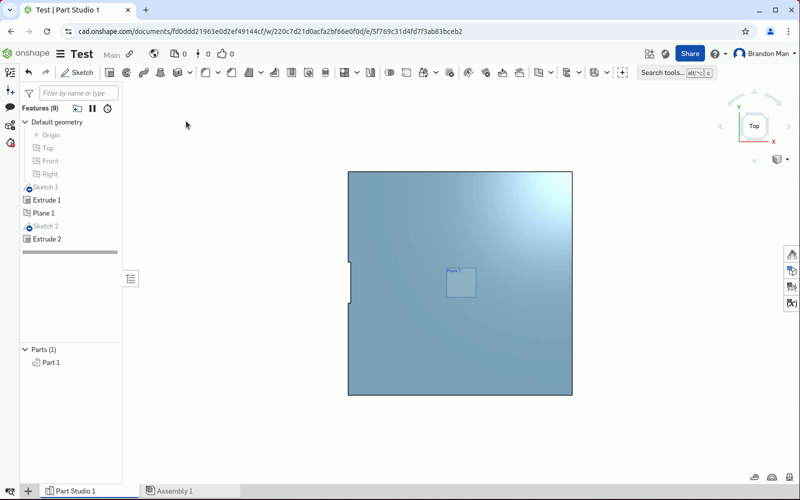
mouse_move(73, 189)
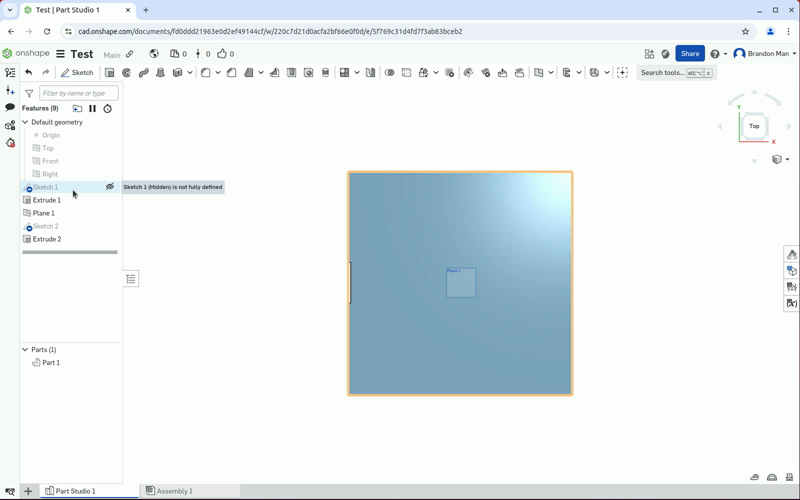
click(73, 189)
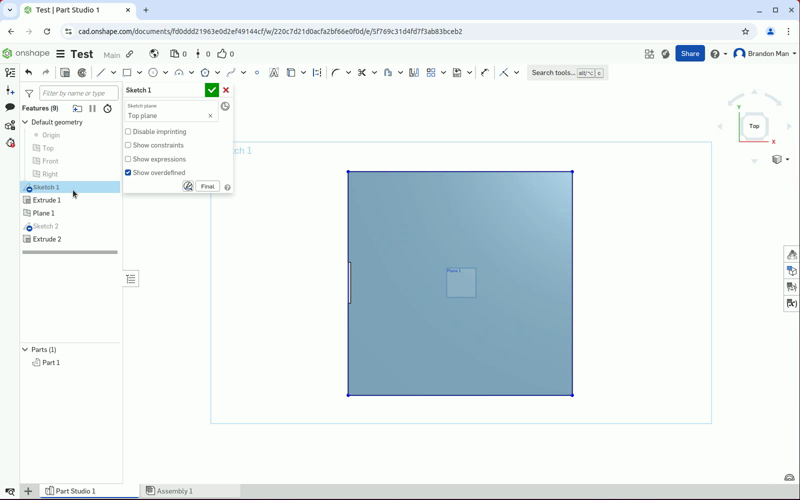
mouse_move(229, 92)
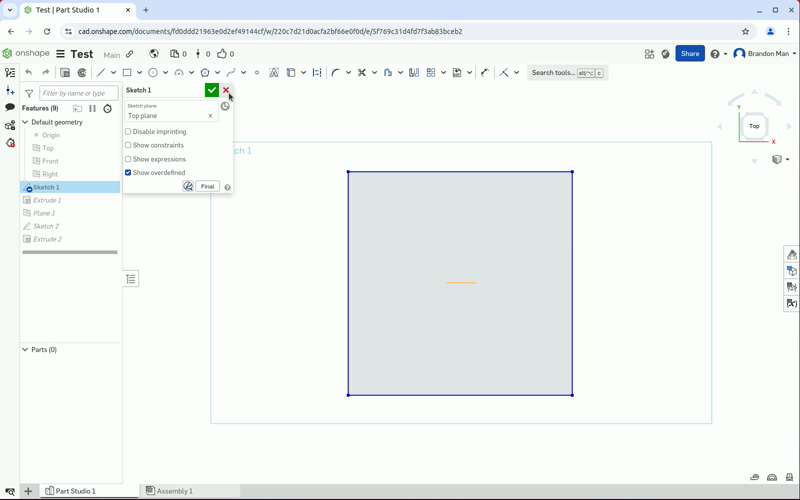
click(229, 92)
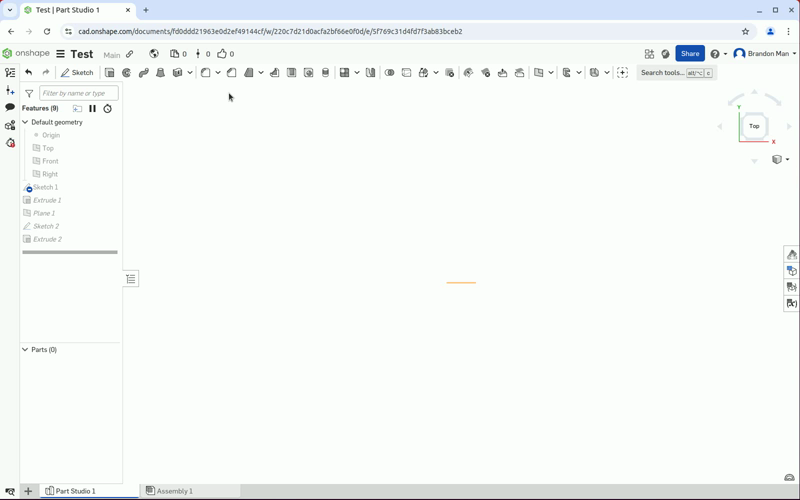
key(shift+s)
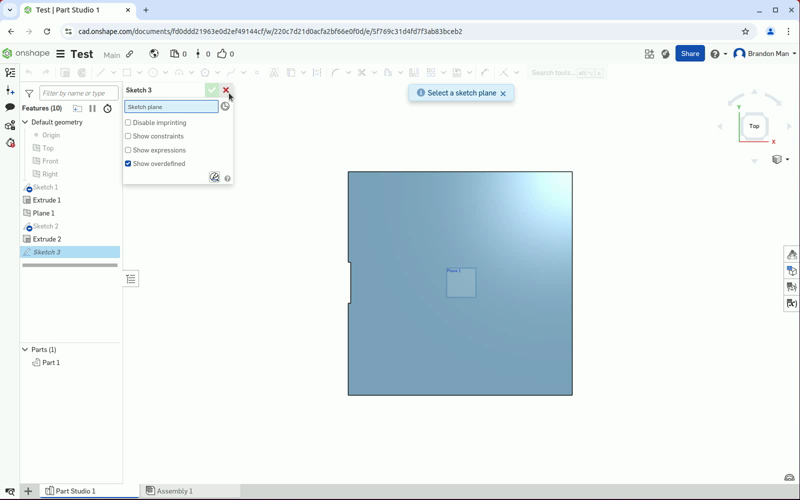
mouse_move(73, 215)
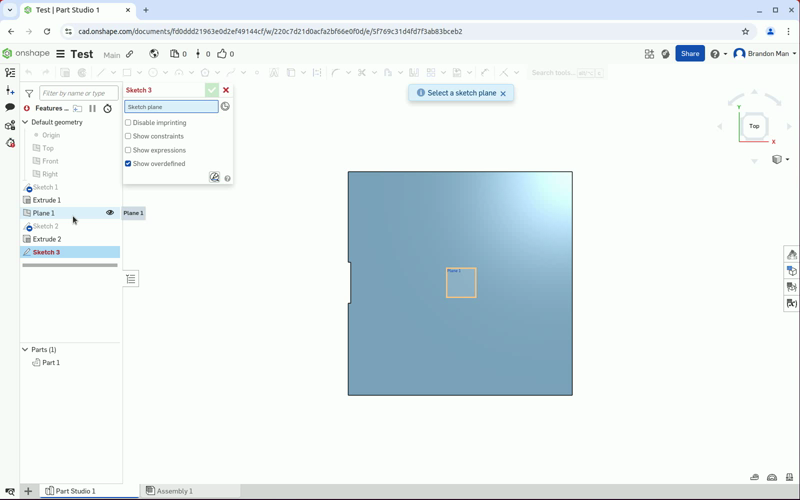
click(73, 215)
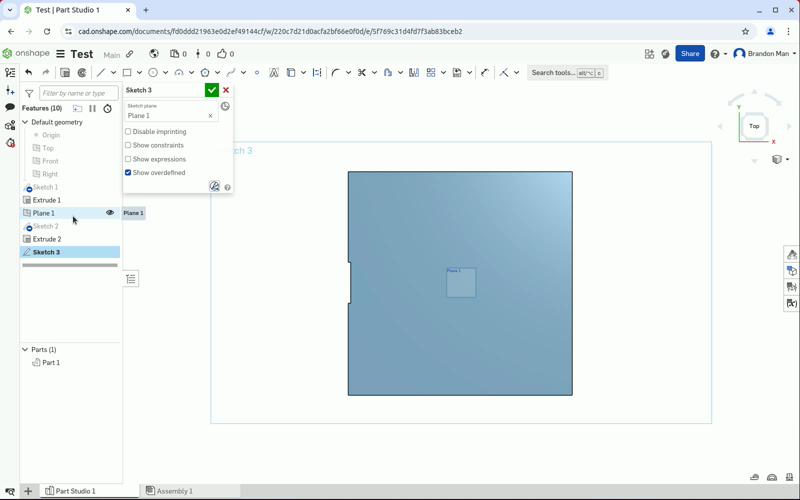
mouse_move(73, 352)
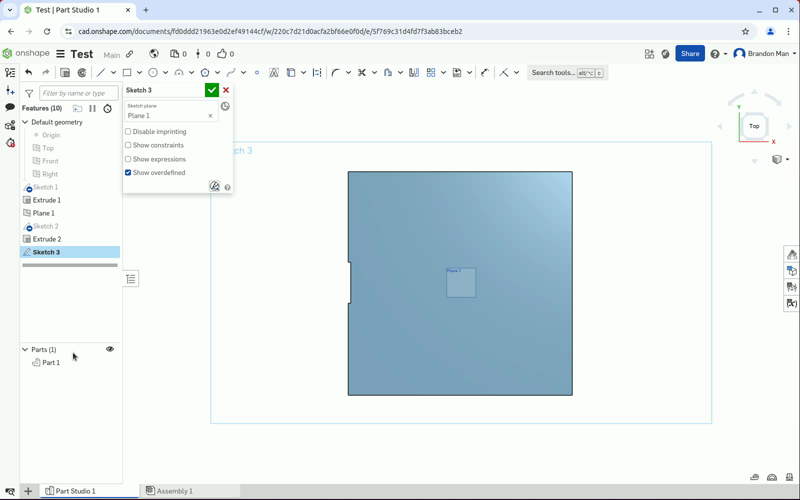
key(y)
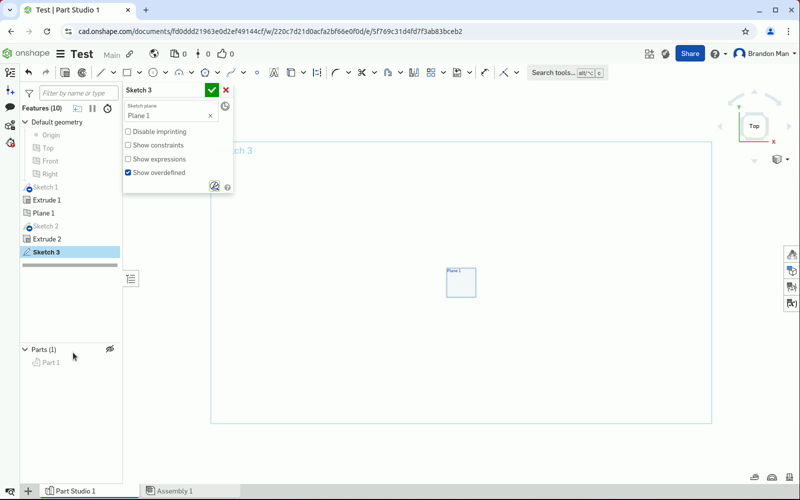
key(l)
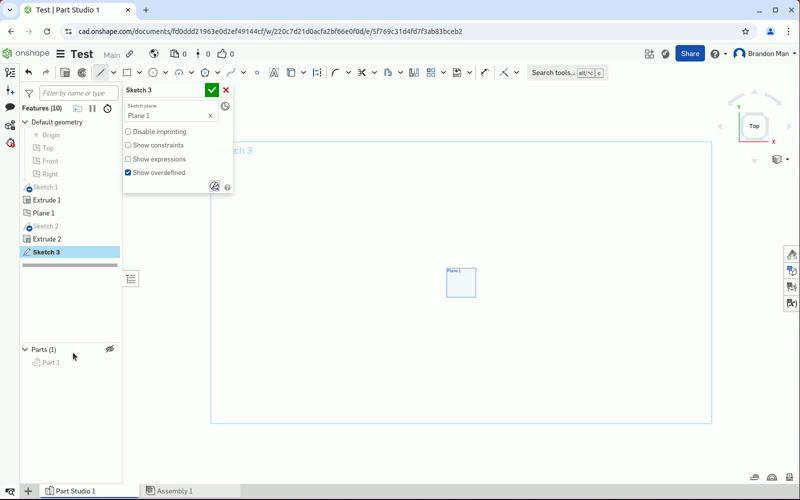
key_down(shift)
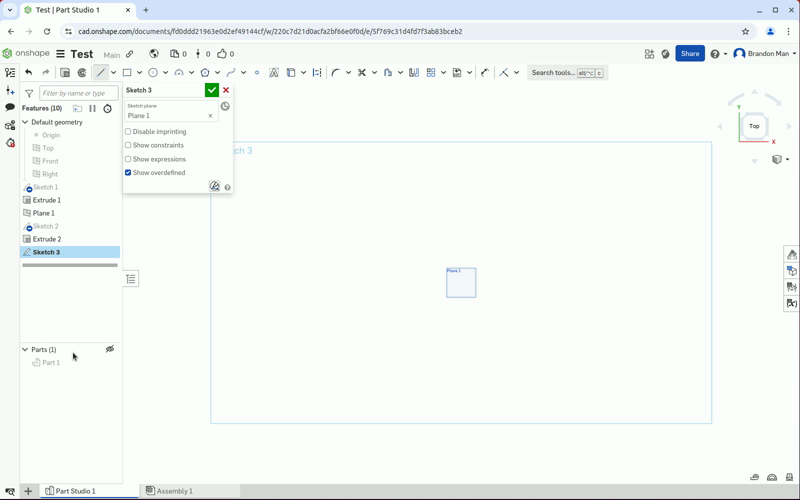
mouse_move(570, 303)
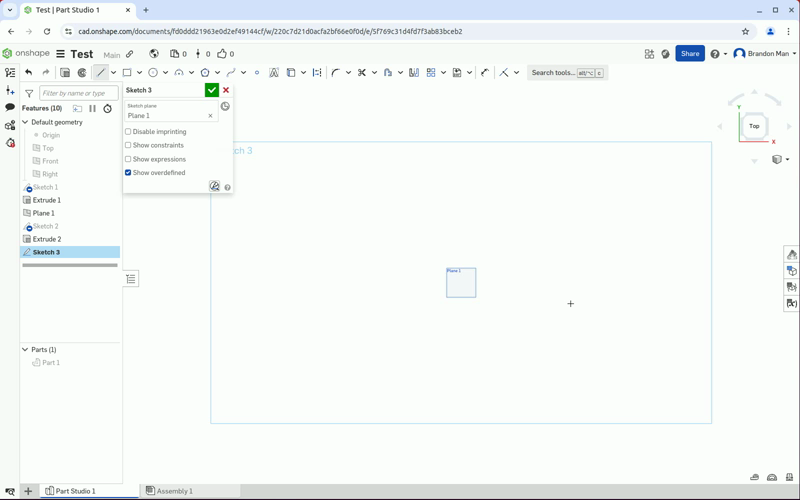
click(570, 303)
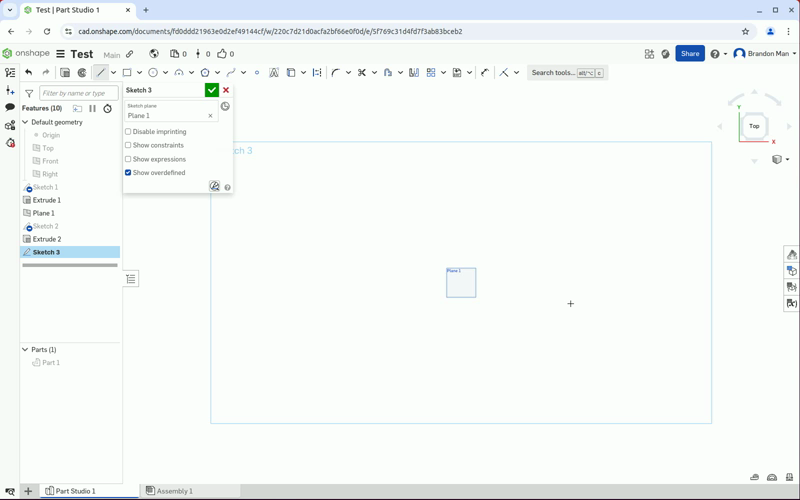
key_up(shift)
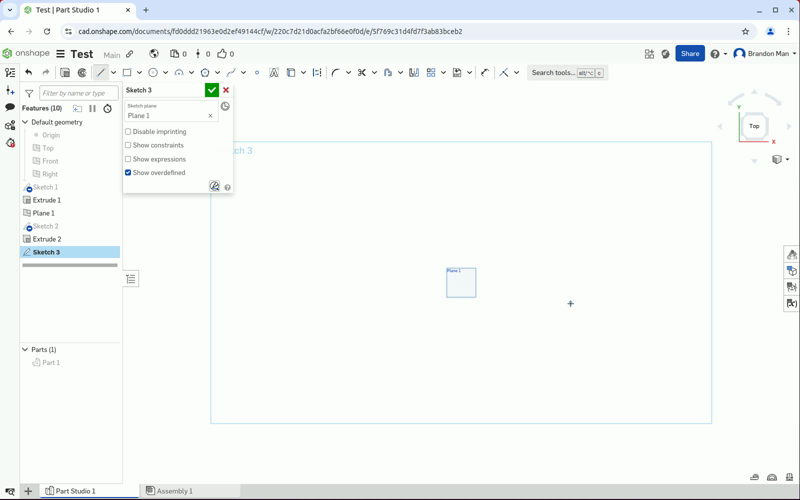
key_down(shift)
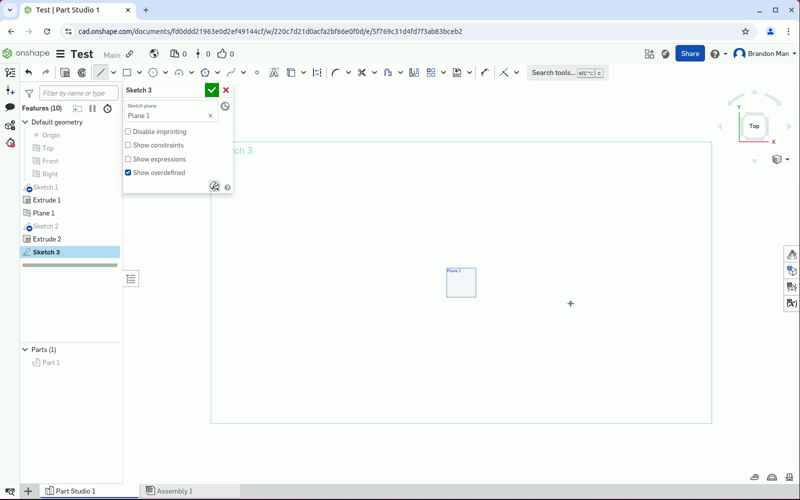
mouse_move(589, 303)
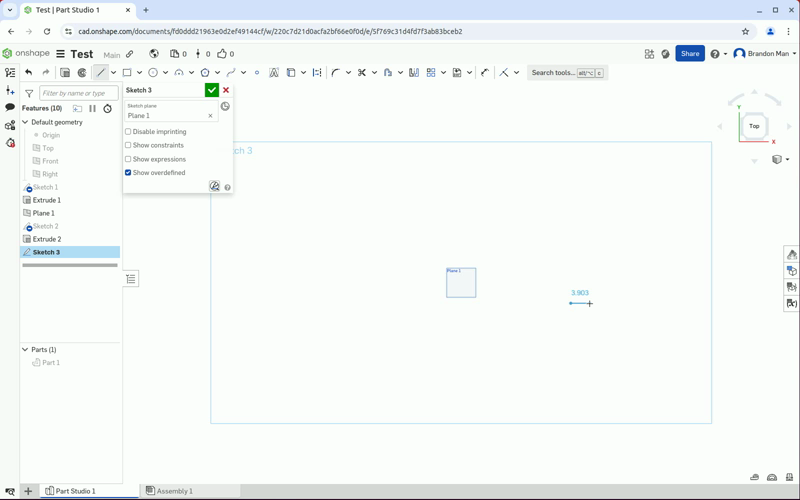
mouse_move(573, 303)
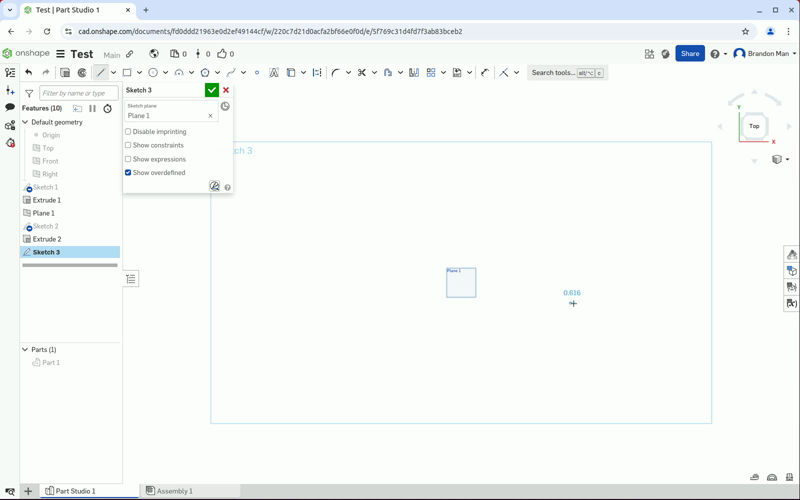
scroll(6)
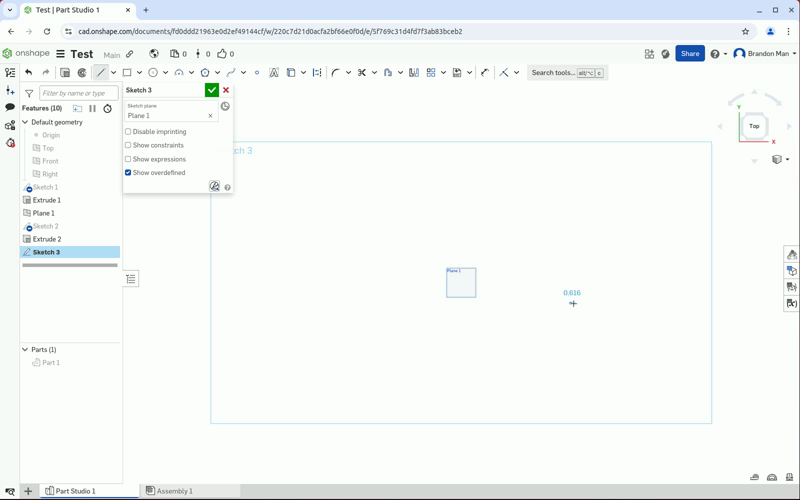
scroll(6)
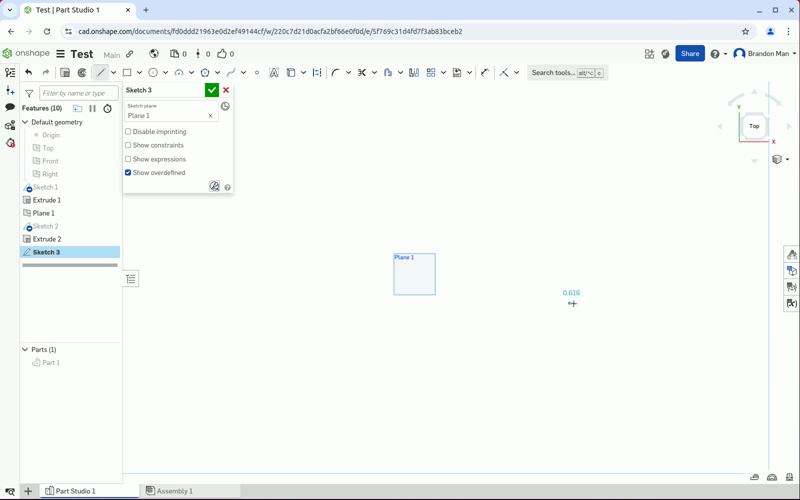
scroll(6)
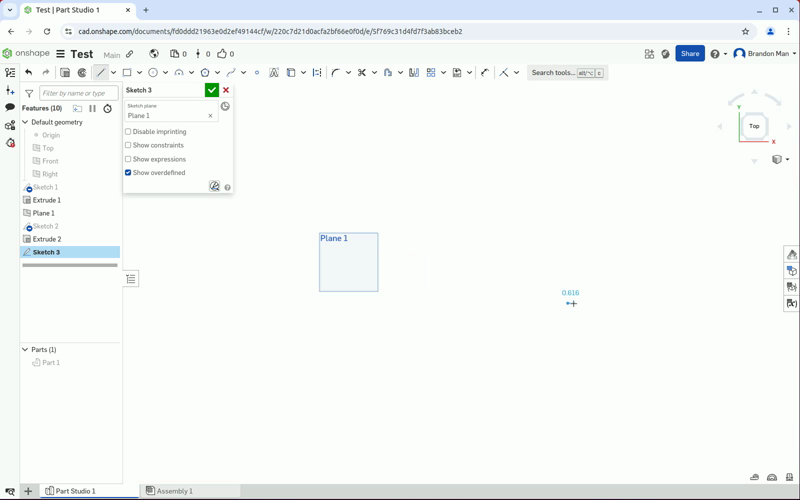
scroll(6)
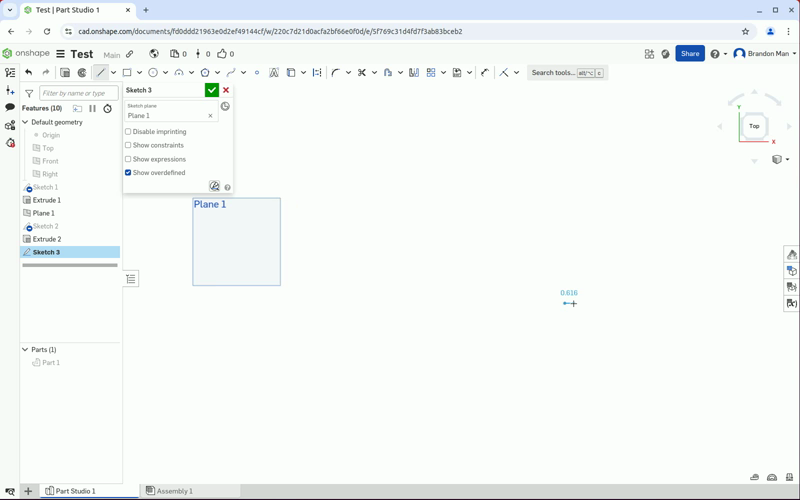
scroll(6)
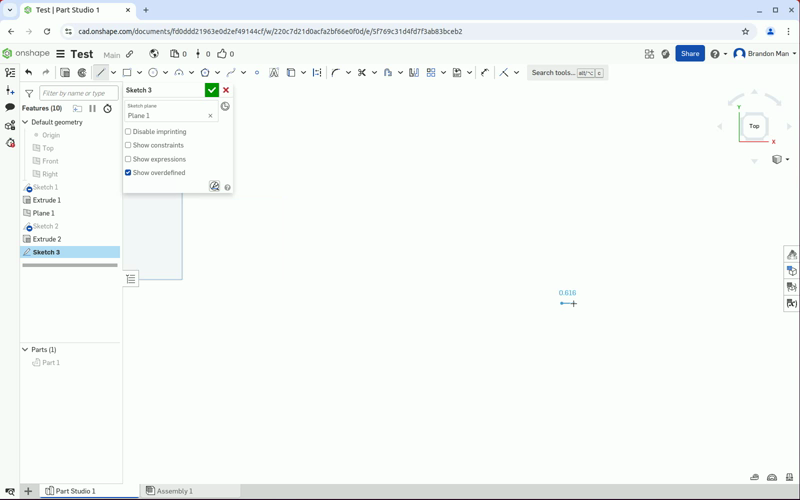
scroll(6)
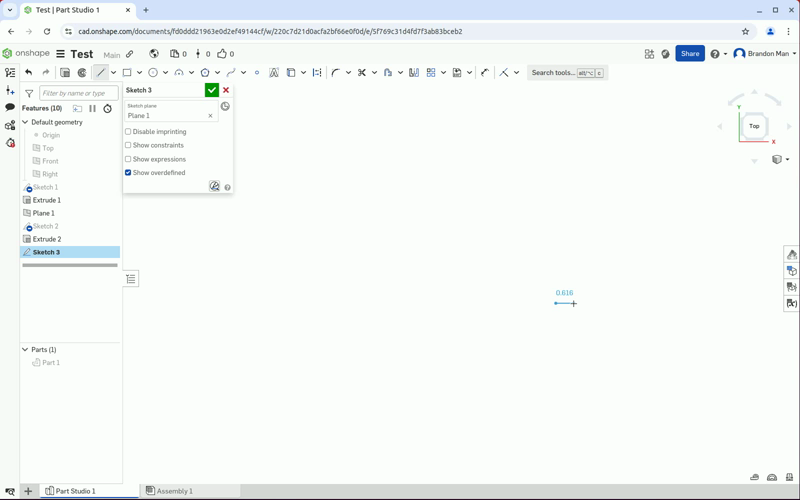
scroll(6)
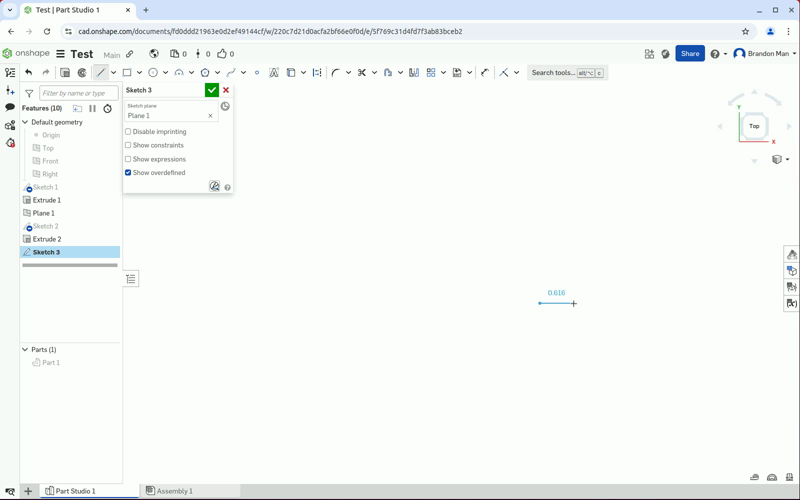
click(573, 303)
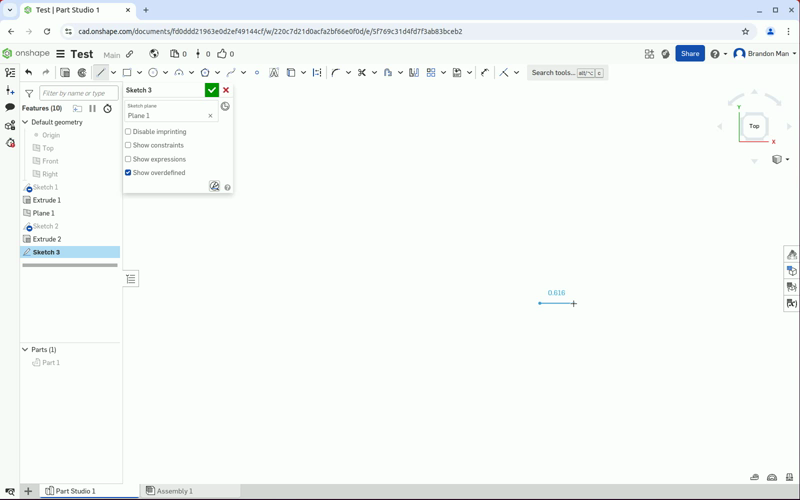
scroll(-6)
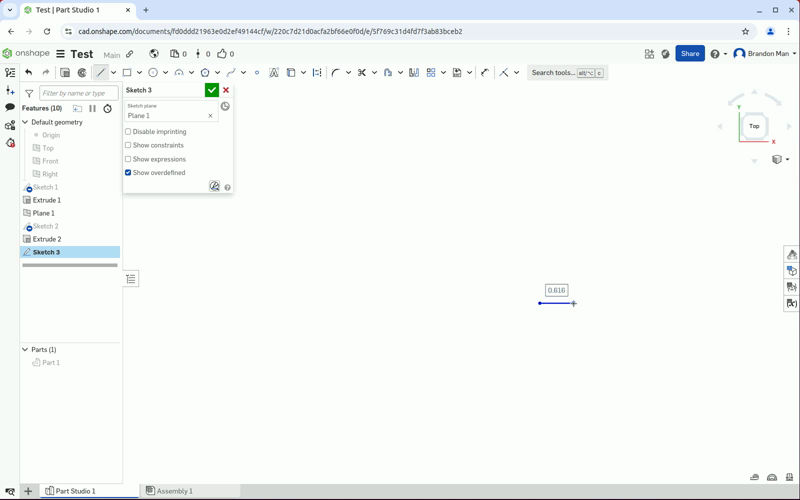
scroll(-6)
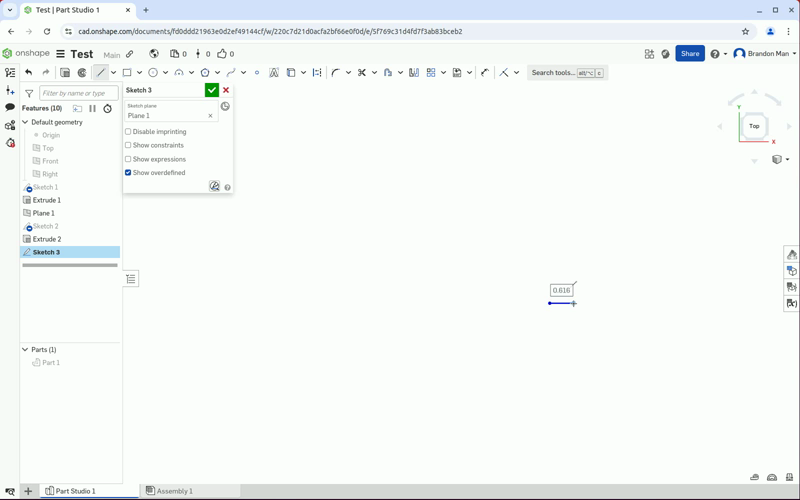
scroll(-6)
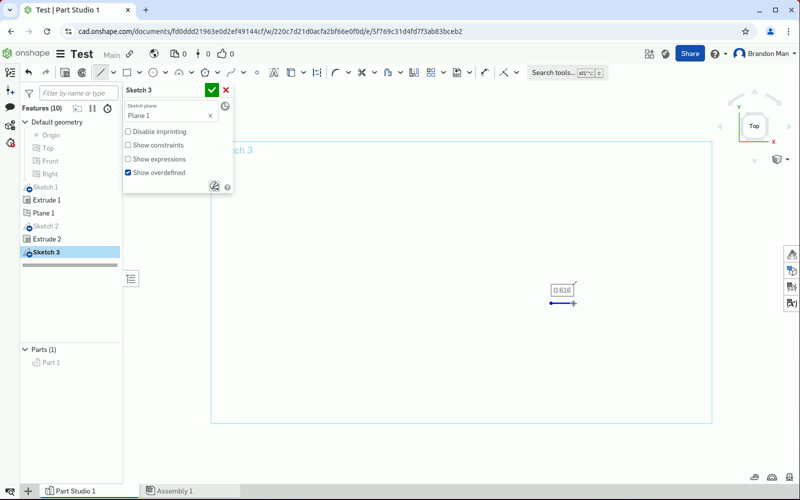
scroll(-6)
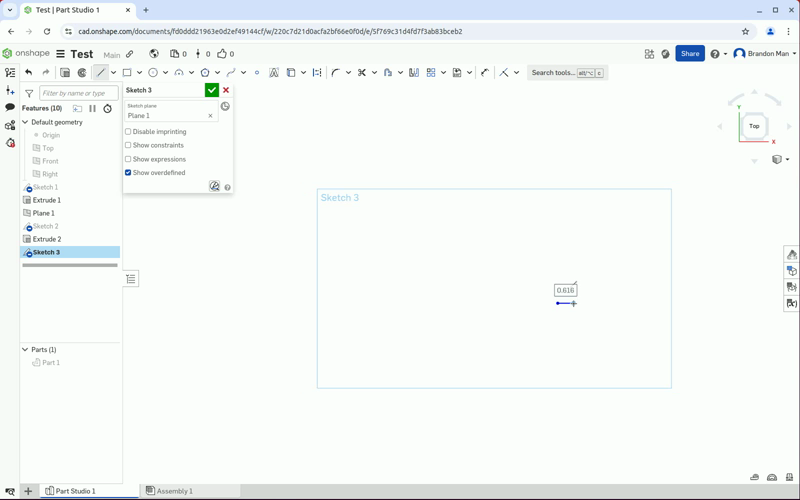
scroll(-6)
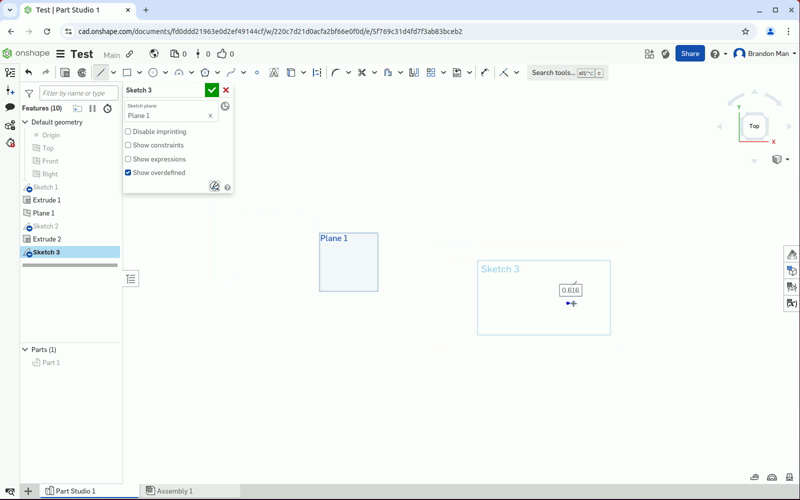
scroll(-6)
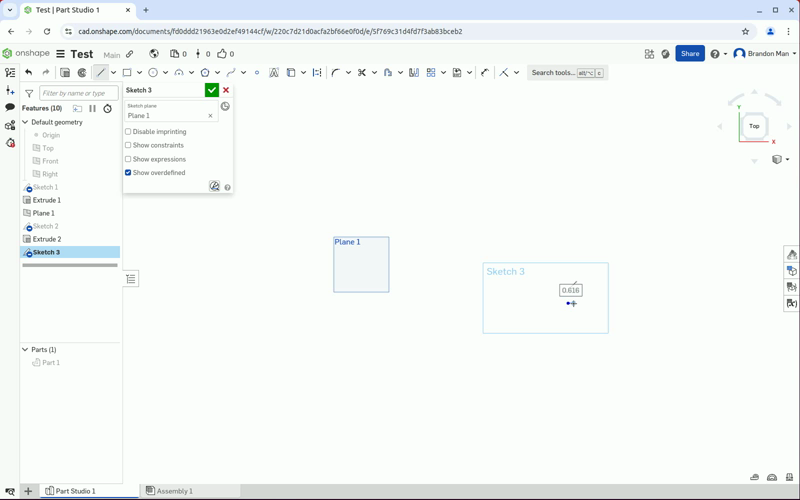
scroll(-6)
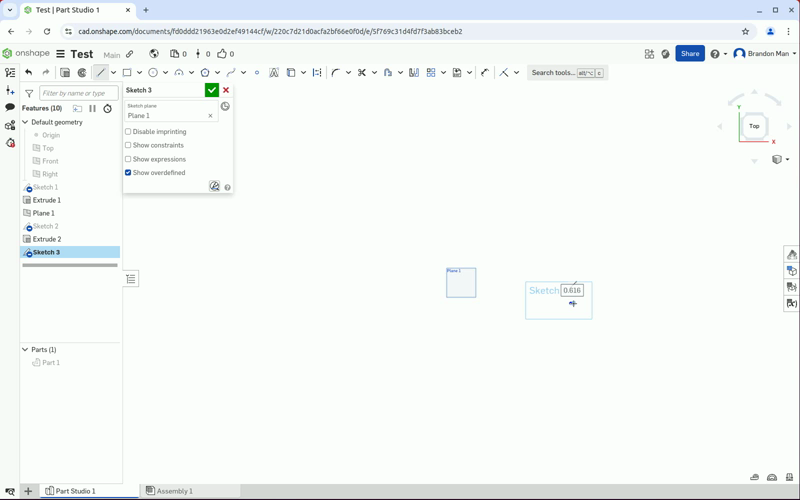
key_up(shift)
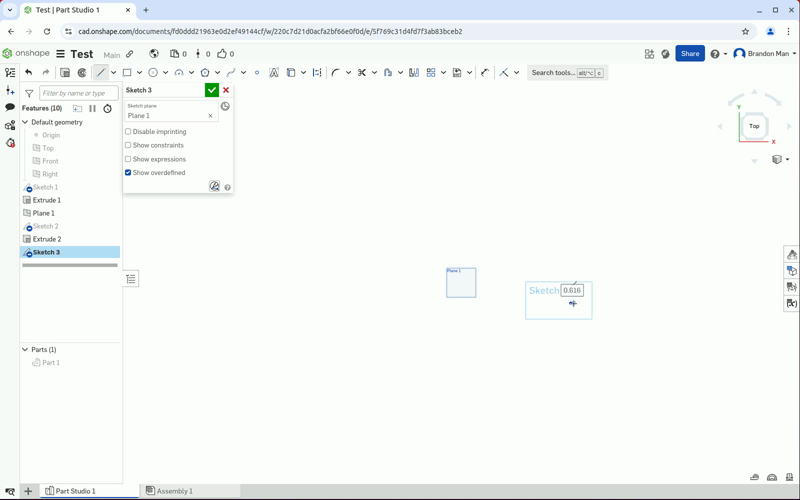
key_down(shift)
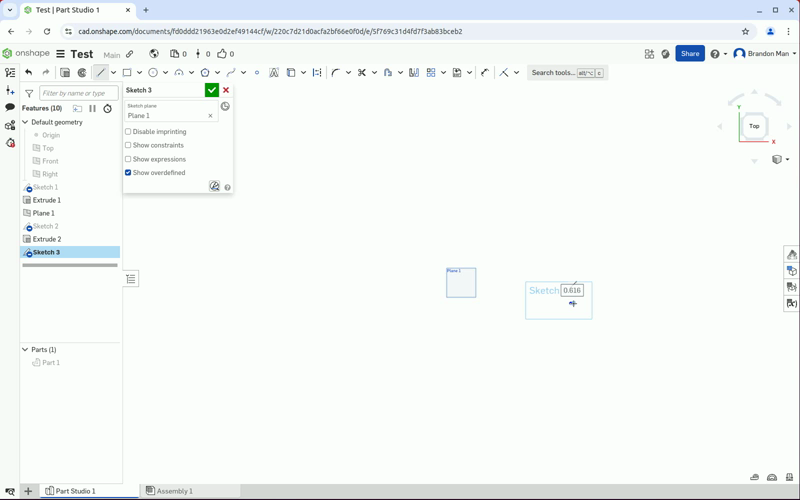
mouse_move(589, 303)
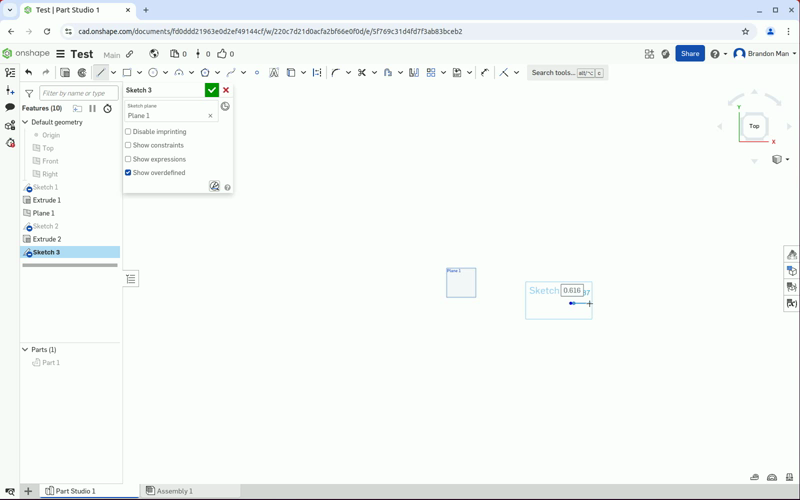
mouse_move(573, 262)
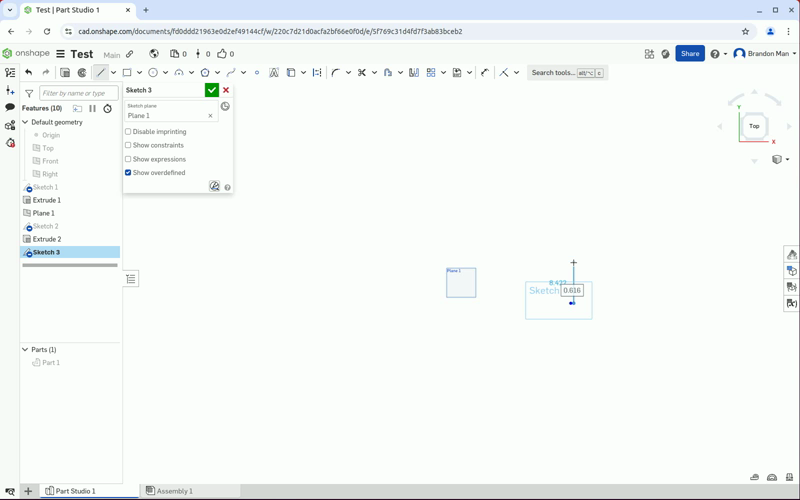
click(573, 262)
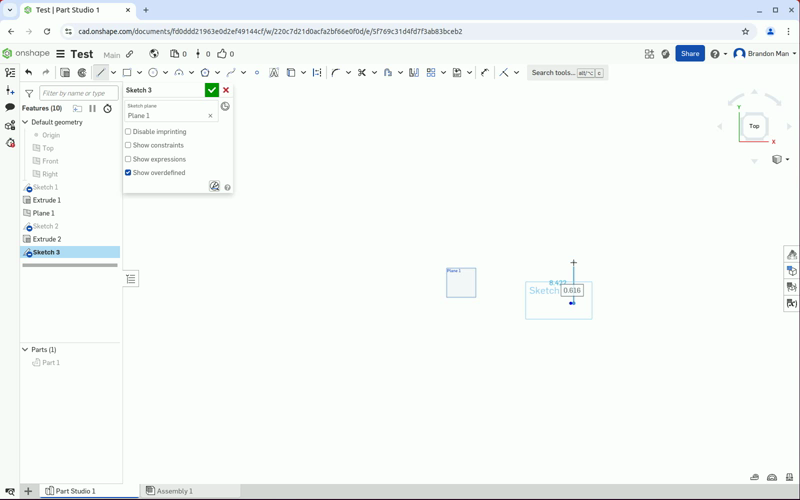
key_up(shift)
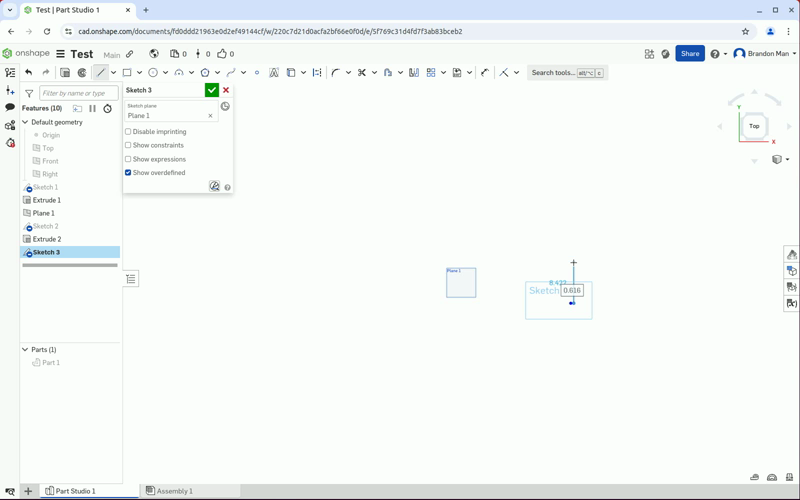
key_down(shift)
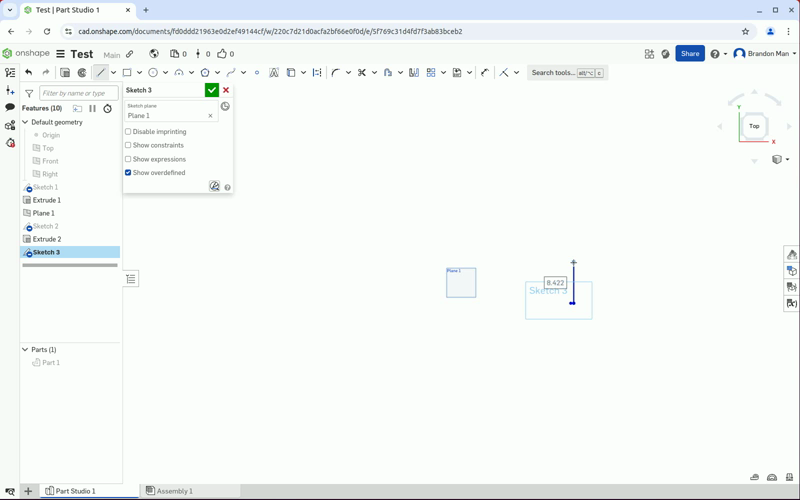
mouse_move(589, 262)
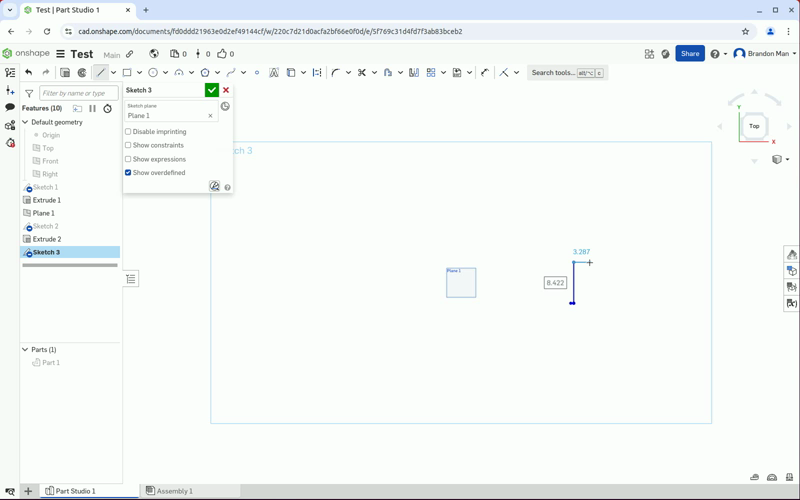
mouse_move(570, 262)
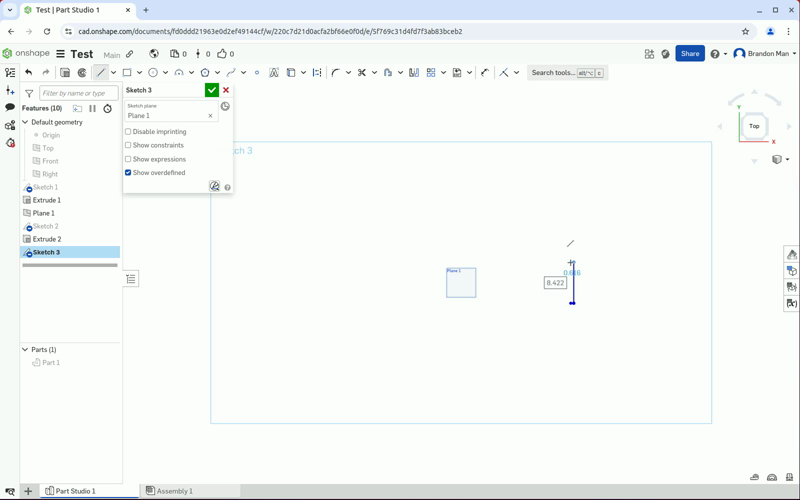
scroll(6)
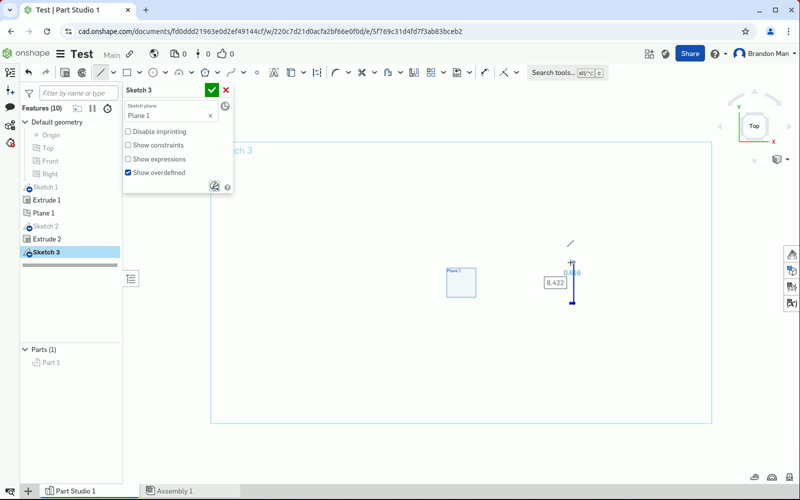
scroll(6)
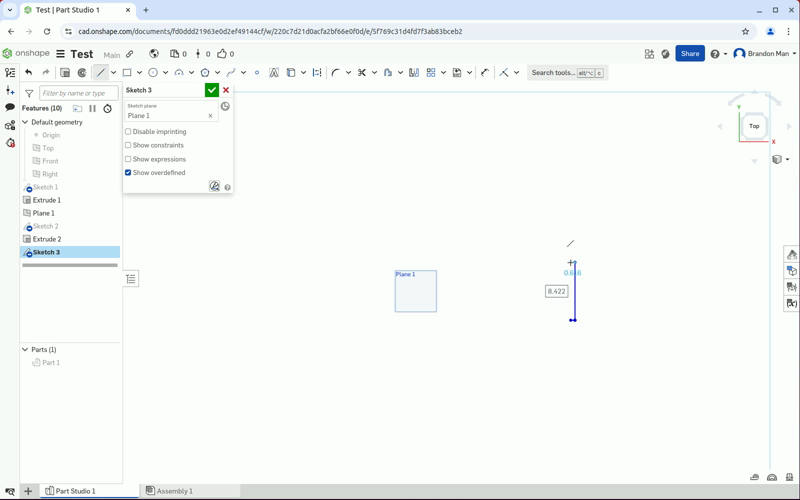
scroll(6)
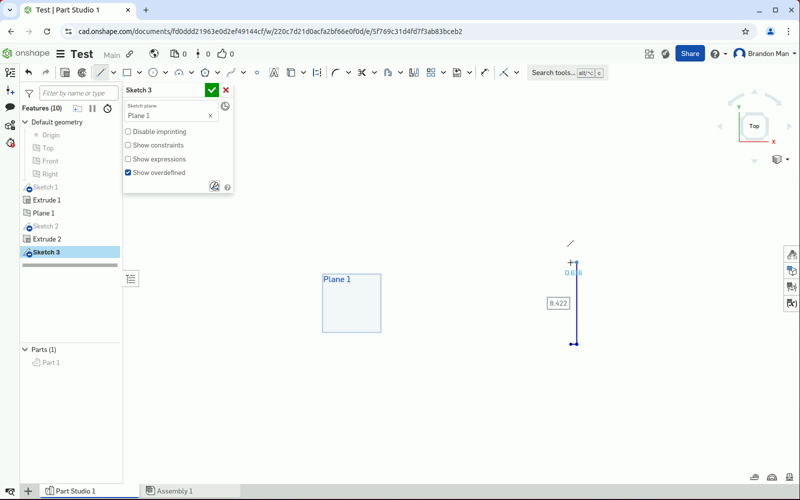
scroll(6)
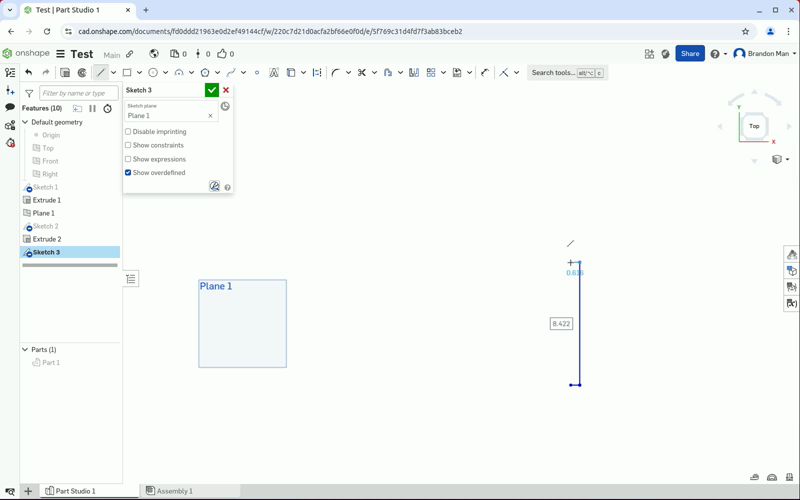
scroll(6)
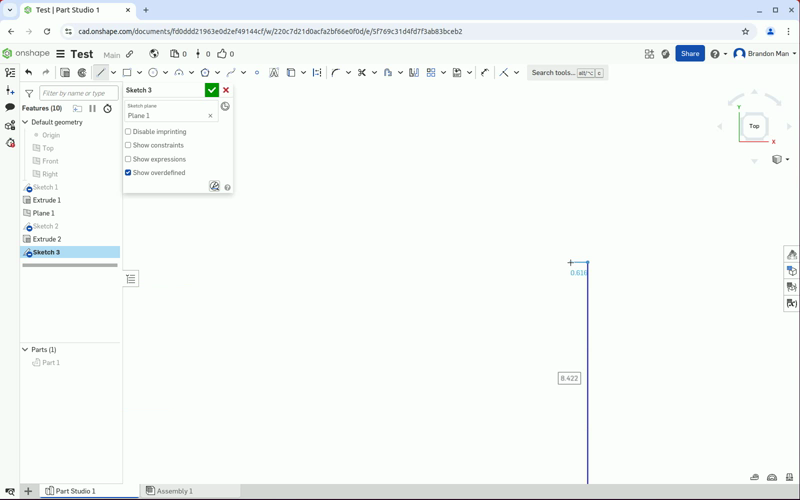
scroll(6)
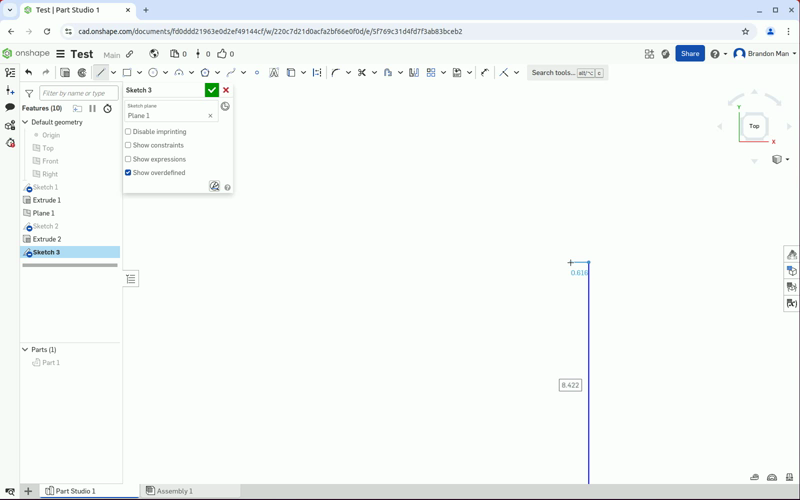
scroll(6)
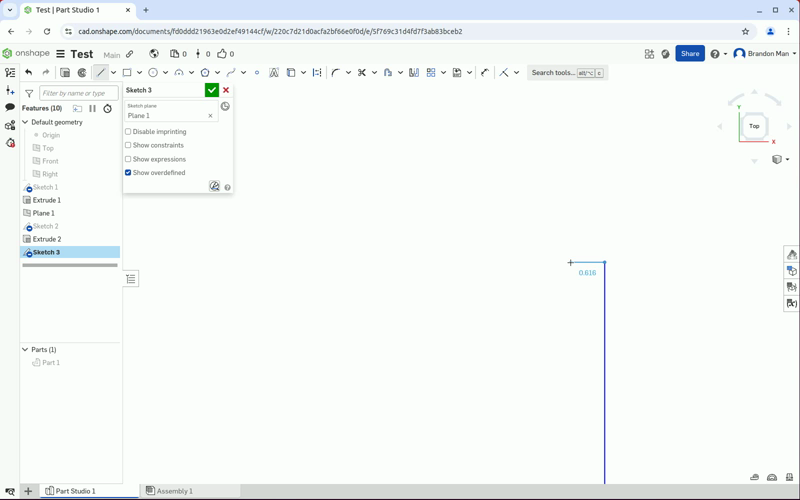
click(570, 262)
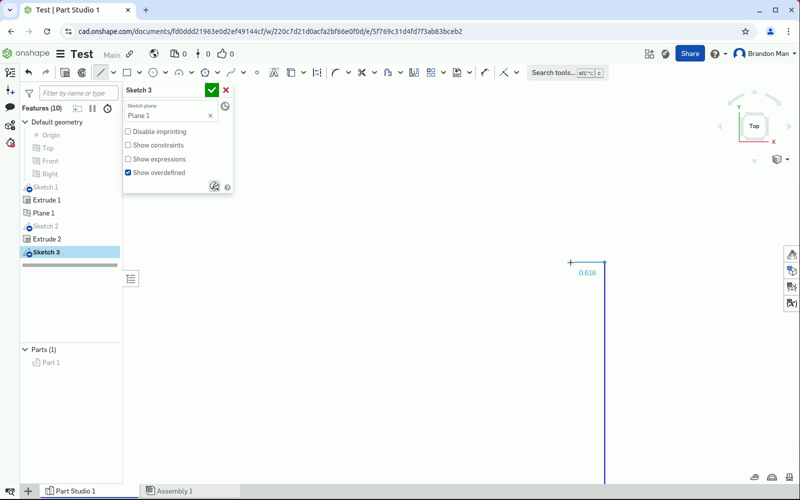
scroll(-6)
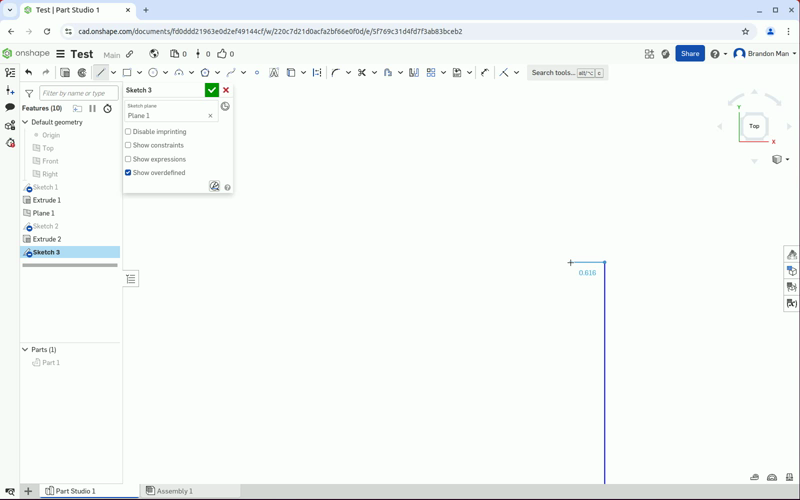
scroll(-6)
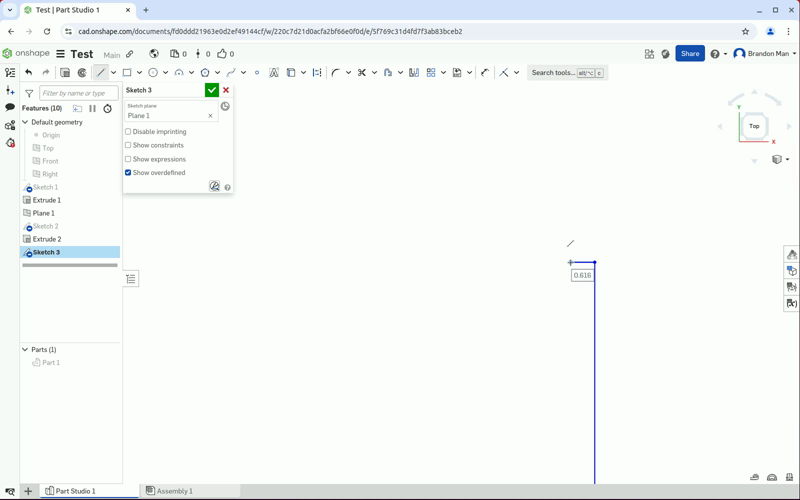
scroll(-6)
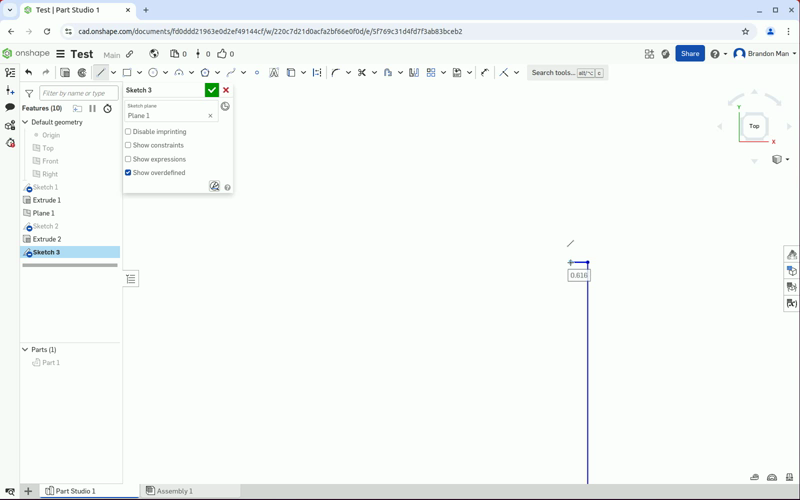
scroll(-6)
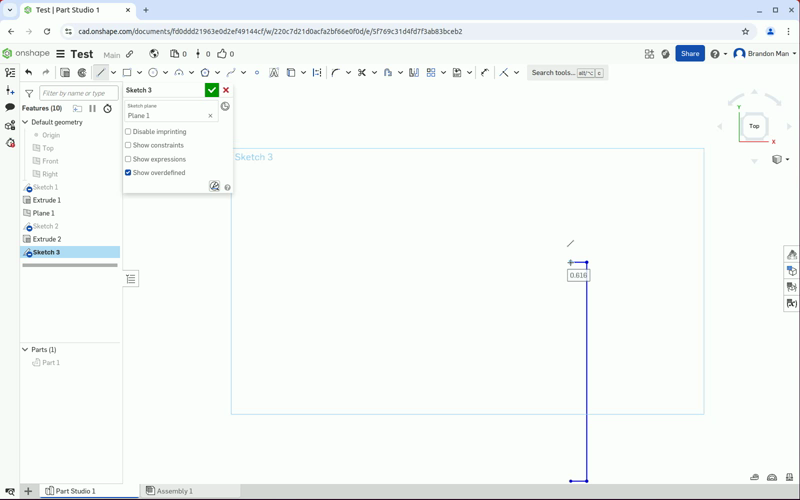
scroll(-6)
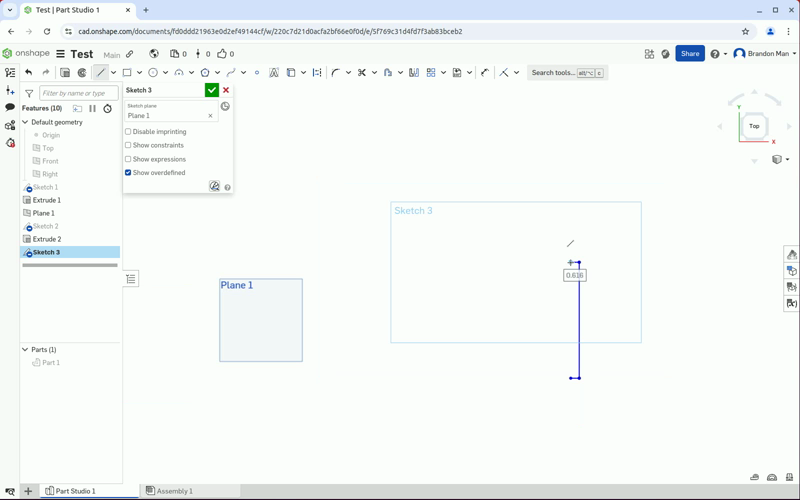
scroll(-6)
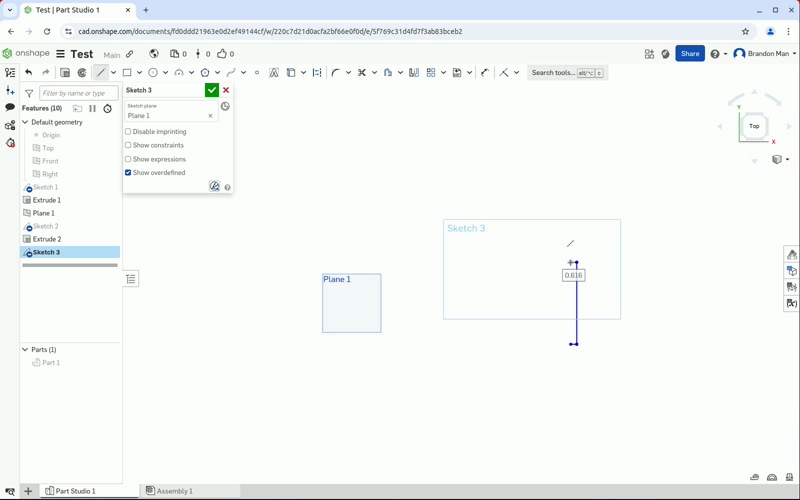
scroll(-6)
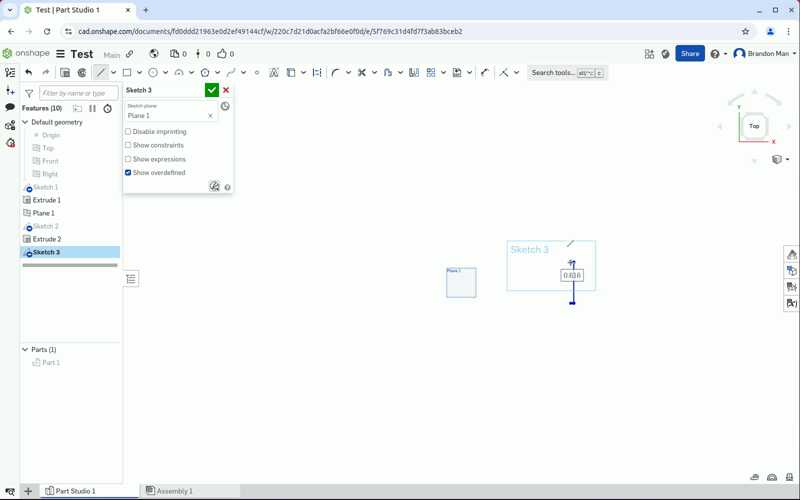
key_up(shift)
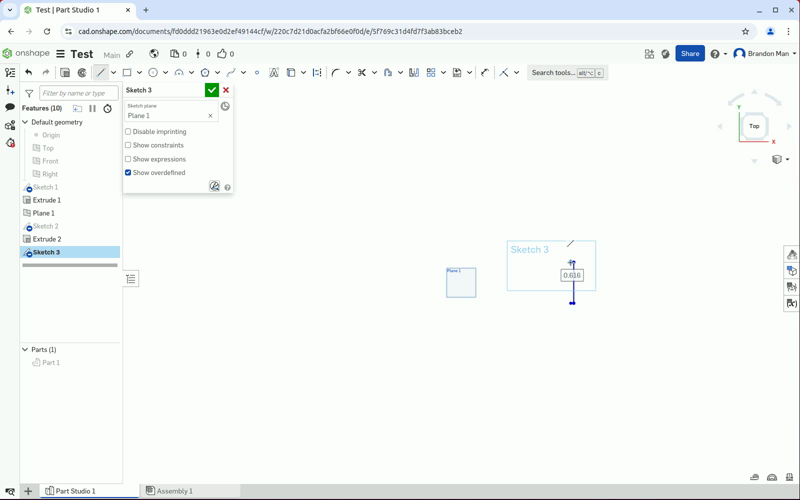
mouse_move(589, 262)
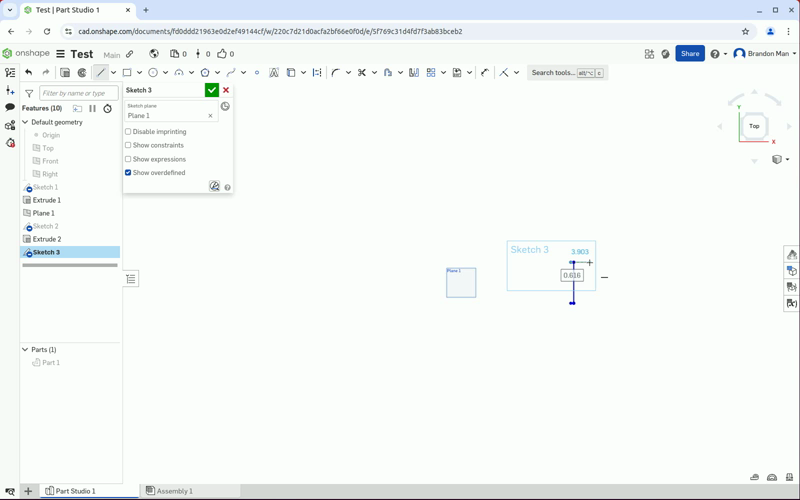
key_down(shift)
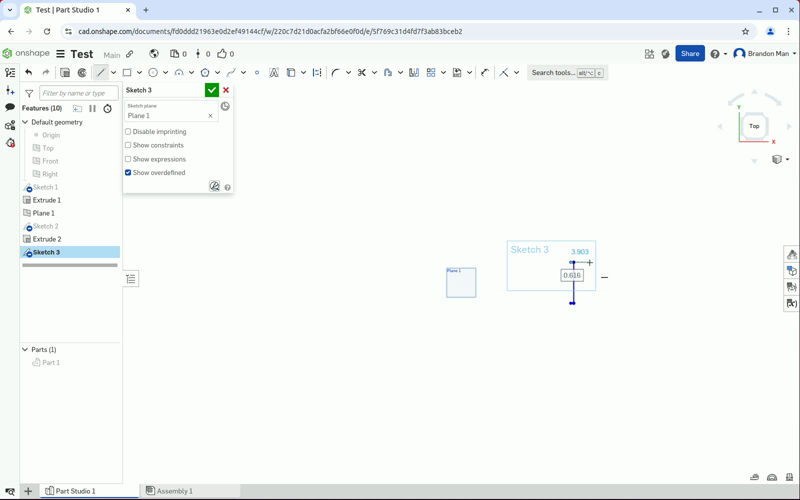
mouse_move(570, 303)
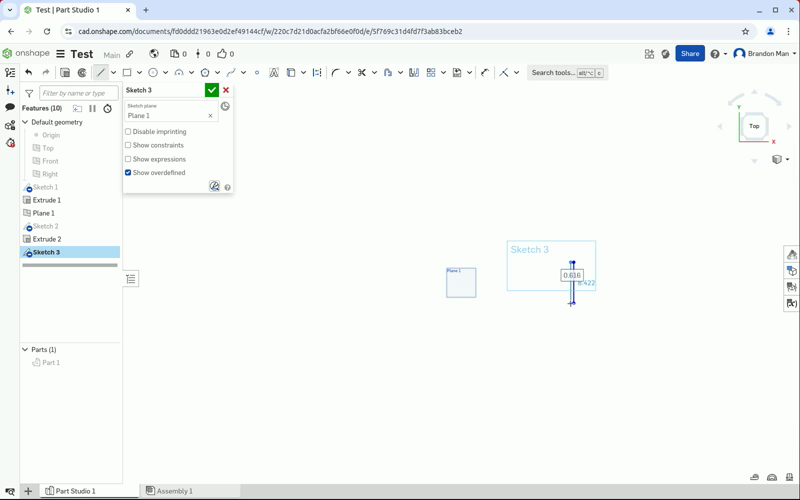
scroll(6)
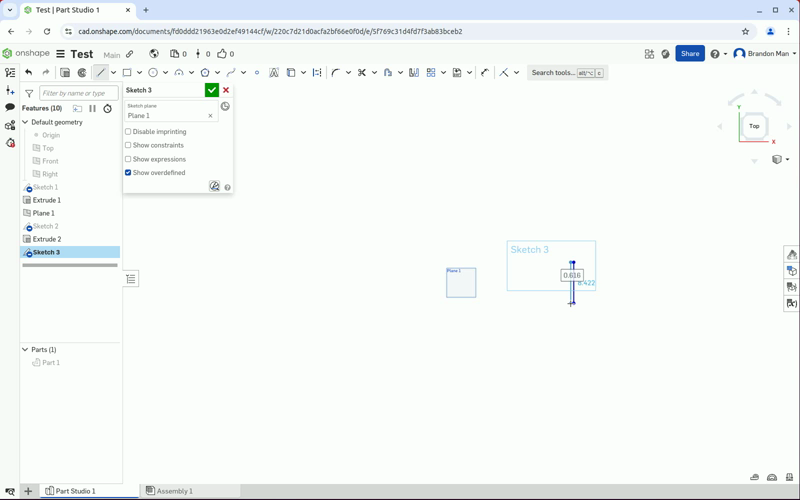
scroll(6)
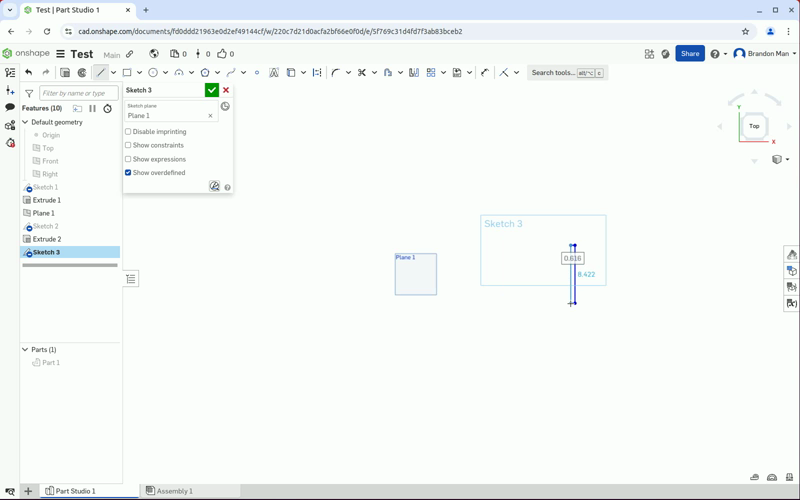
scroll(6)
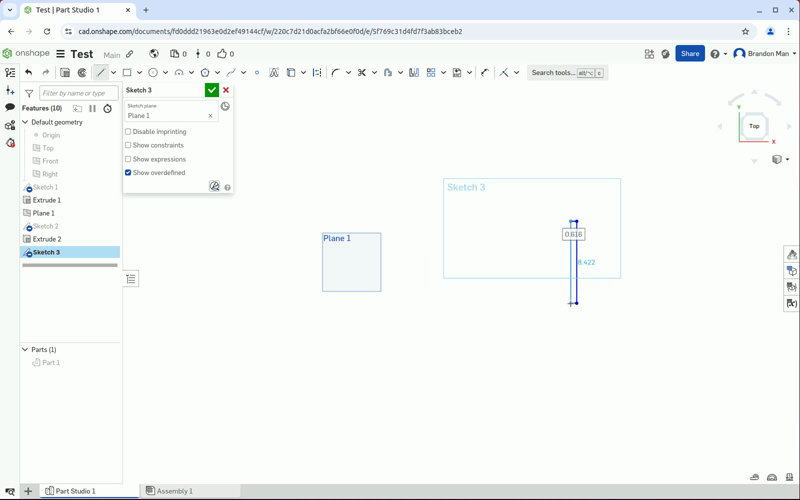
scroll(6)
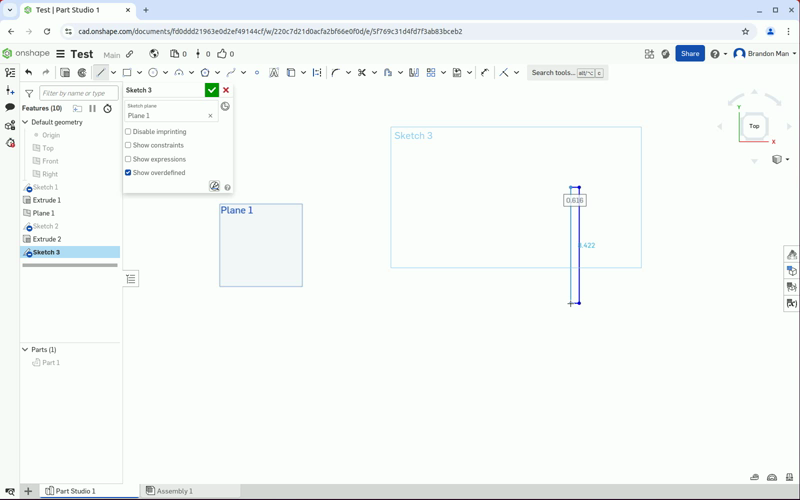
scroll(6)
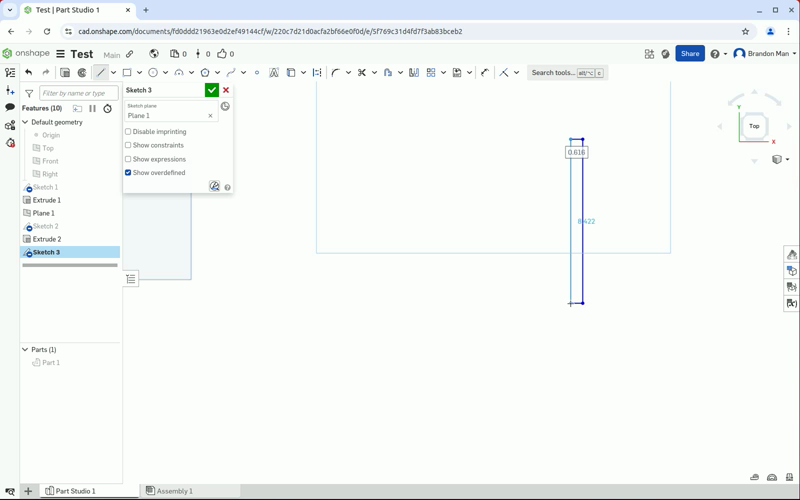
scroll(6)
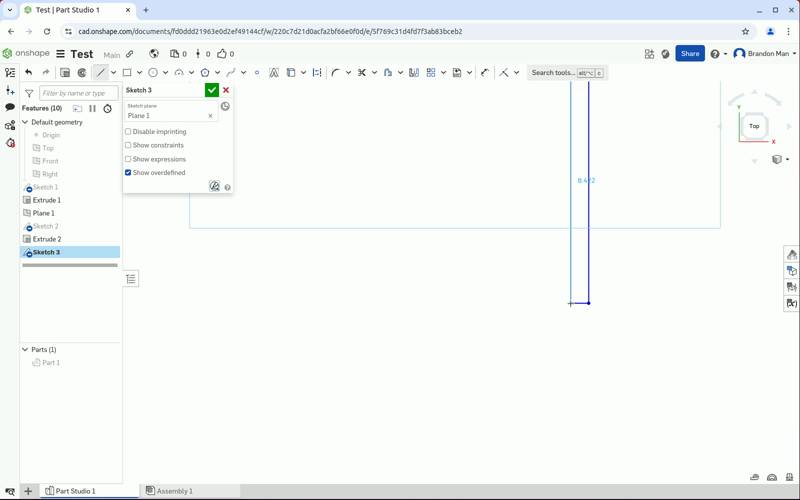
scroll(6)
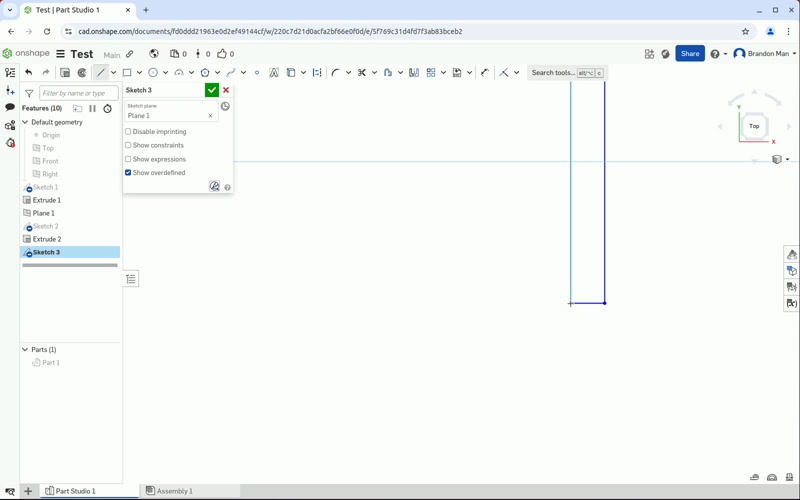
key_up(shift)
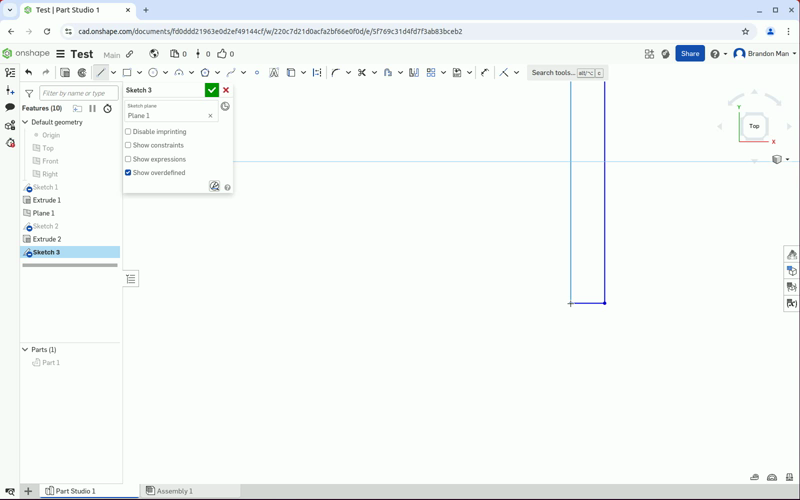
click(570, 303)
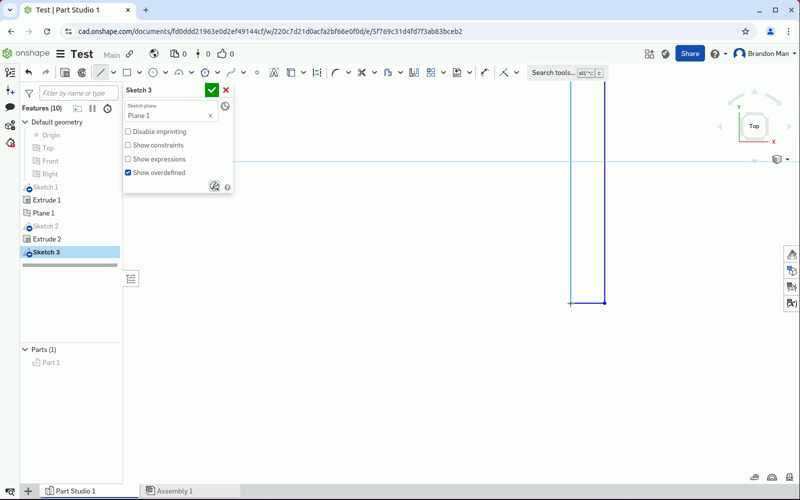
scroll(-6)
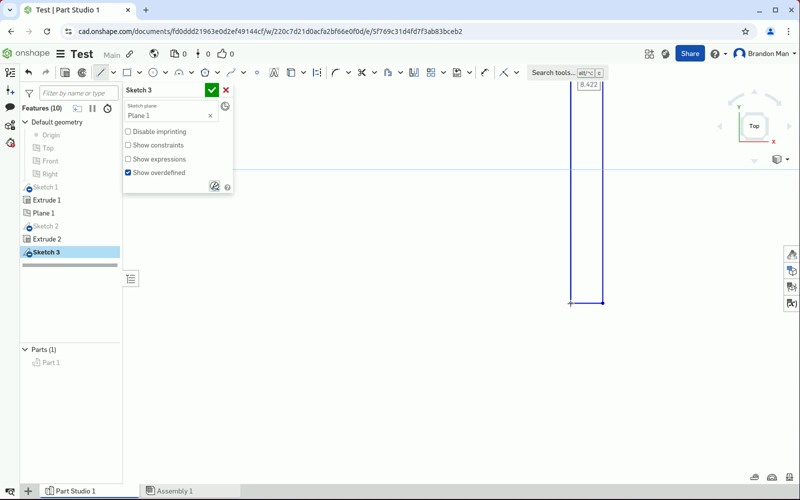
scroll(-6)
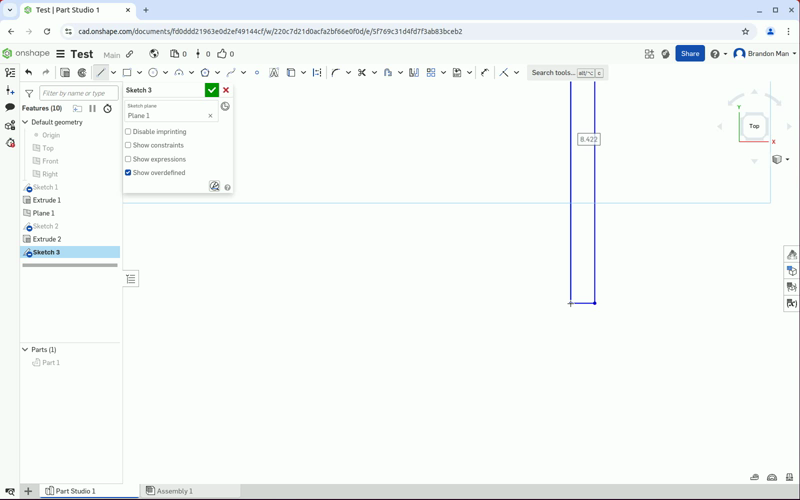
scroll(-6)
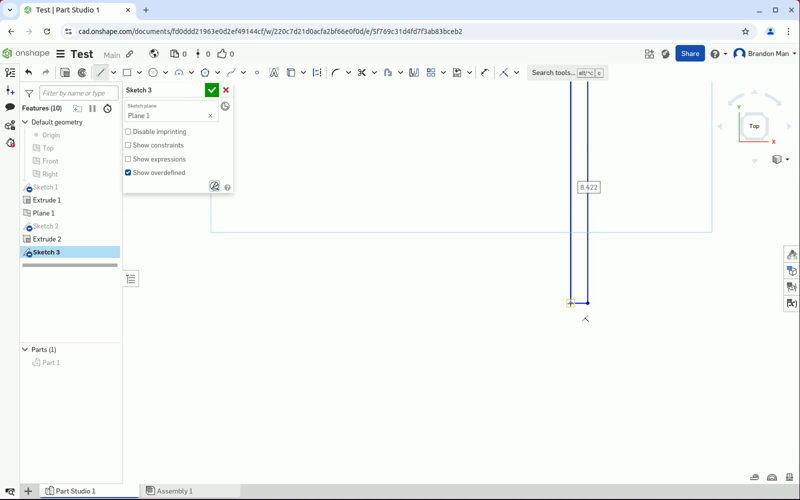
scroll(-6)
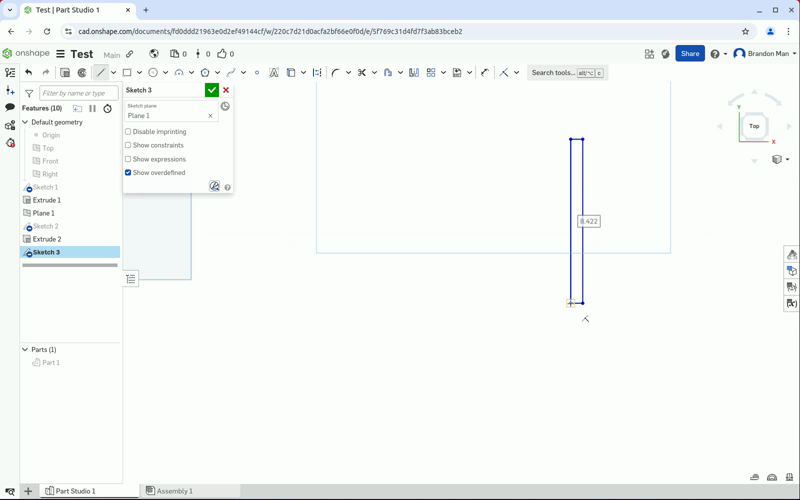
scroll(-6)
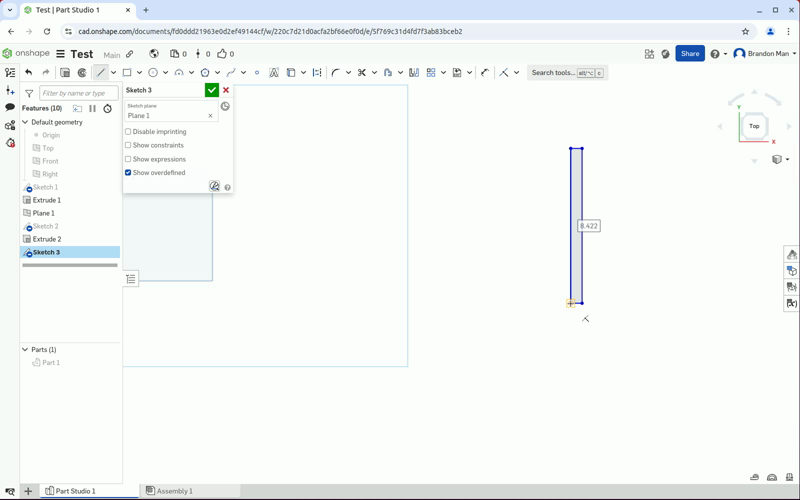
scroll(-6)
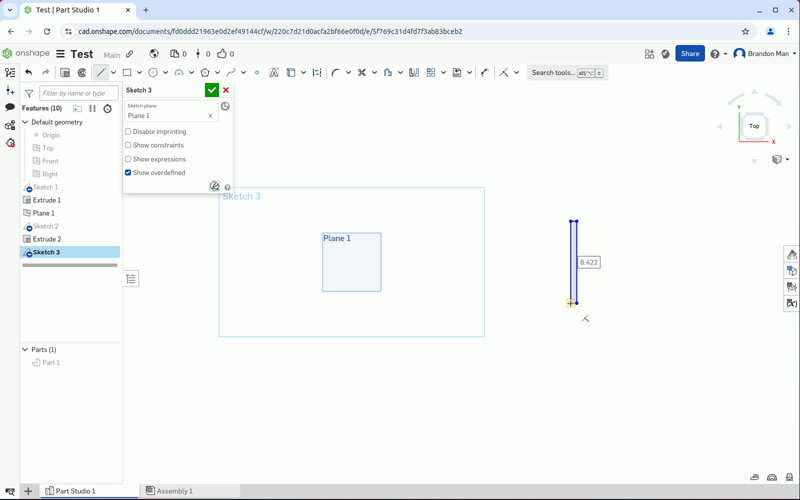
scroll(-6)
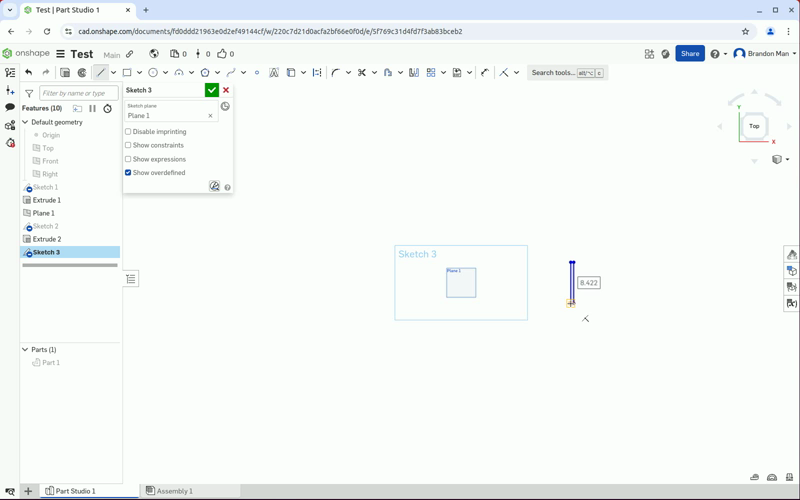
key(esc)
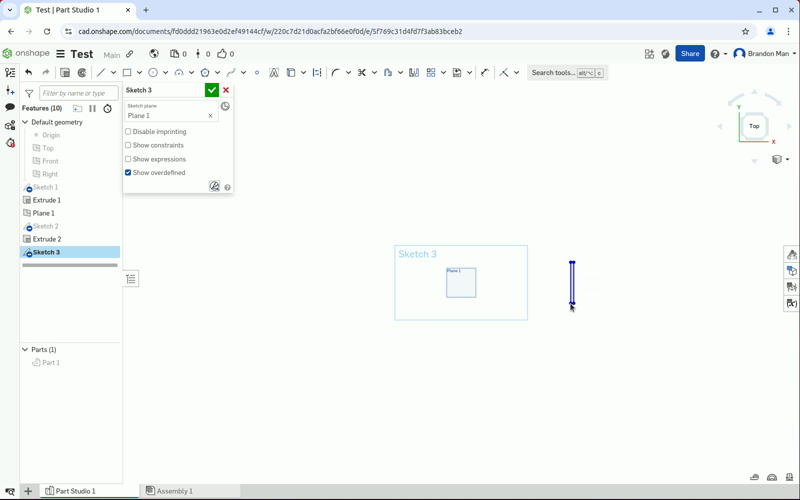
mouse_move(573, 294)
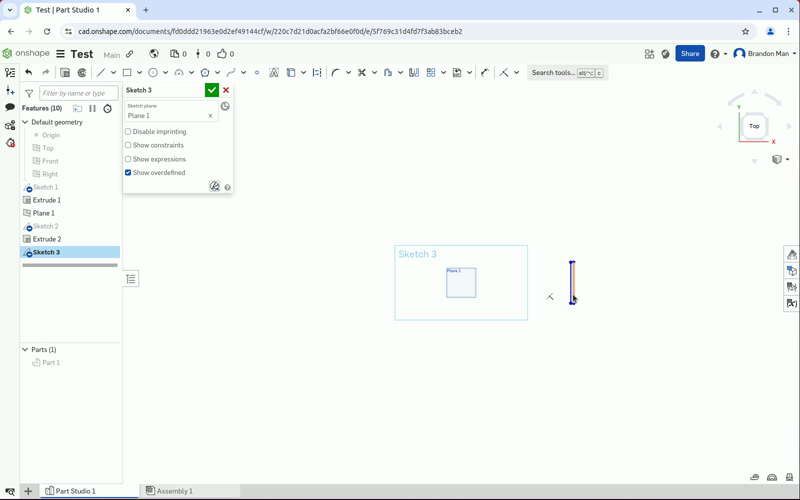
scroll(6)
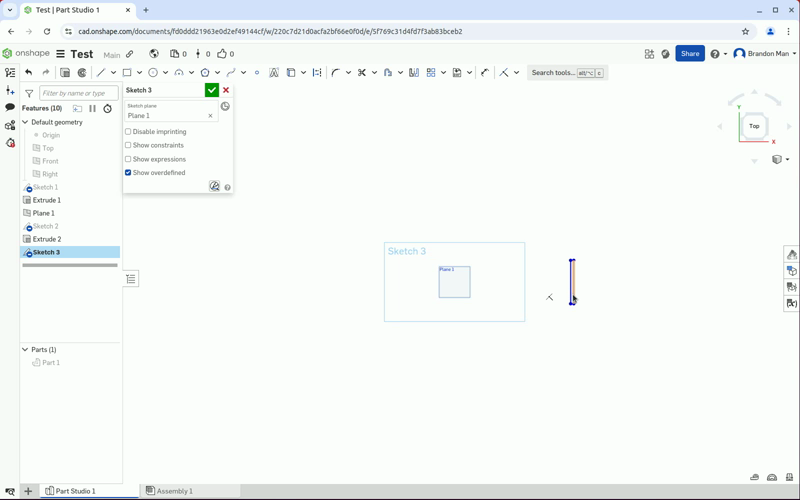
scroll(6)
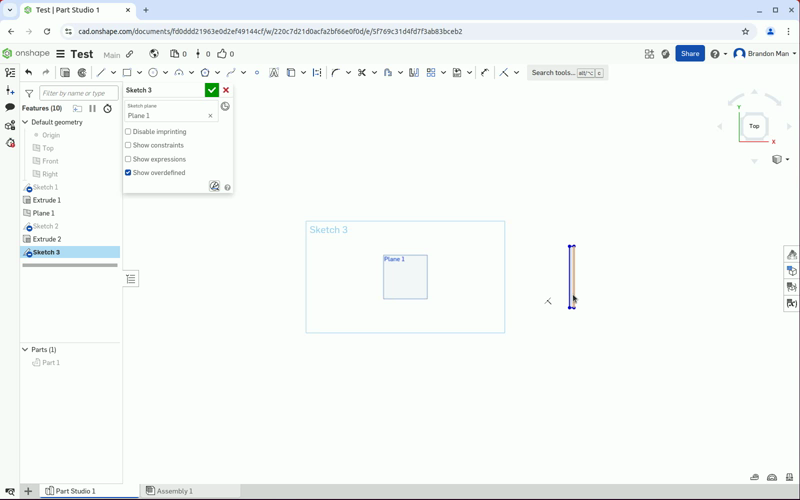
scroll(6)
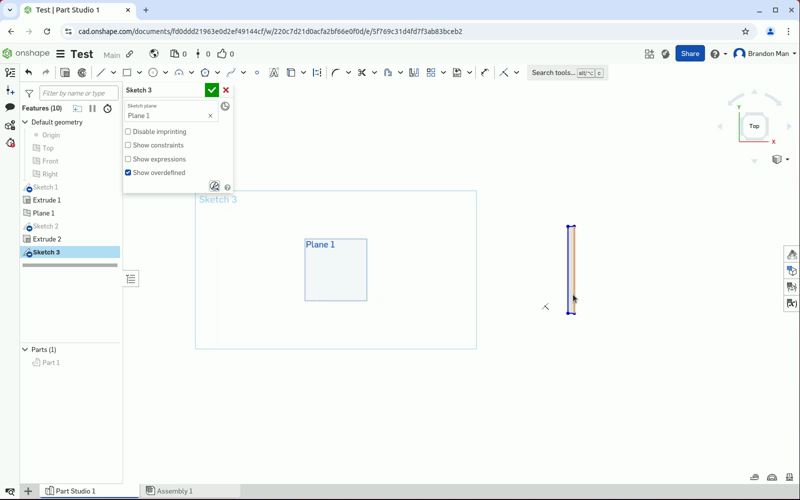
scroll(6)
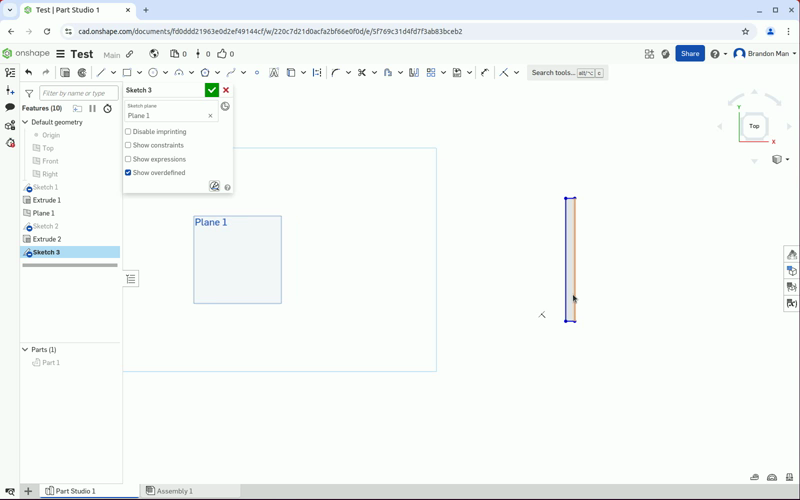
scroll(6)
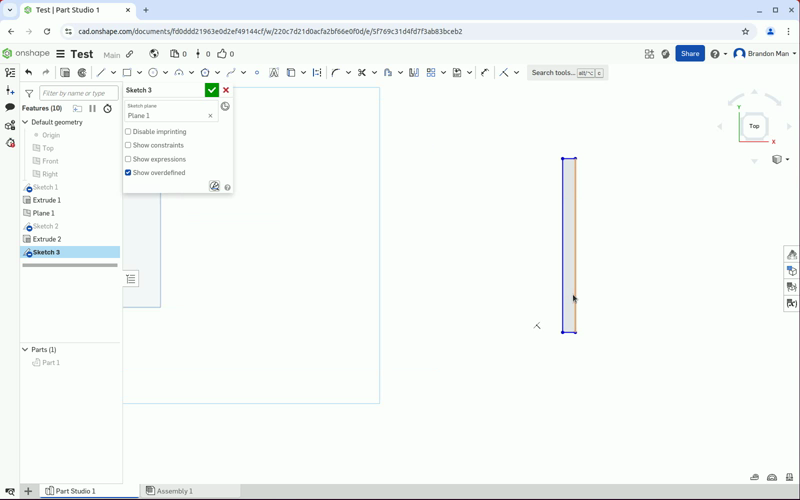
scroll(6)
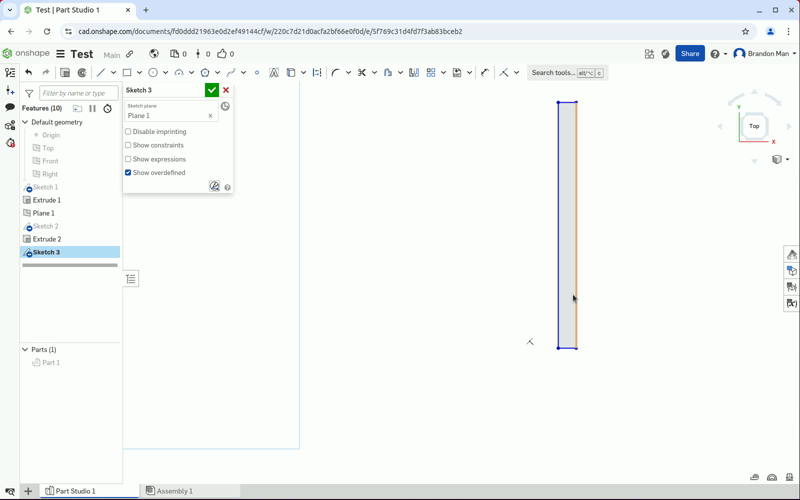
scroll(6)
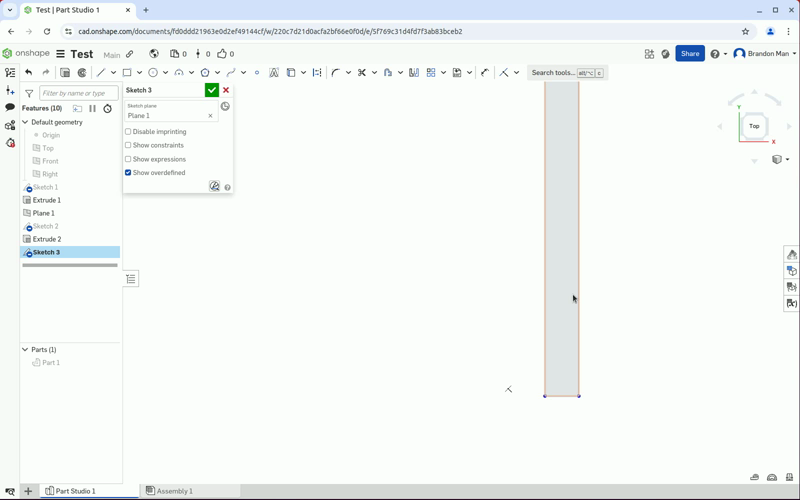
click(573, 294)
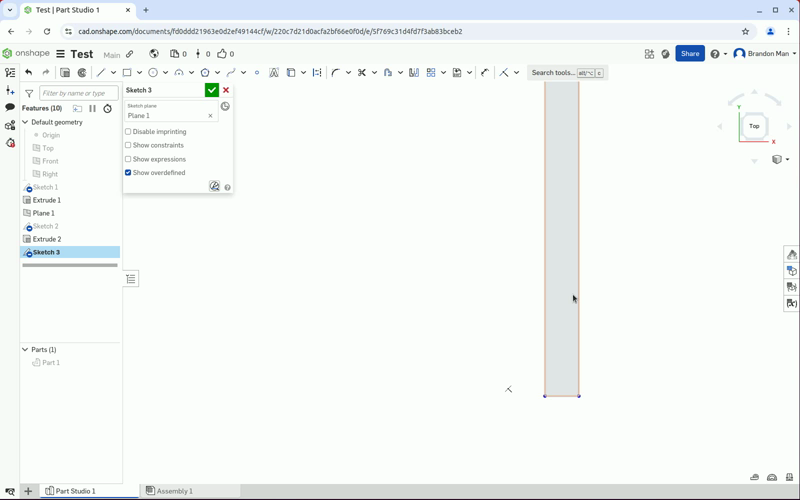
scroll(-6)
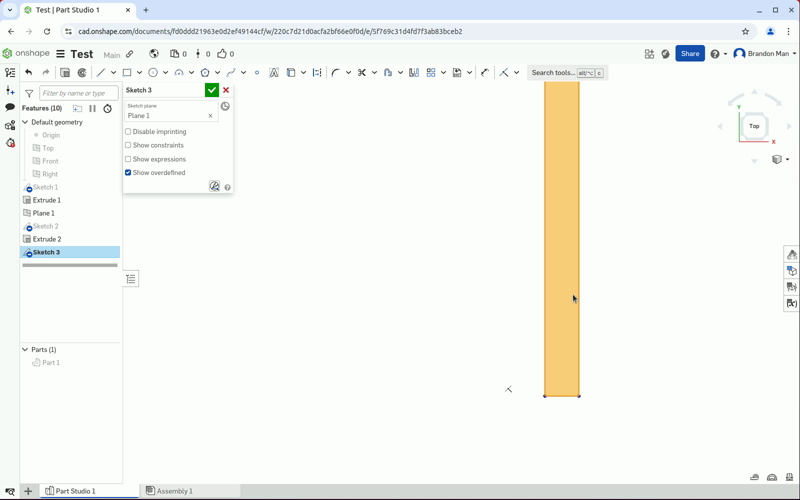
scroll(-6)
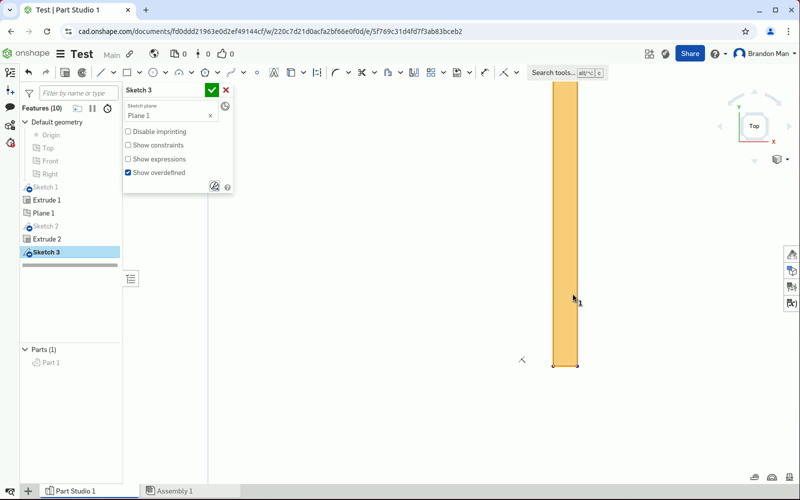
scroll(-6)
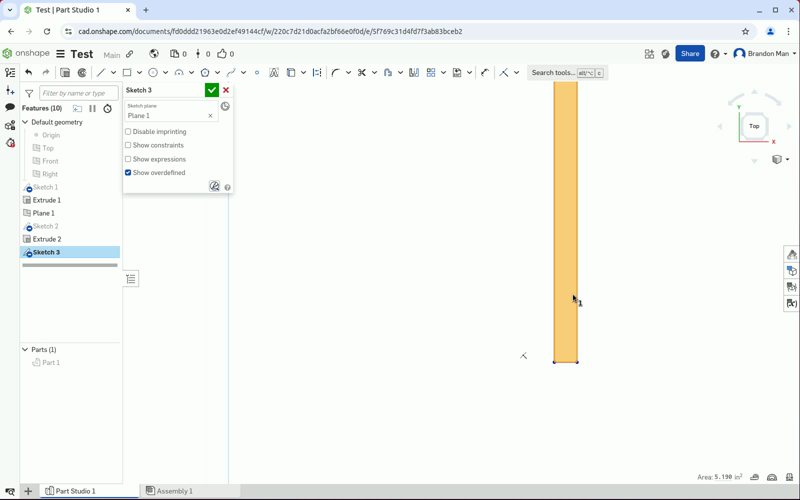
scroll(-6)
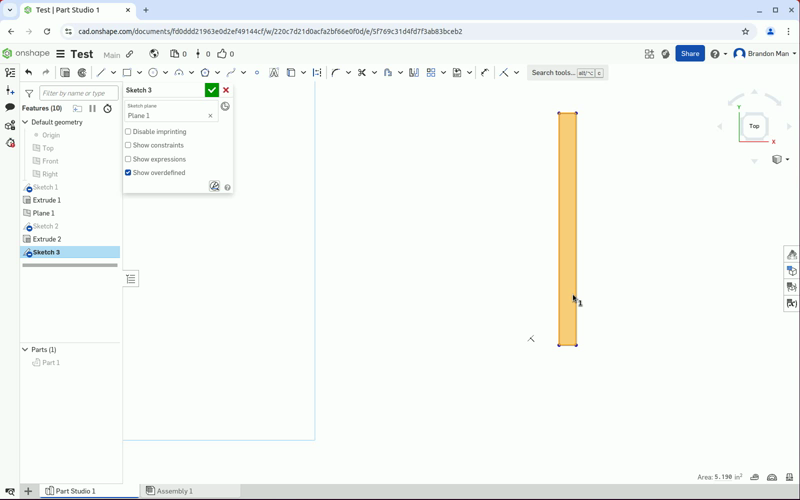
scroll(-6)
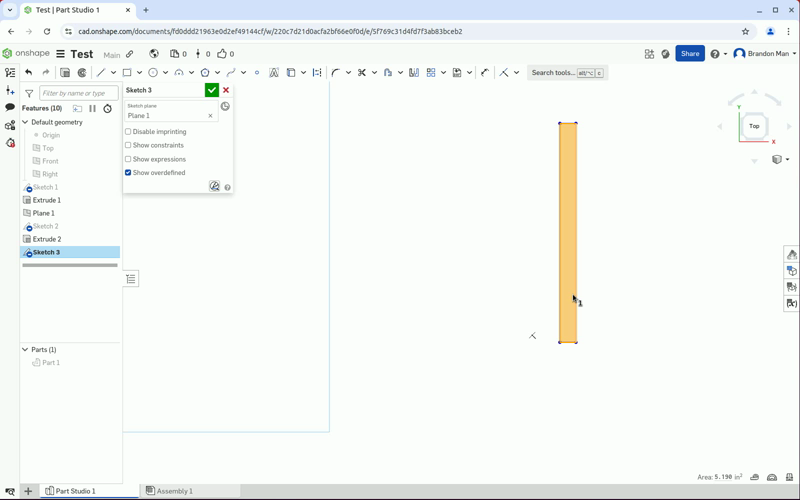
scroll(-6)
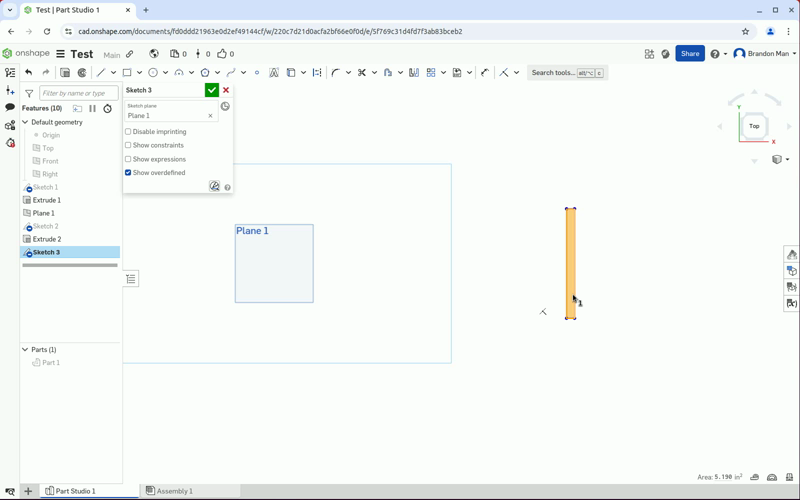
scroll(-6)
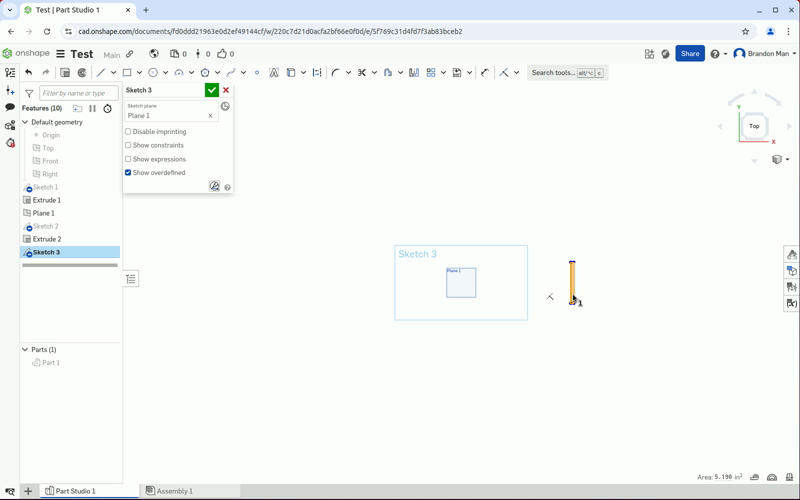
mouse_move(73, 352)
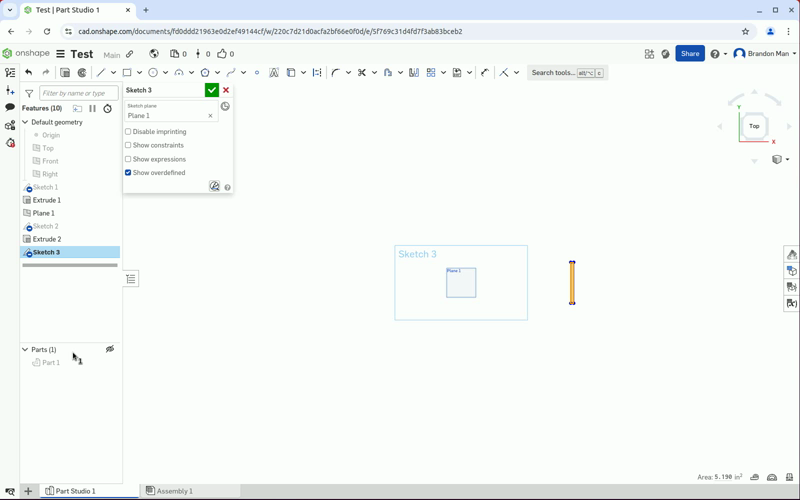
key(shift+y)
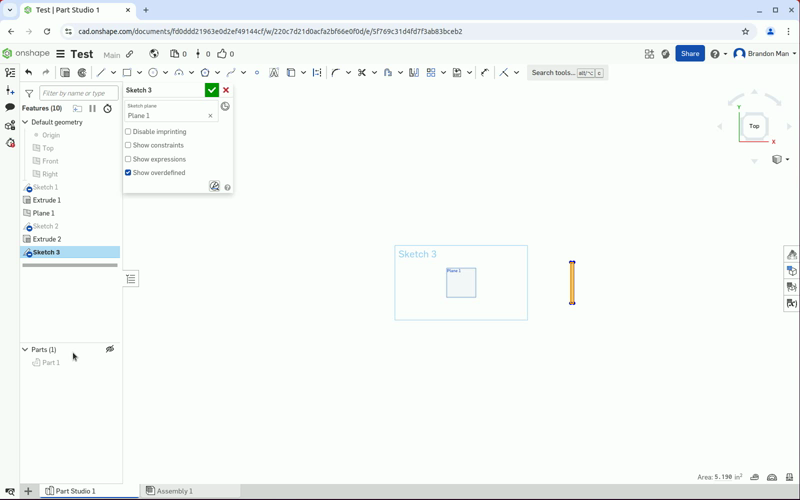
key(shift+e)
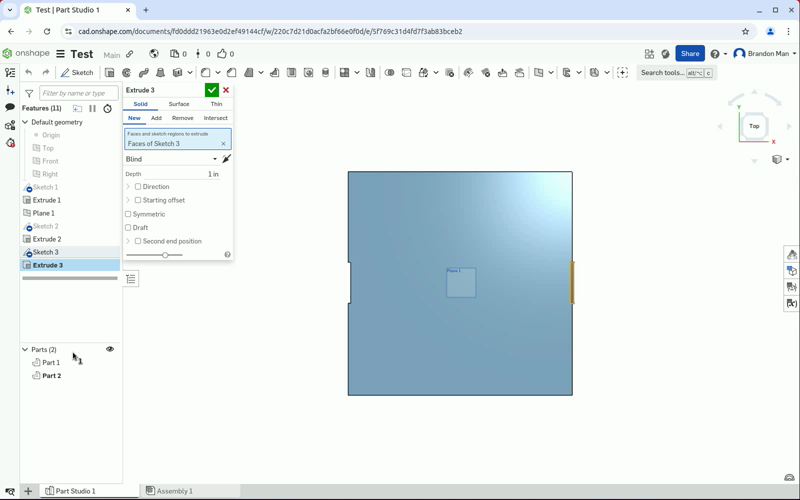
mouse_move(143, 106)
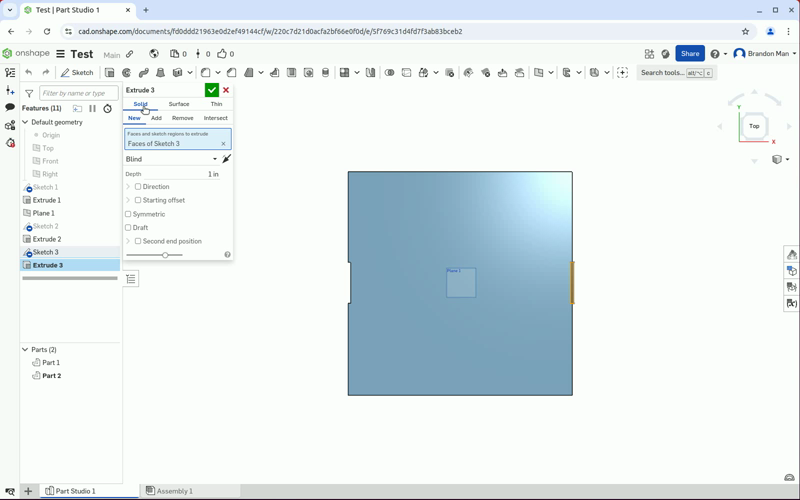
click(143, 106)
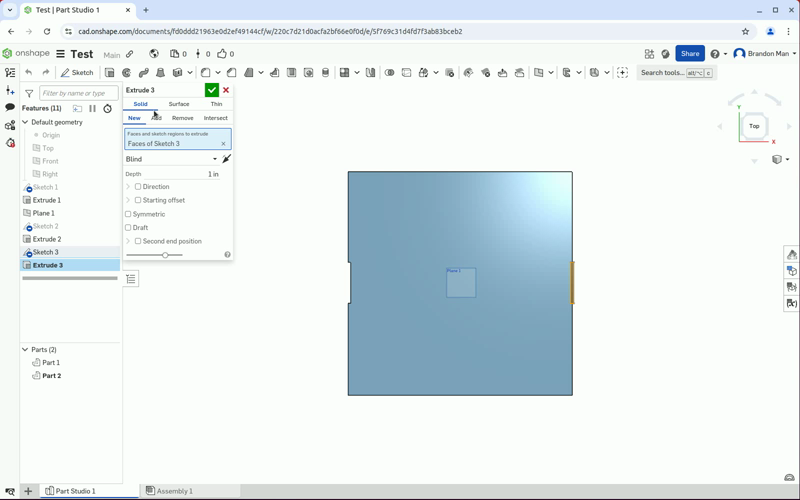
mouse_move(186, 120)
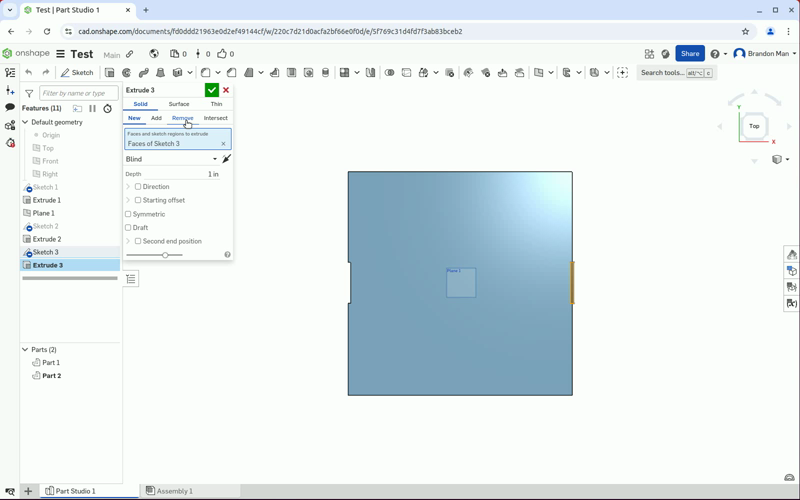
click(186, 120)
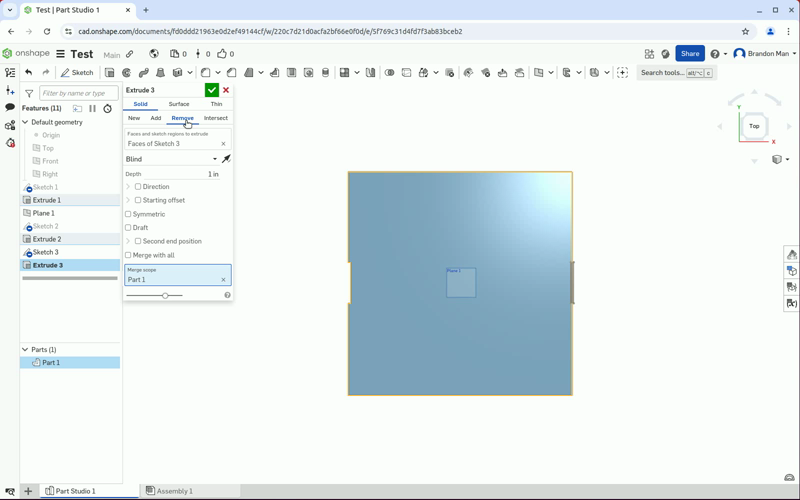
key(tab, 4)
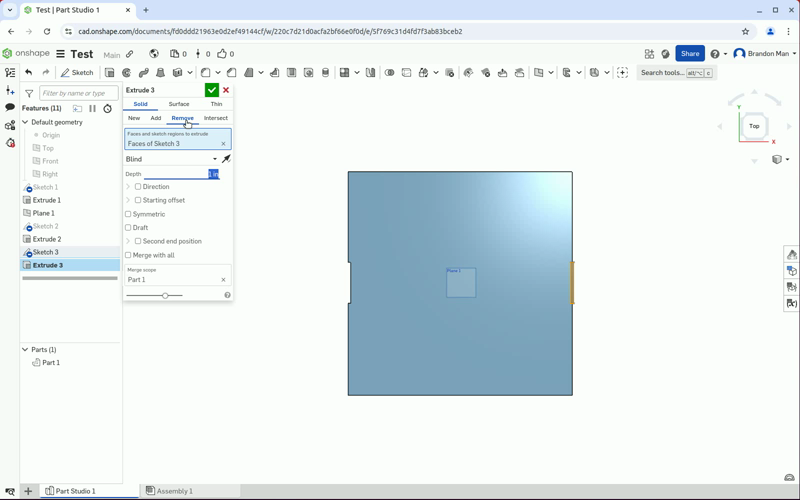
text(4.814)
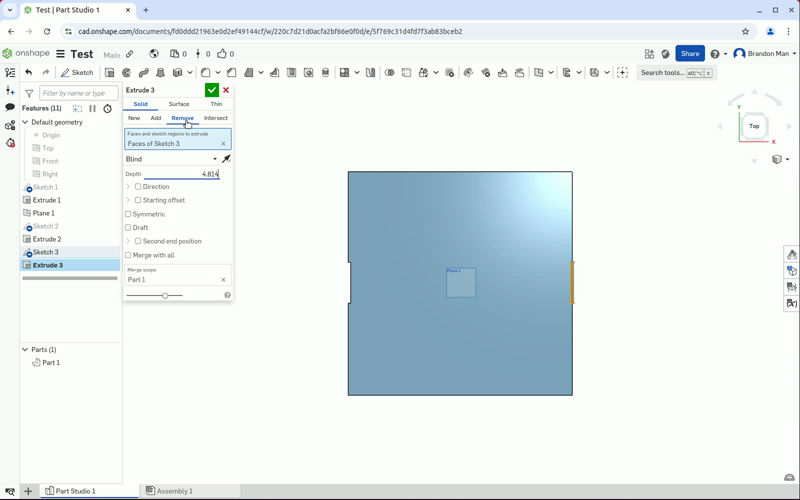
key(tab, 6)
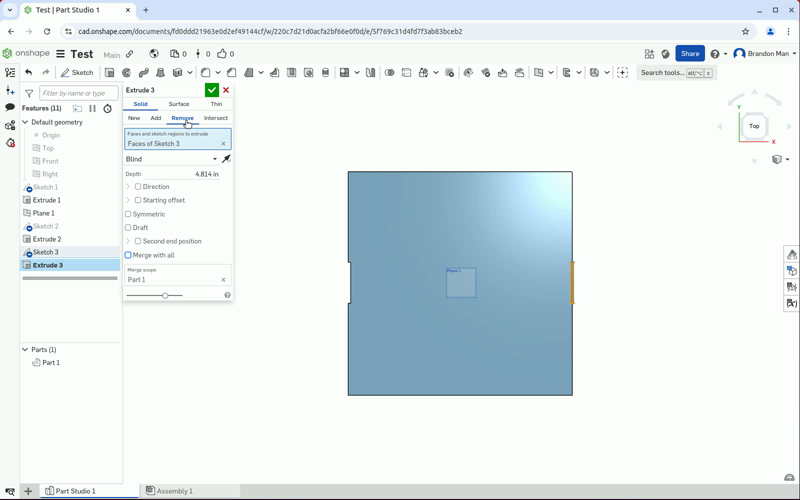
key(space)
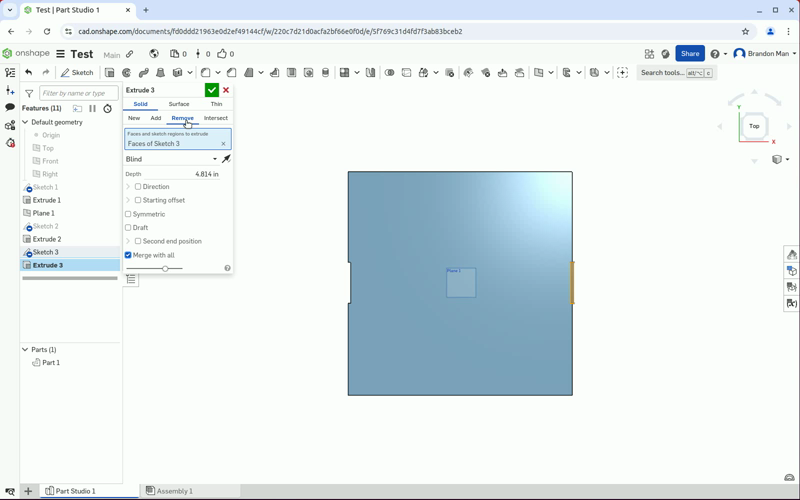
key(enter)
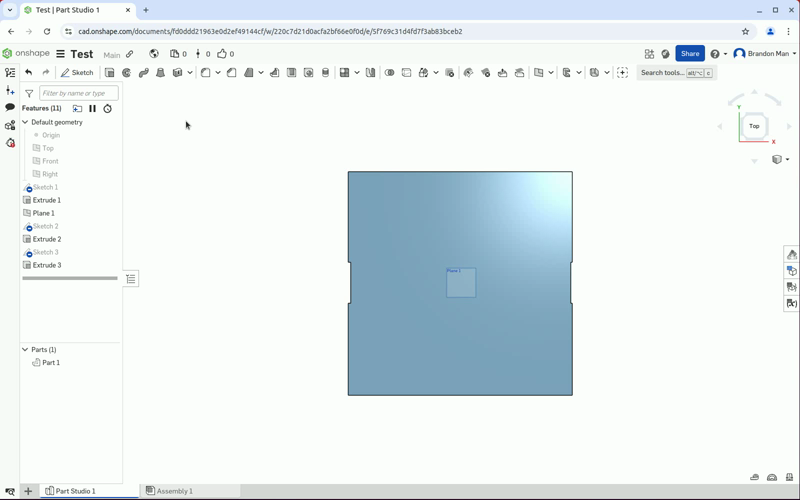
key(shift+h)
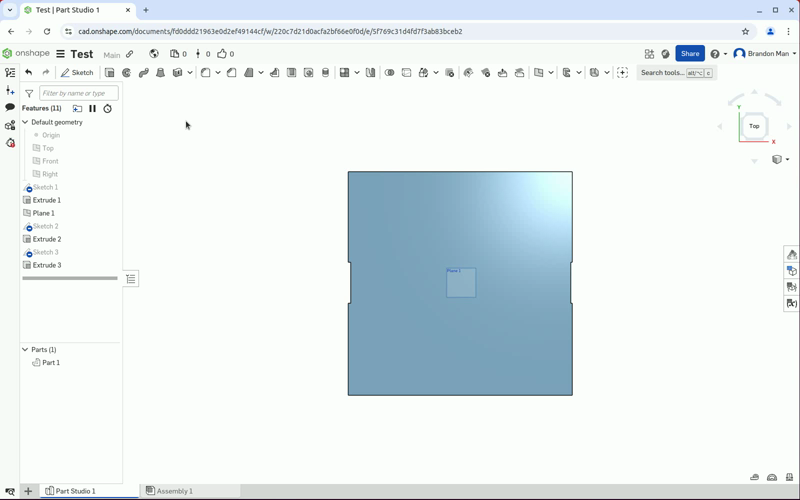
key(shift+h)
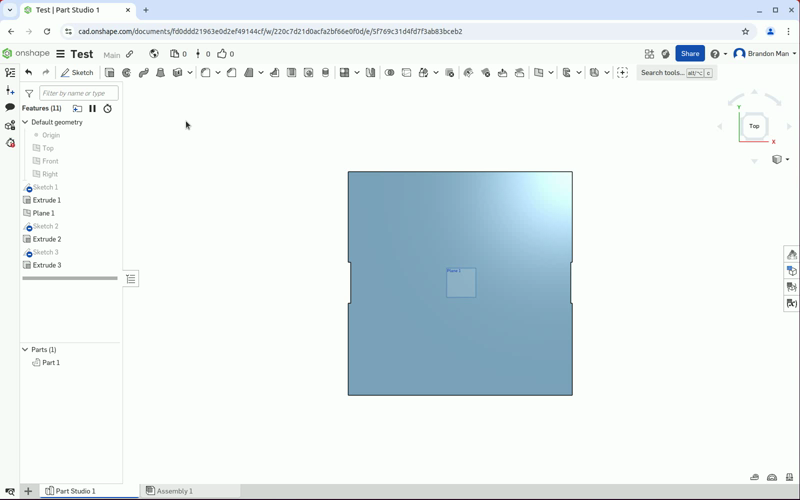
mouse_move(73, 189)
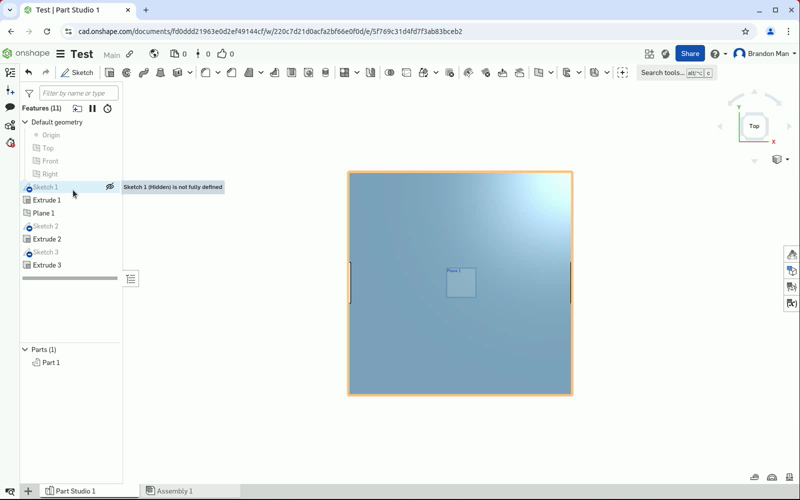
click(73, 189)
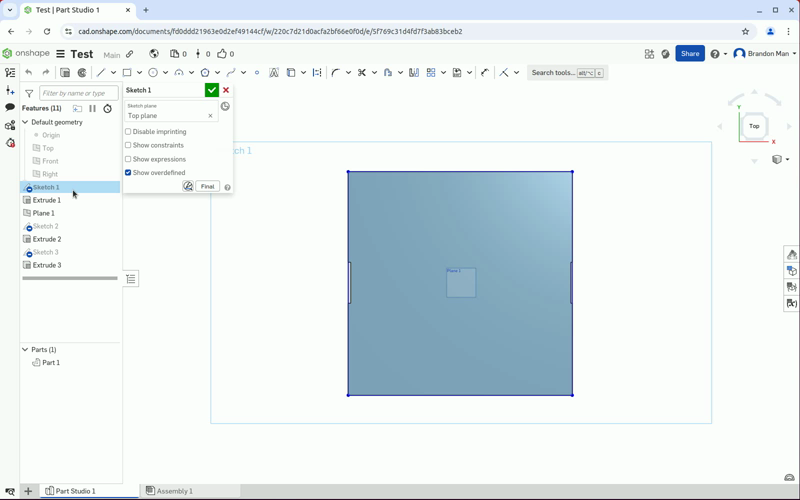
mouse_move(229, 92)
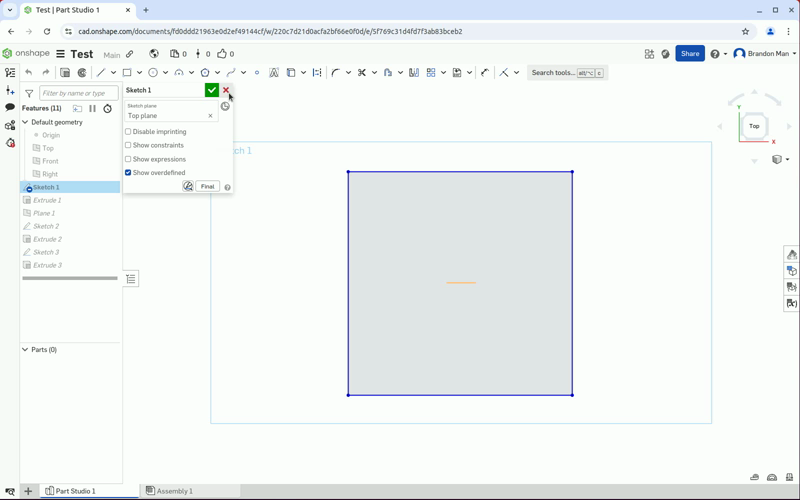
click(229, 92)
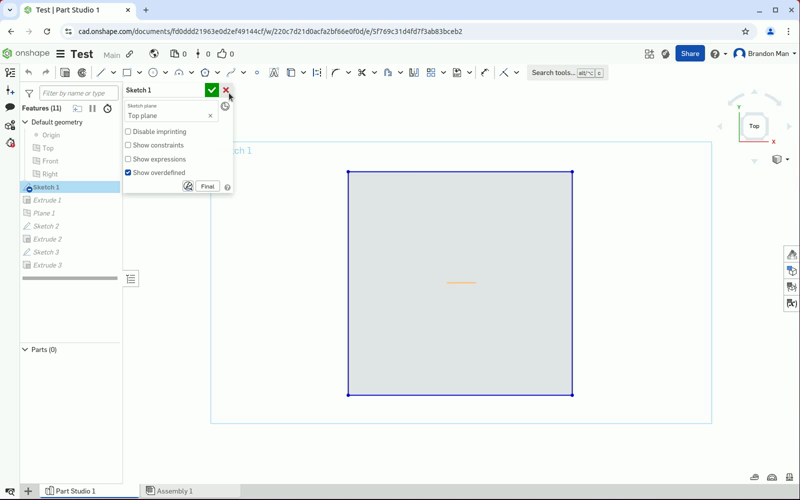
key(shift+s)
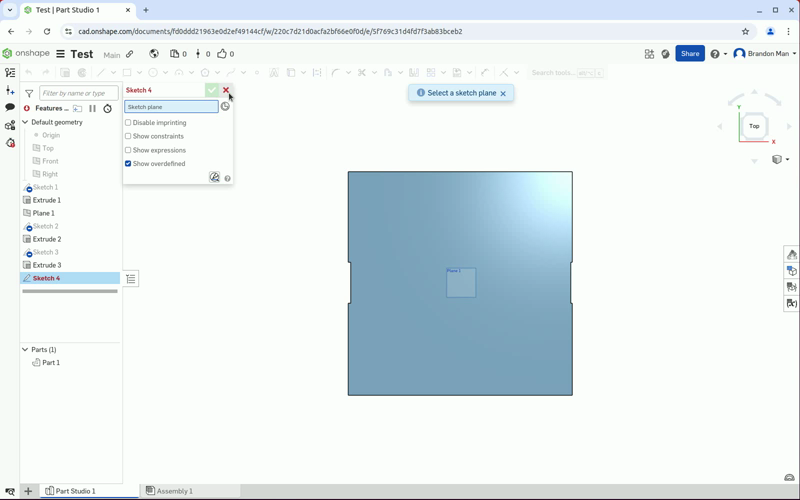
mouse_move(73, 215)
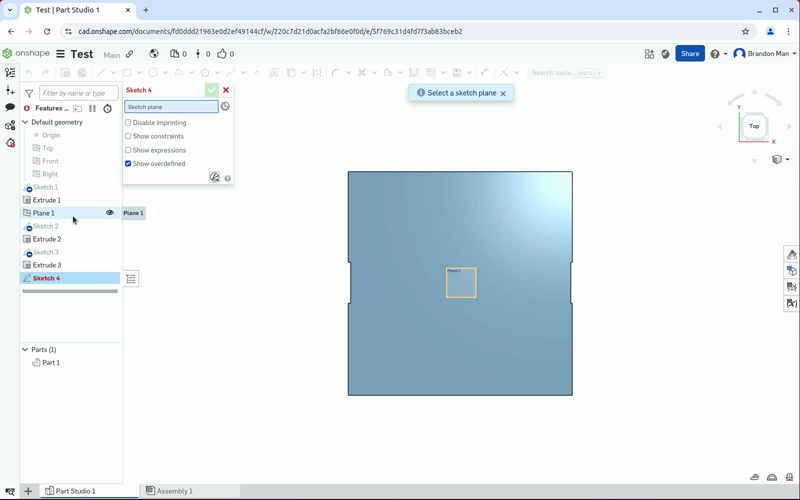
click(73, 215)
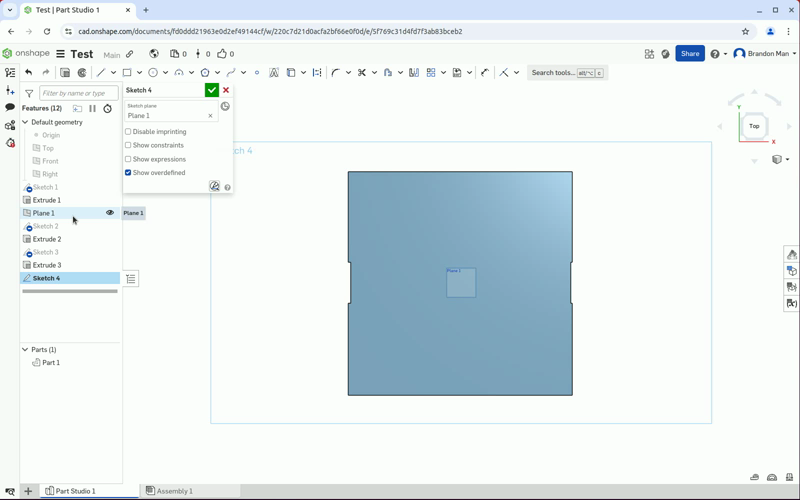
mouse_move(73, 352)
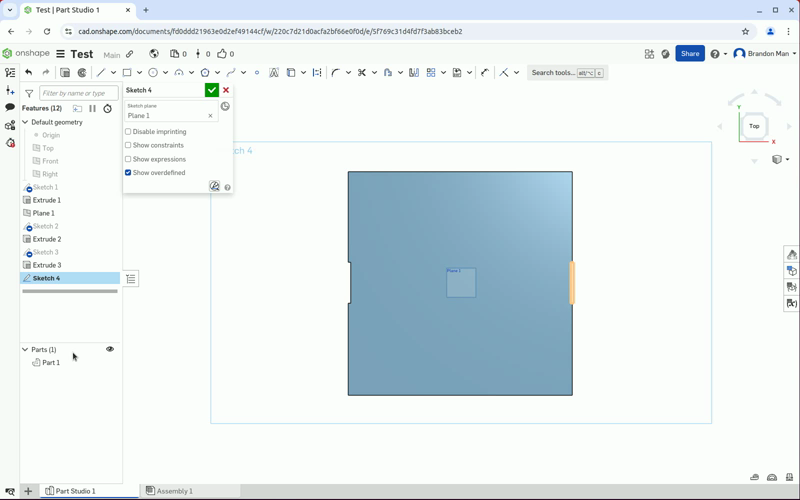
key(y)
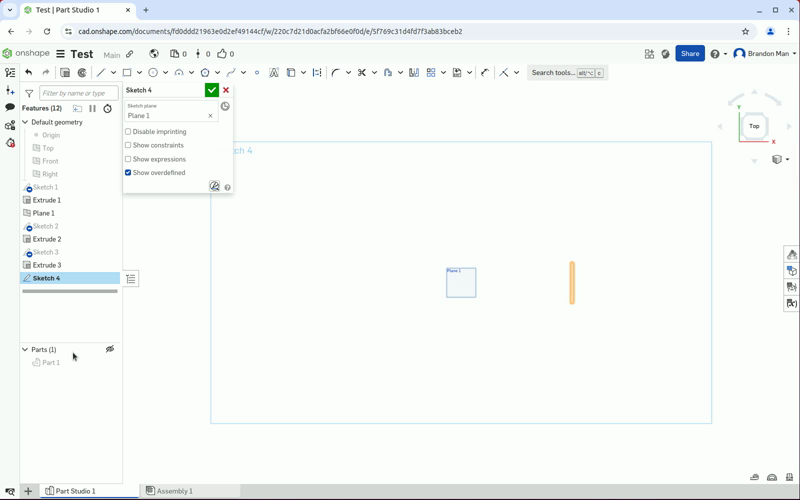
key(l)
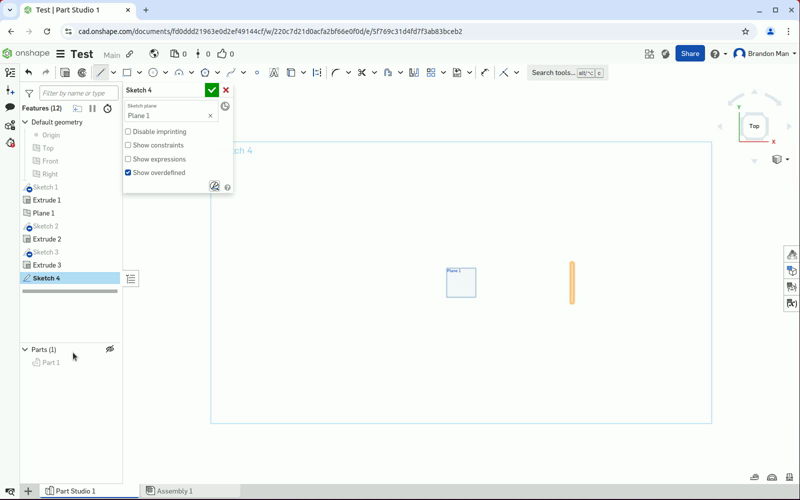
key_down(shift)
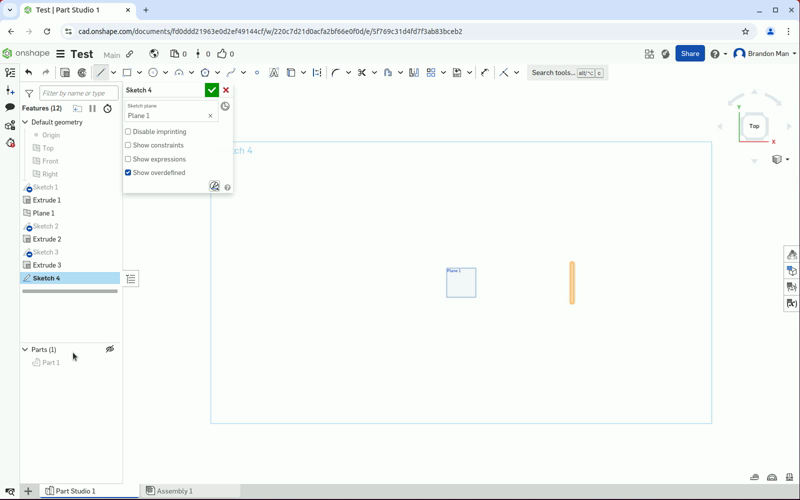
mouse_move(350, 303)
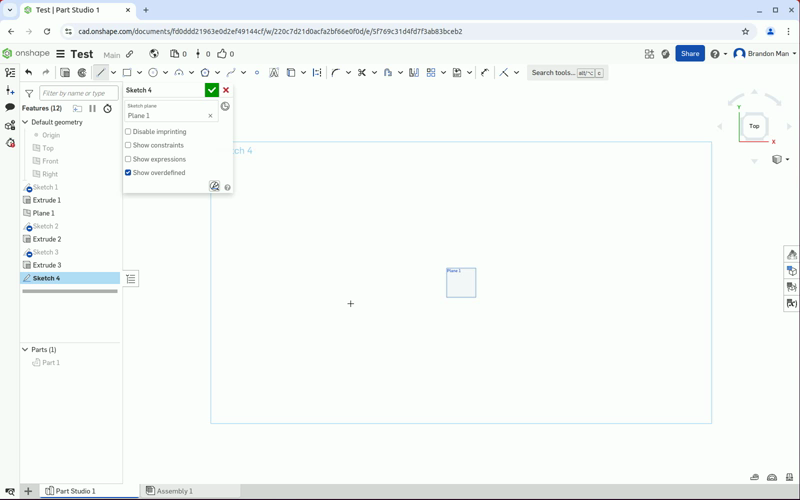
click(350, 303)
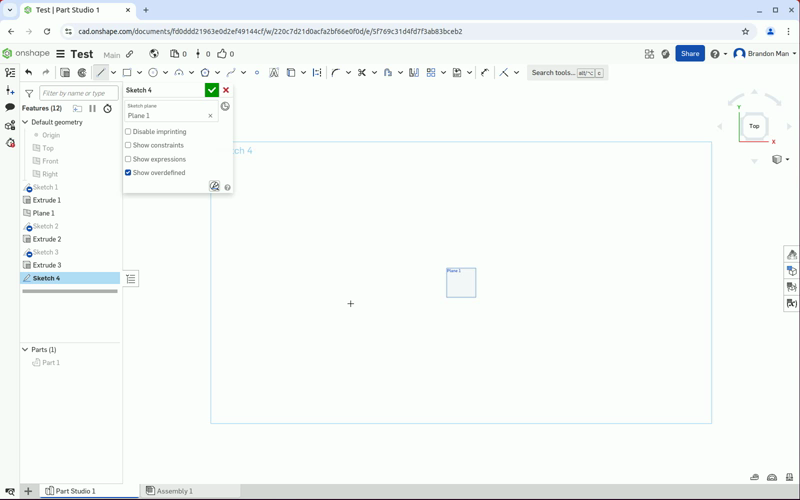
key_up(shift)
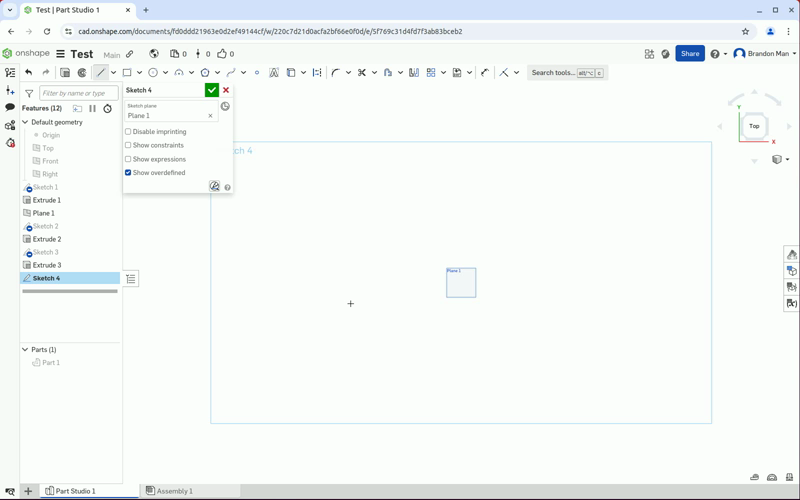
key_down(shift)
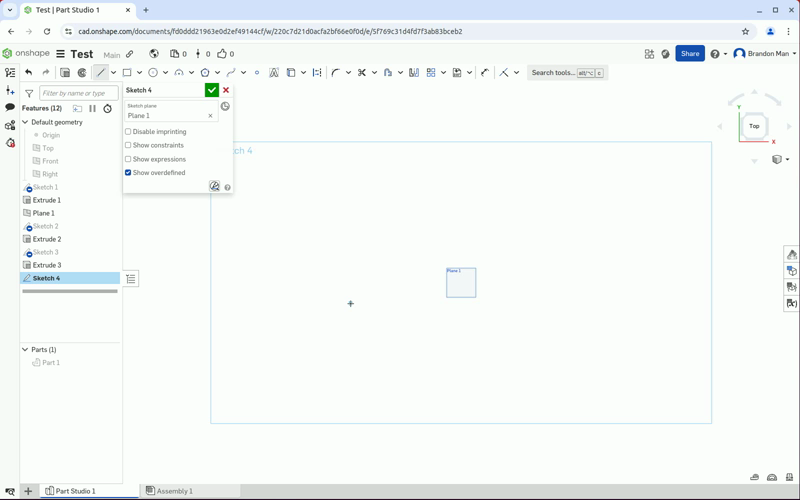
mouse_move(380, 303)
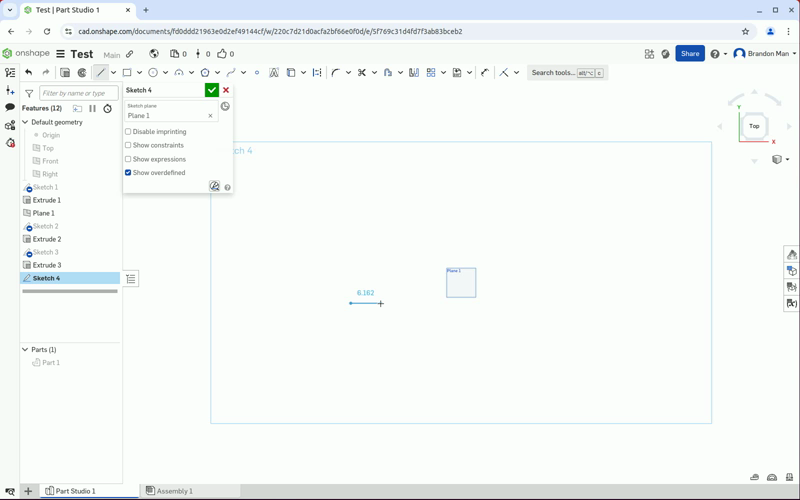
mouse_move(355, 303)
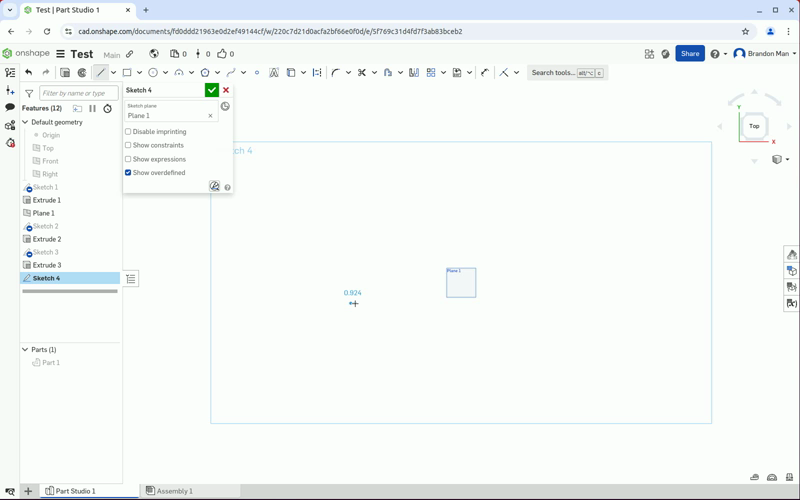
scroll(6)
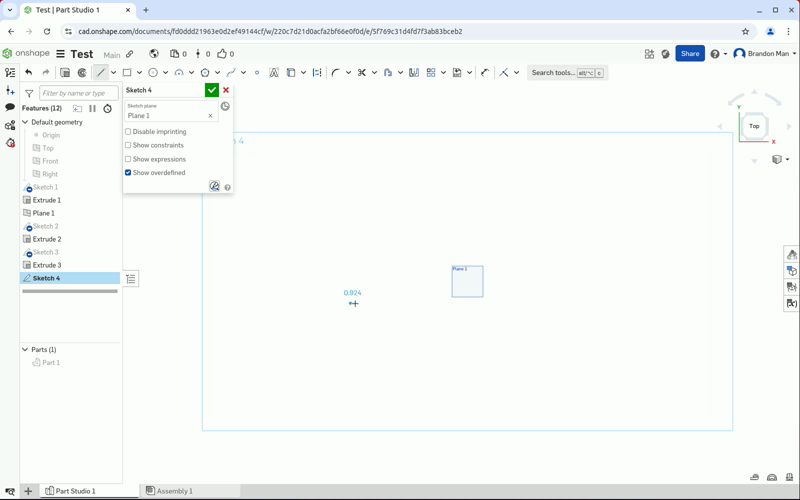
scroll(6)
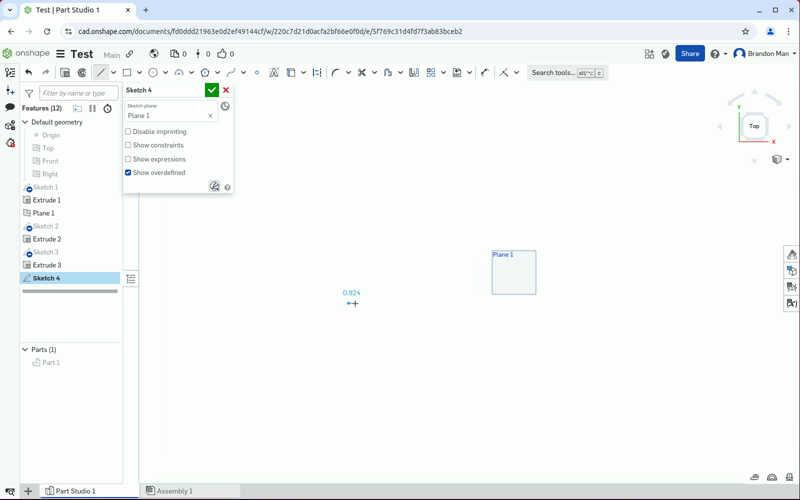
scroll(6)
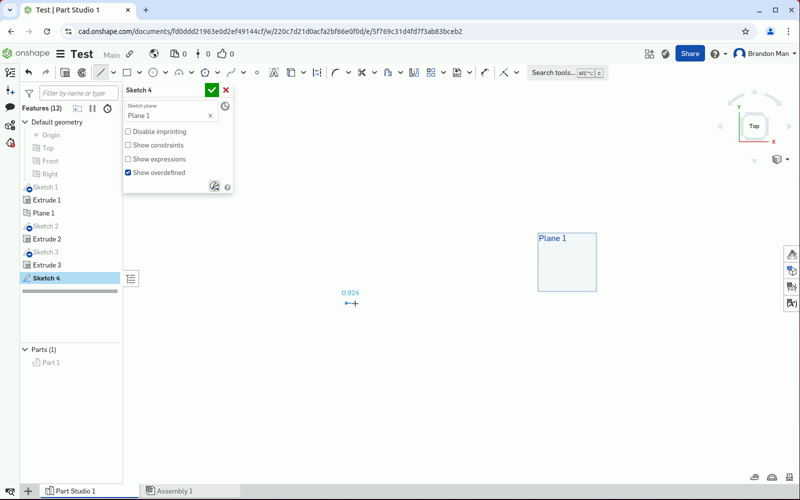
scroll(6)
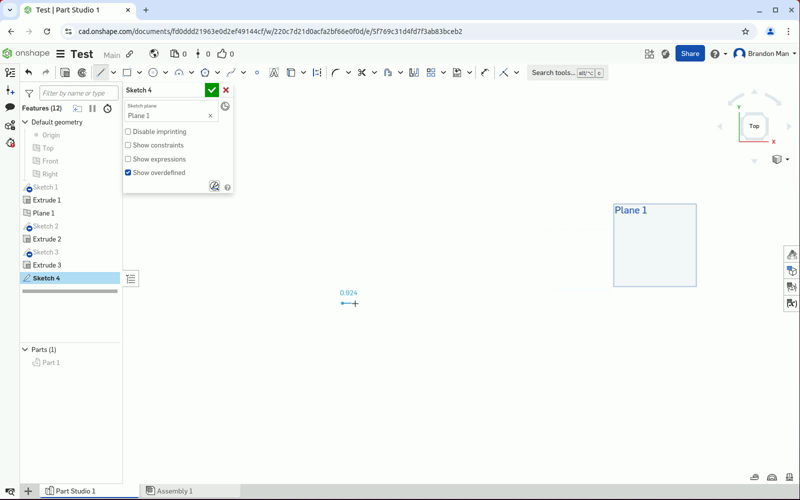
scroll(6)
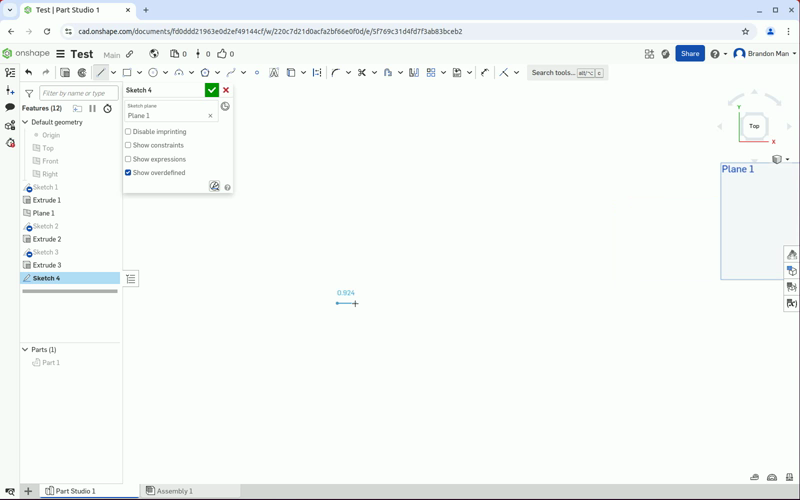
scroll(6)
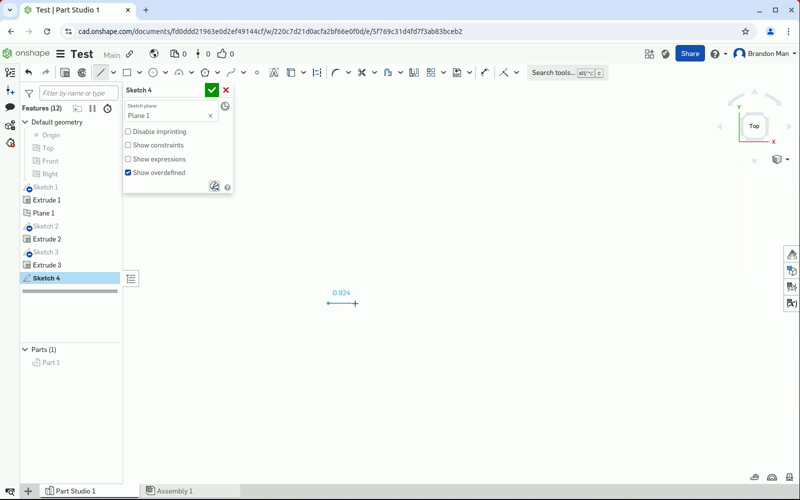
scroll(6)
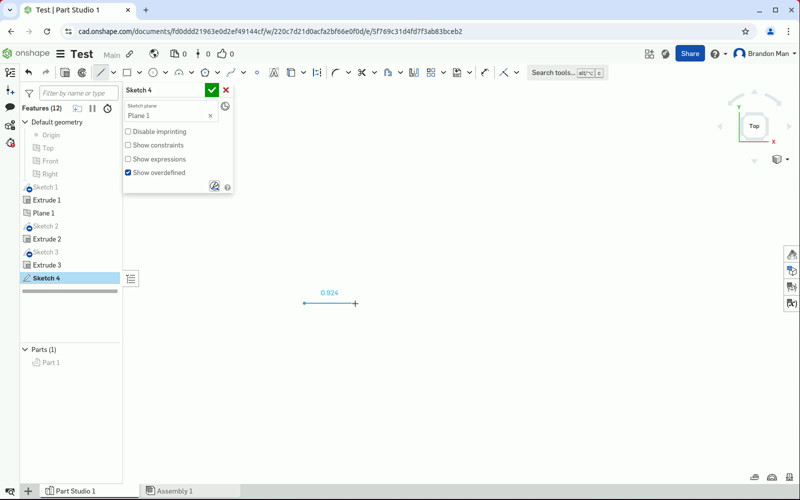
click(355, 303)
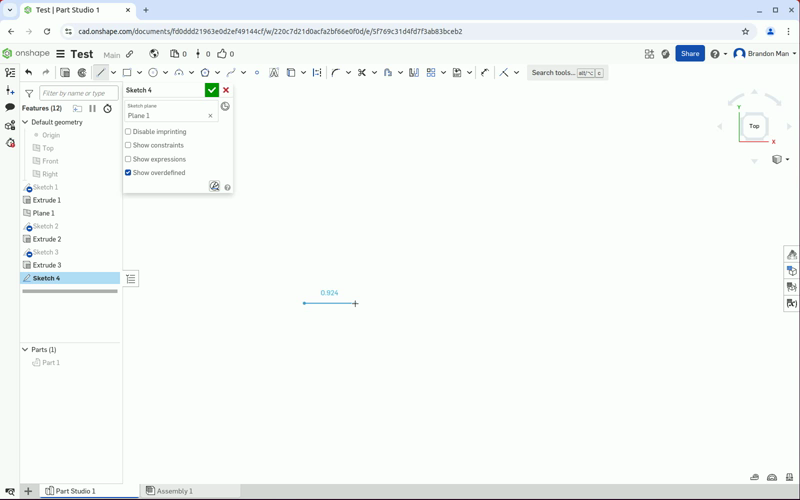
scroll(-6)
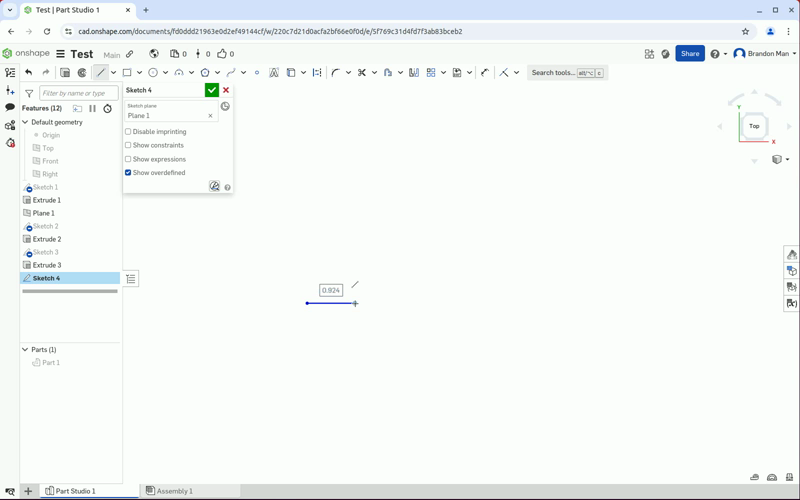
scroll(-6)
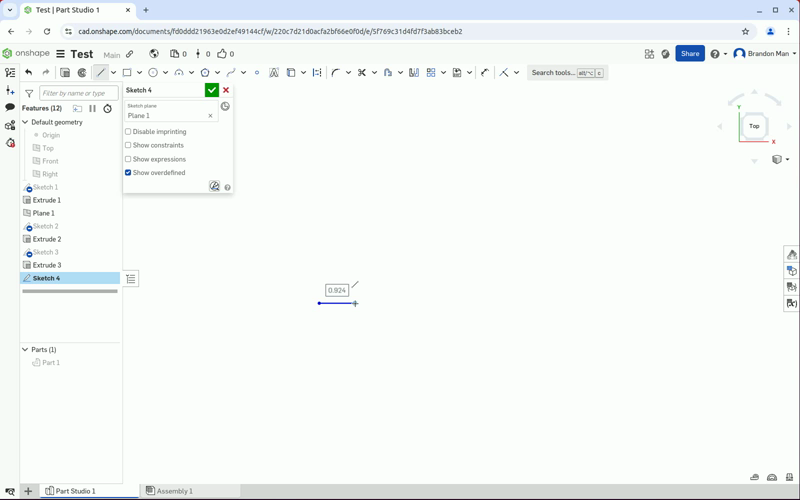
scroll(-6)
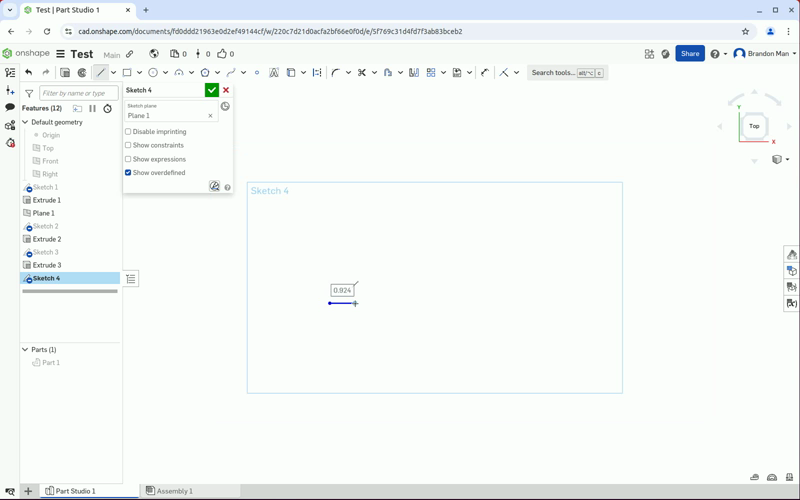
scroll(-6)
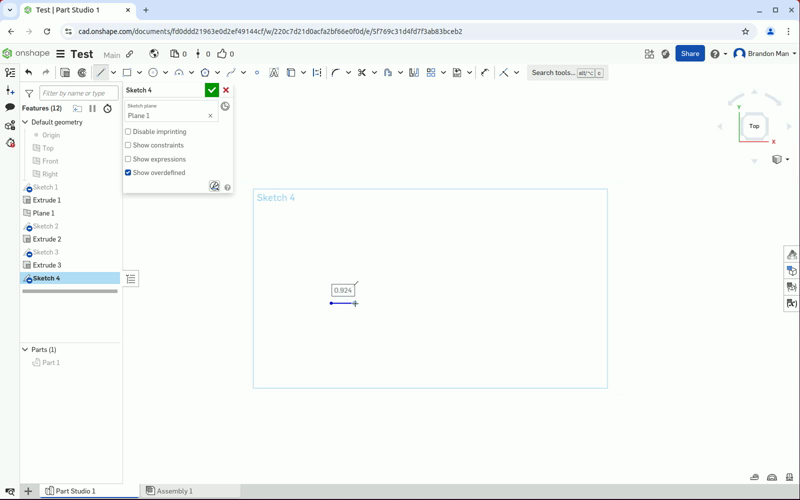
scroll(-6)
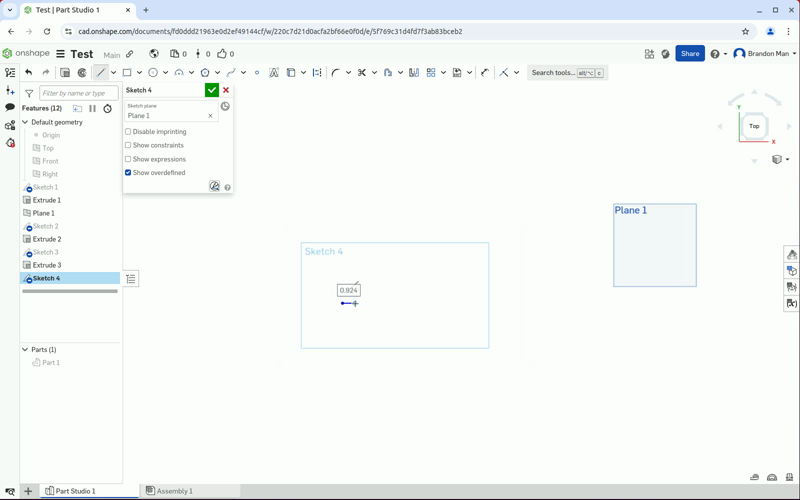
scroll(-6)
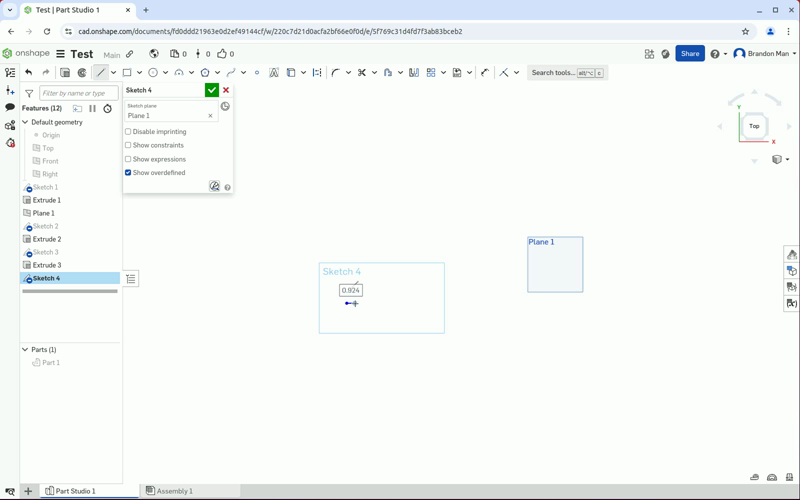
scroll(-6)
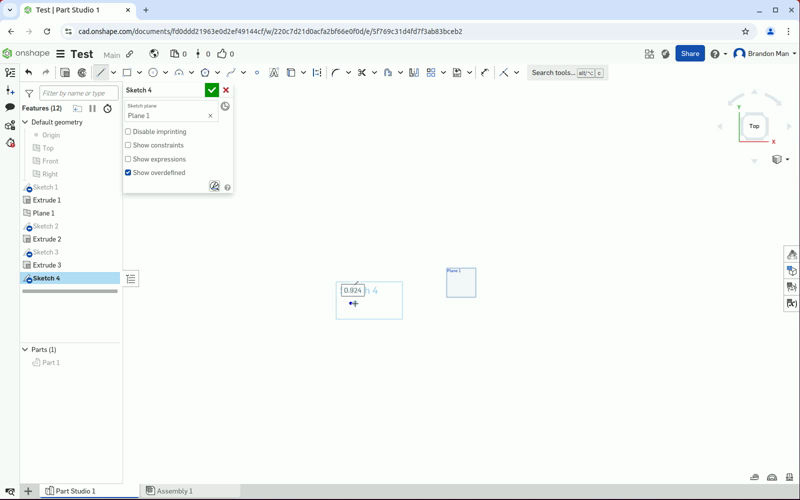
key_up(shift)
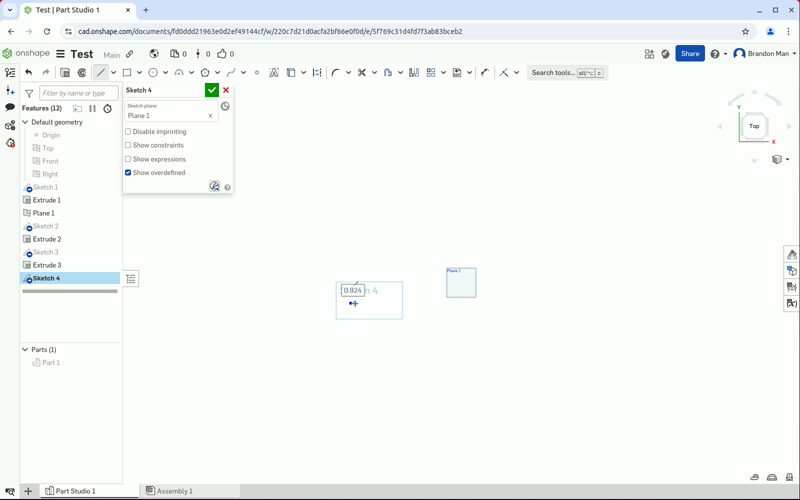
key_down(shift)
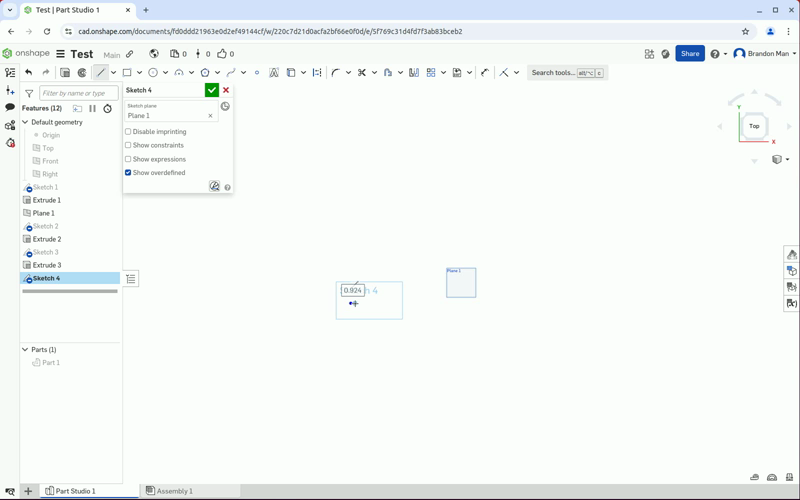
mouse_move(385, 303)
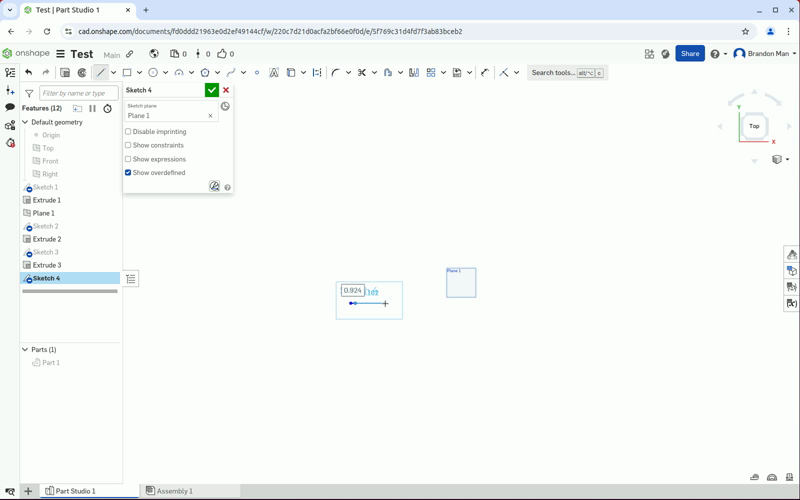
mouse_move(355, 262)
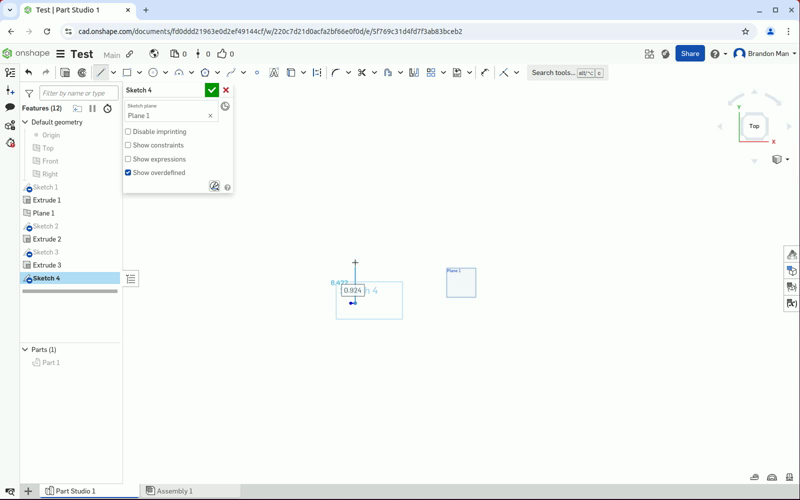
click(355, 262)
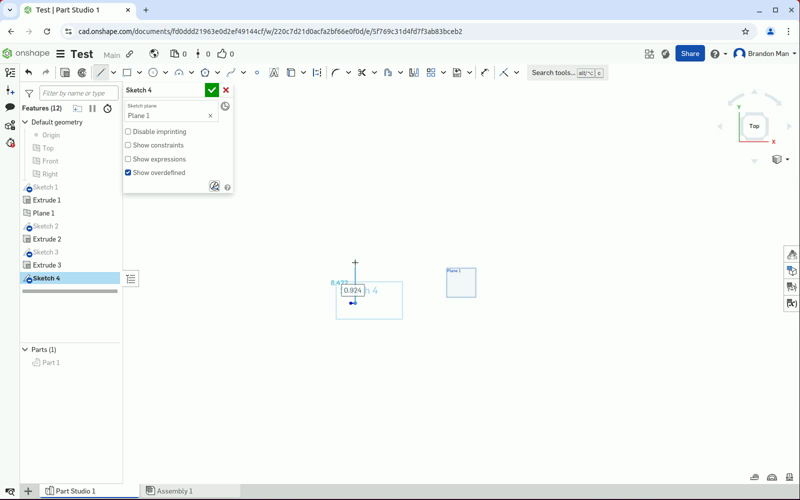
key_up(shift)
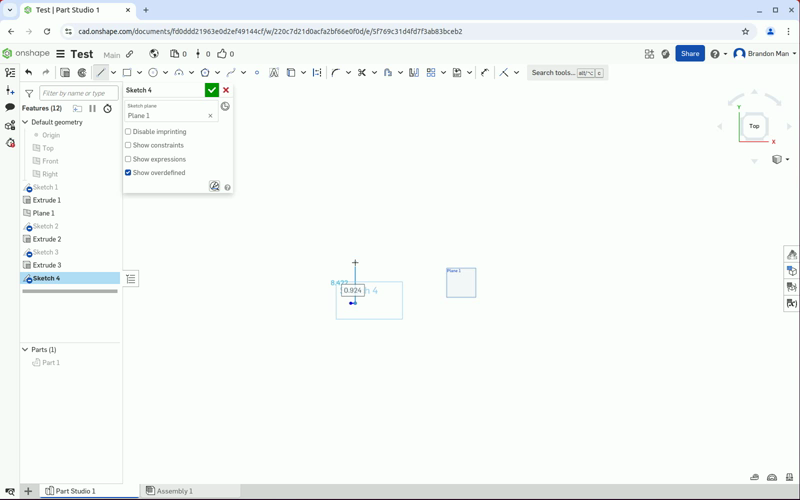
key_down(shift)
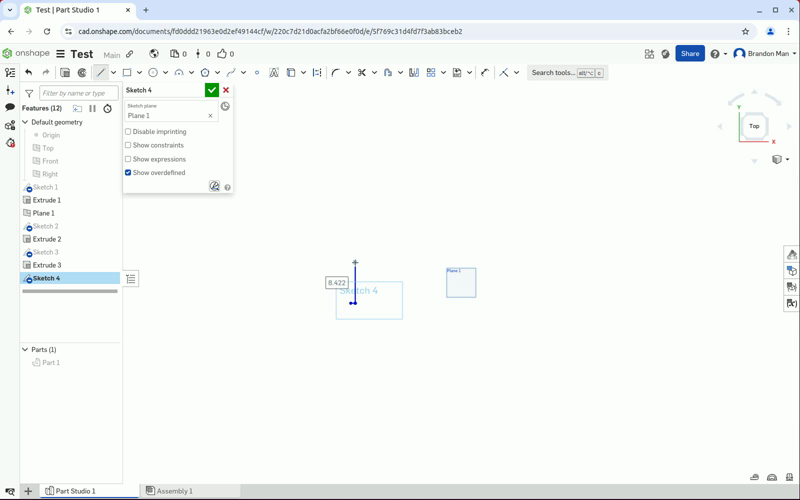
mouse_move(385, 262)
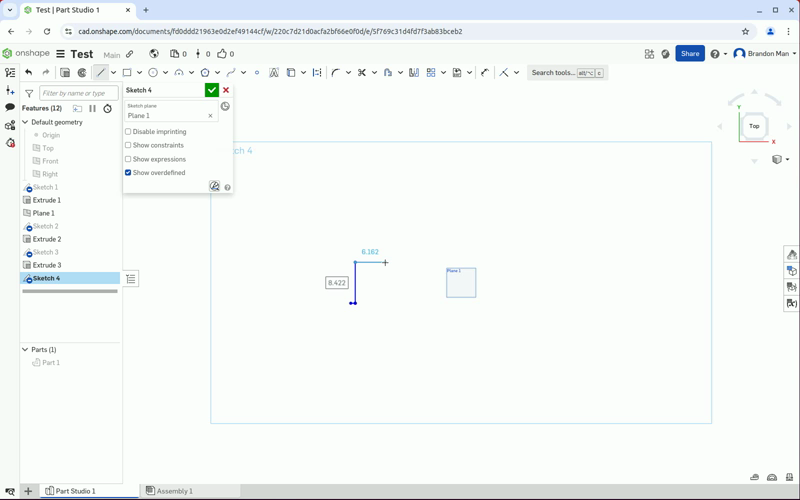
mouse_move(350, 262)
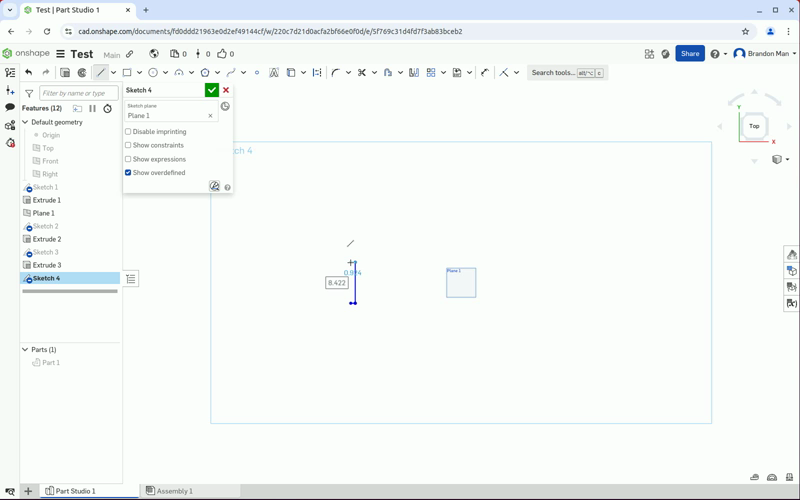
scroll(6)
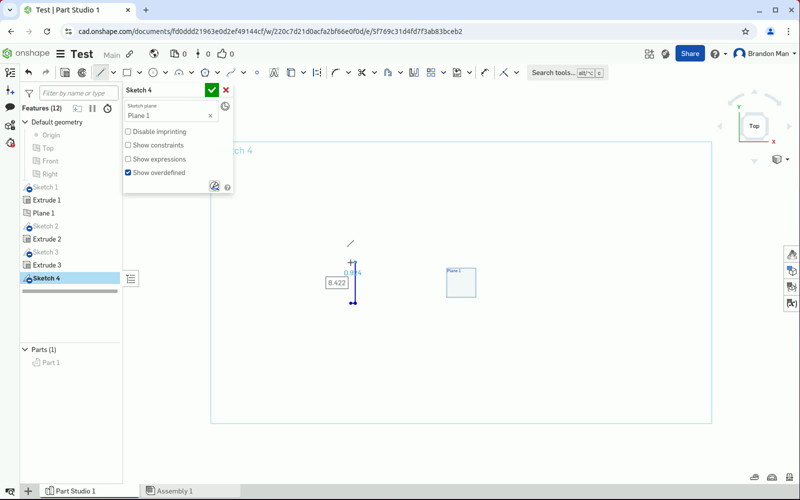
scroll(6)
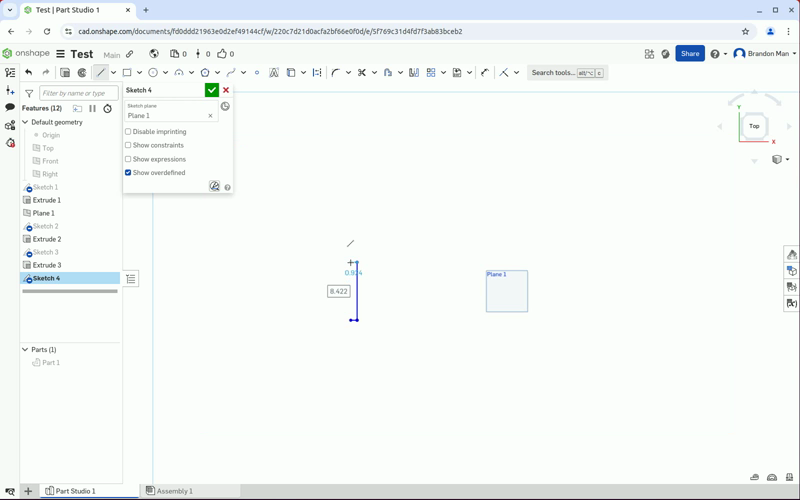
scroll(6)
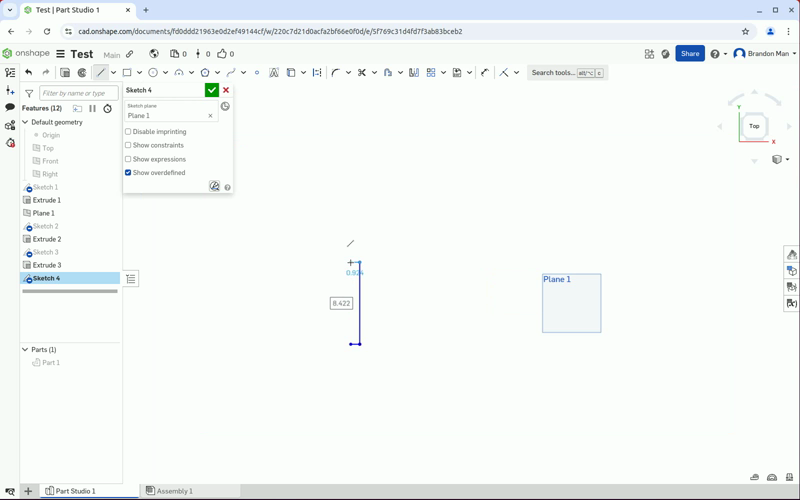
scroll(6)
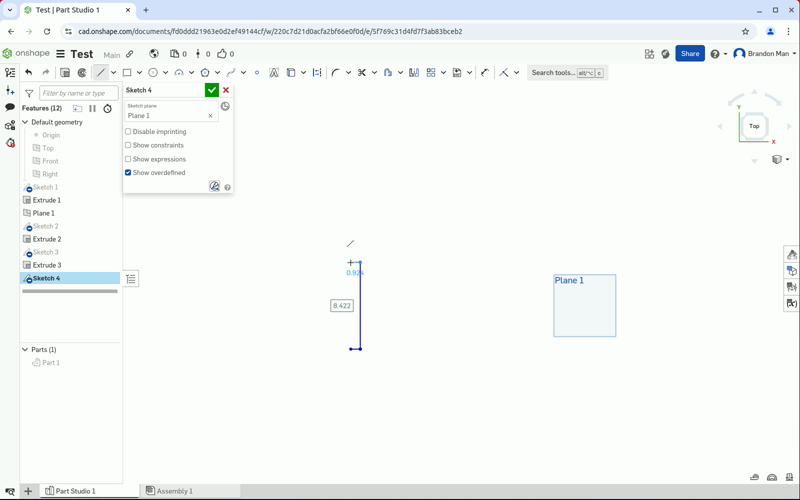
scroll(6)
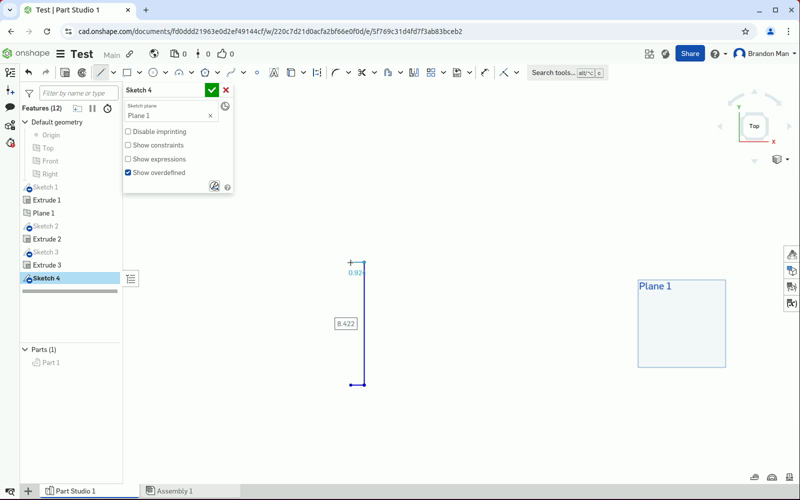
scroll(6)
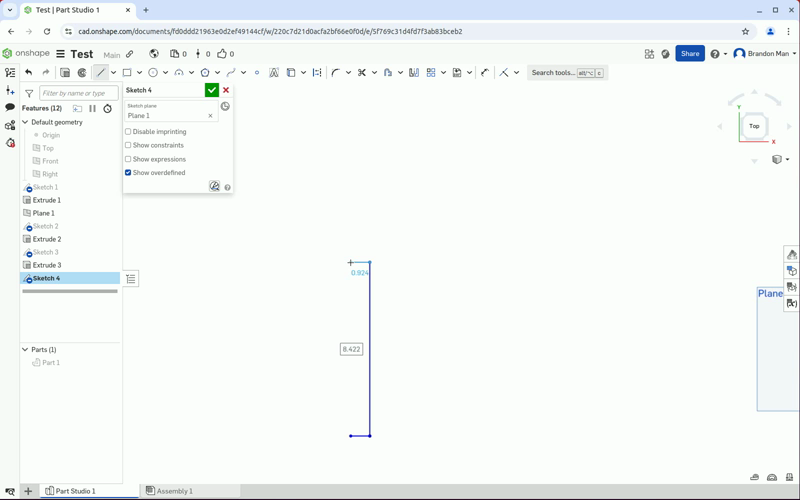
scroll(6)
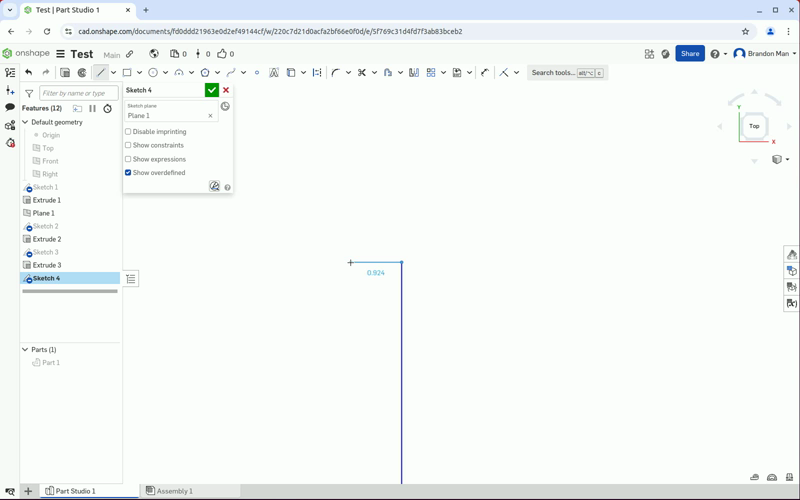
click(350, 262)
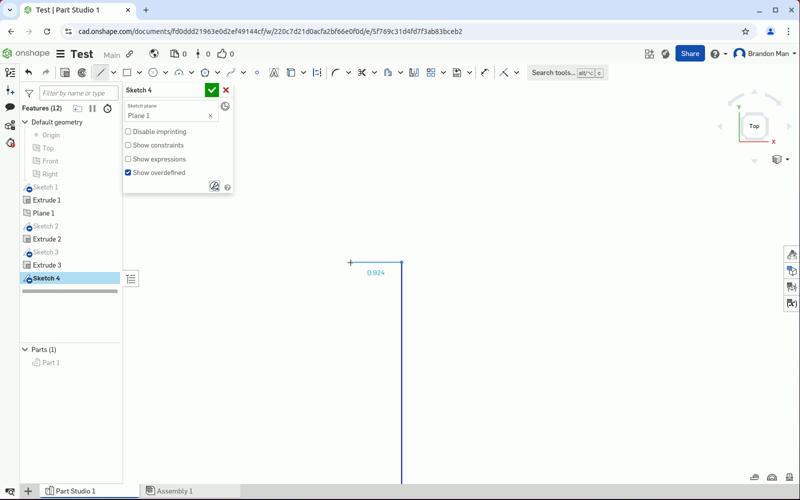
scroll(-6)
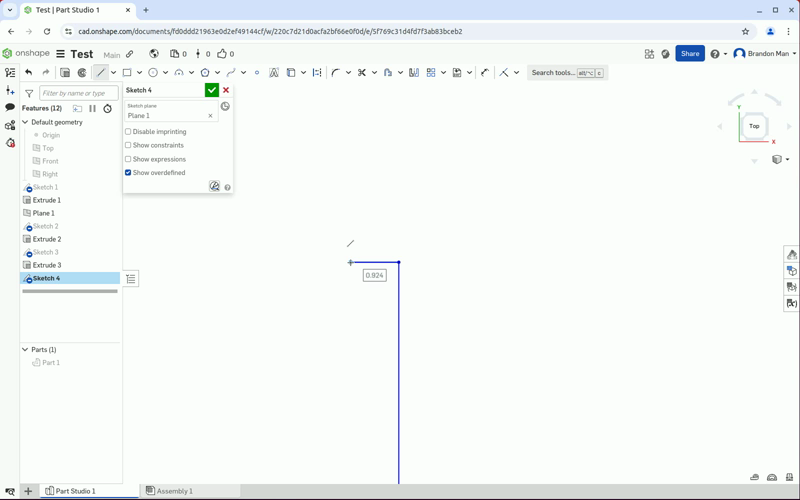
scroll(-6)
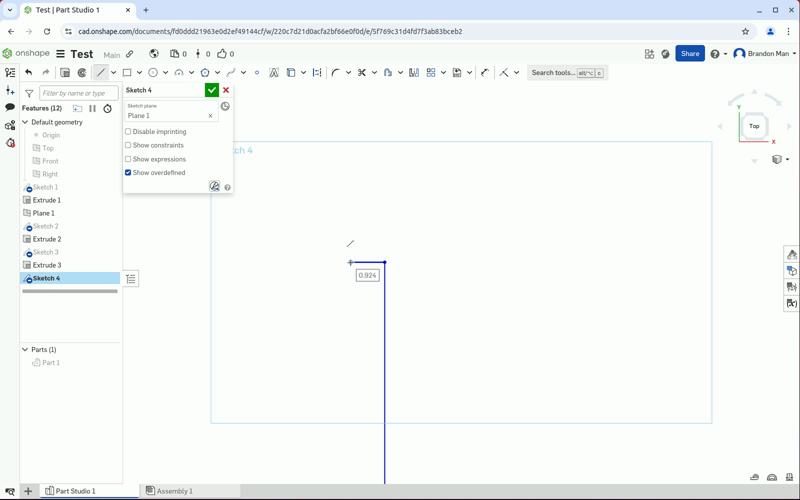
scroll(-6)
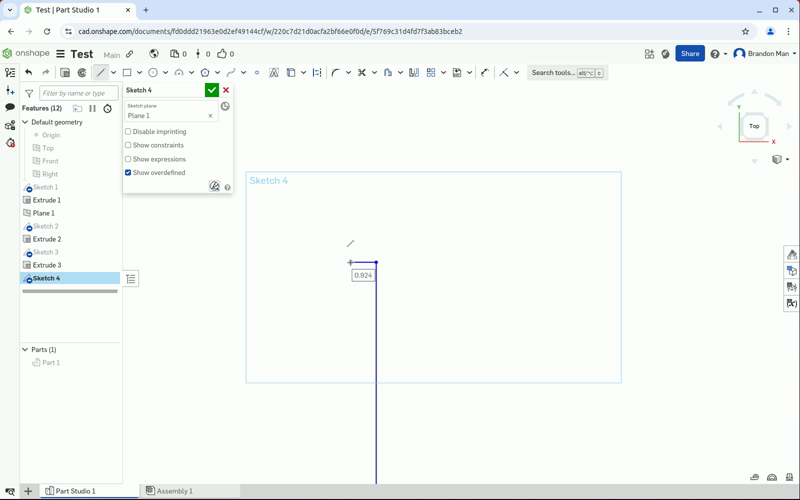
scroll(-6)
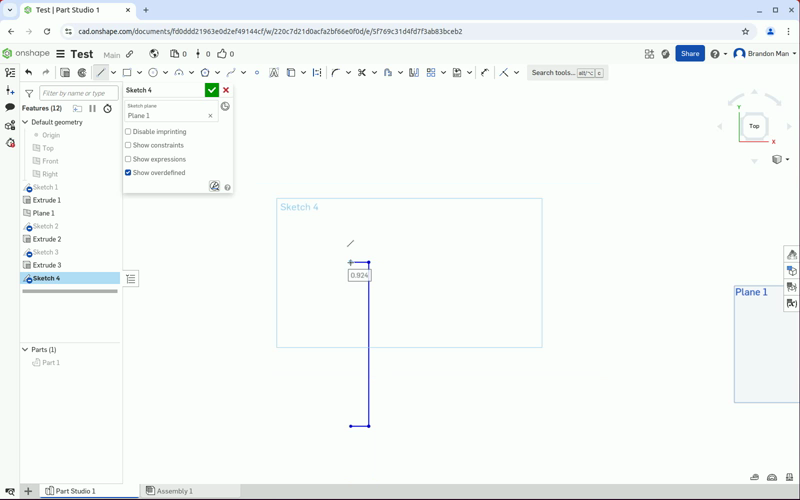
scroll(-6)
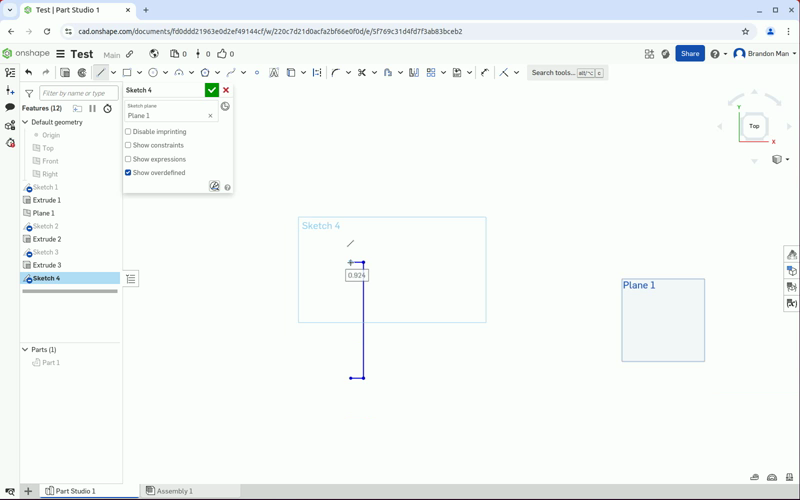
scroll(-6)
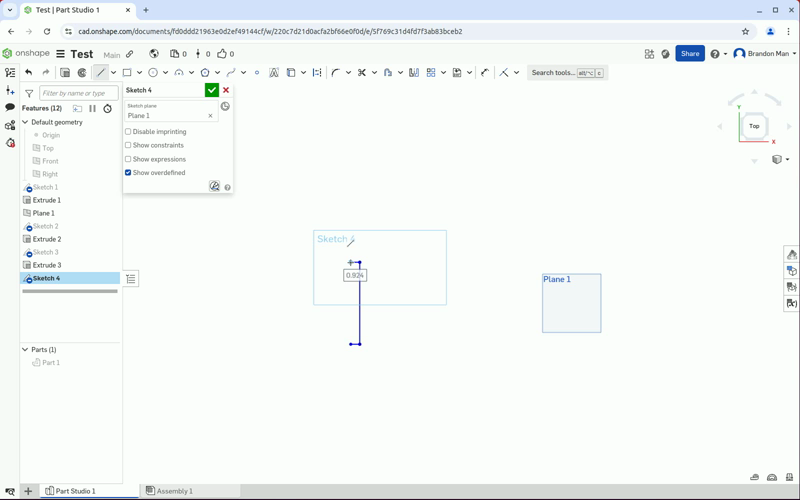
scroll(-6)
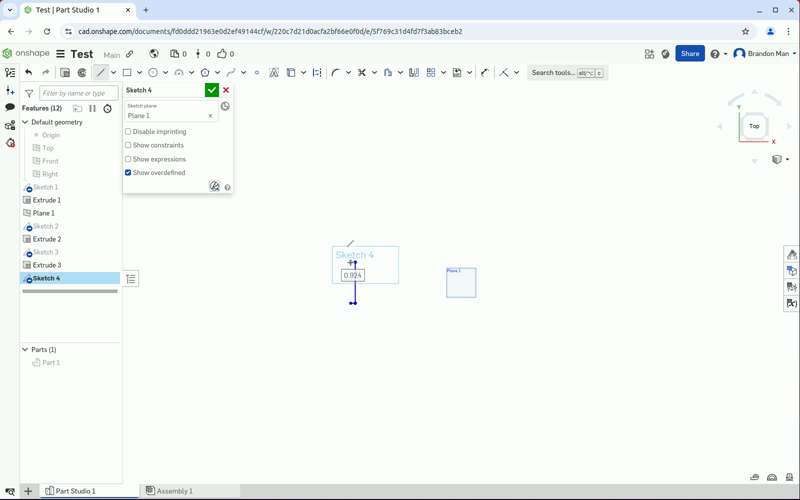
key_up(shift)
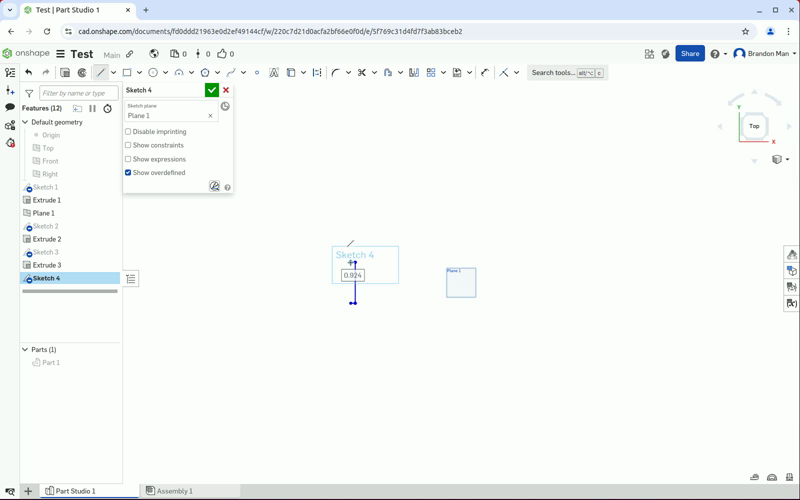
mouse_move(380, 262)
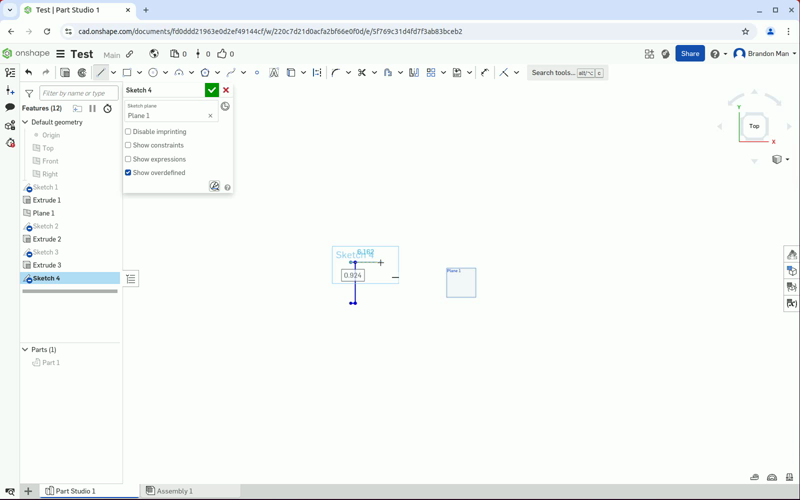
key_down(shift)
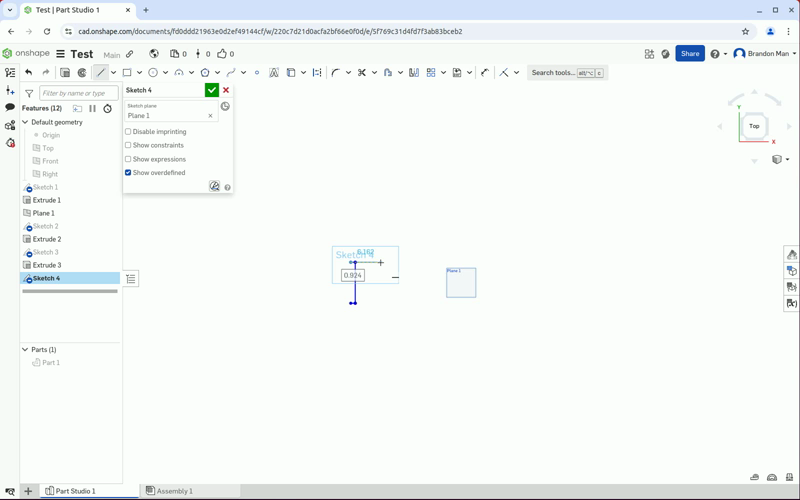
mouse_move(350, 303)
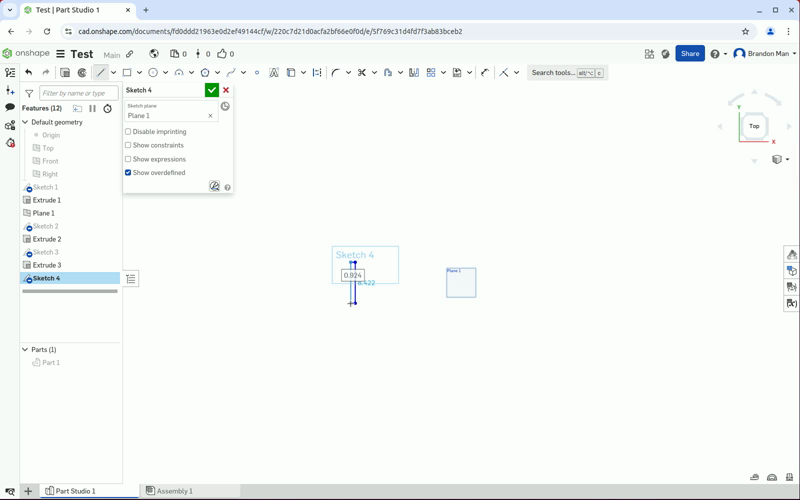
key_up(shift)
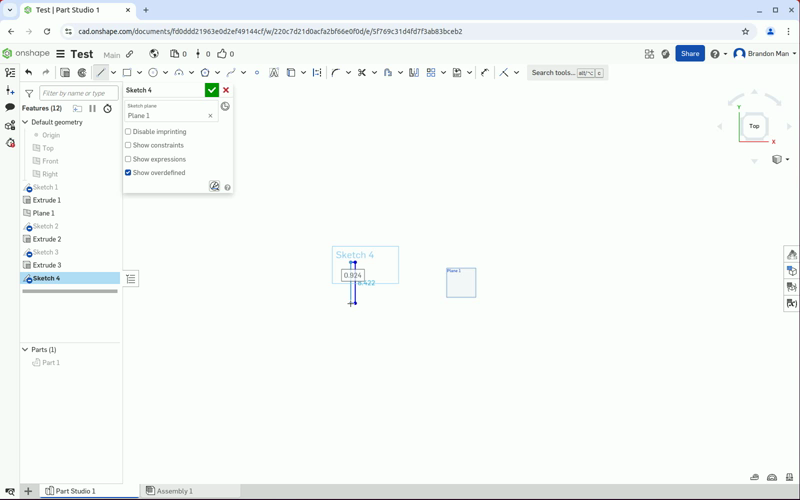
click(350, 303)
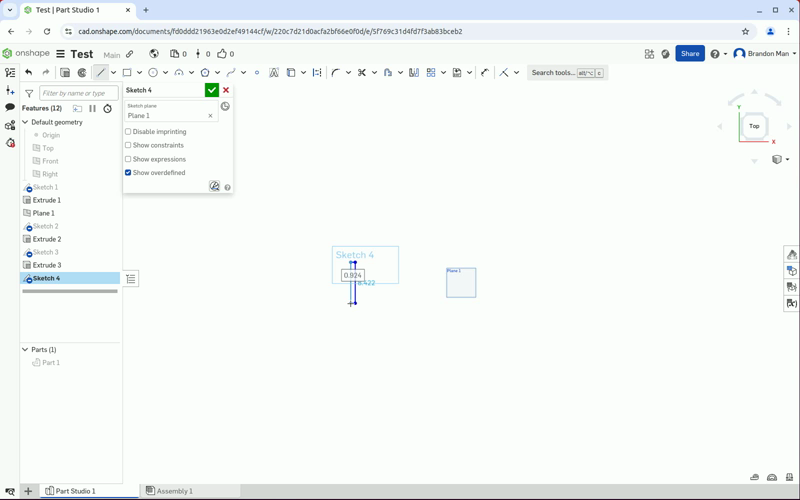
key(esc)
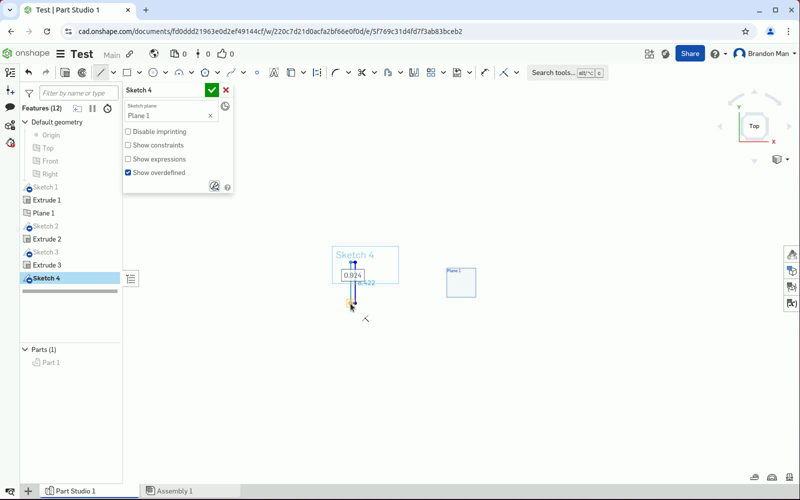
mouse_move(354, 292)
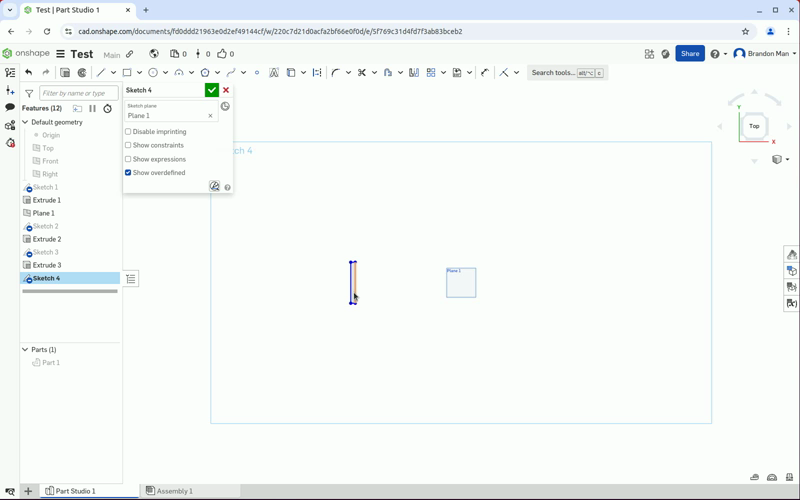
scroll(6)
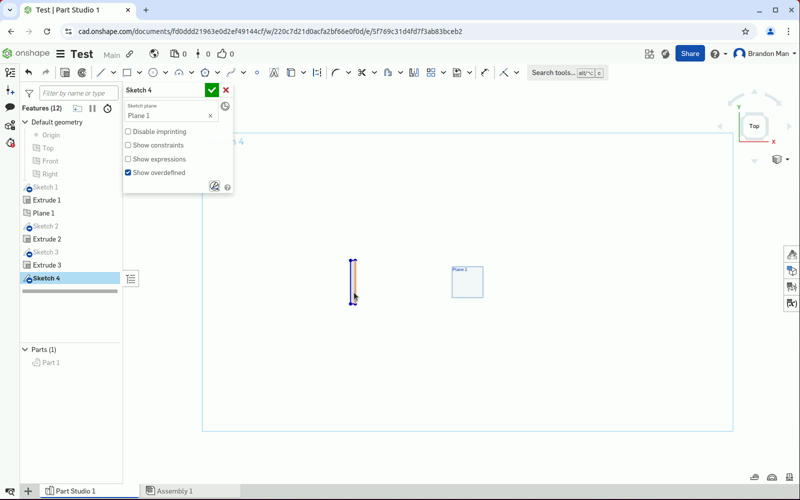
scroll(6)
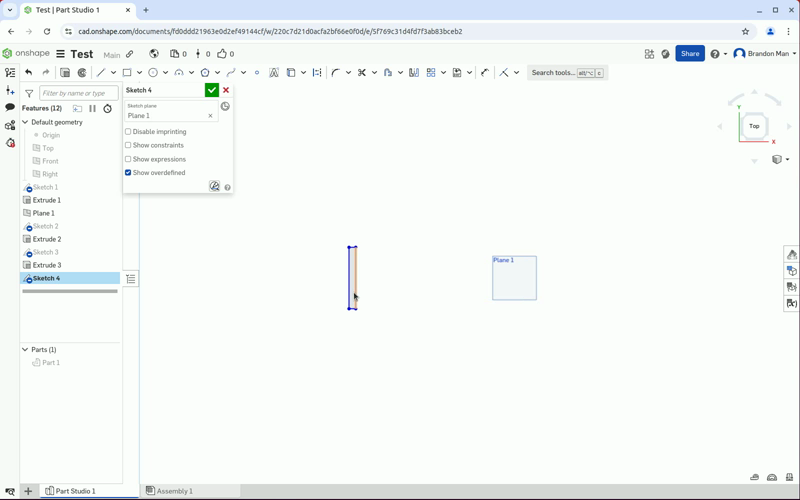
scroll(6)
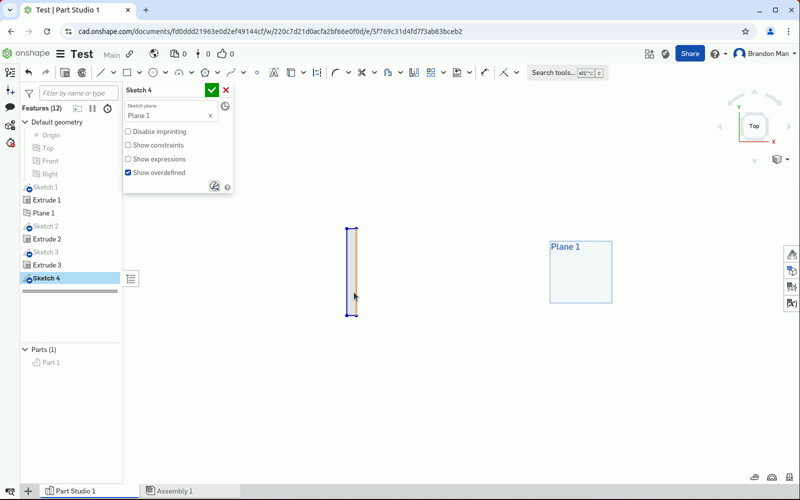
scroll(6)
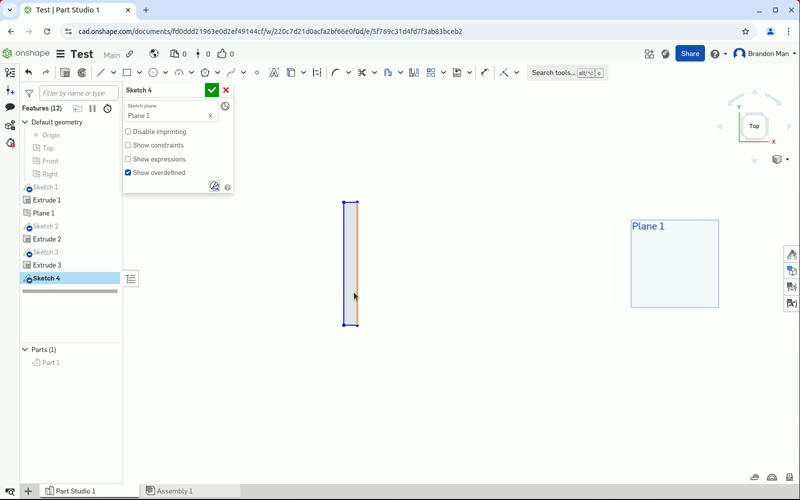
scroll(6)
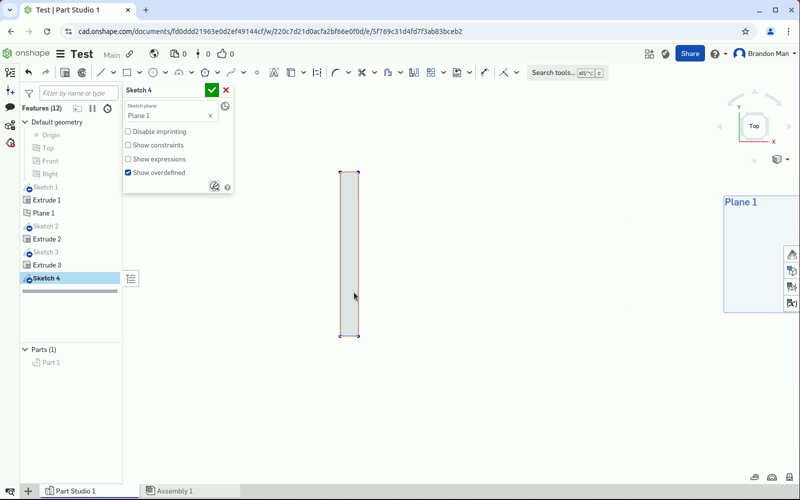
scroll(6)
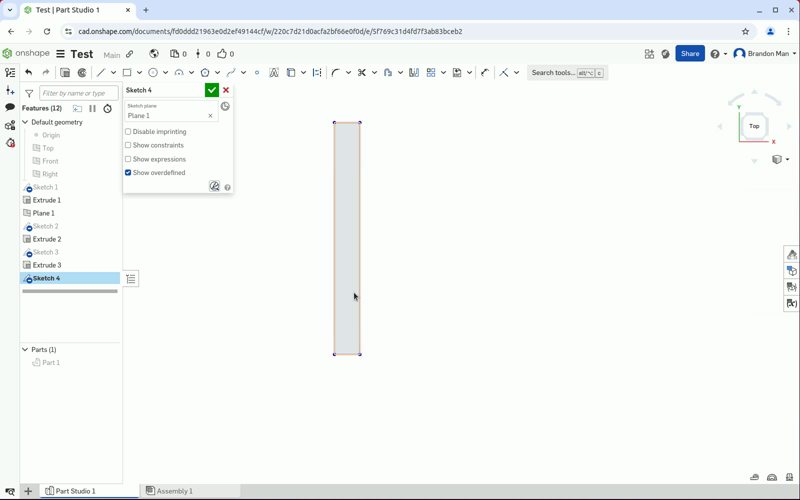
scroll(6)
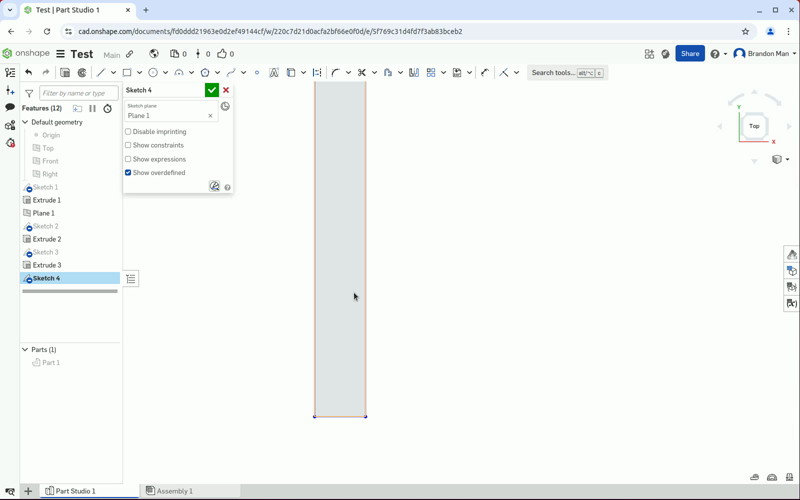
click(354, 292)
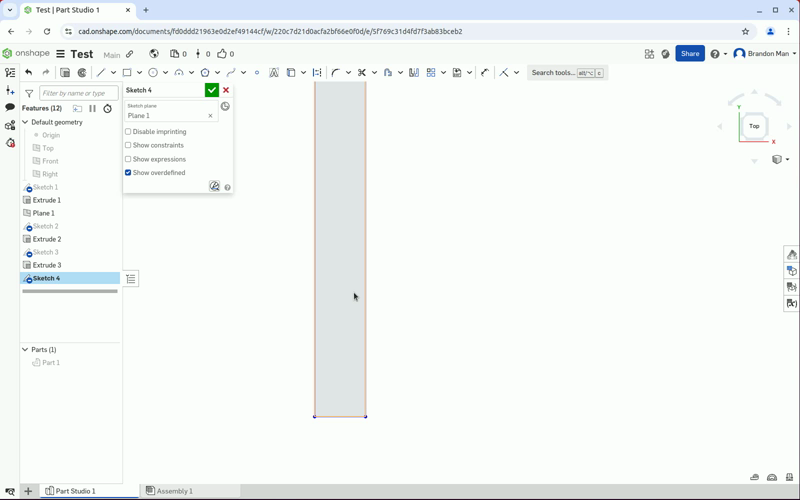
scroll(-6)
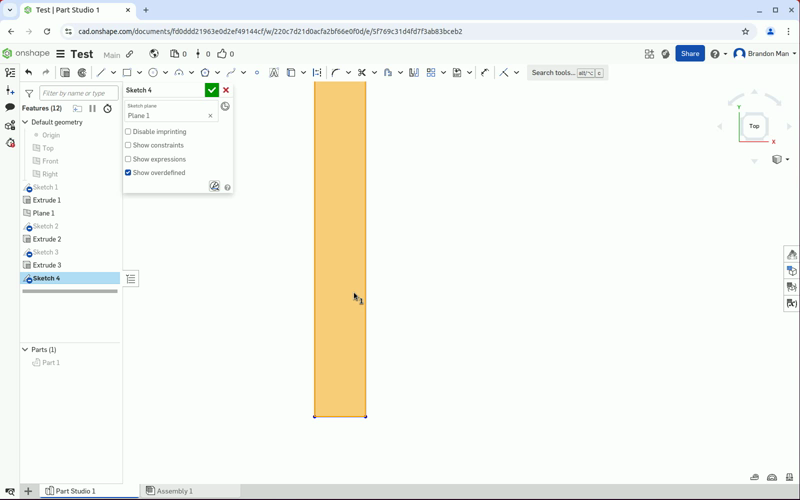
scroll(-6)
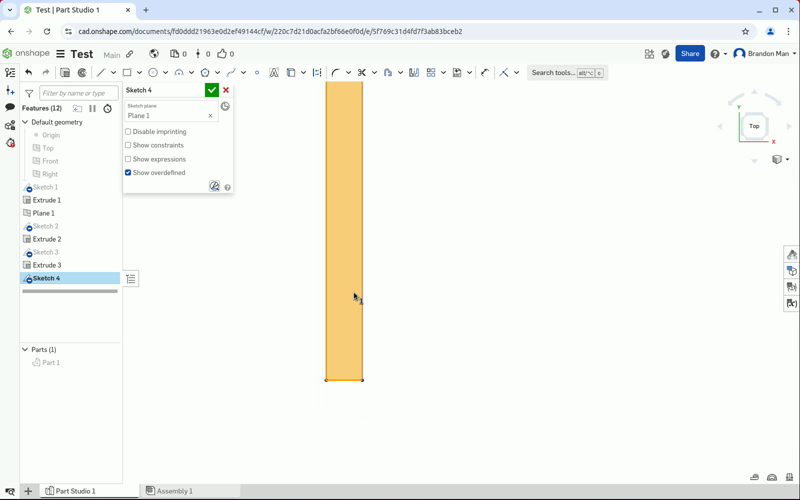
scroll(-6)
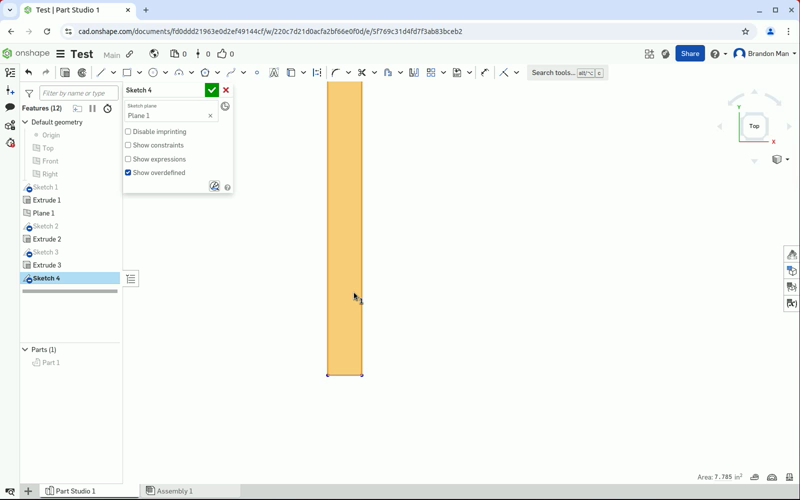
scroll(-6)
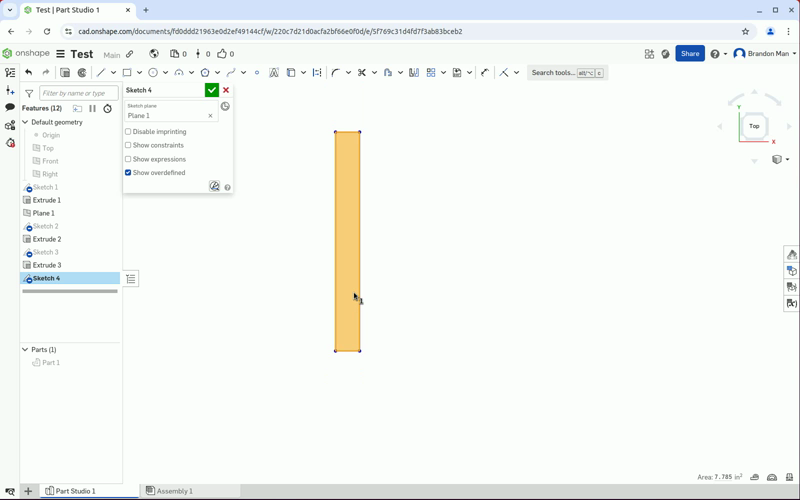
scroll(-6)
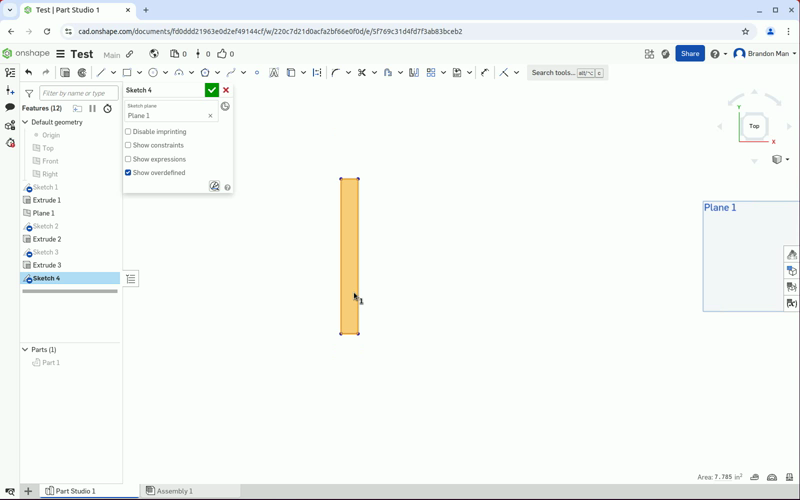
scroll(-6)
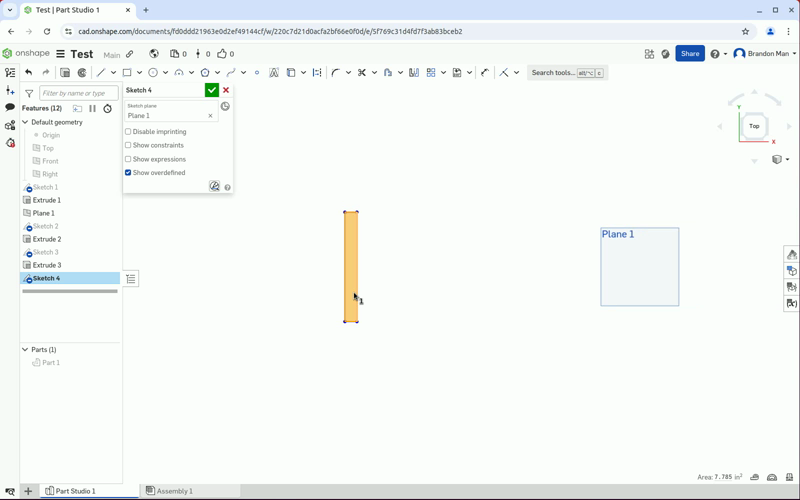
scroll(-6)
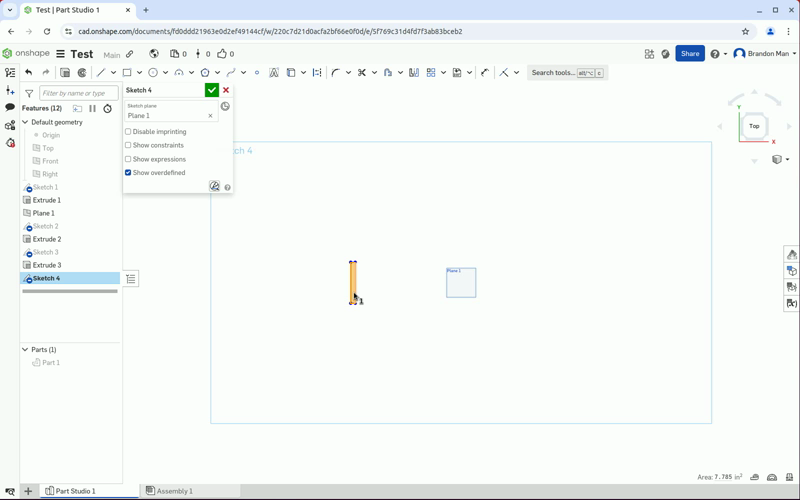
mouse_move(73, 352)
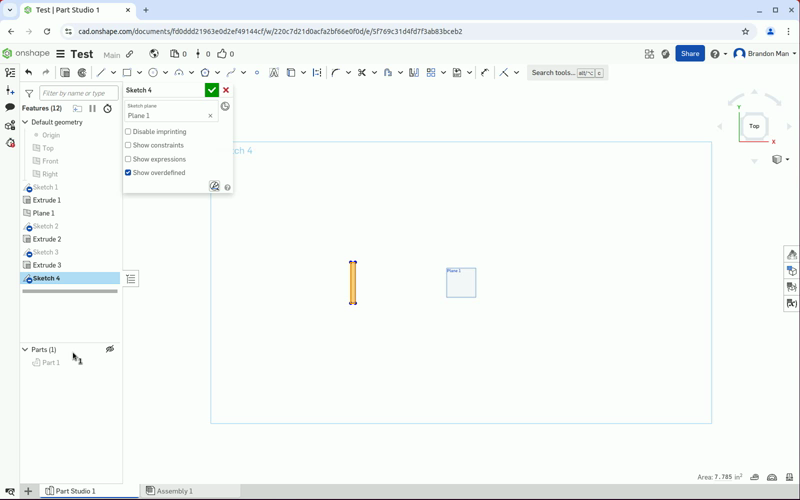
key(shift+y)
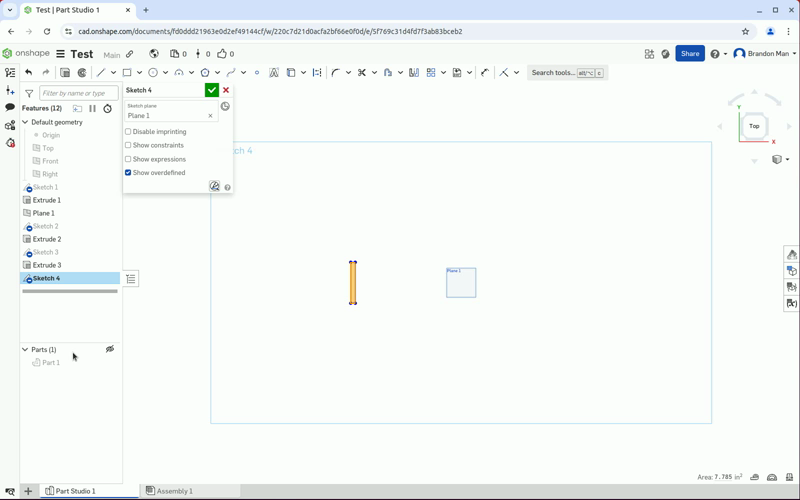
key(shift+e)
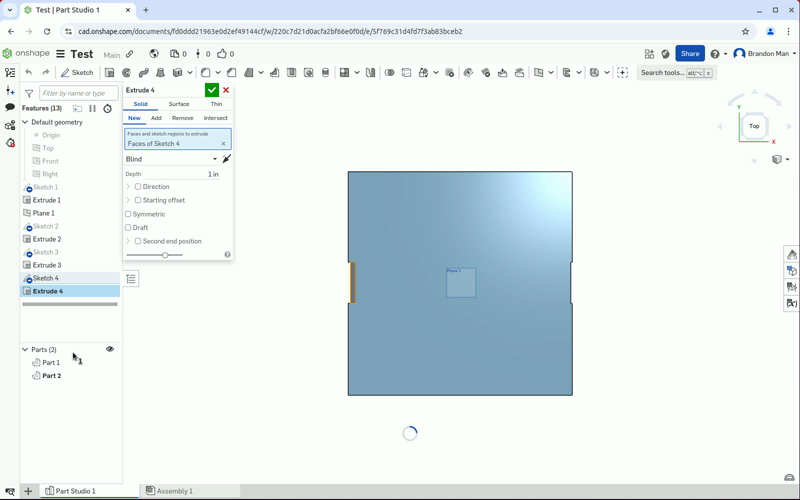
mouse_move(143, 106)
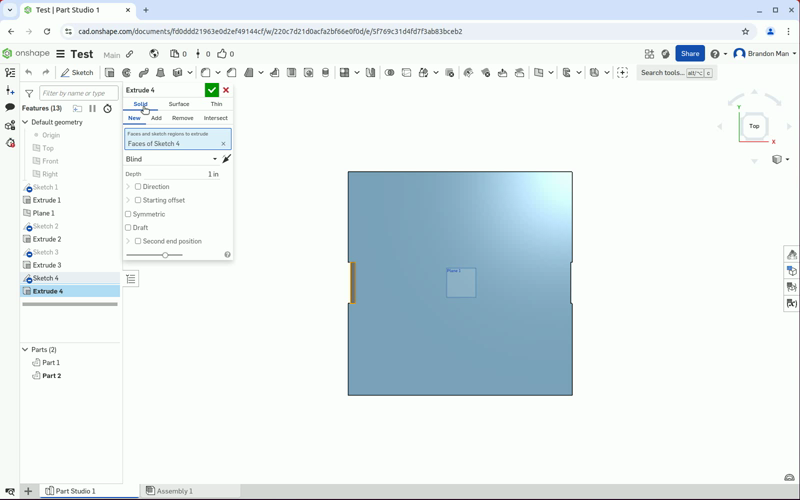
click(143, 106)
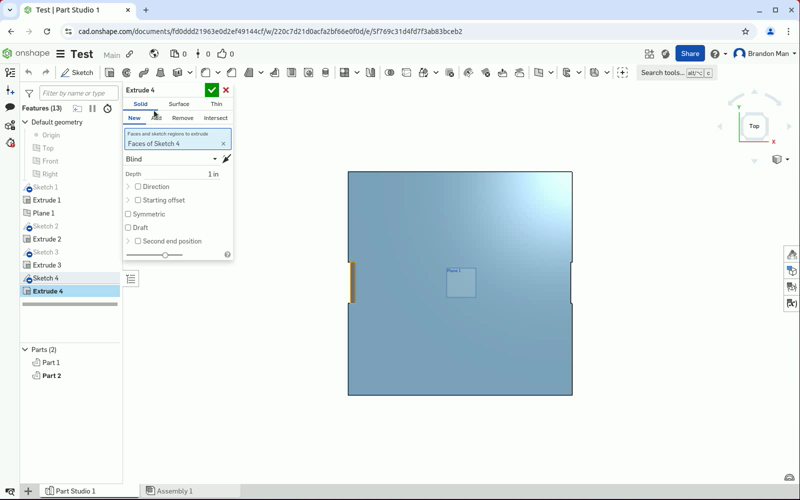
mouse_move(186, 120)
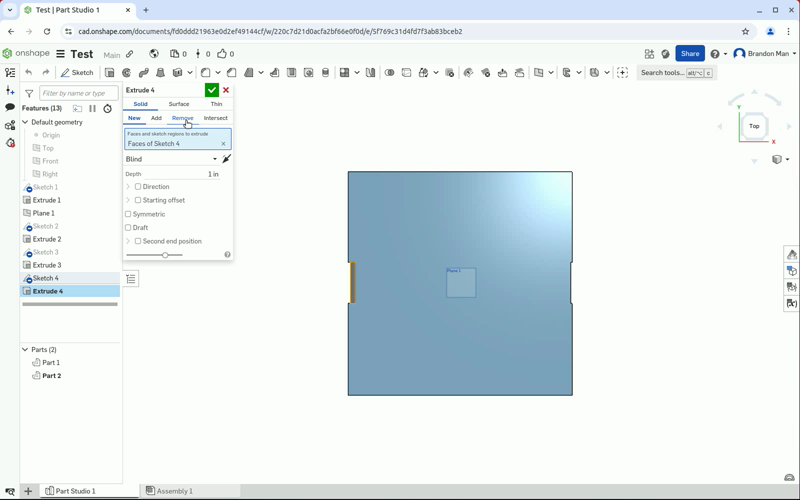
click(186, 120)
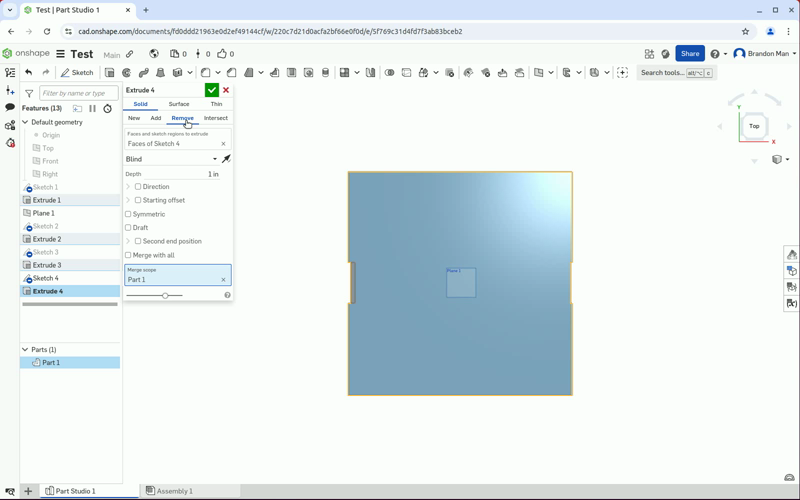
key(tab, 4)
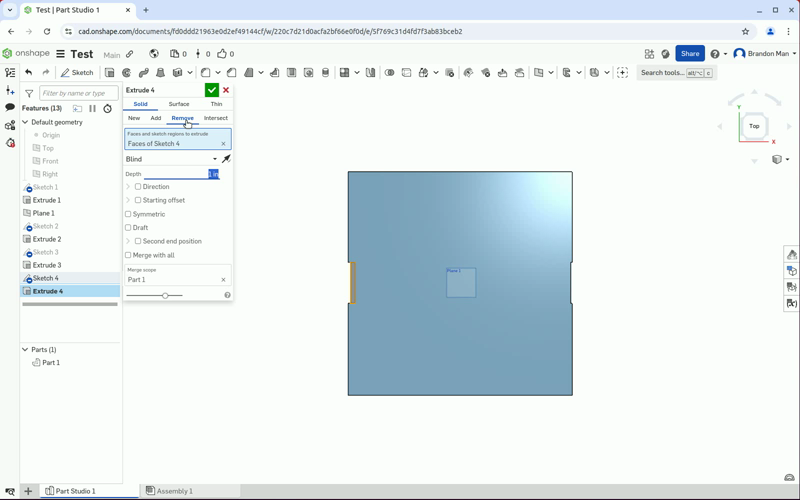
text(4.814)
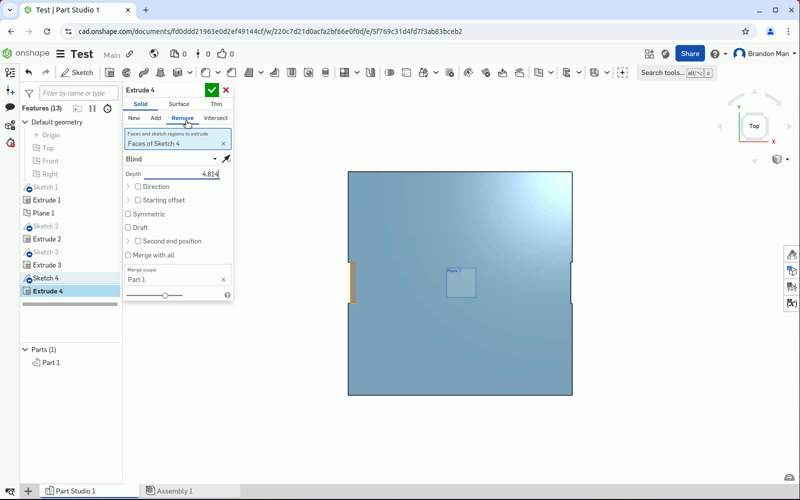
key(tab, 6)
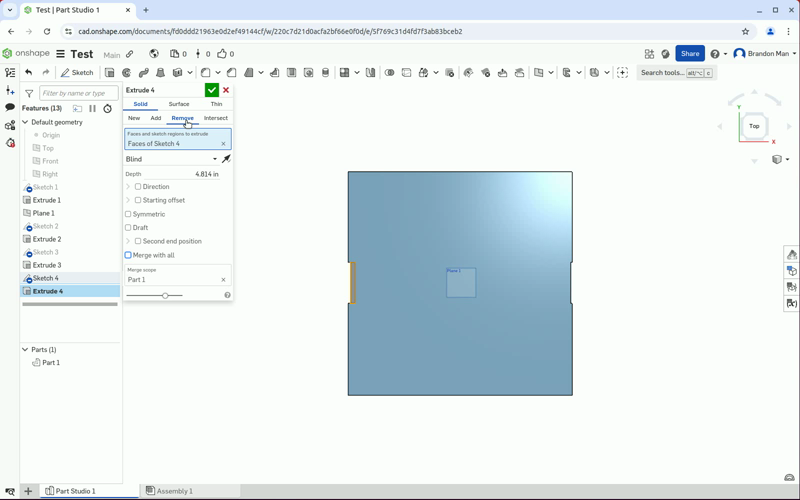
key(space)
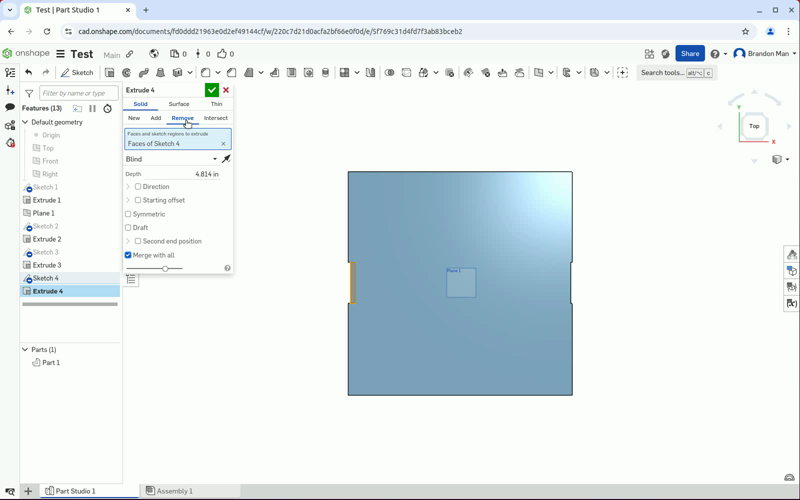
key(enter)
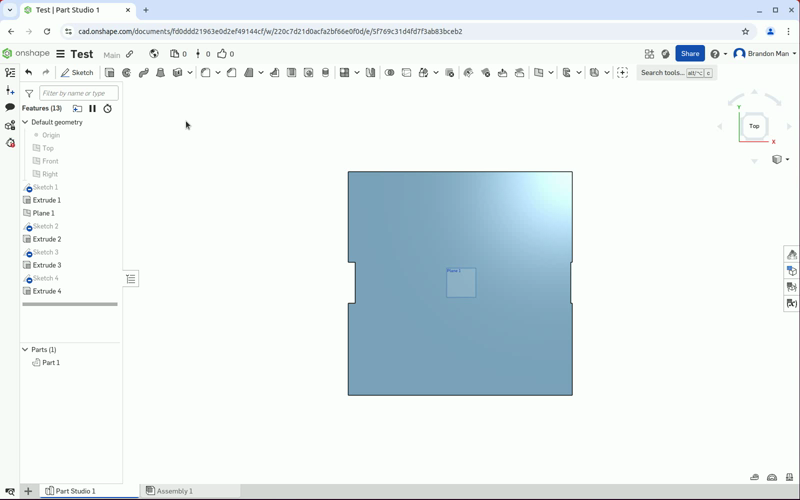
key(shift+h)
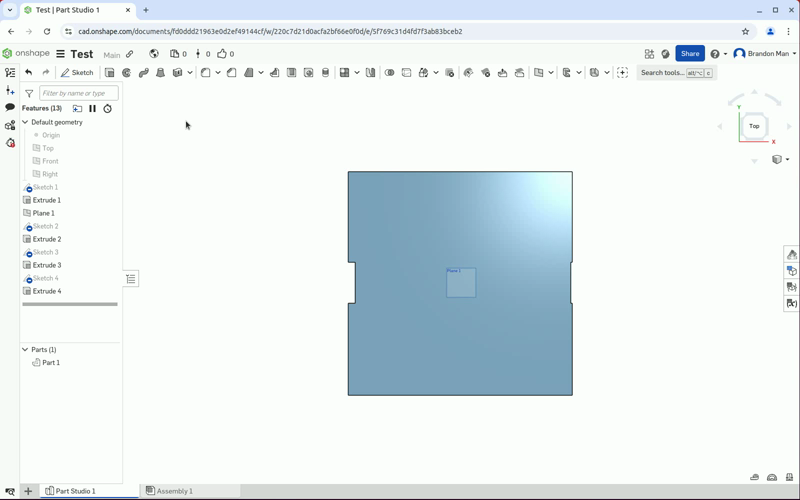
key(shift+h)
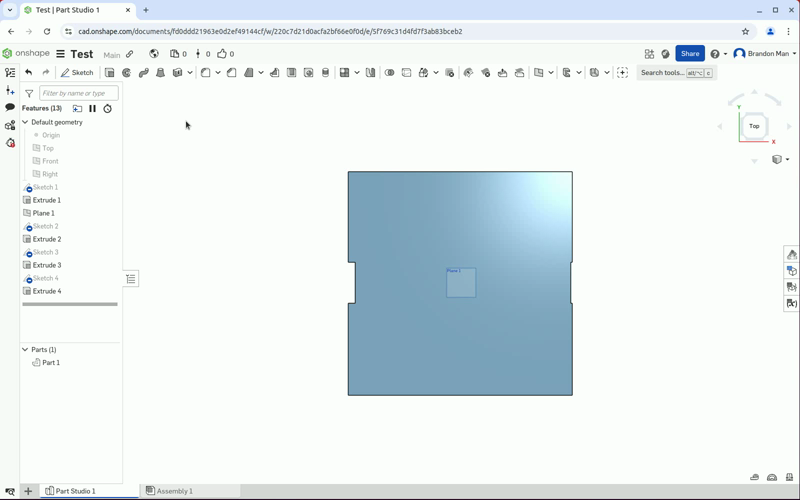
mouse_move(73, 189)
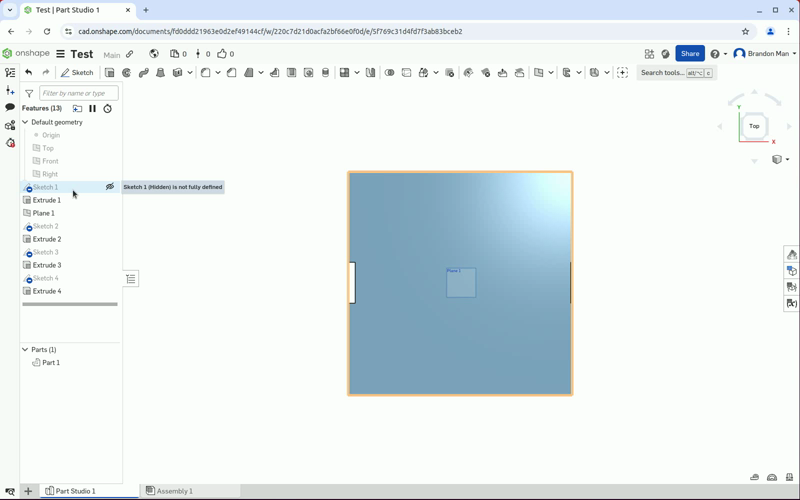
click(73, 189)
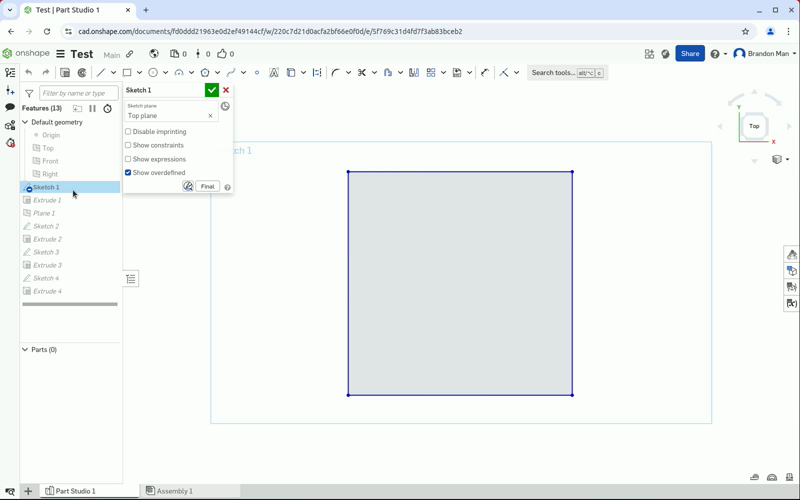
mouse_move(229, 92)
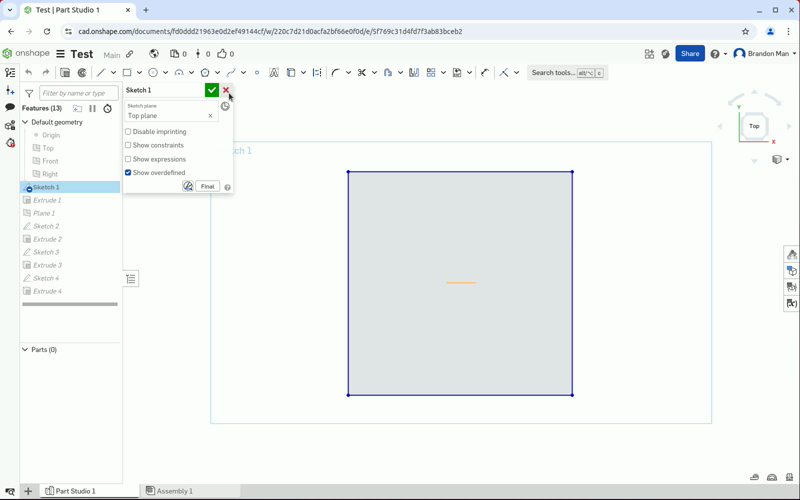
click(229, 92)
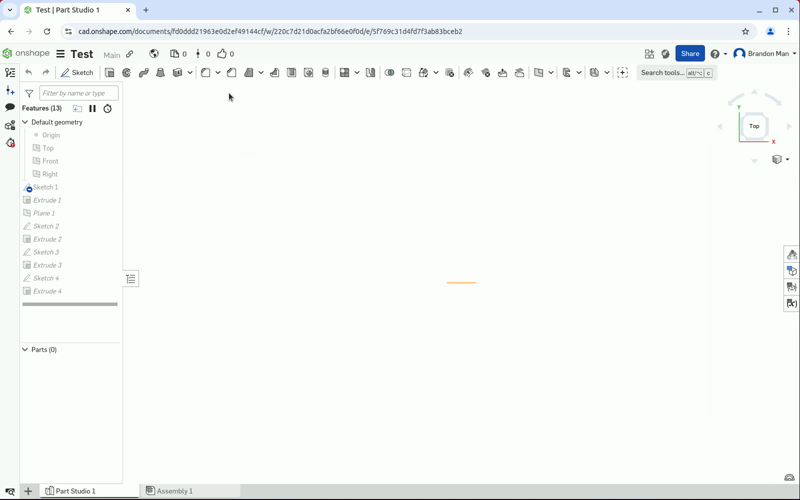
key(shift+s)
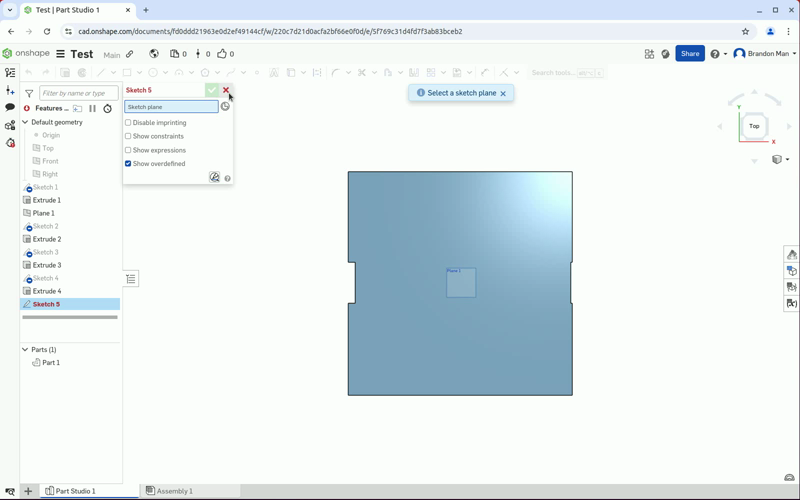
mouse_move(73, 215)
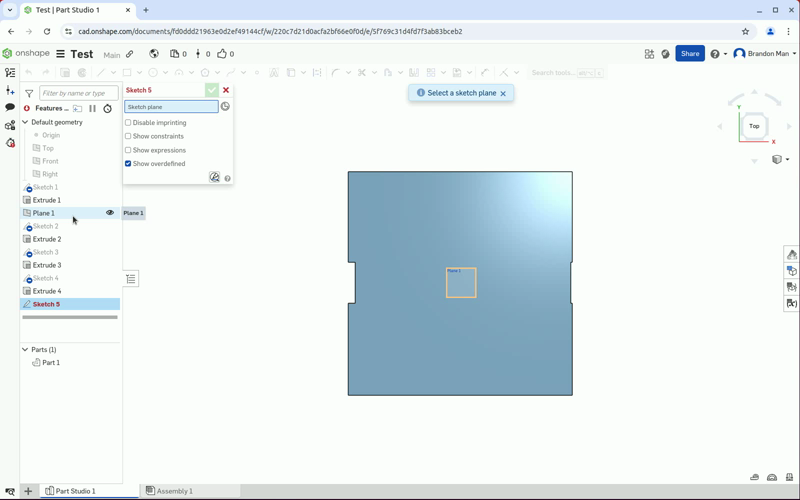
click(73, 215)
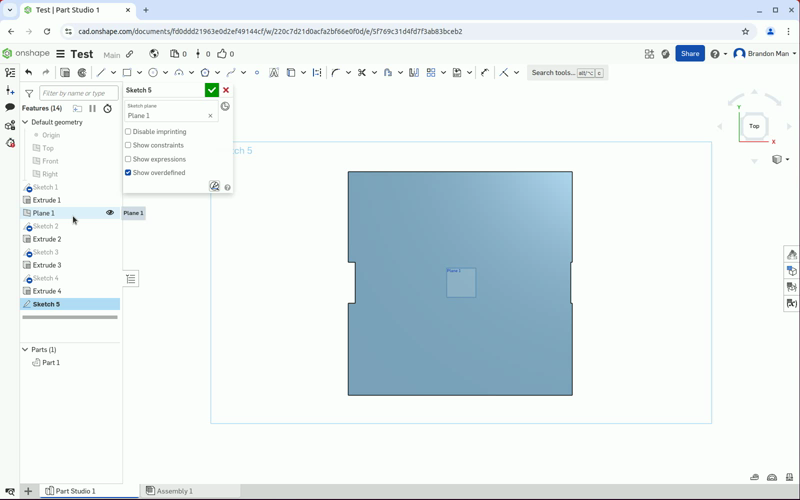
mouse_move(73, 352)
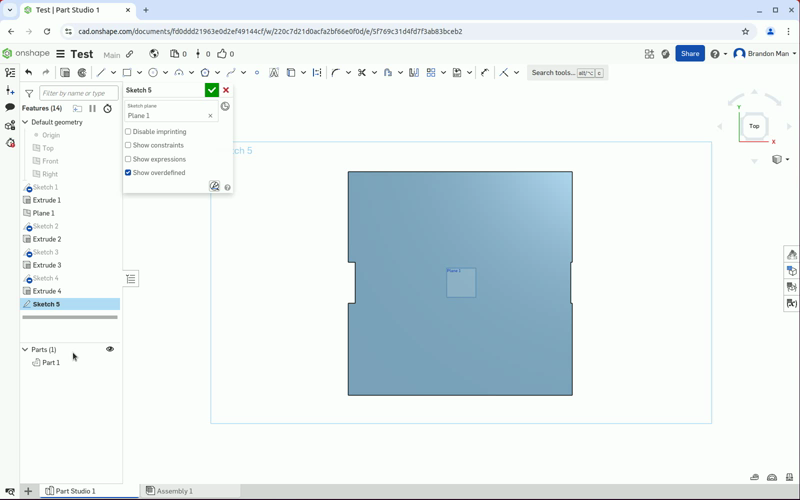
key(y)
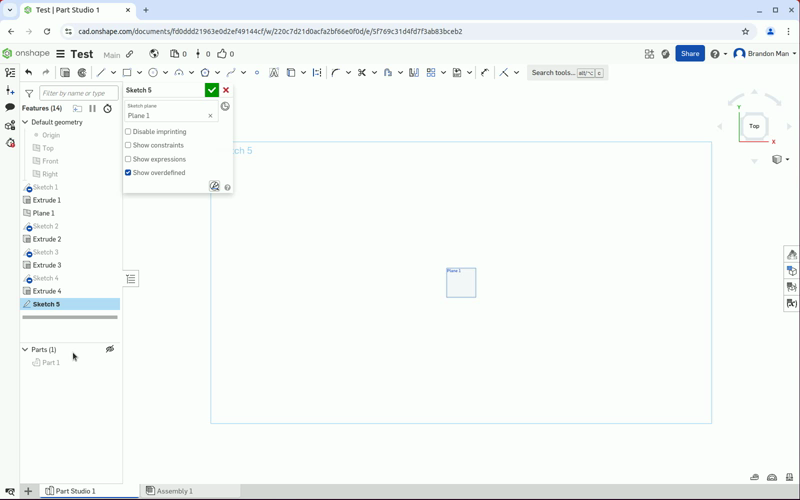
key(l)
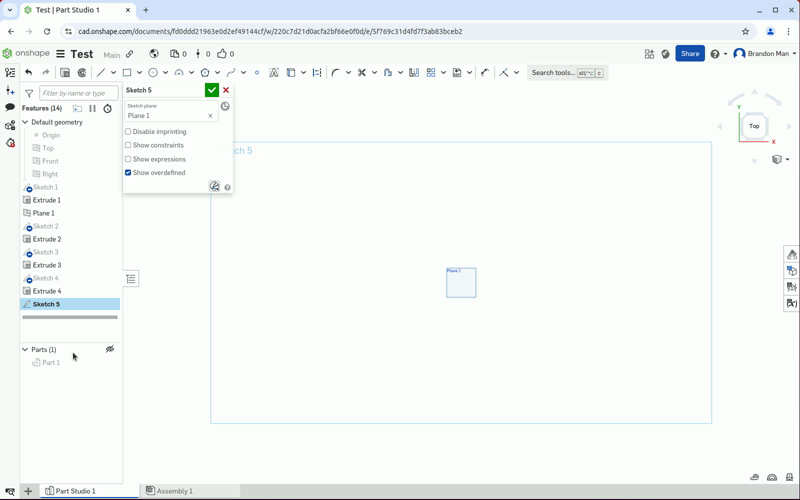
key_down(shift)
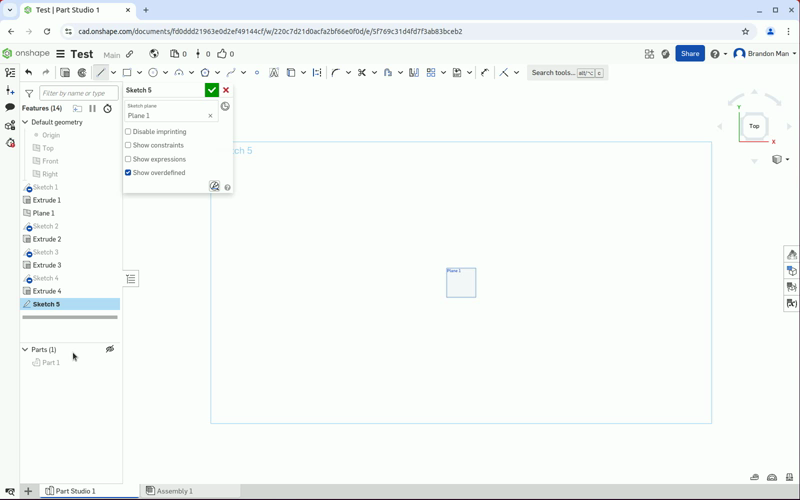
mouse_move(566, 303)
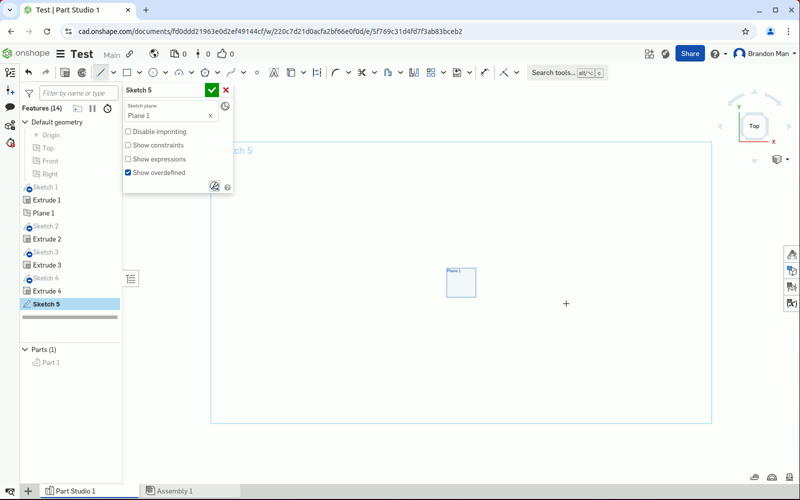
click(566, 303)
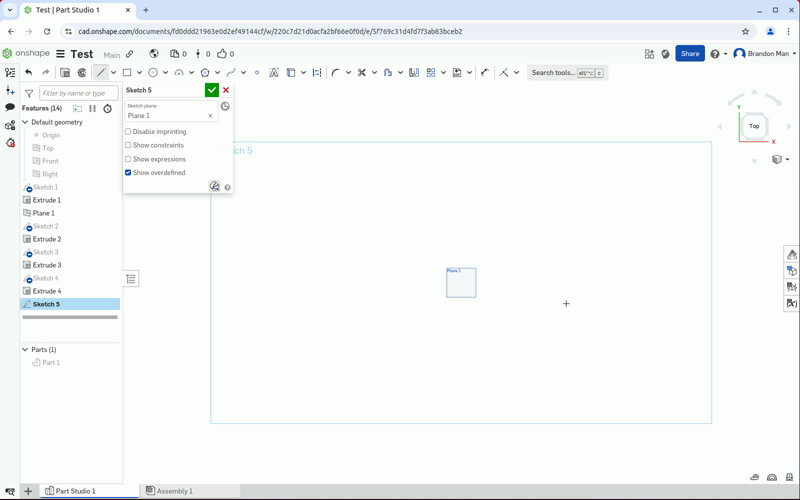
key_up(shift)
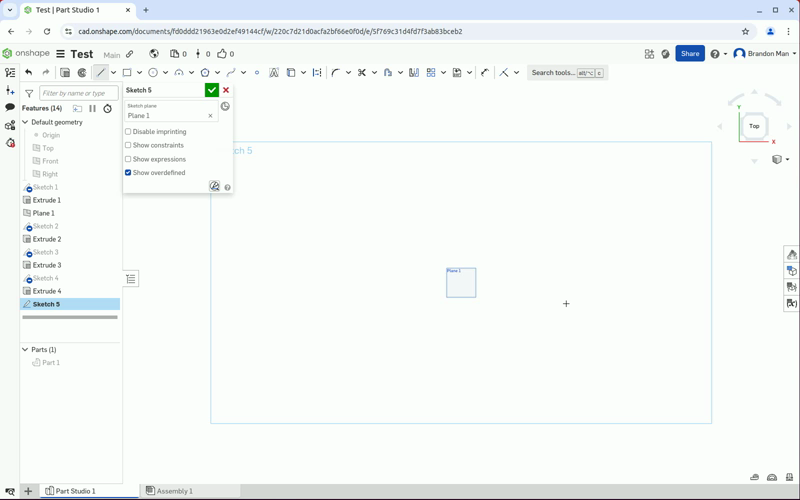
key_down(shift)
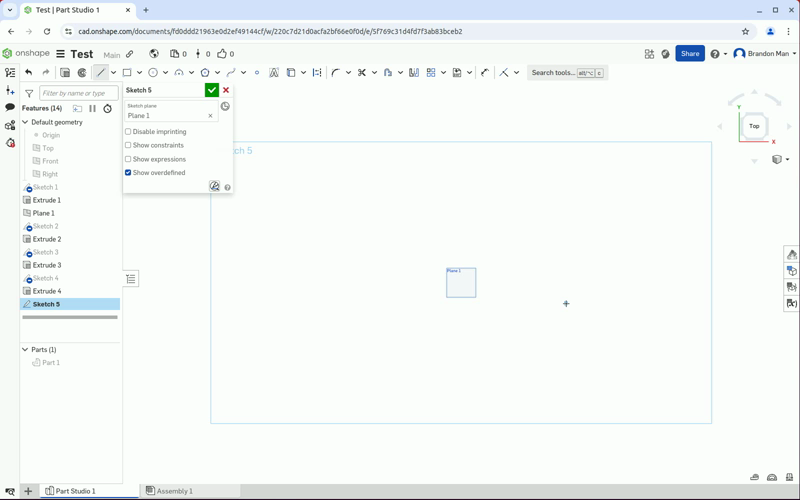
mouse_move(589, 303)
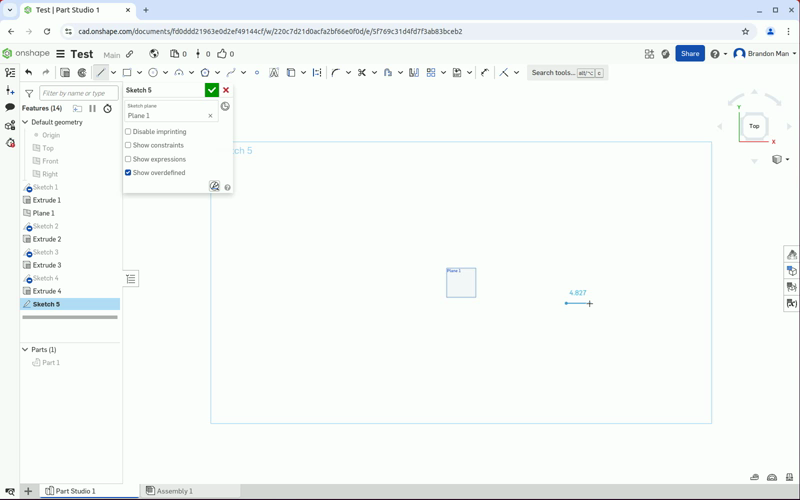
mouse_move(570, 303)
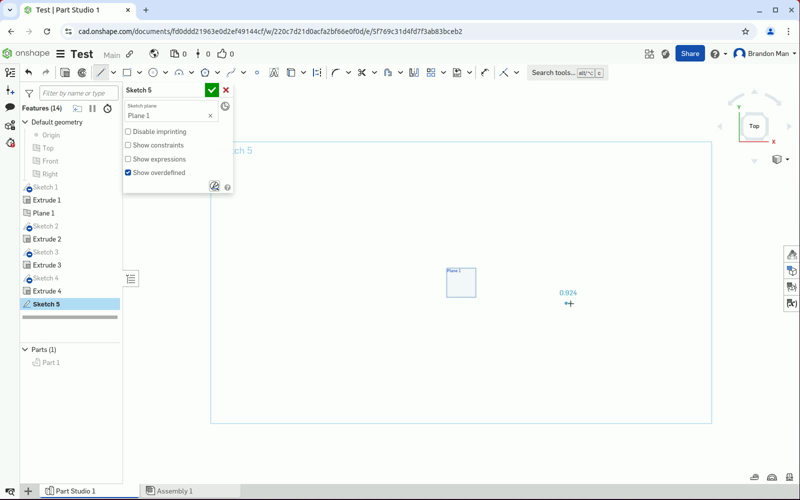
scroll(6)
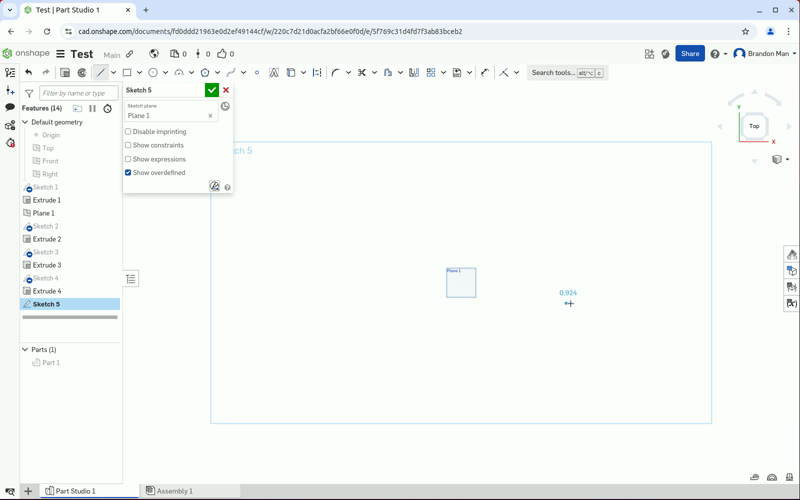
scroll(6)
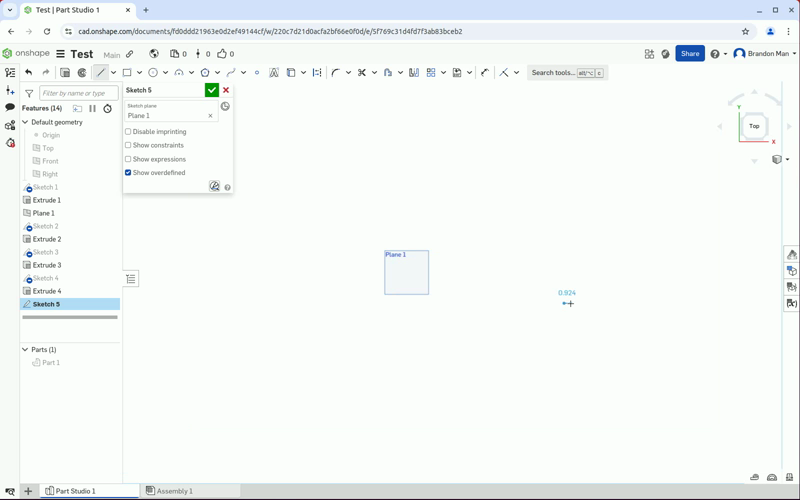
scroll(6)
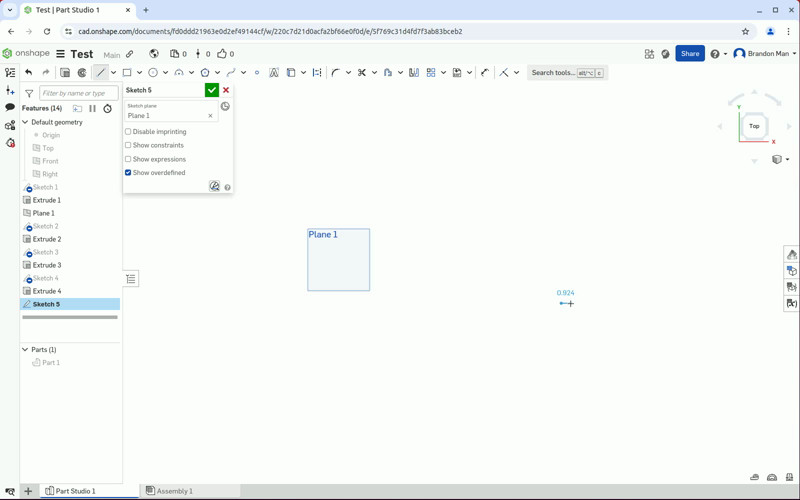
scroll(6)
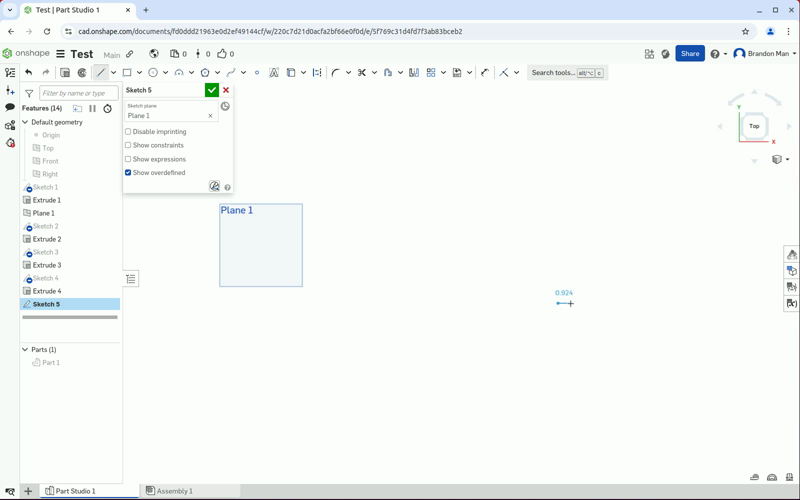
scroll(6)
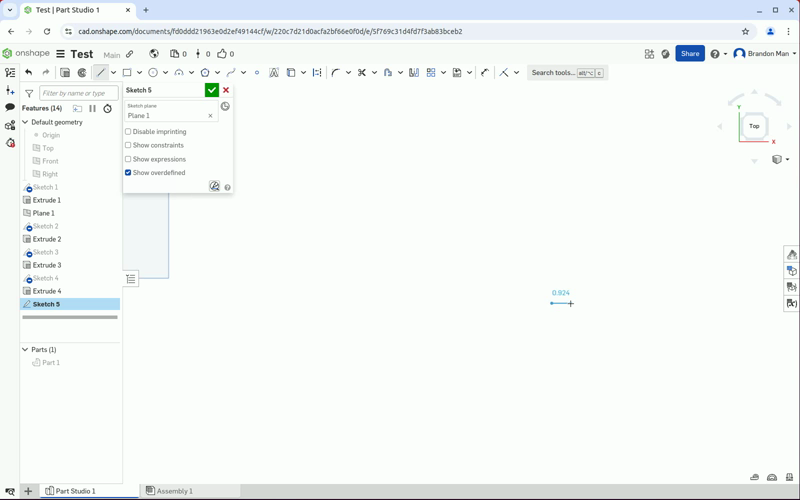
scroll(6)
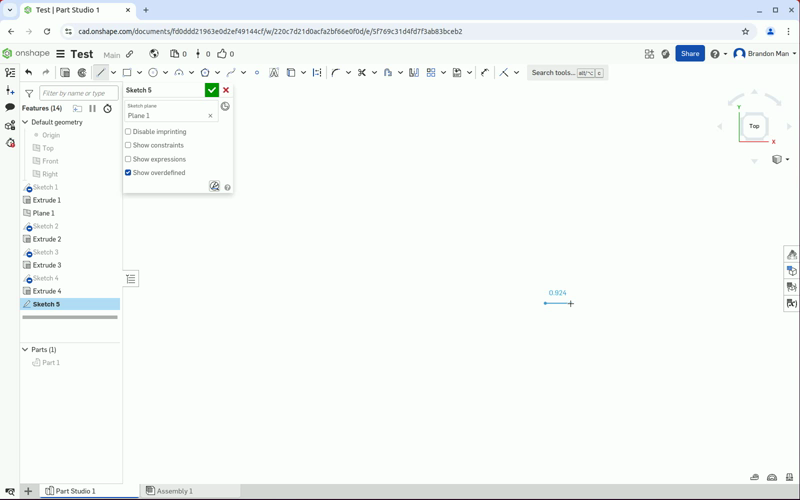
scroll(6)
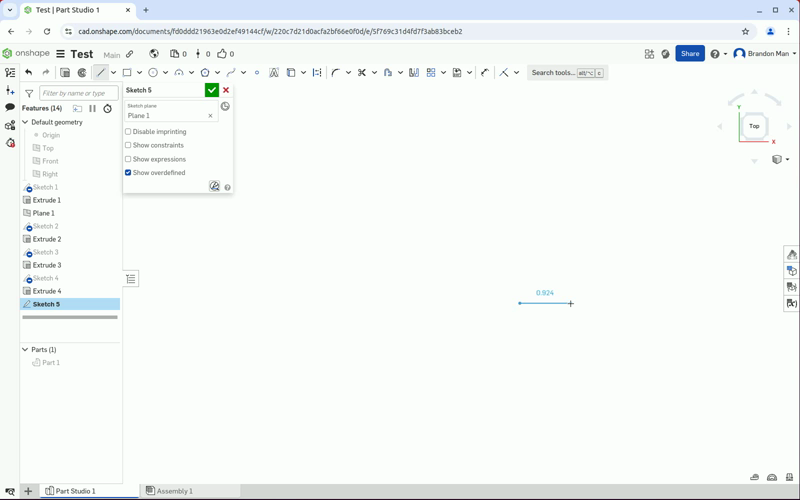
click(570, 303)
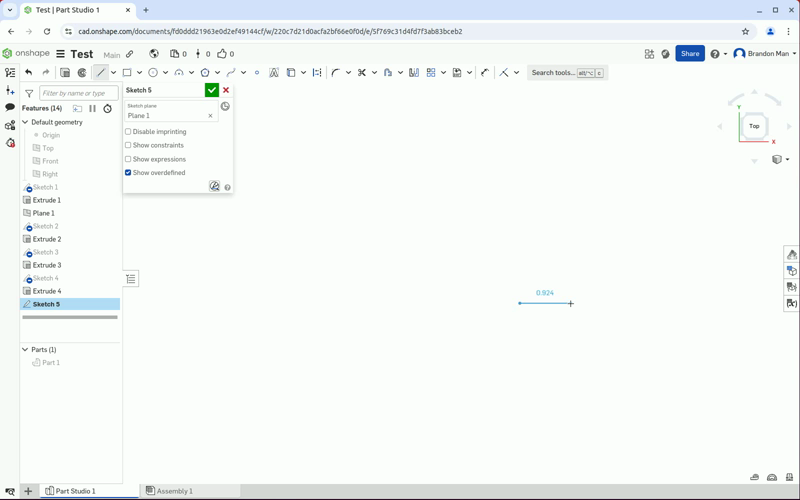
scroll(-6)
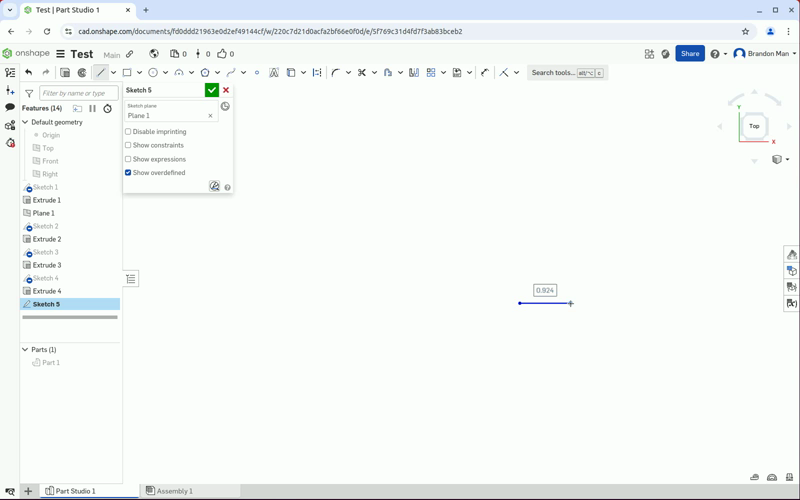
scroll(-6)
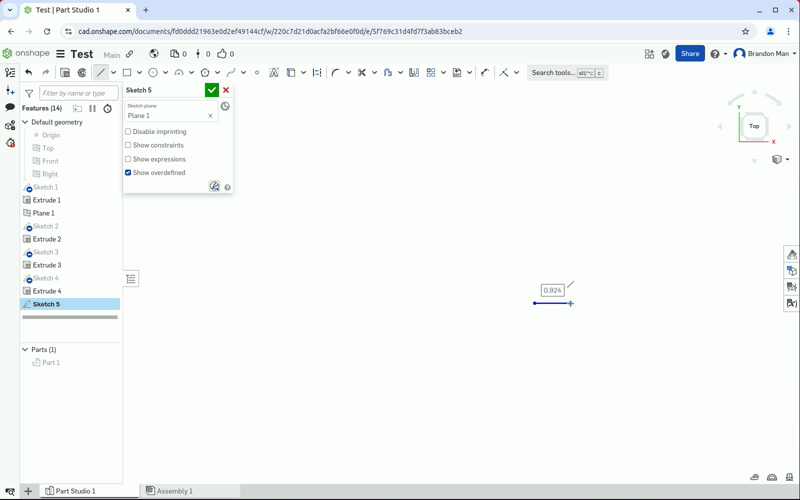
scroll(-6)
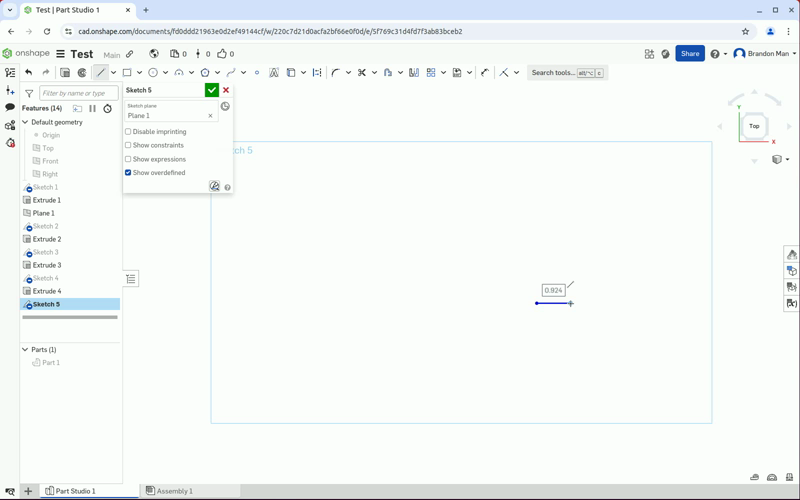
scroll(-6)
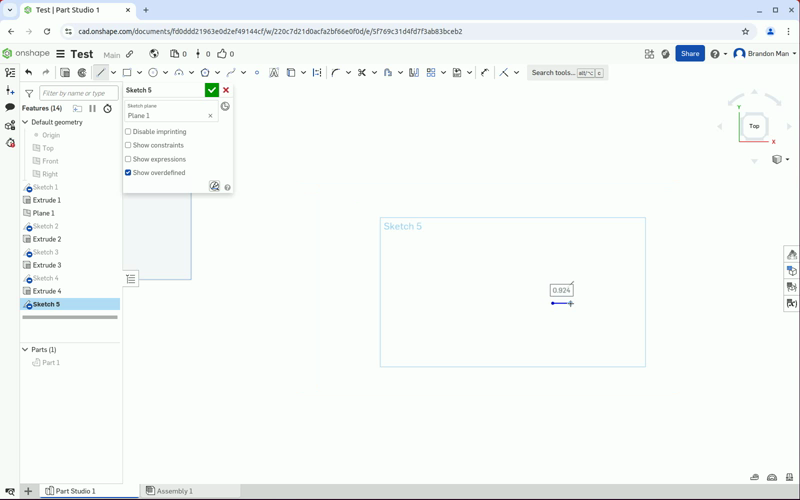
scroll(-6)
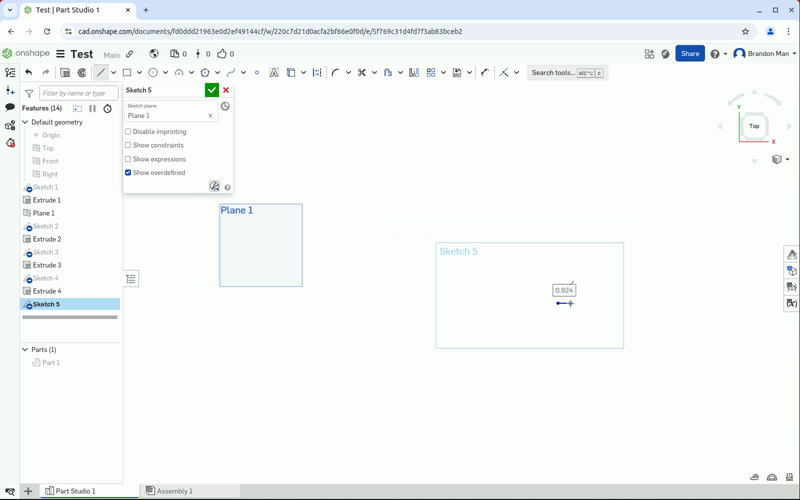
scroll(-6)
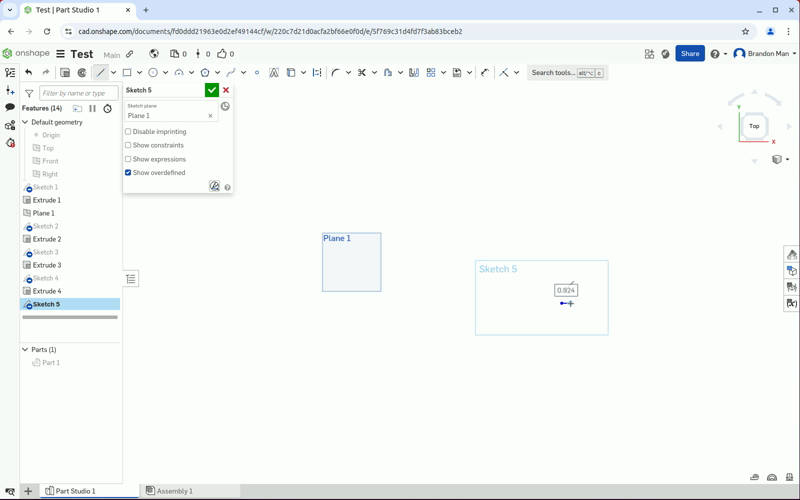
scroll(-6)
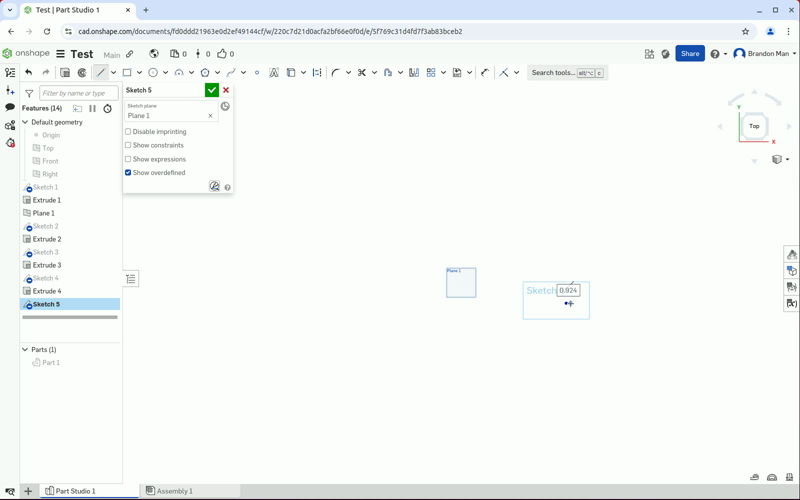
key_up(shift)
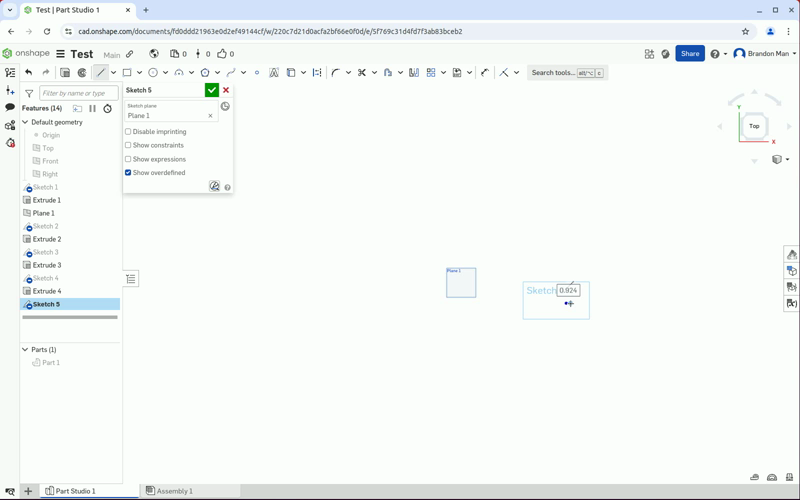
key_down(shift)
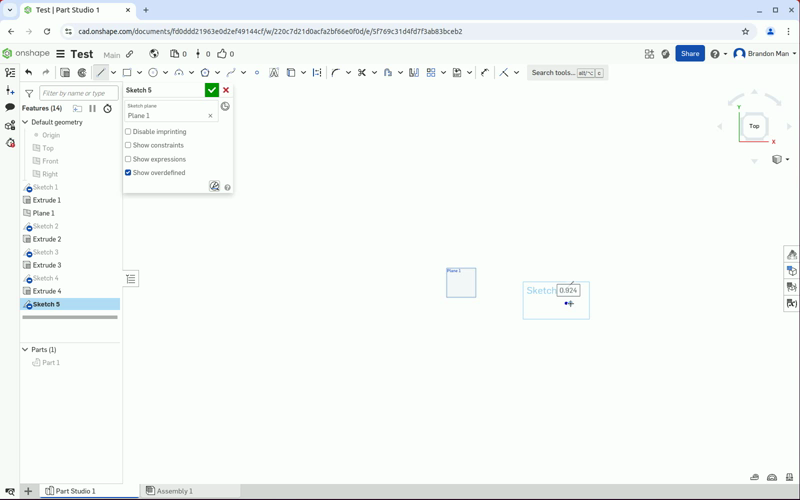
mouse_move(589, 303)
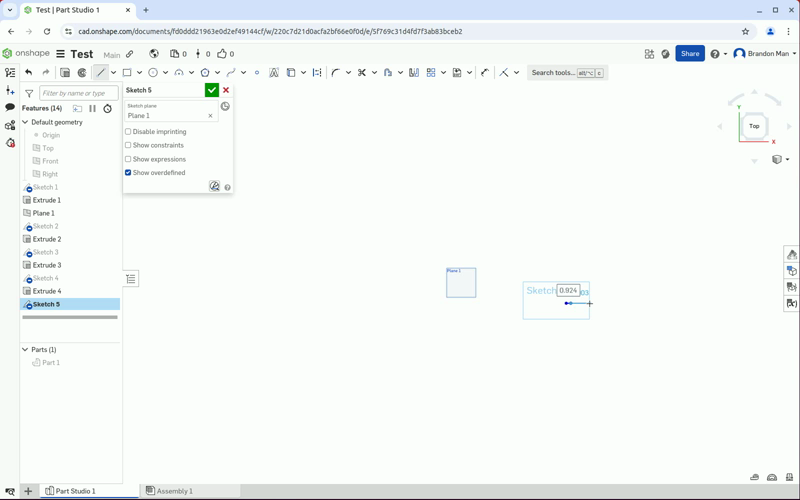
mouse_move(570, 262)
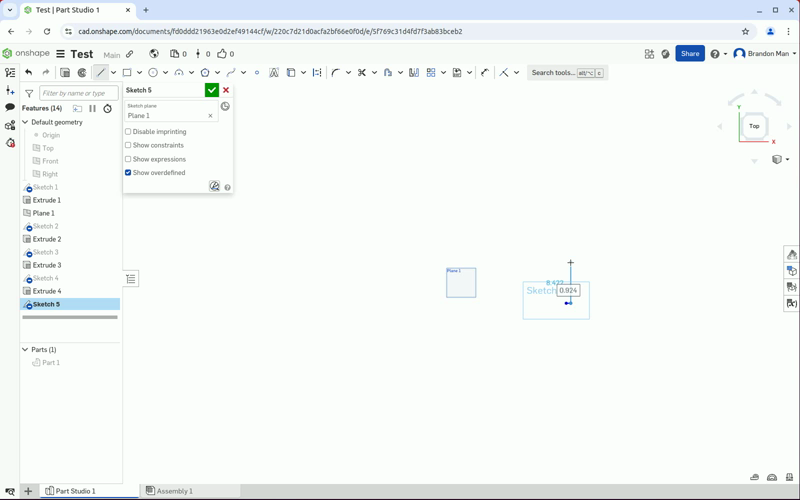
click(570, 262)
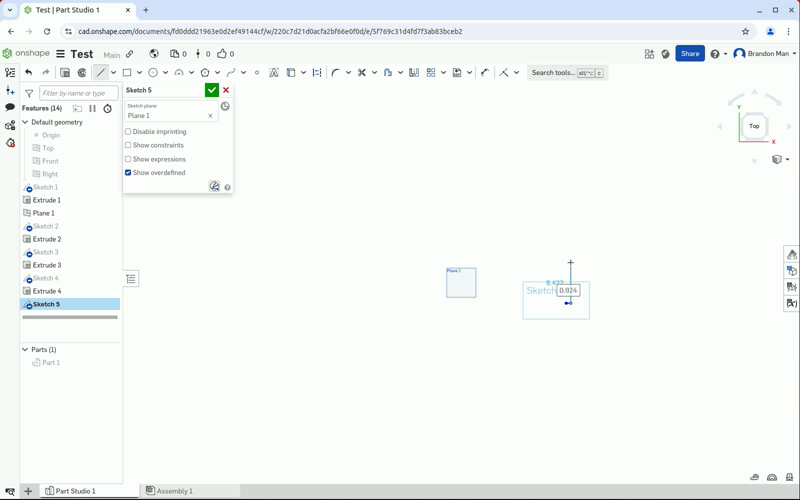
key_up(shift)
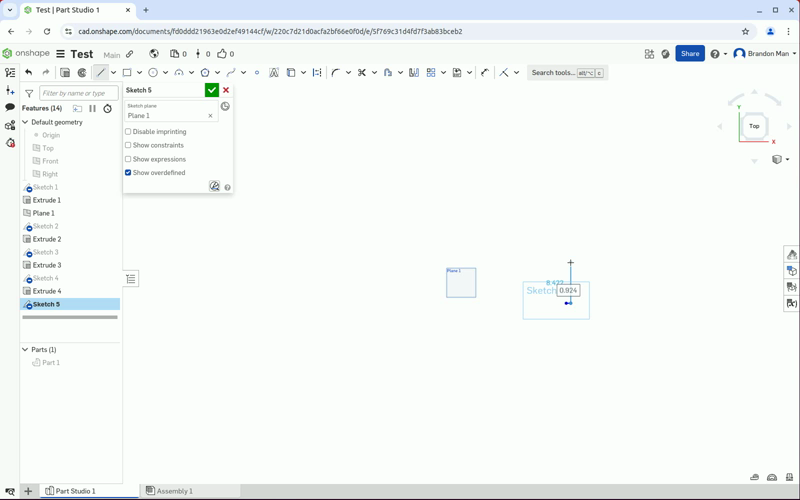
key_down(shift)
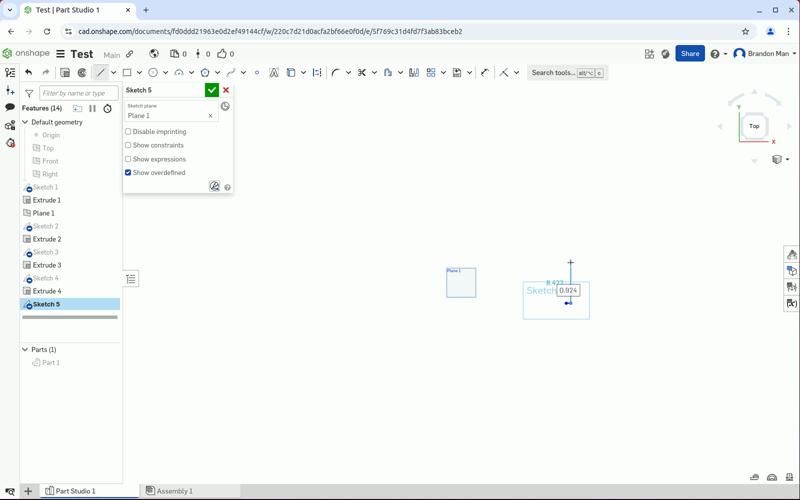
mouse_move(589, 262)
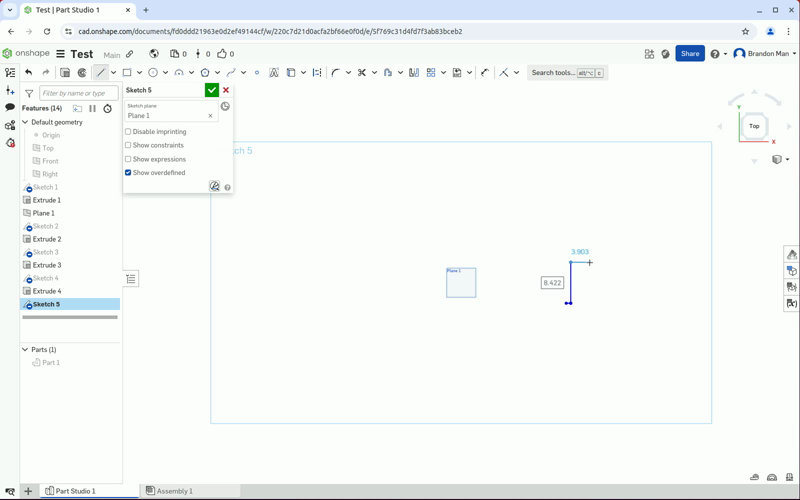
mouse_move(566, 262)
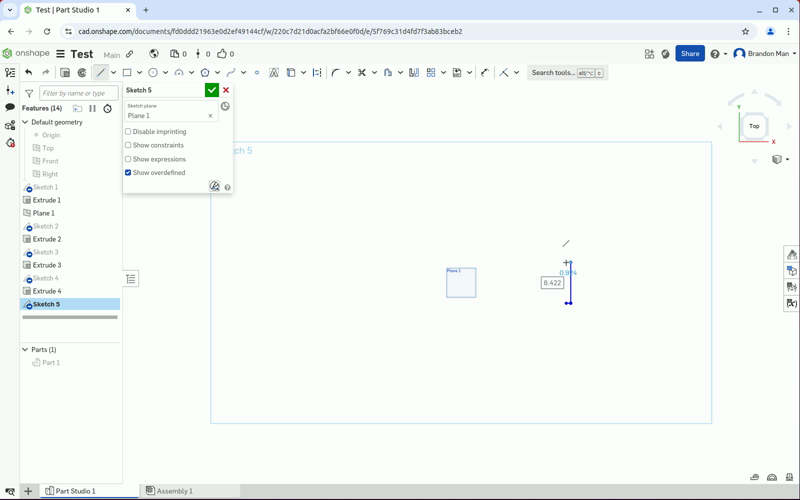
scroll(6)
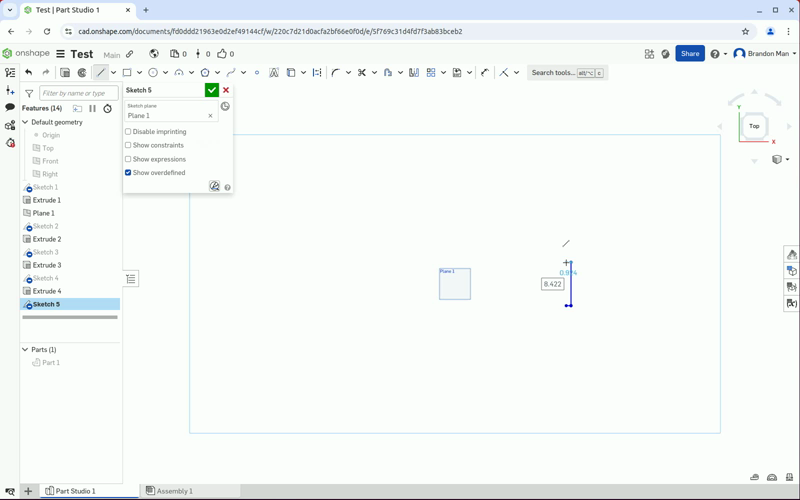
scroll(6)
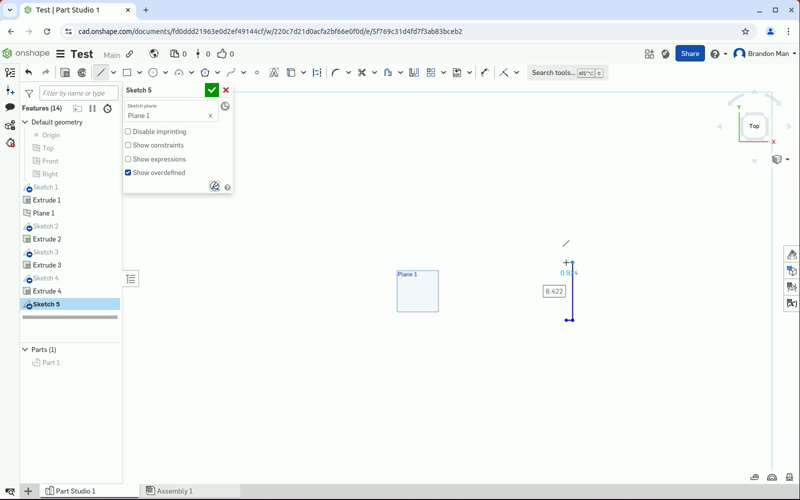
scroll(6)
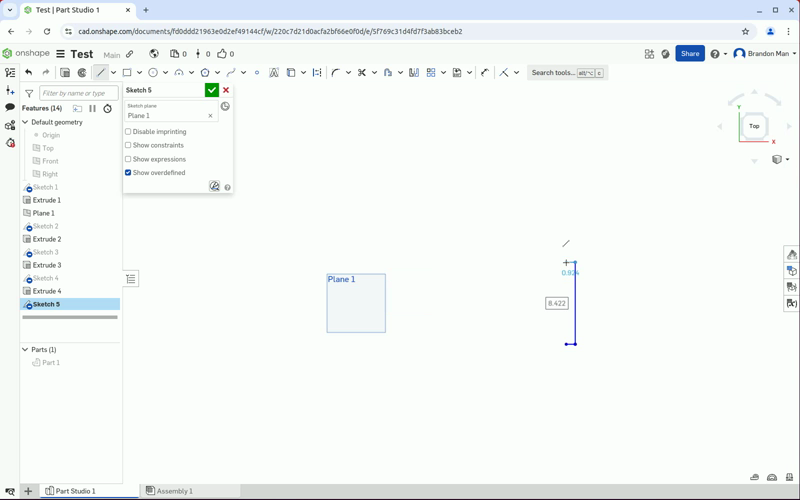
scroll(6)
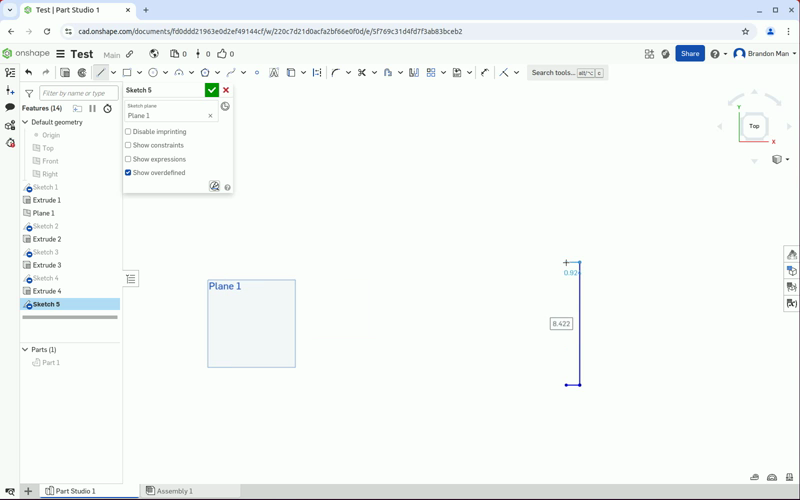
scroll(6)
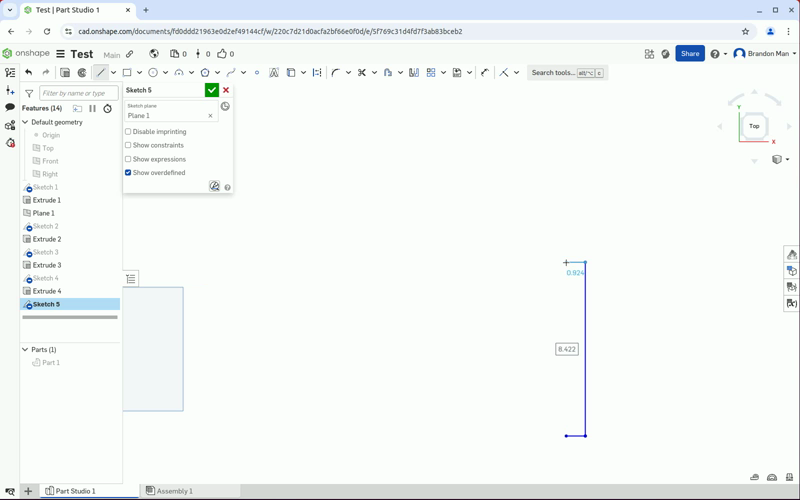
scroll(6)
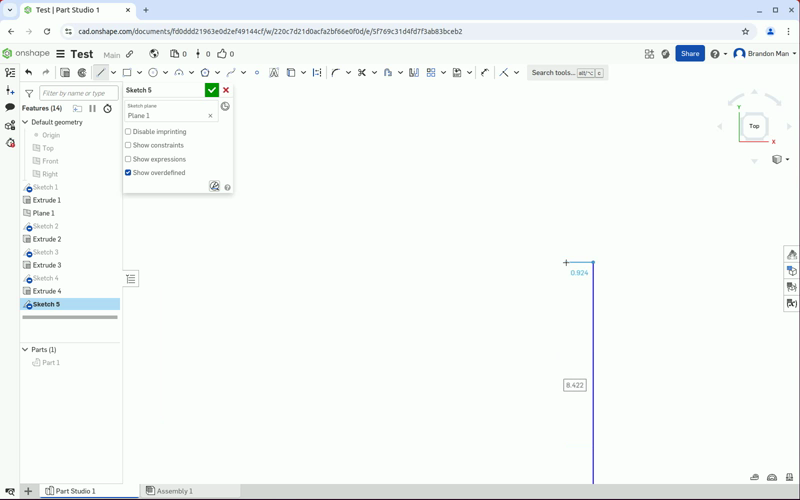
scroll(6)
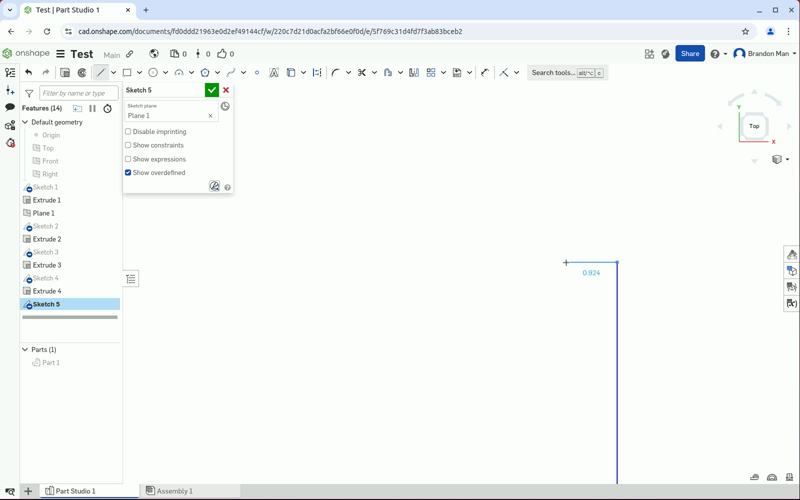
click(566, 262)
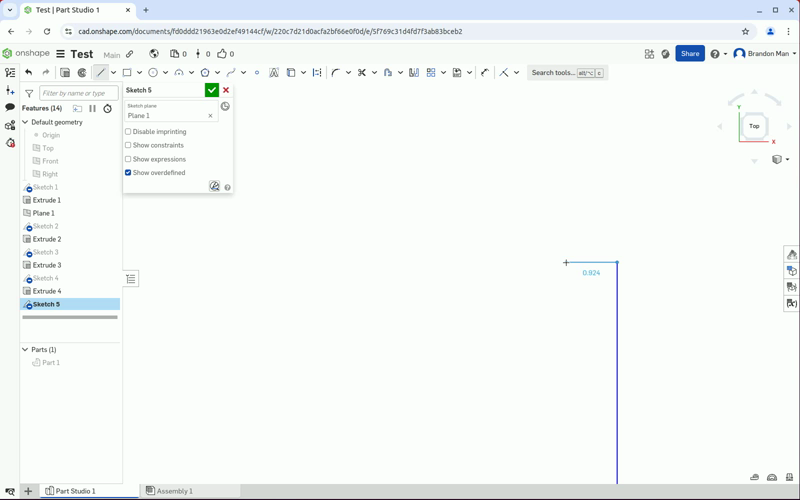
scroll(-6)
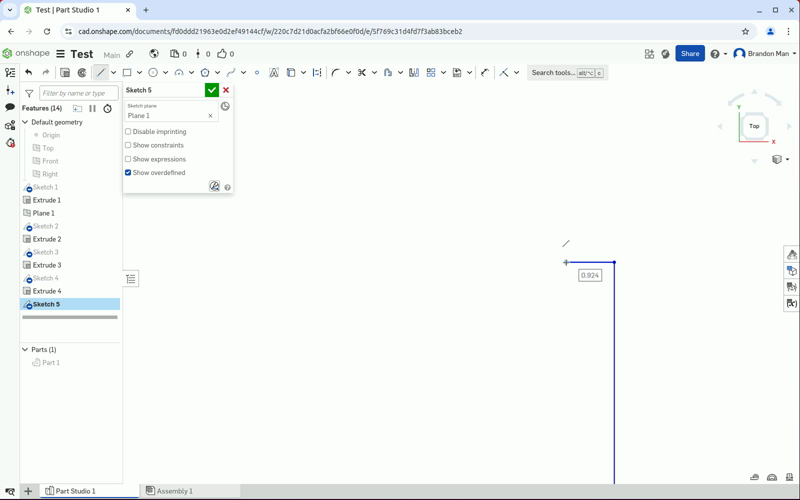
scroll(-6)
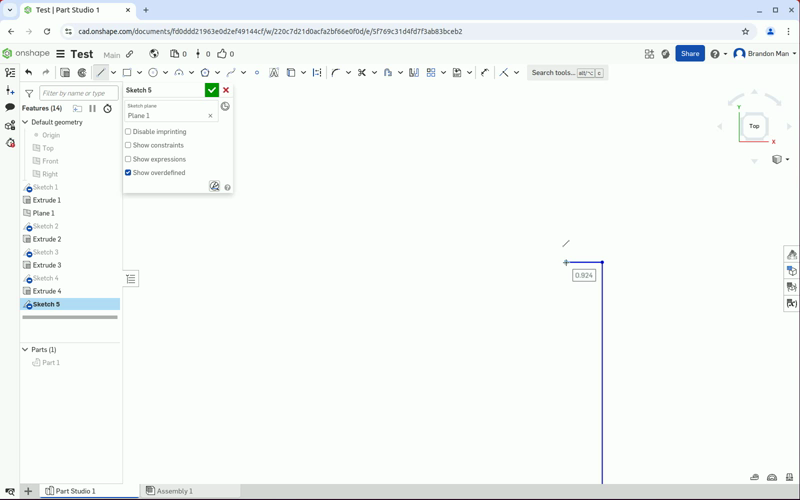
scroll(-6)
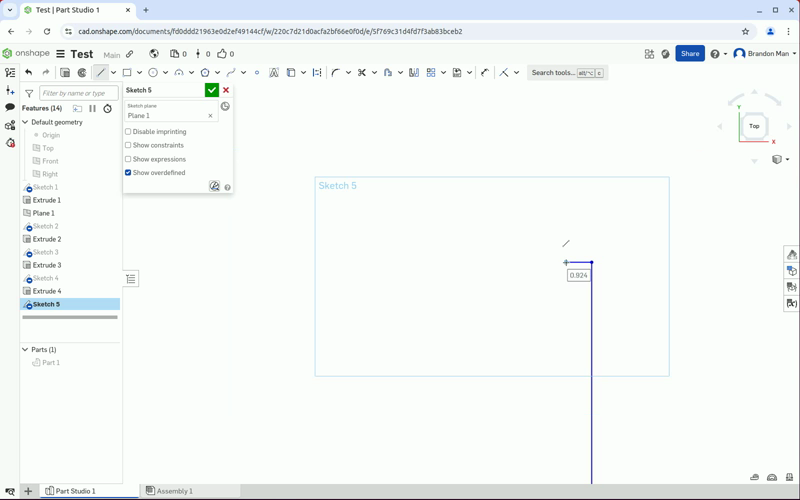
scroll(-6)
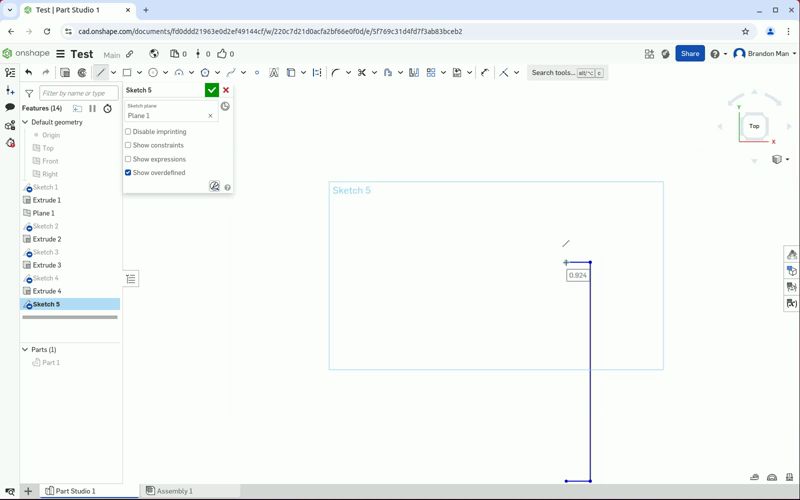
scroll(-6)
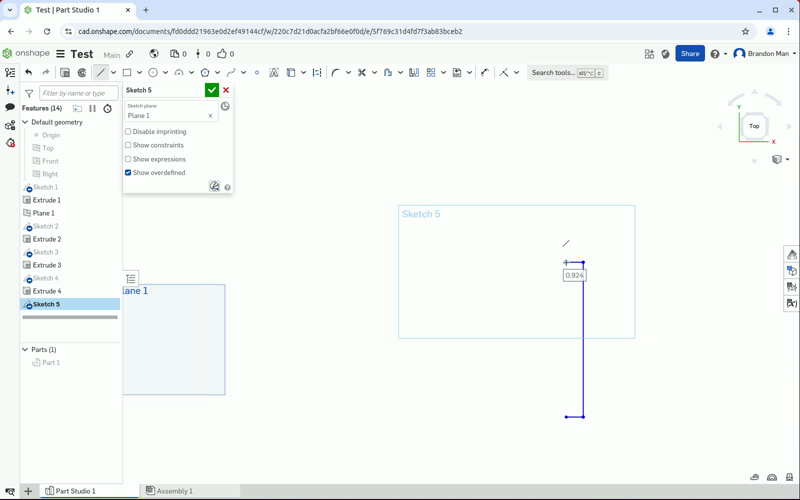
scroll(-6)
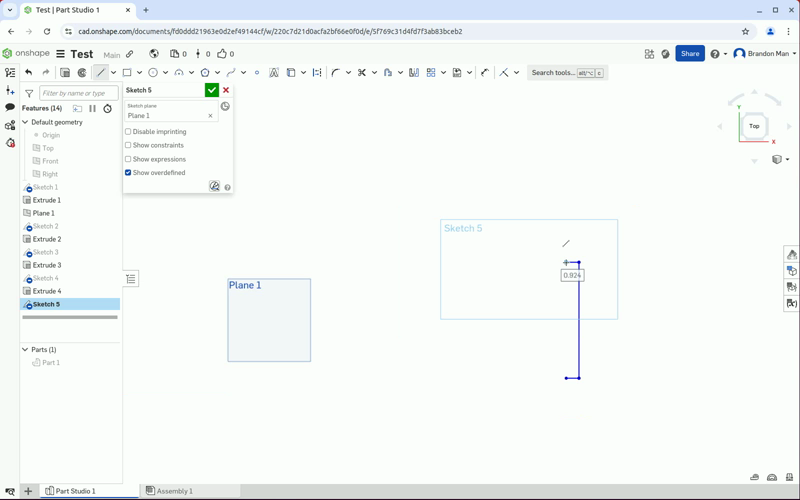
scroll(-6)
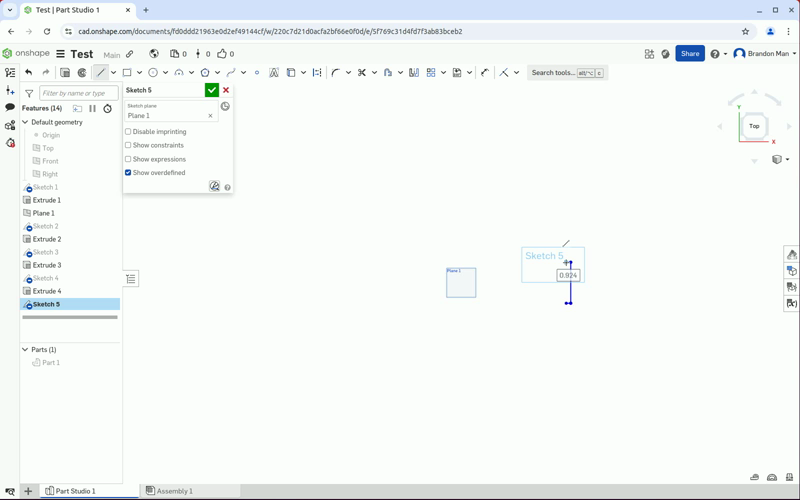
key_up(shift)
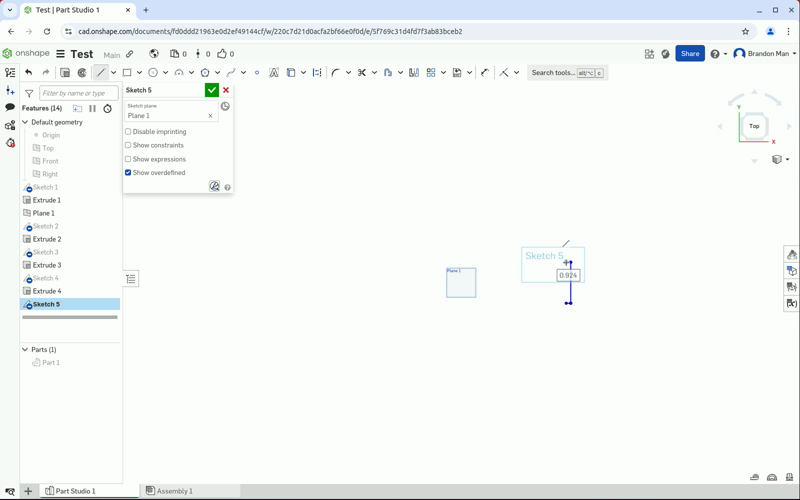
mouse_move(589, 262)
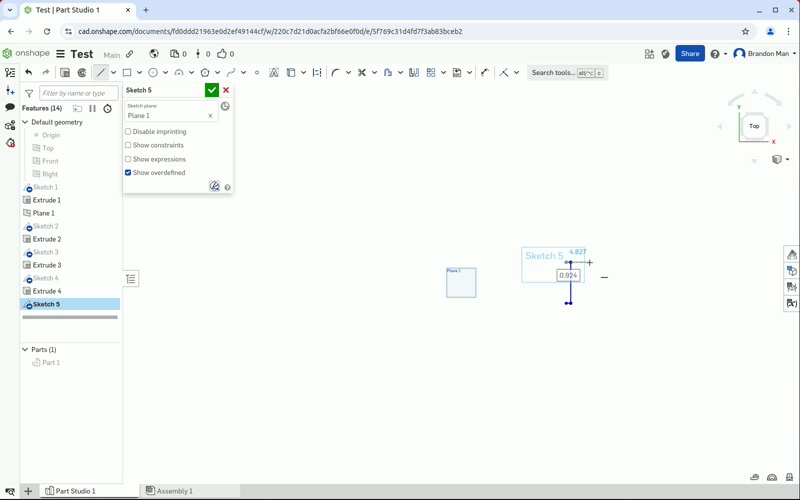
key_down(shift)
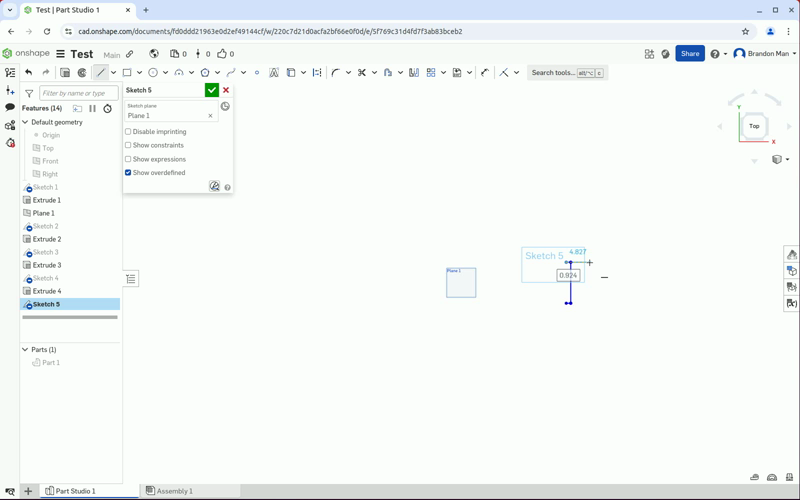
mouse_move(566, 303)
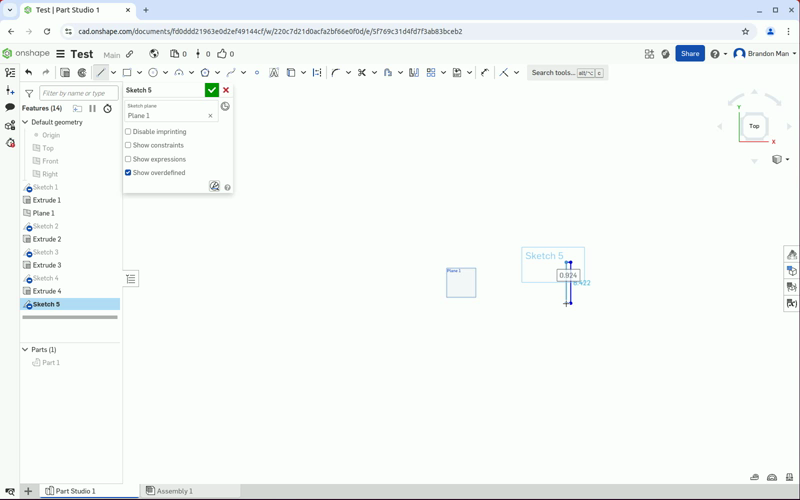
key_up(shift)
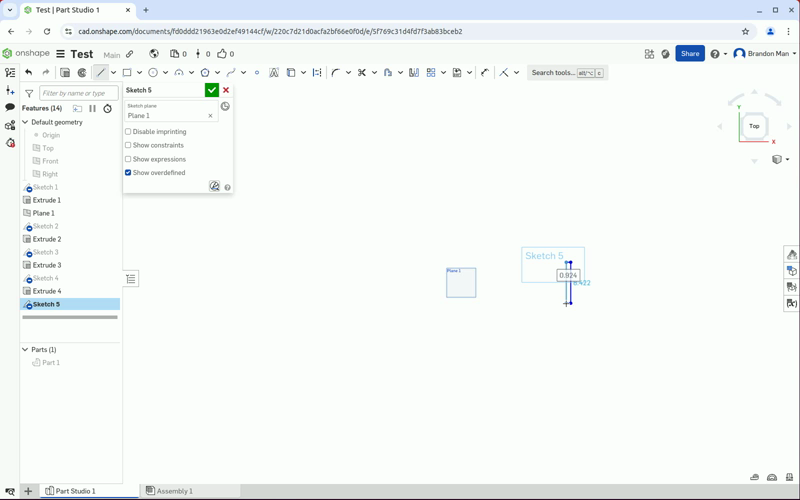
click(566, 303)
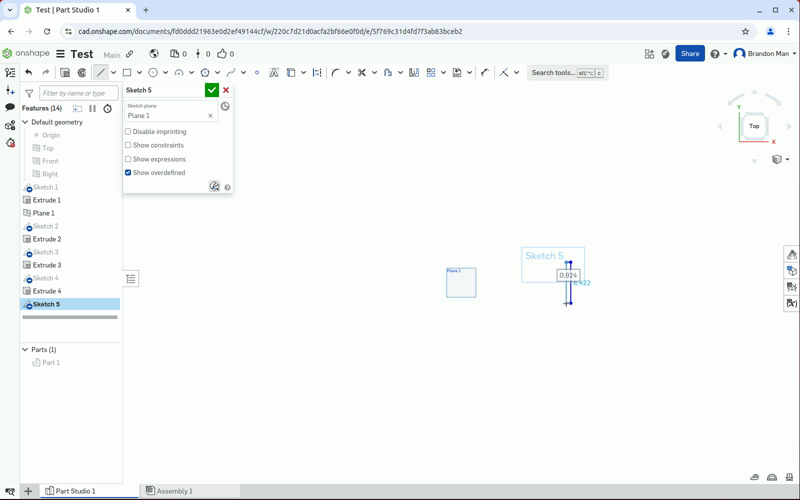
key(esc)
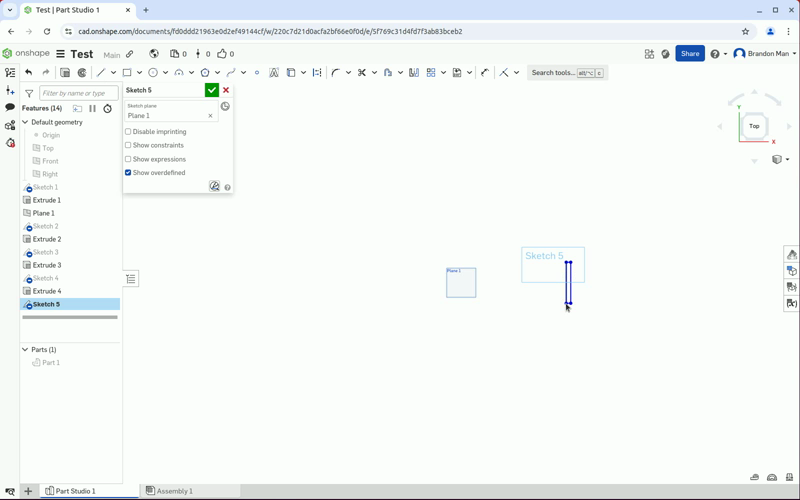
mouse_move(570, 279)
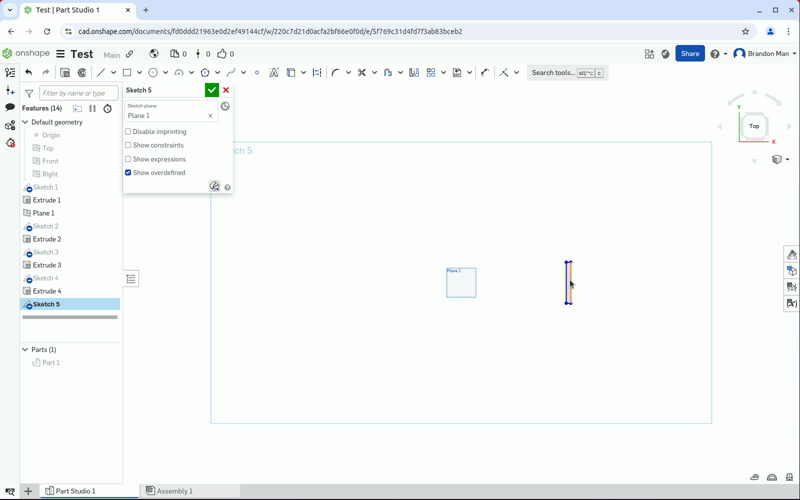
scroll(6)
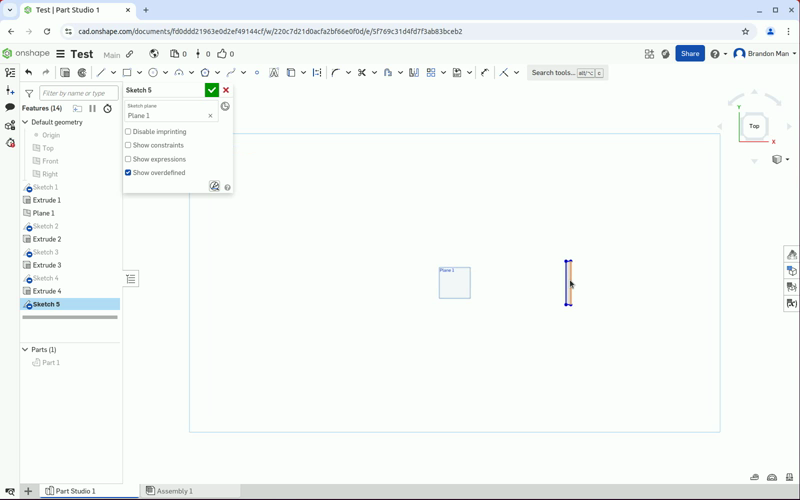
scroll(6)
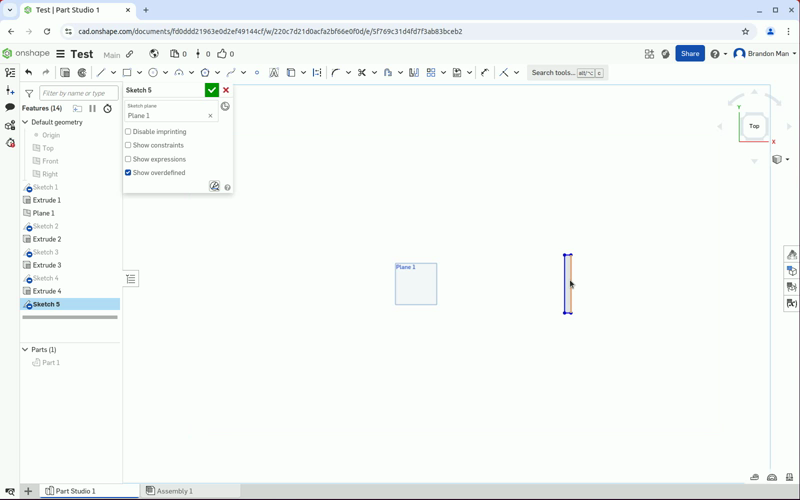
scroll(6)
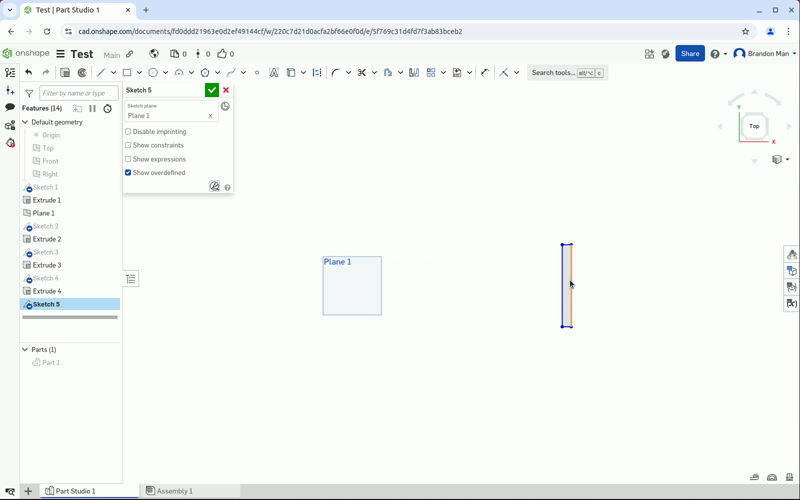
scroll(6)
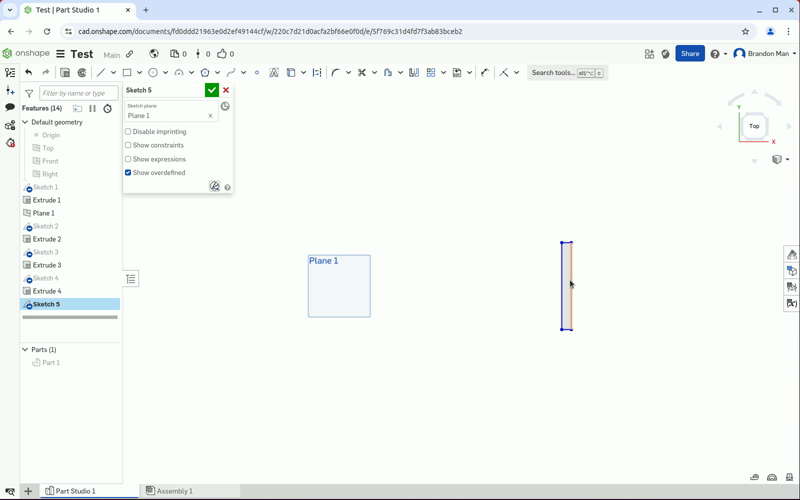
scroll(6)
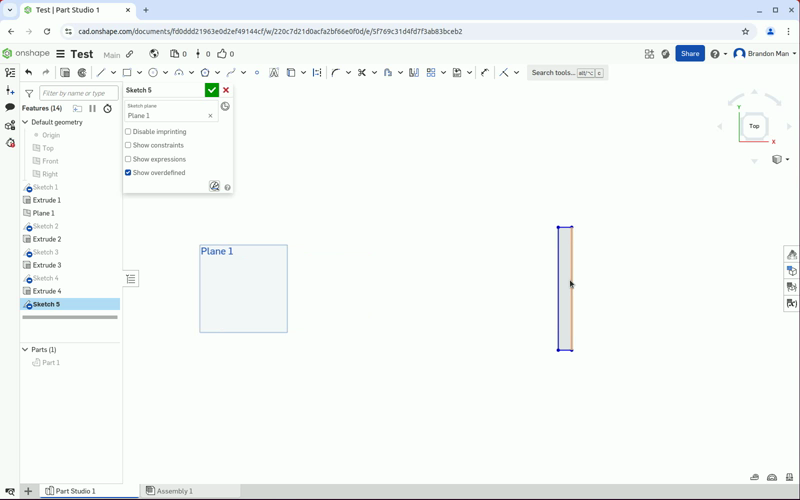
scroll(6)
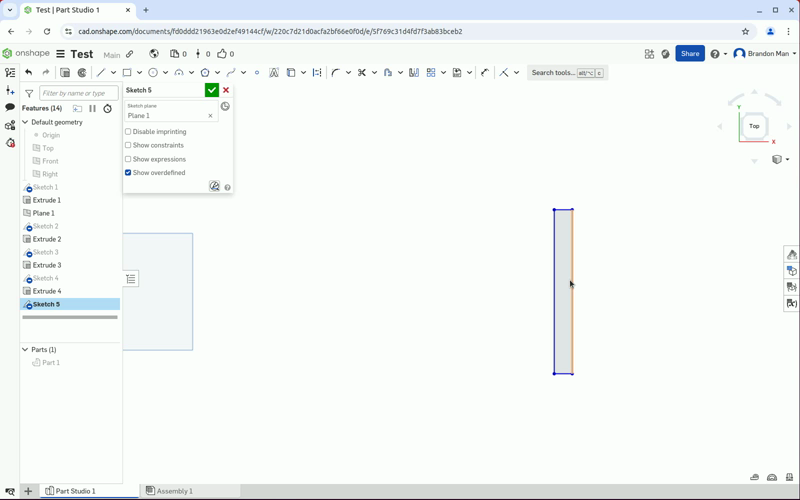
scroll(6)
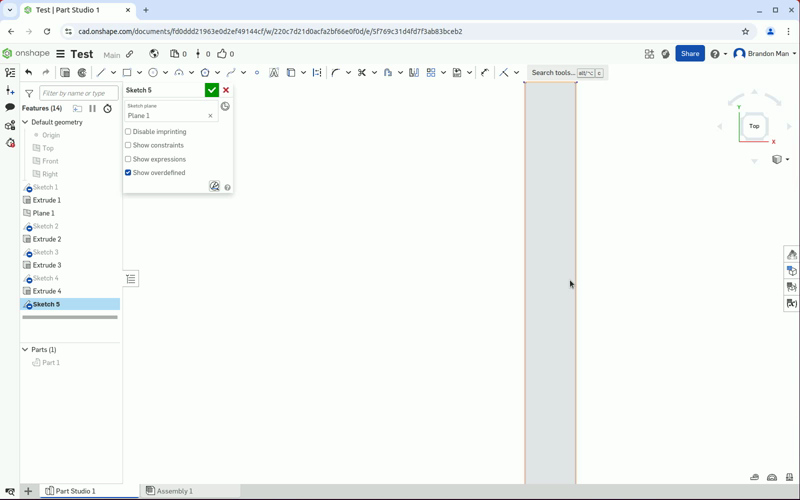
click(570, 279)
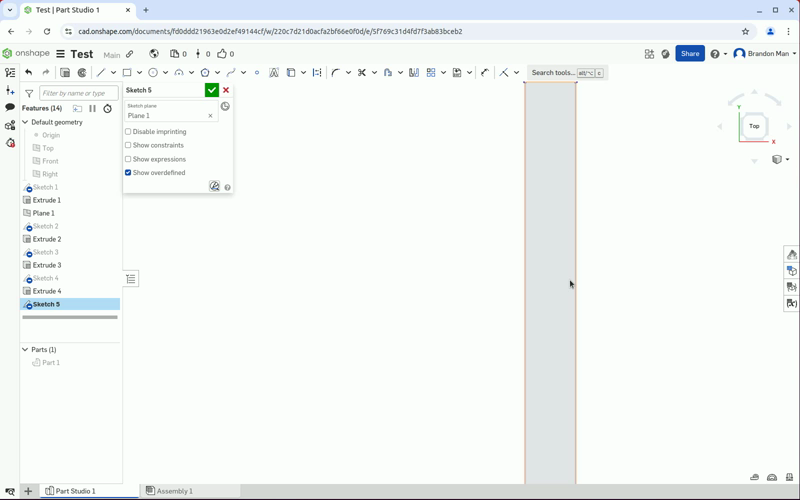
scroll(-6)
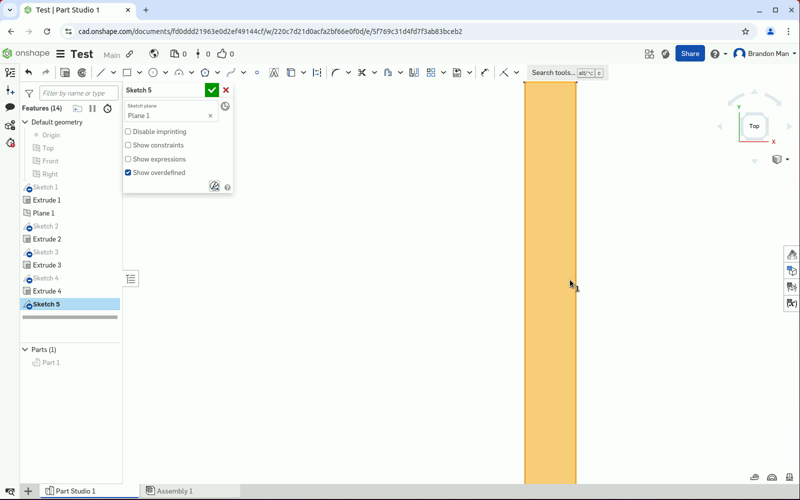
scroll(-6)
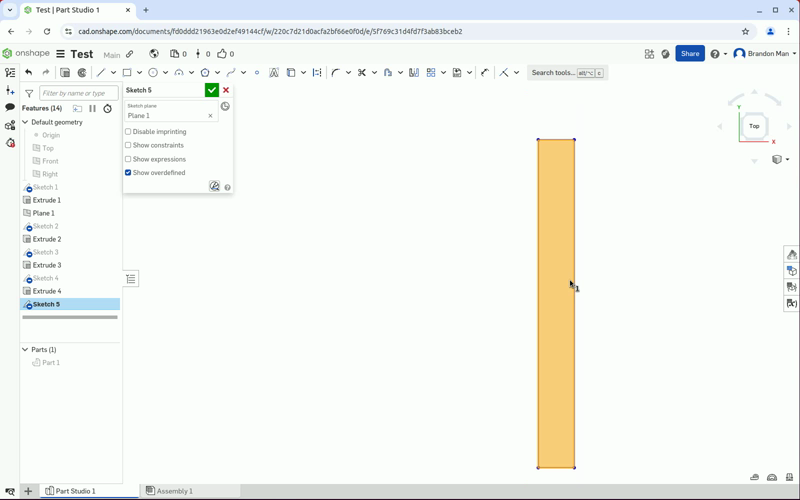
scroll(-6)
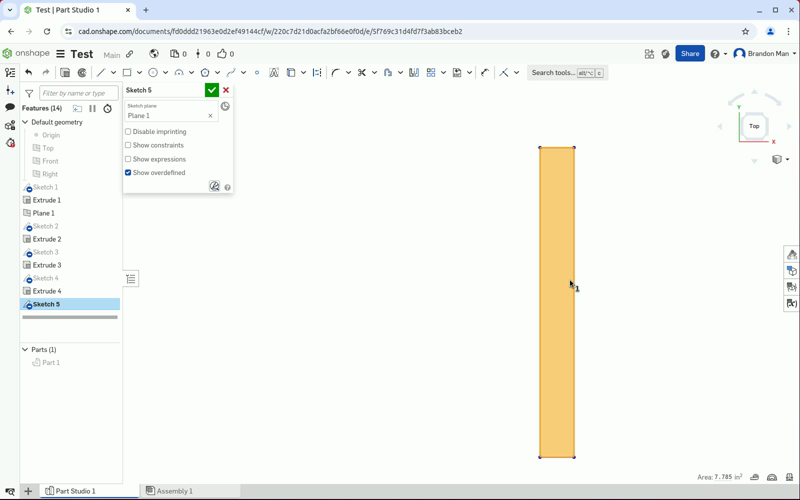
scroll(-6)
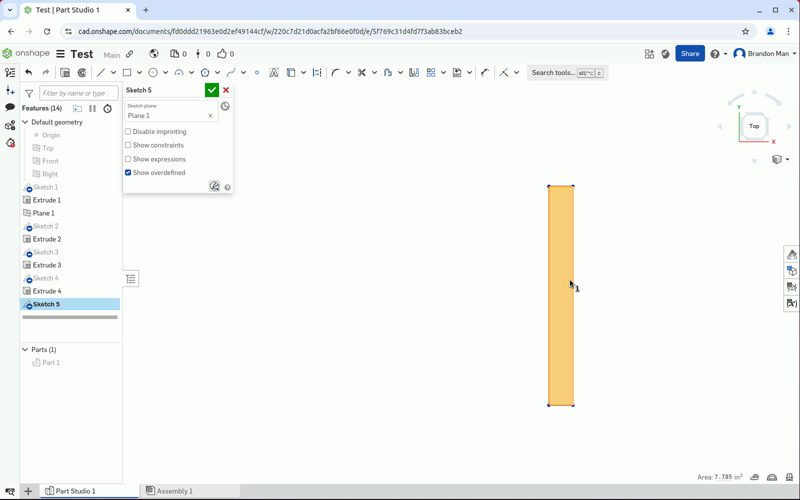
scroll(-6)
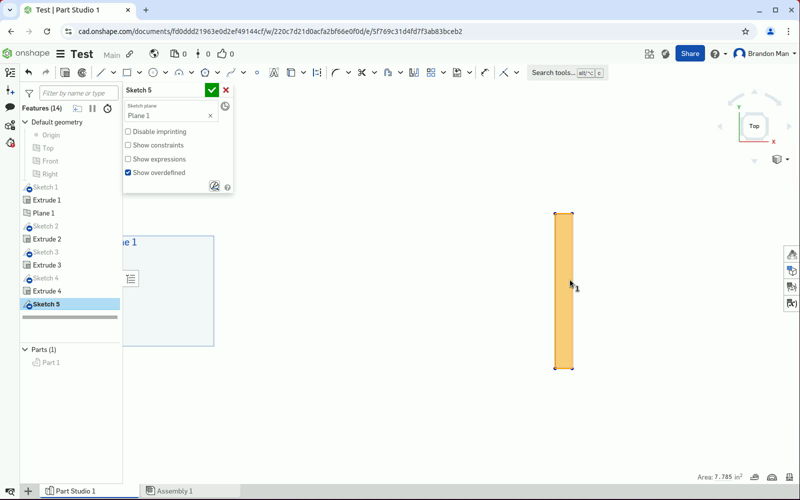
scroll(-6)
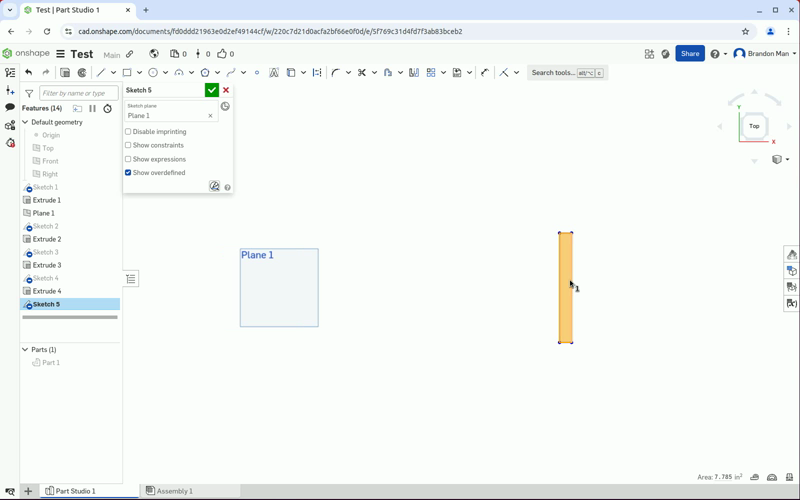
scroll(-6)
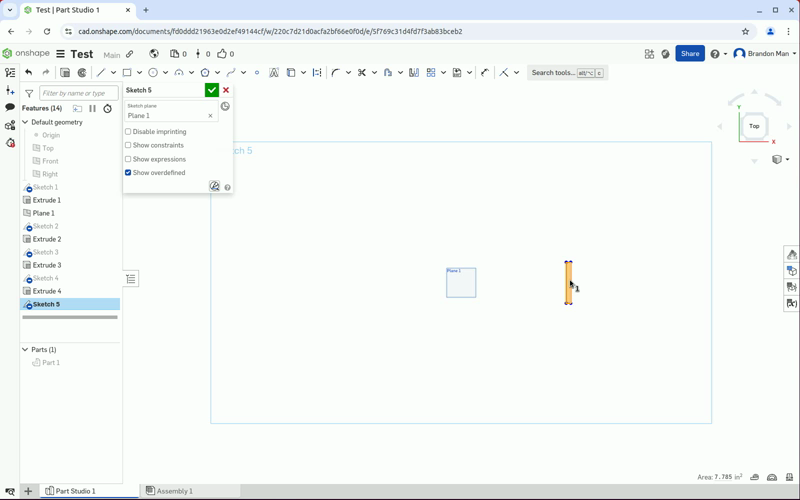
mouse_move(73, 352)
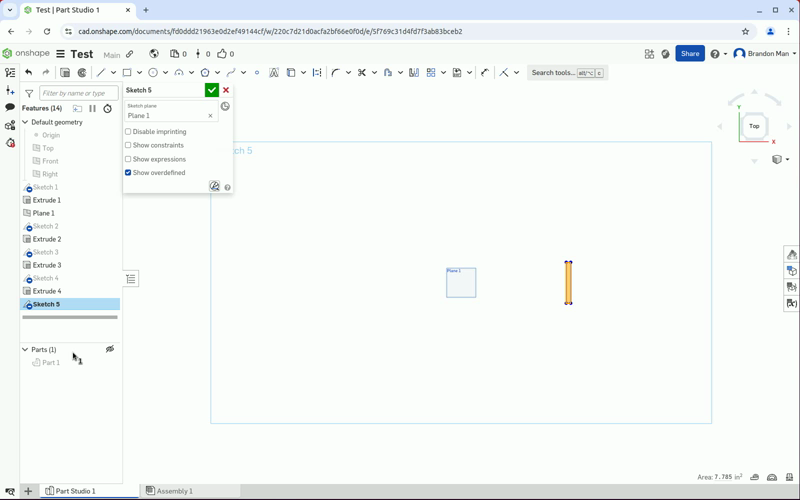
key(shift+y)
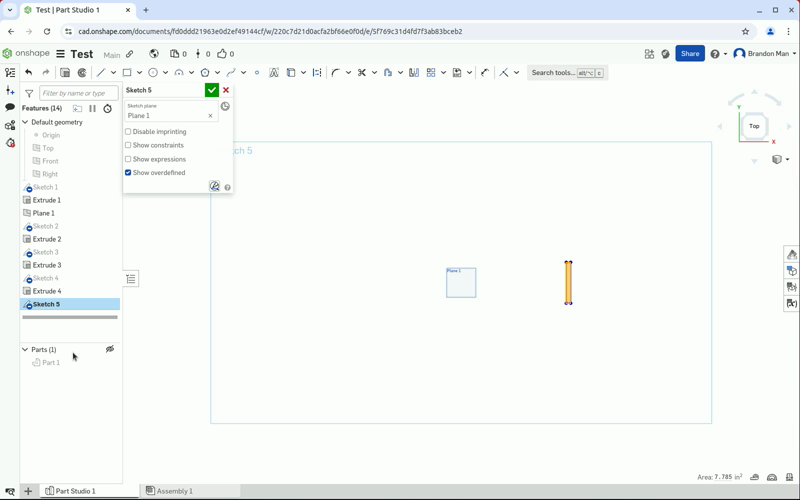
key(shift+e)
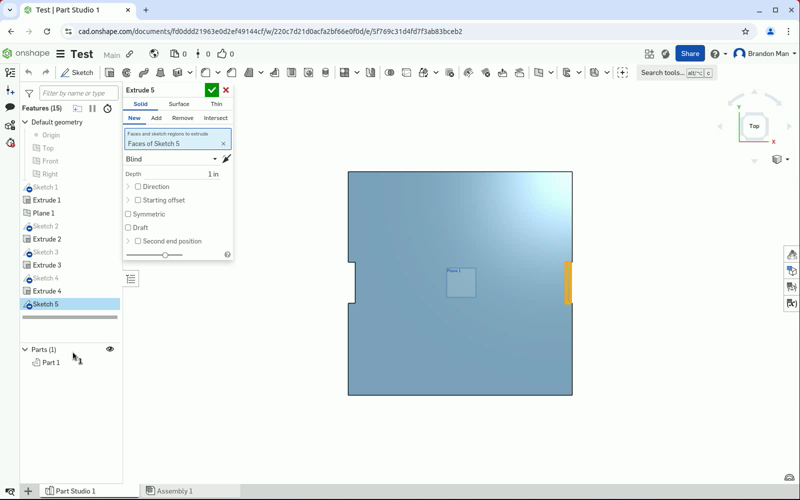
mouse_move(143, 106)
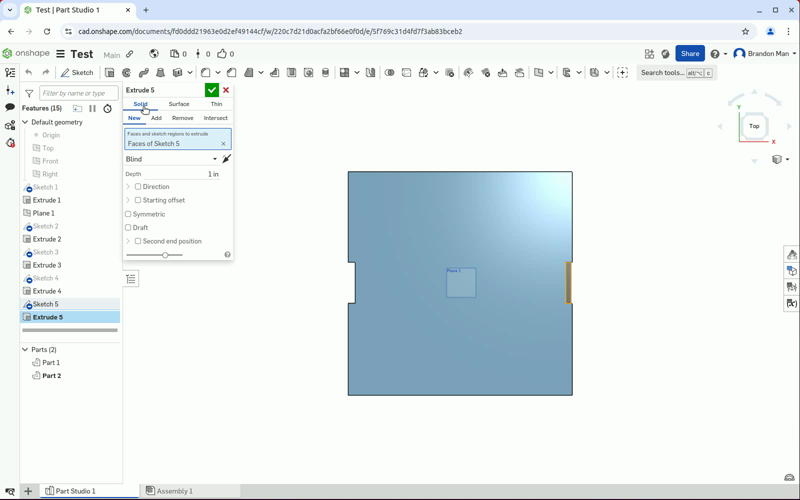
click(143, 106)
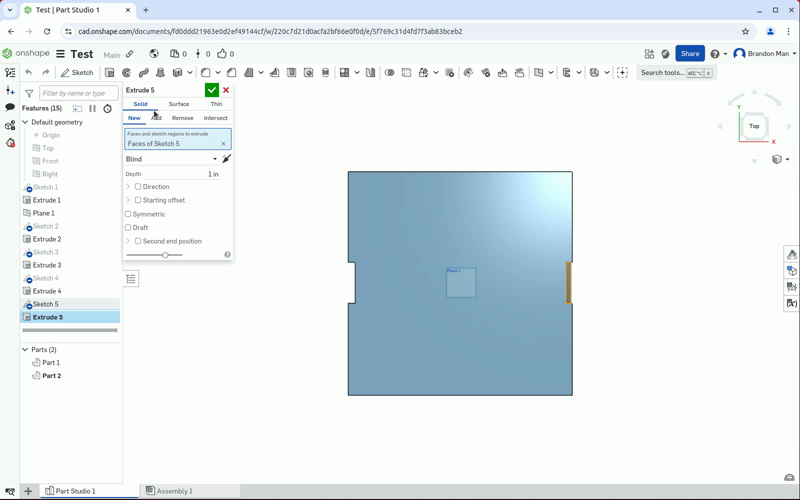
mouse_move(186, 120)
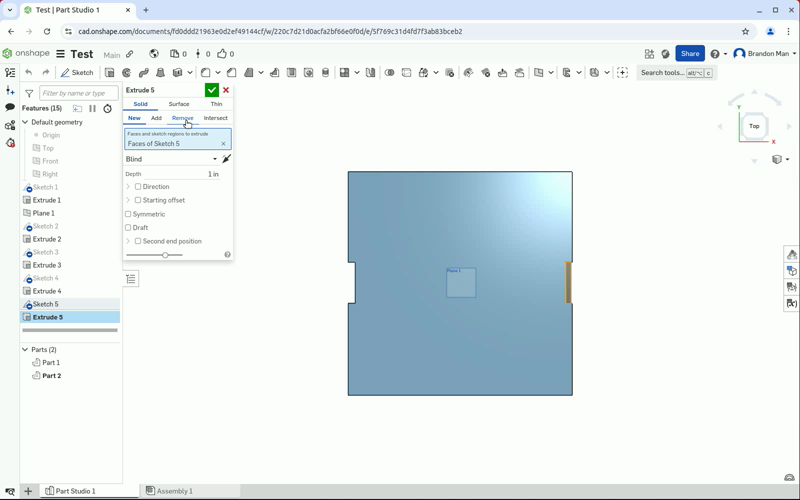
click(186, 120)
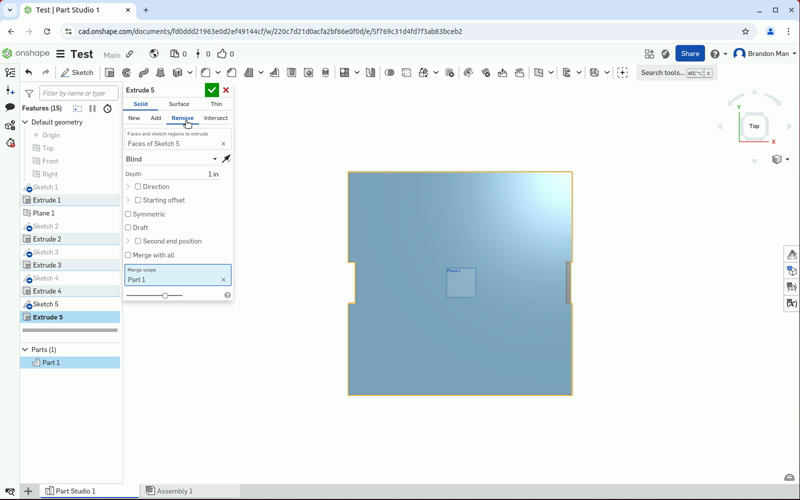
key(tab, 4)
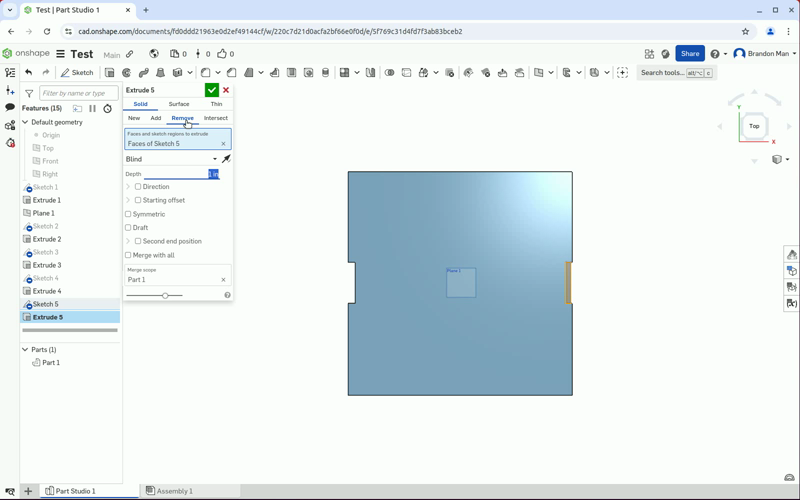
text(4.814)
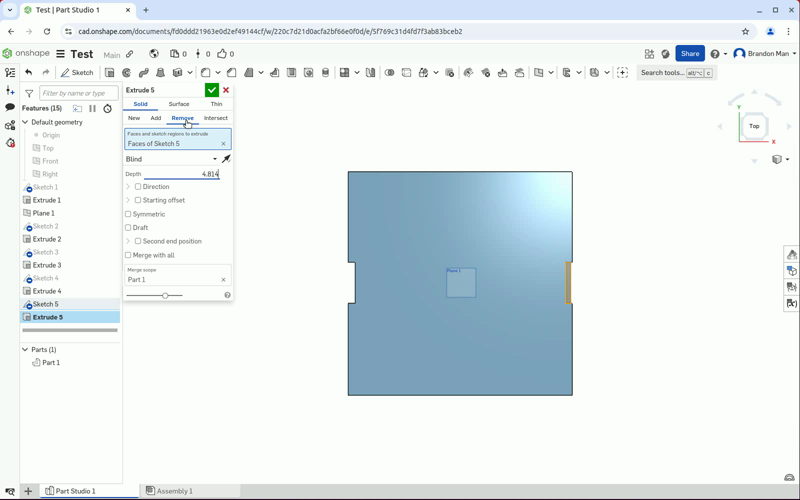
key(tab, 6)
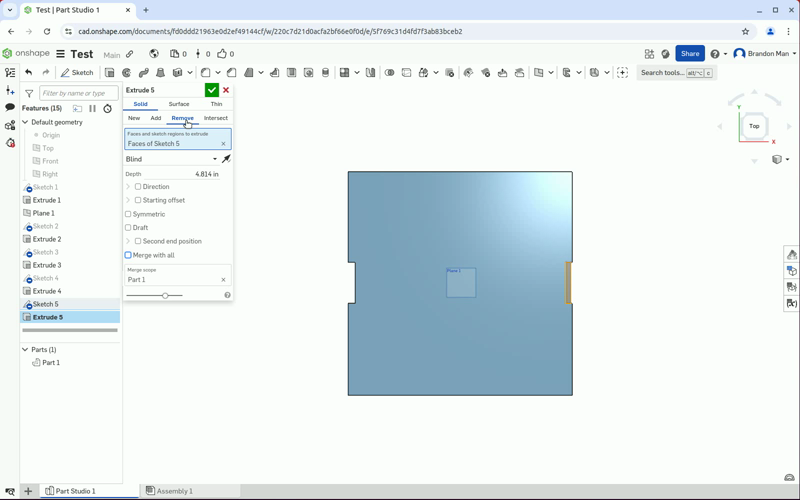
key(space)
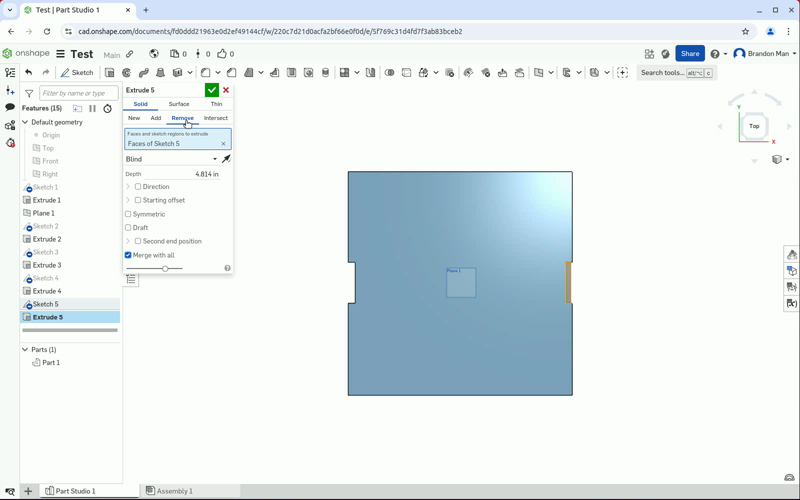
key(enter)
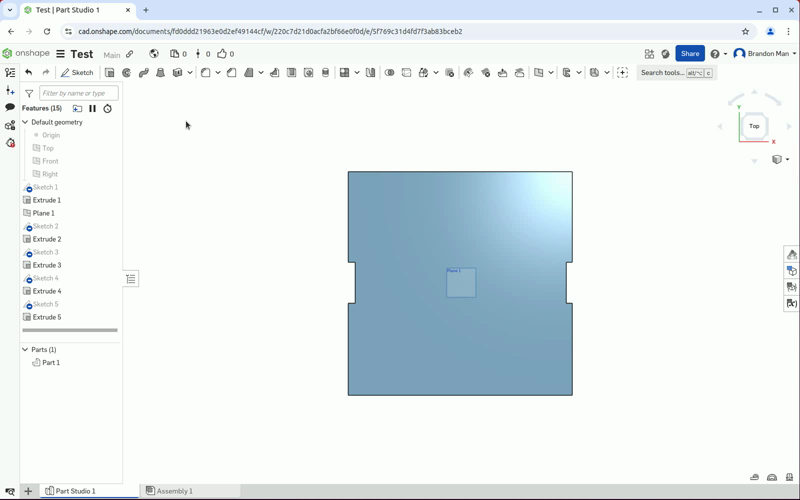
key(shift+h)
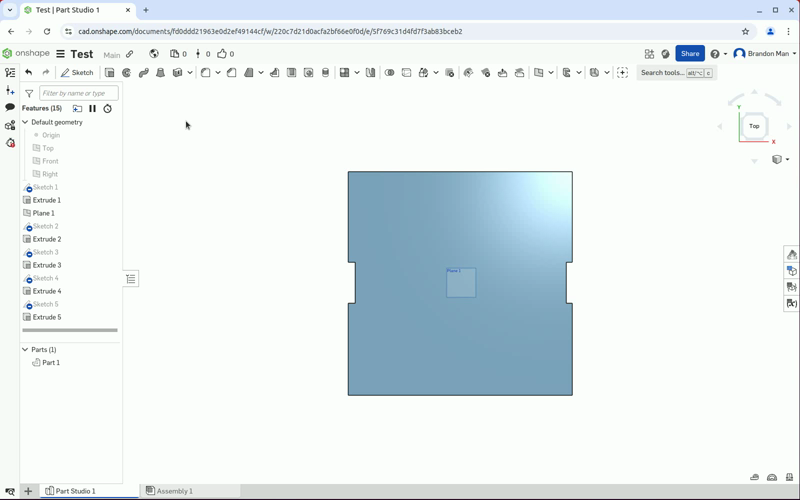
key(shift+h)
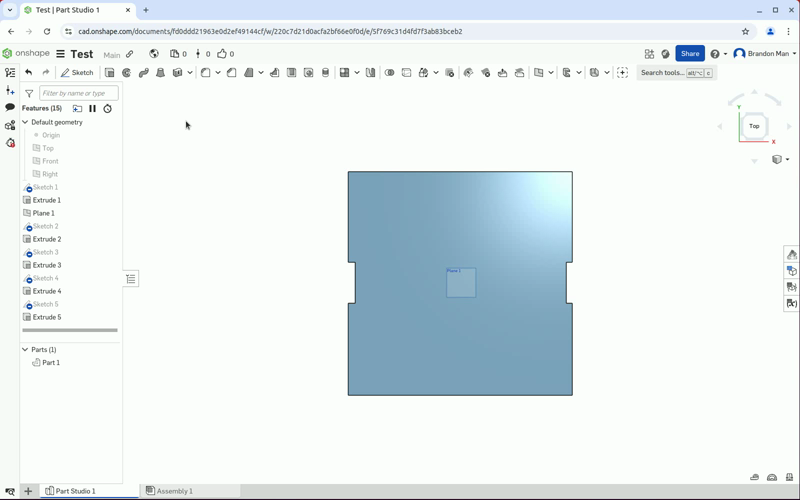
mouse_move(73, 189)
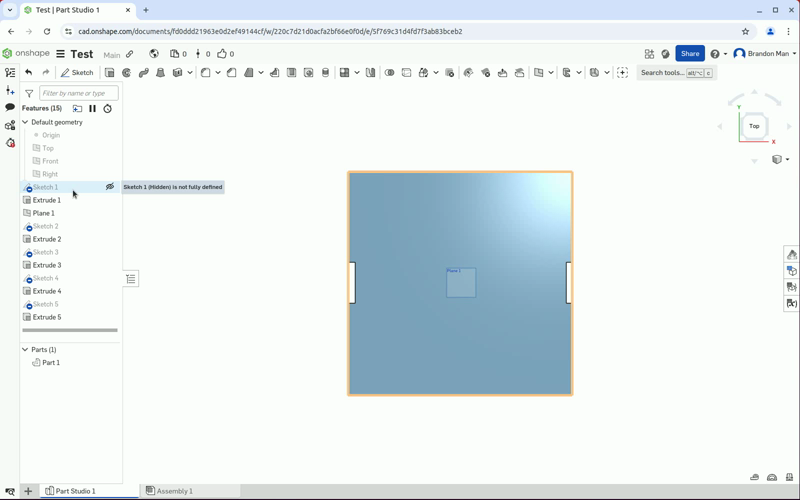
click(73, 189)
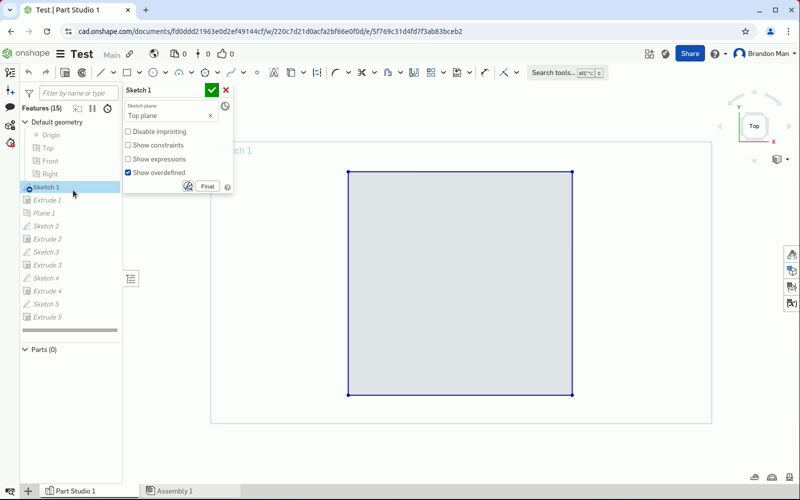
mouse_move(229, 92)
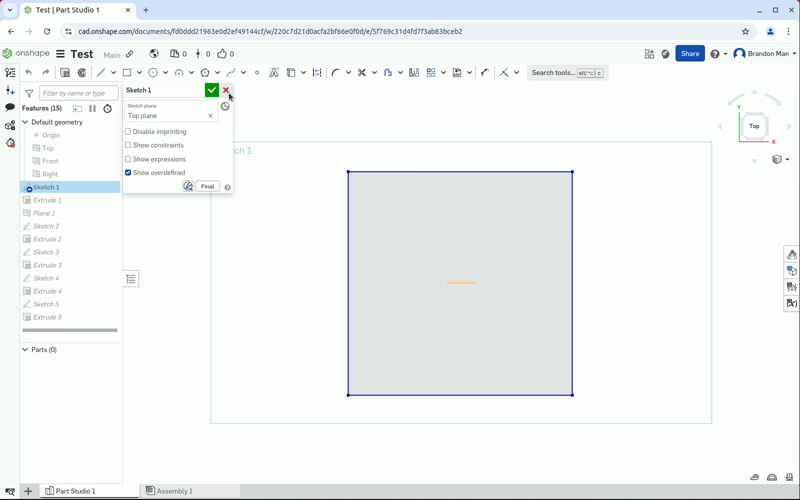
click(229, 92)
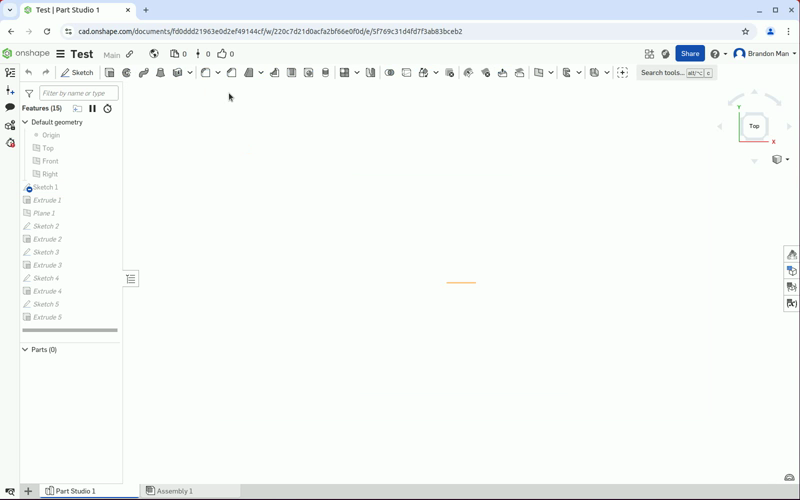
key(shift+s)
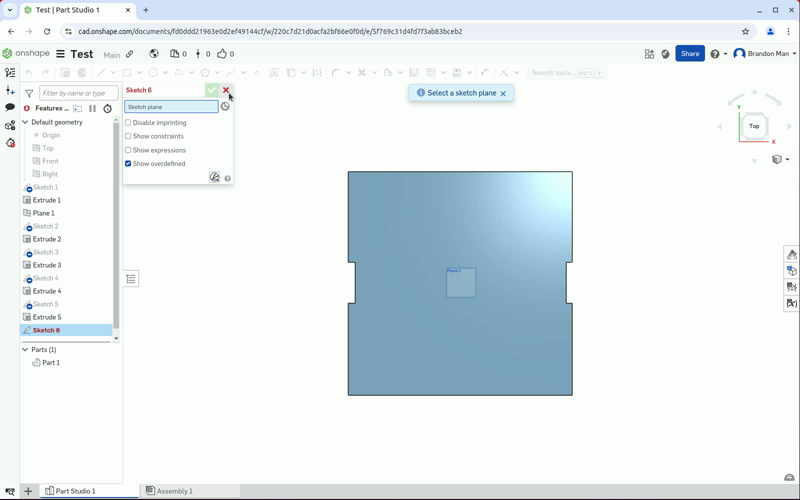
mouse_move(69, 215)
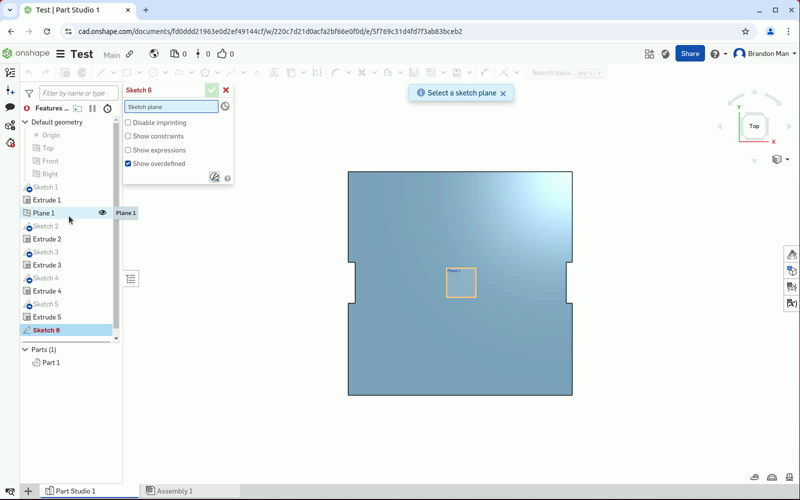
click(69, 215)
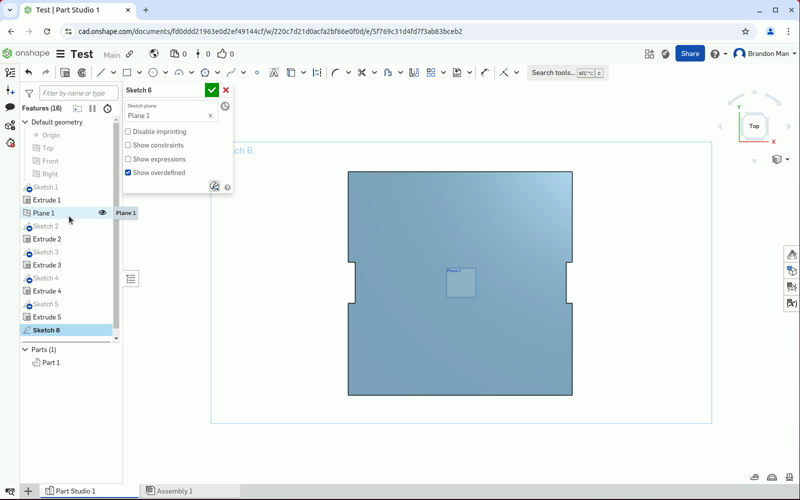
mouse_move(73, 352)
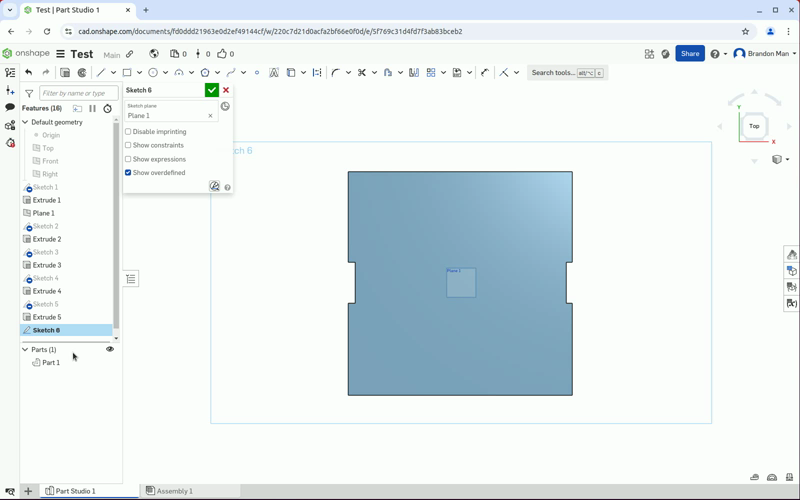
key(y)
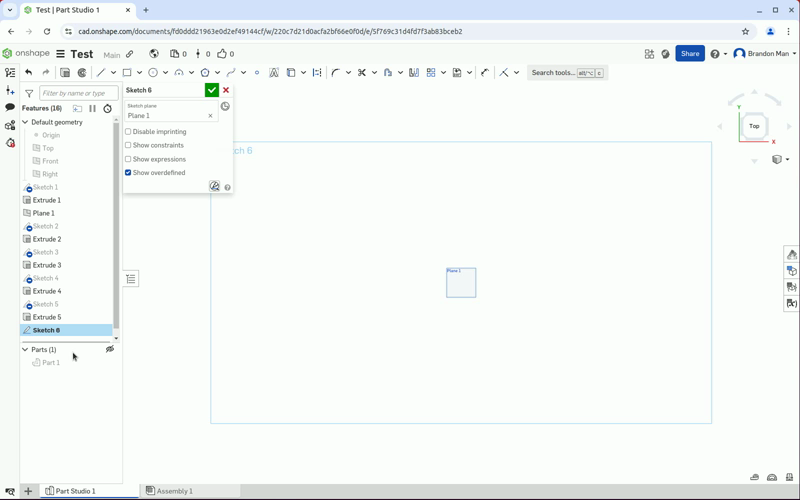
key(l)
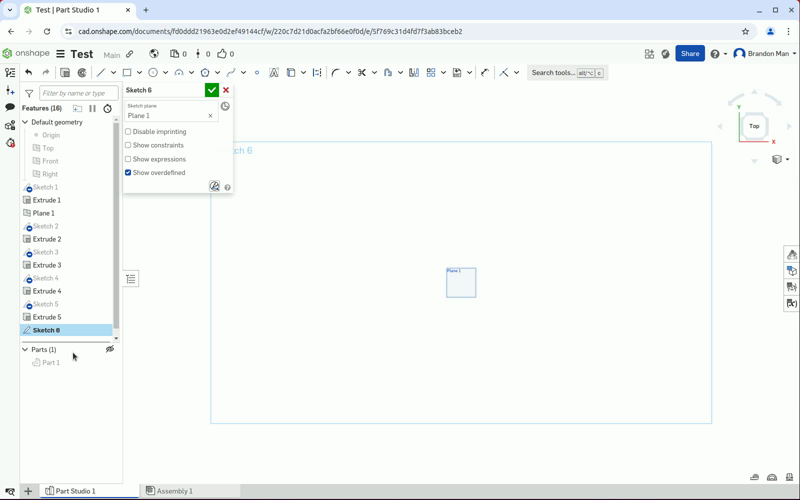
key_down(shift)
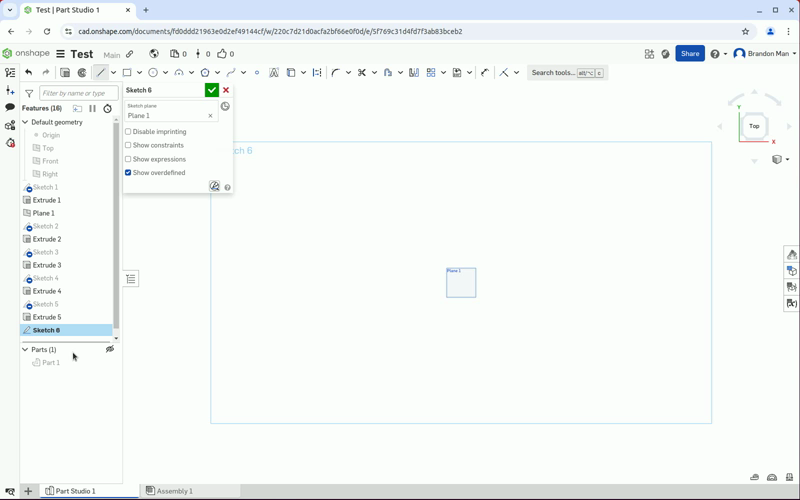
mouse_move(573, 303)
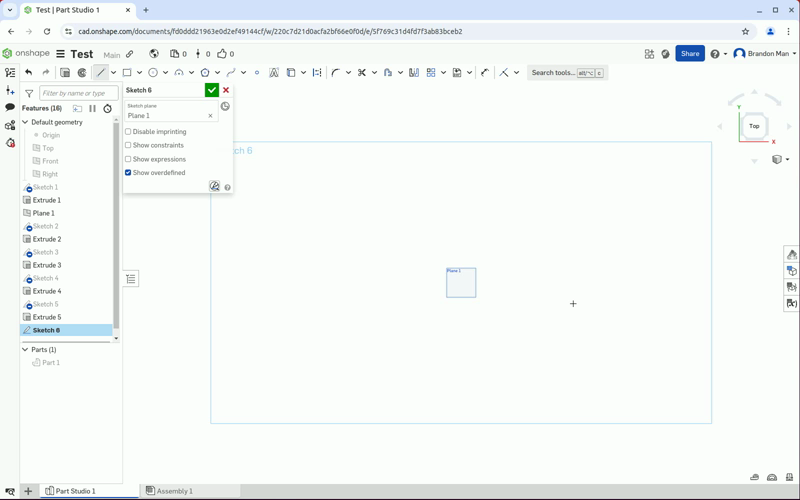
click(573, 303)
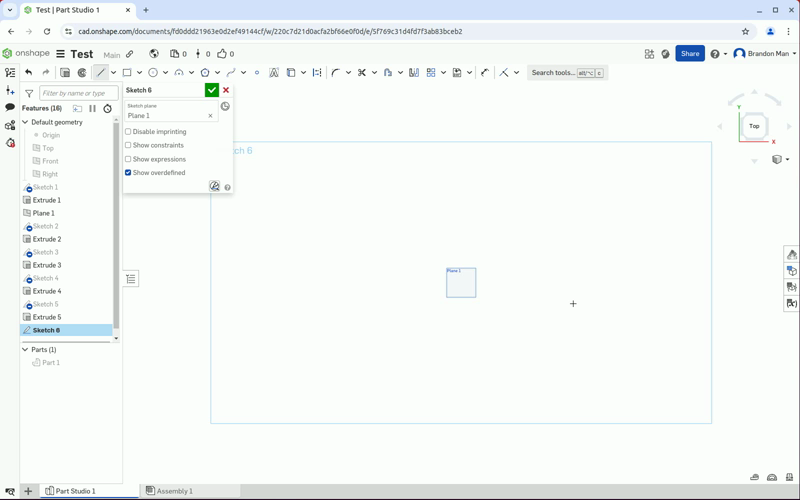
key_up(shift)
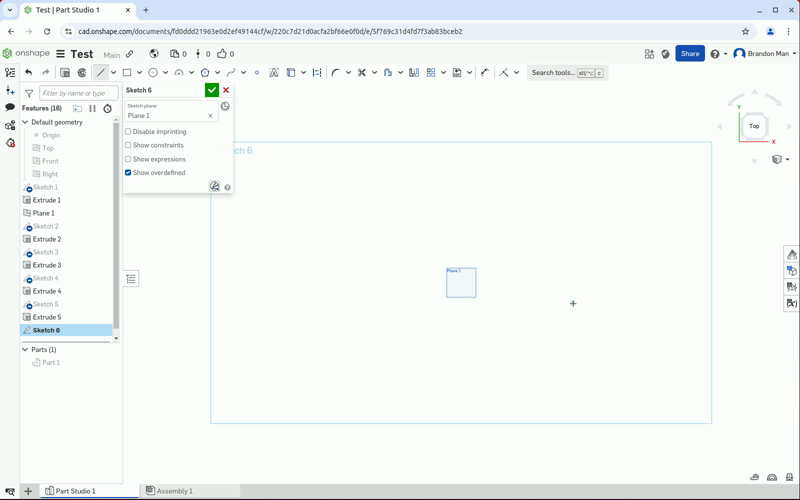
key_down(shift)
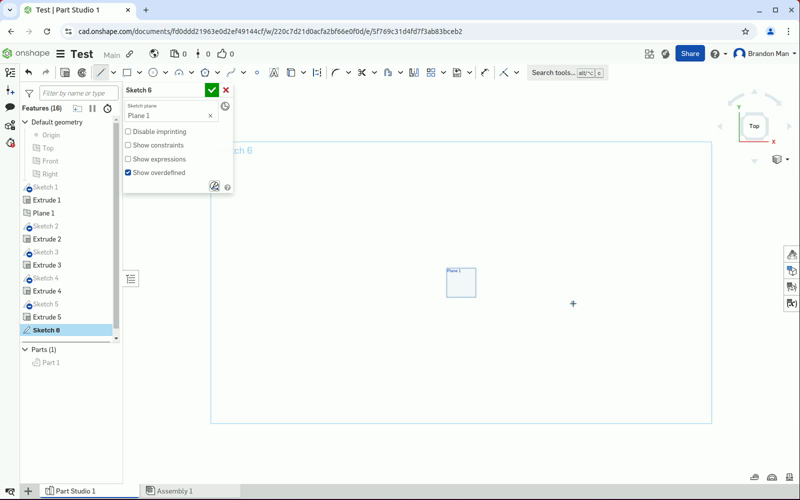
mouse_move(589, 303)
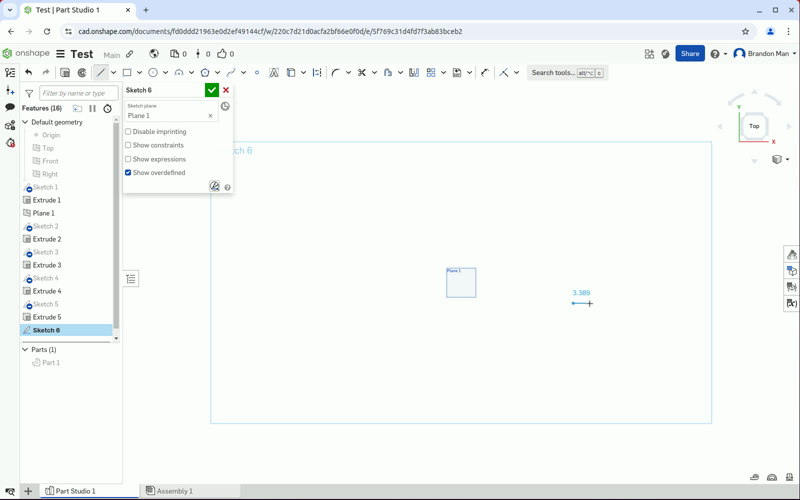
mouse_move(576, 303)
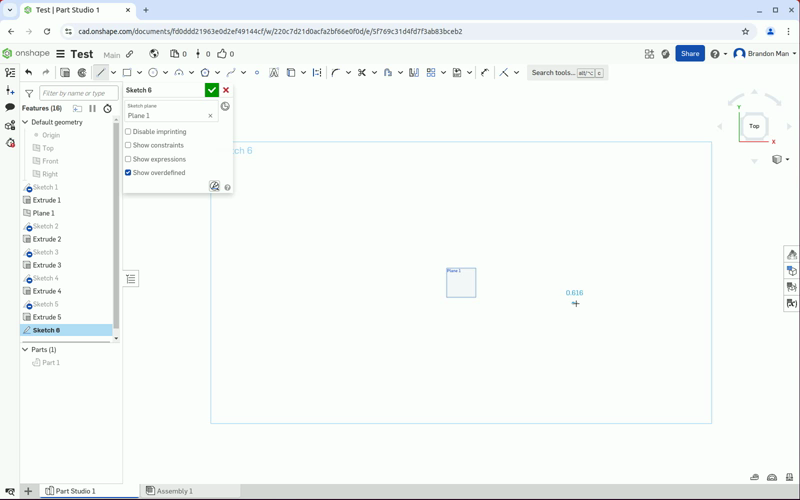
scroll(6)
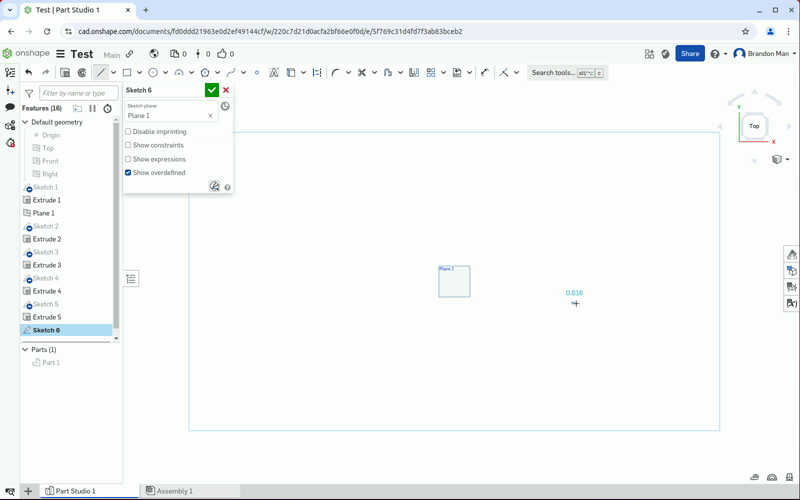
scroll(6)
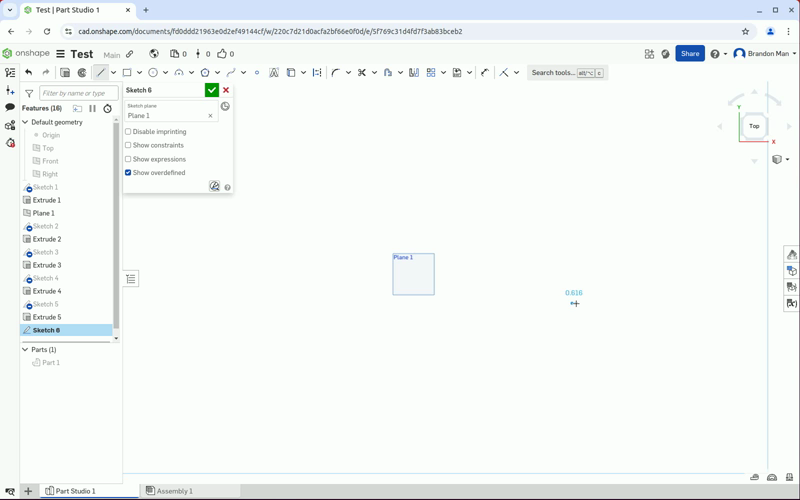
scroll(6)
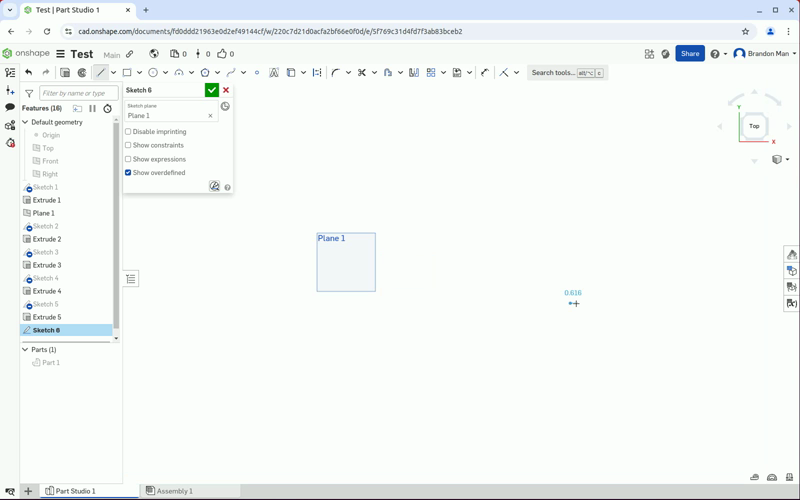
scroll(6)
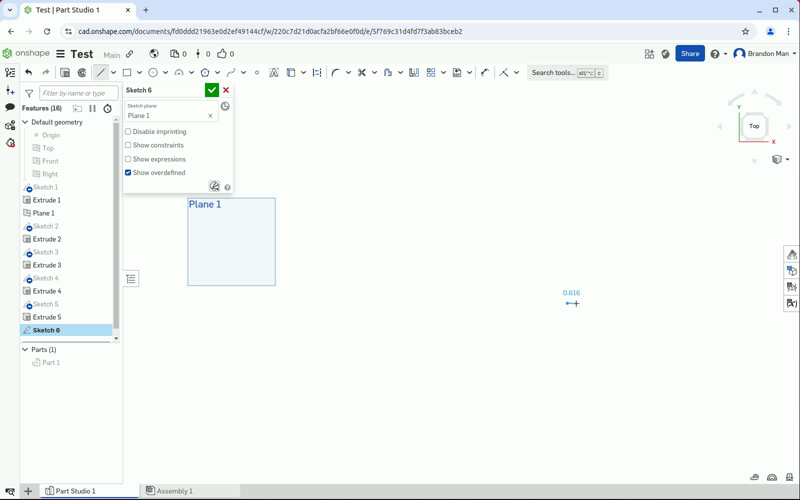
scroll(6)
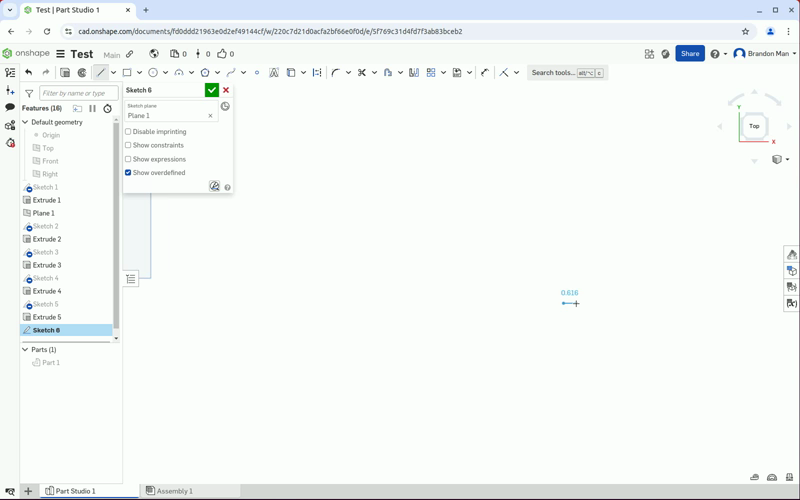
scroll(6)
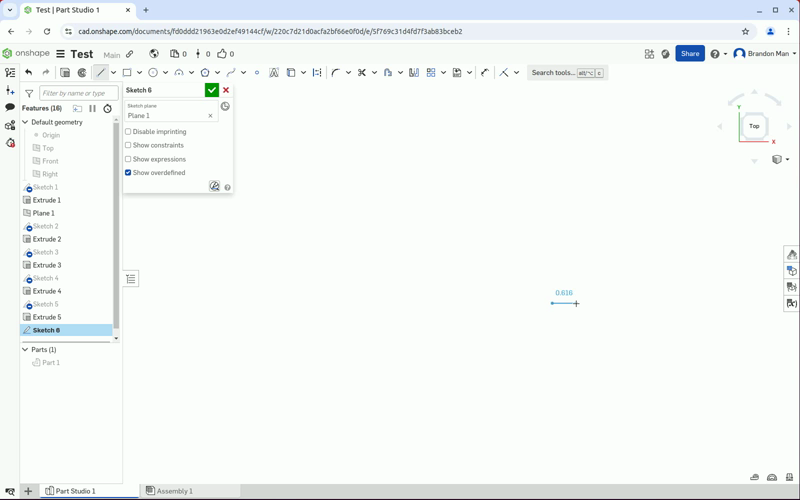
scroll(6)
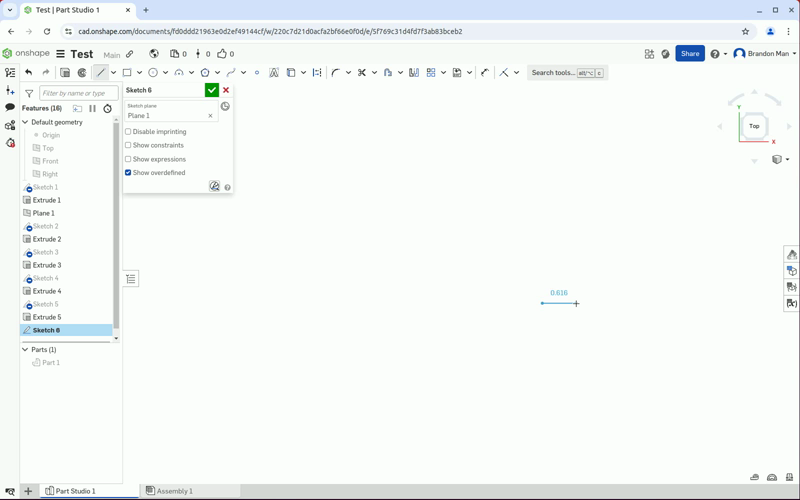
click(576, 303)
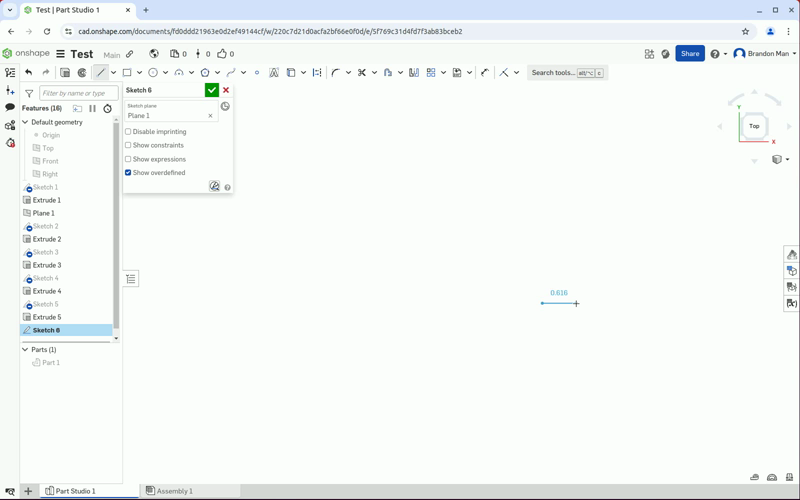
scroll(-6)
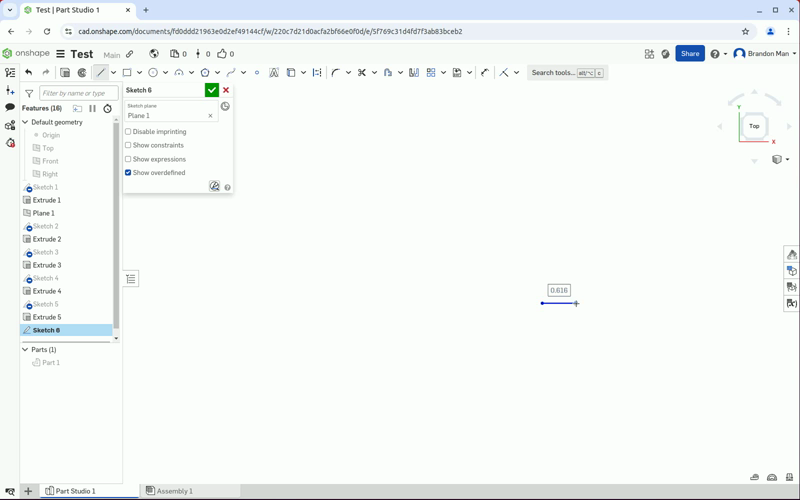
scroll(-6)
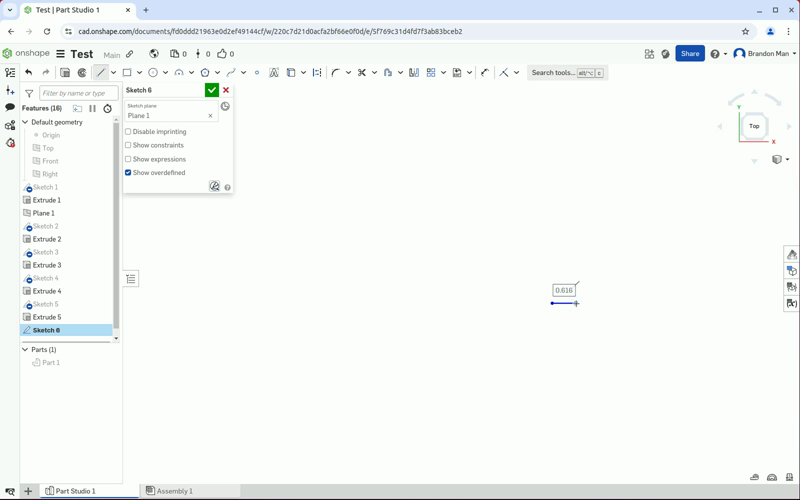
scroll(-6)
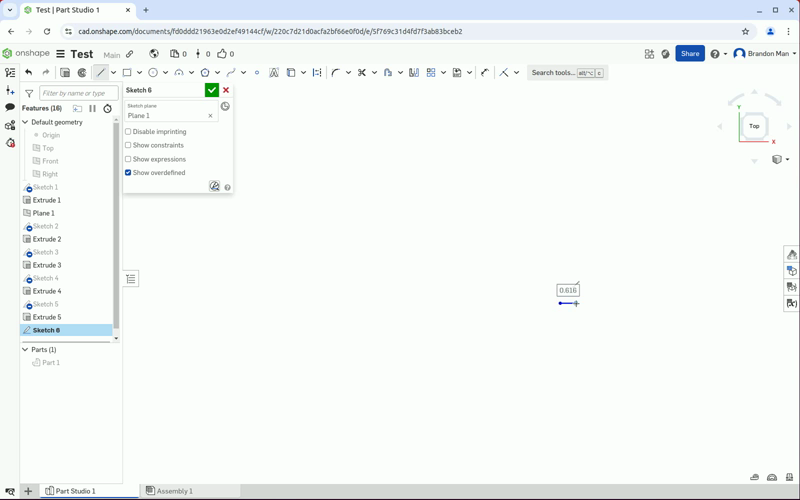
scroll(-6)
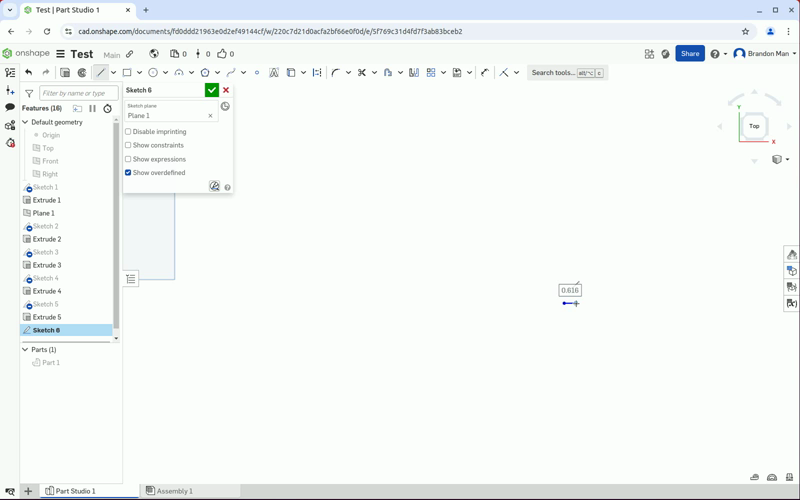
scroll(-6)
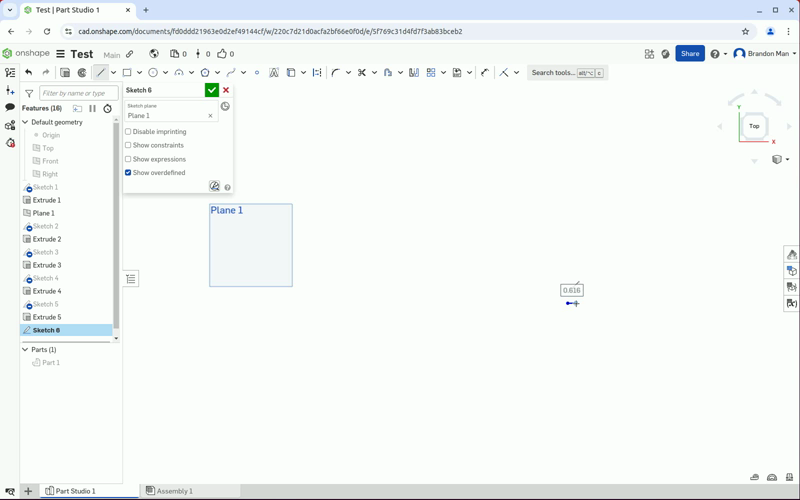
scroll(-6)
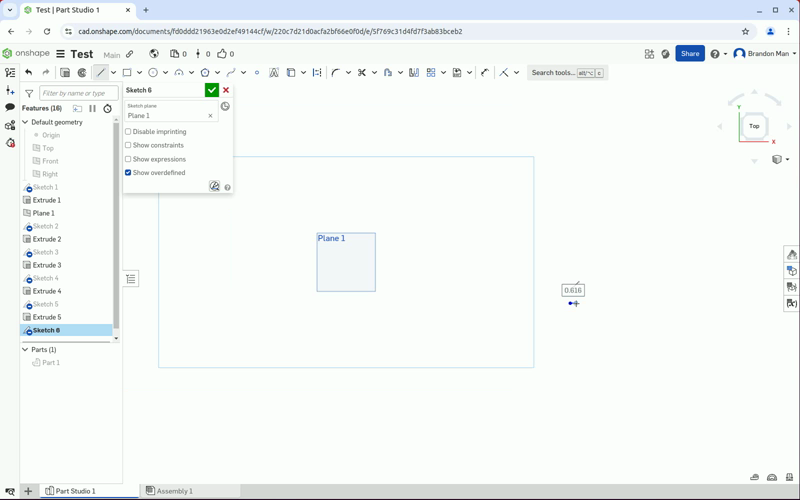
scroll(-6)
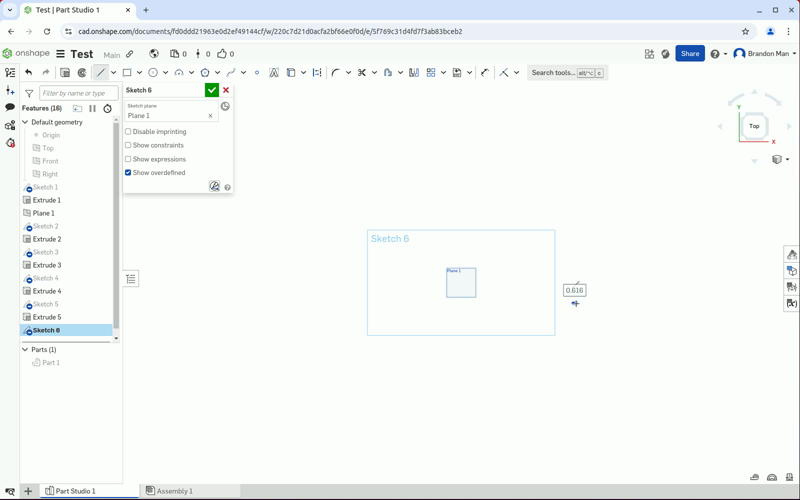
key_up(shift)
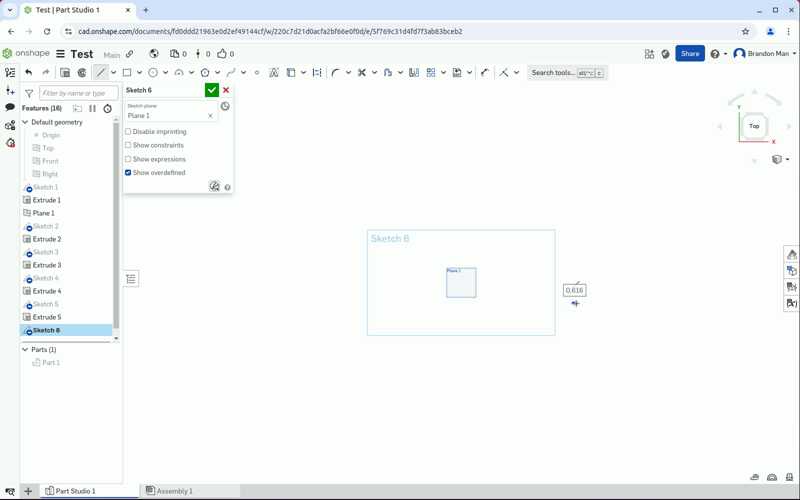
key_down(shift)
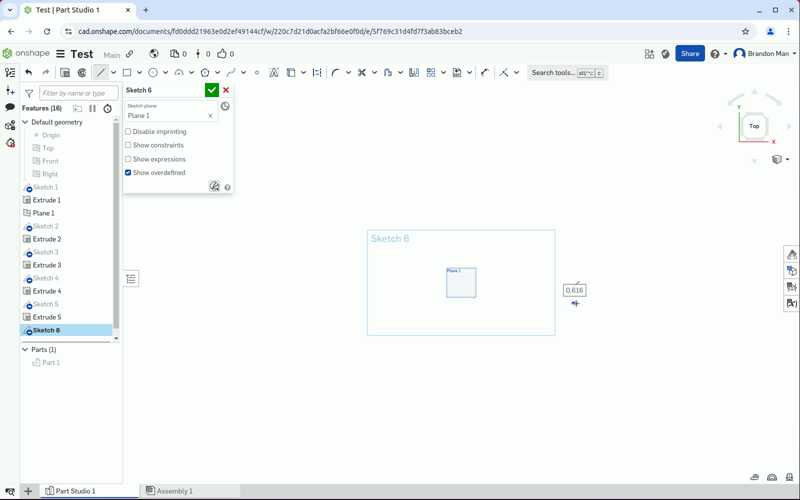
mouse_move(589, 303)
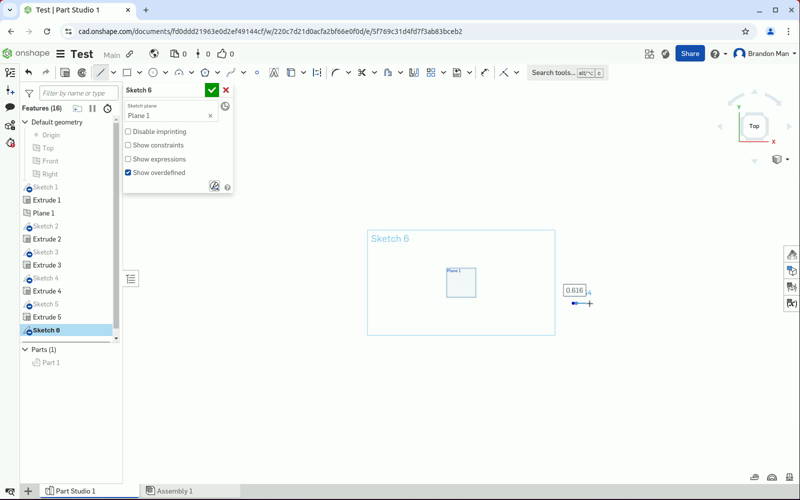
mouse_move(576, 262)
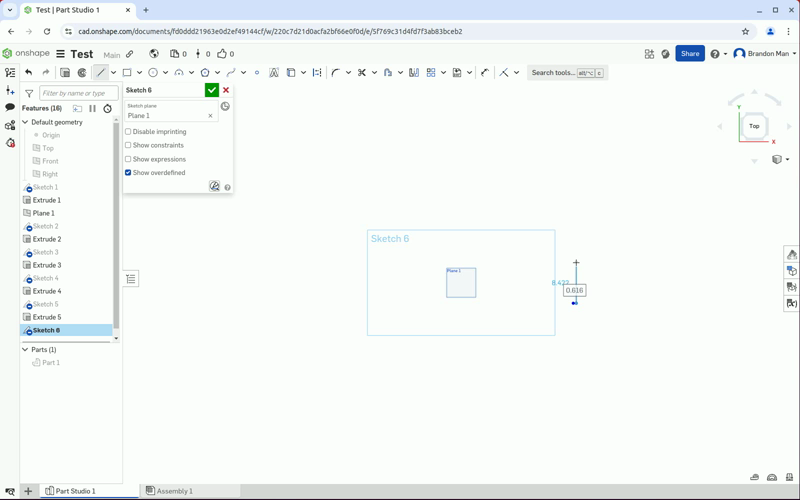
click(576, 262)
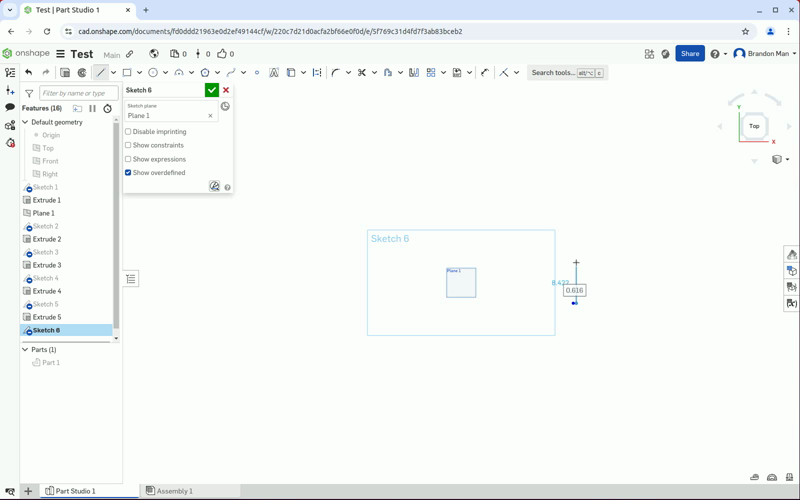
key_up(shift)
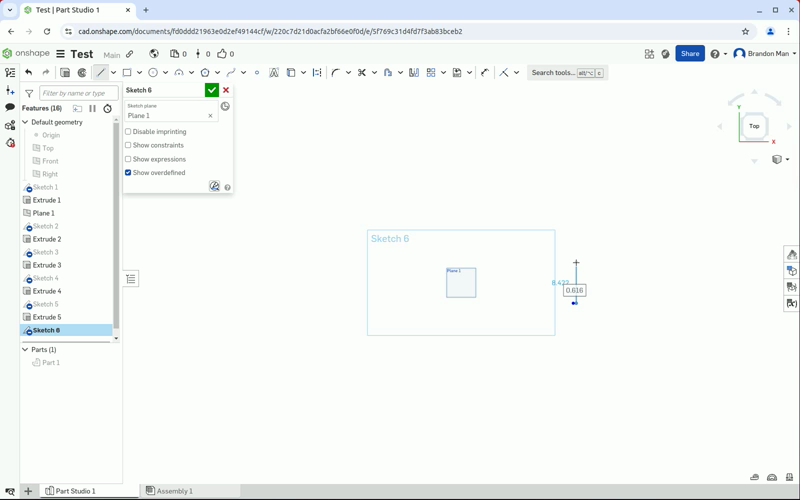
key_down(shift)
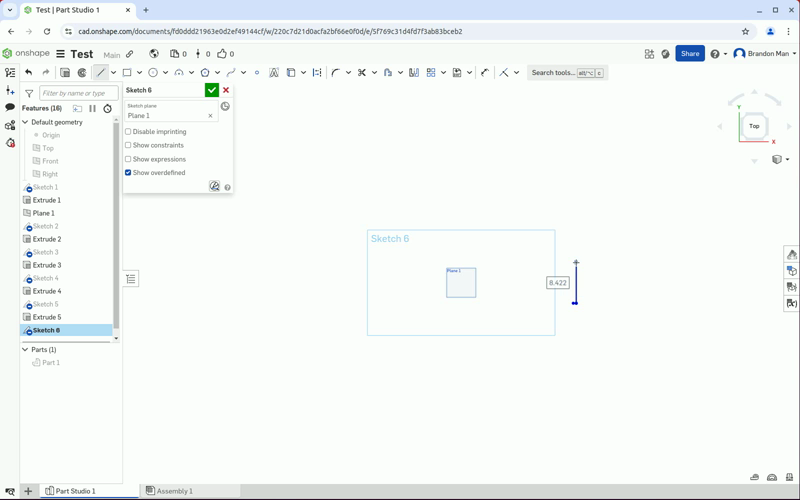
mouse_move(589, 262)
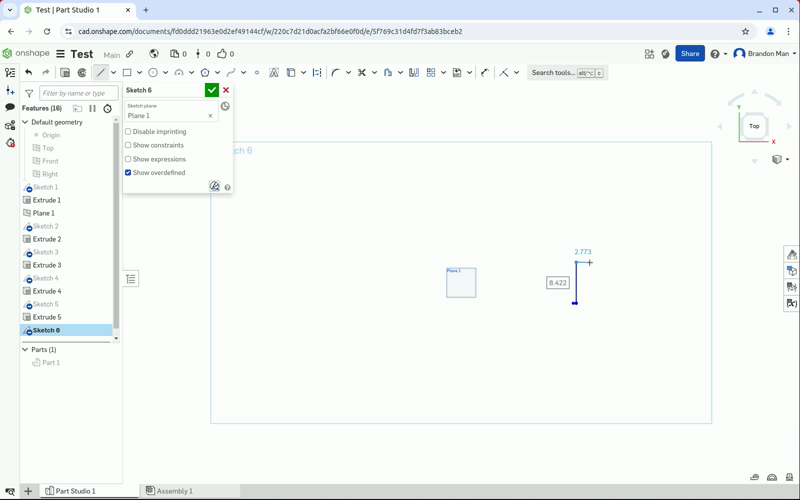
mouse_move(573, 262)
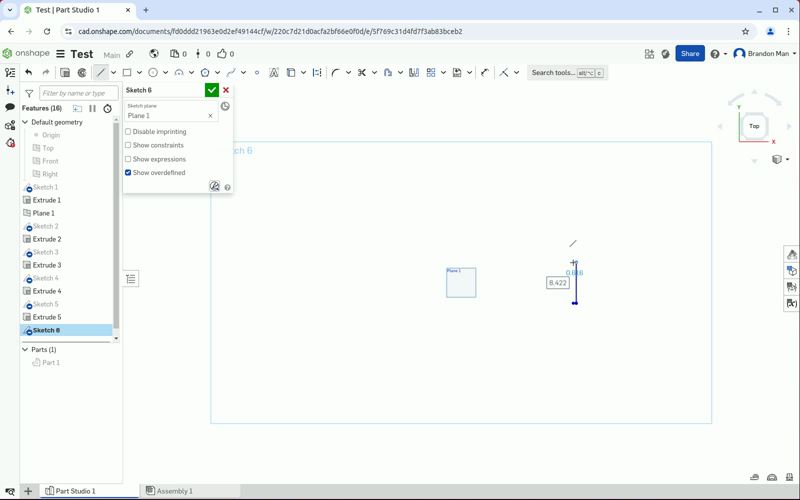
scroll(6)
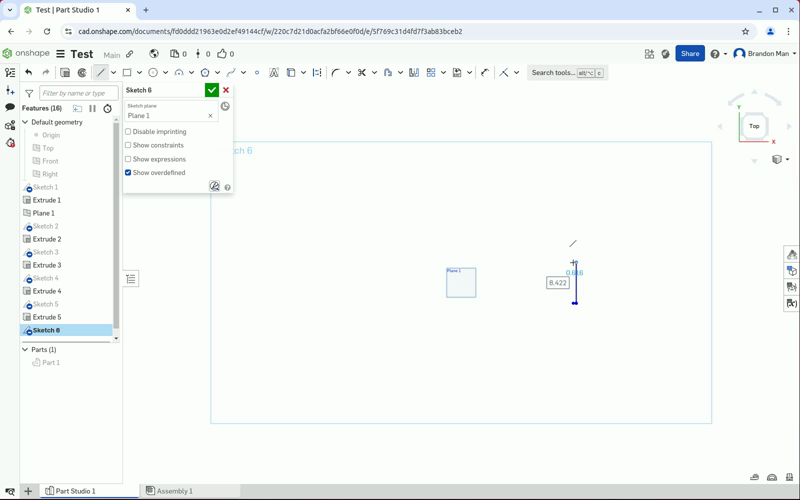
scroll(6)
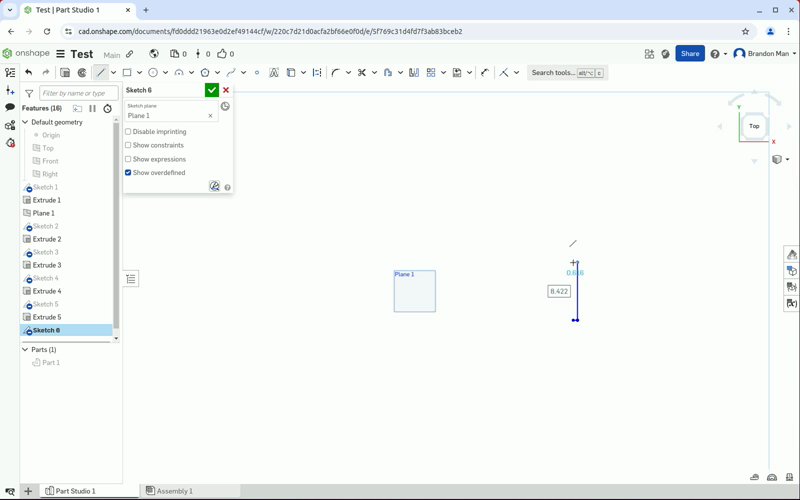
scroll(6)
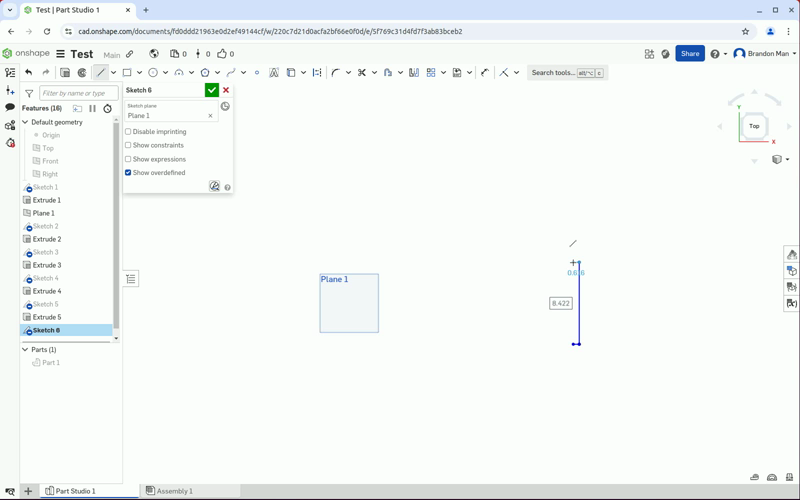
scroll(6)
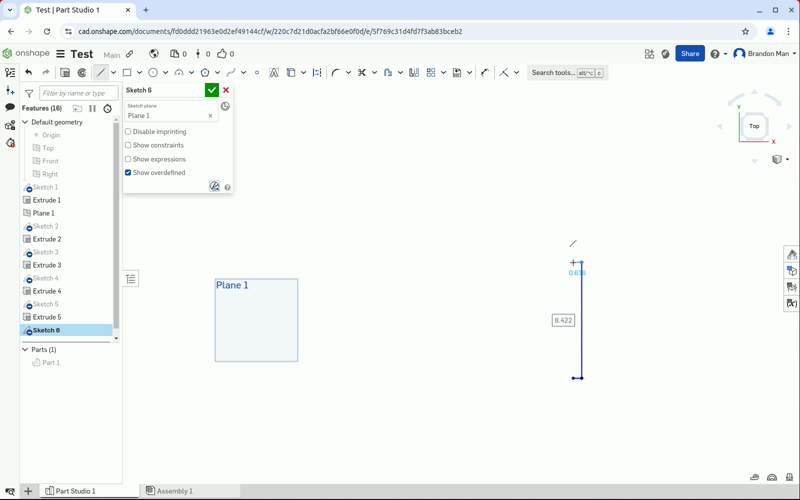
scroll(6)
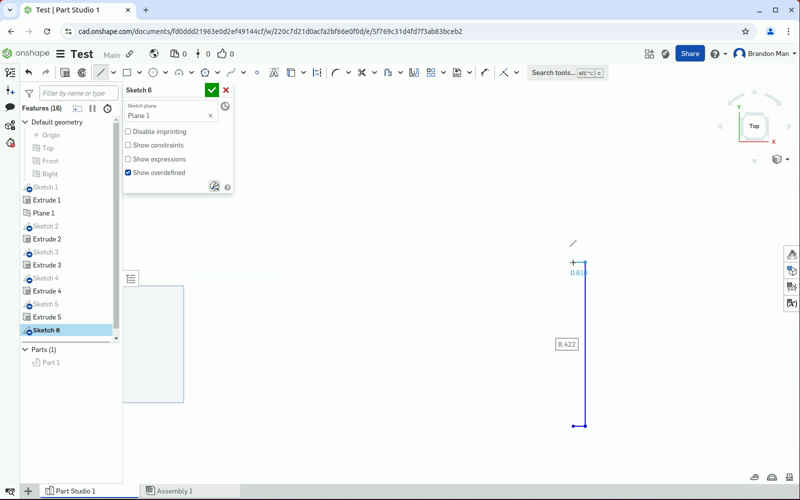
scroll(6)
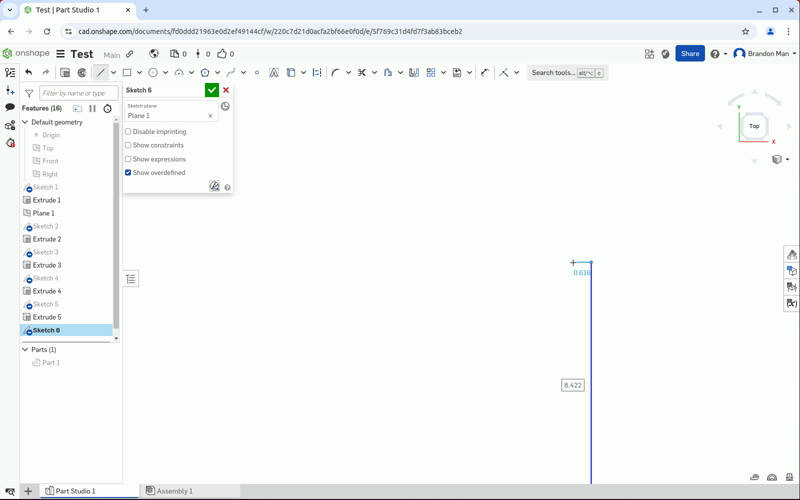
scroll(6)
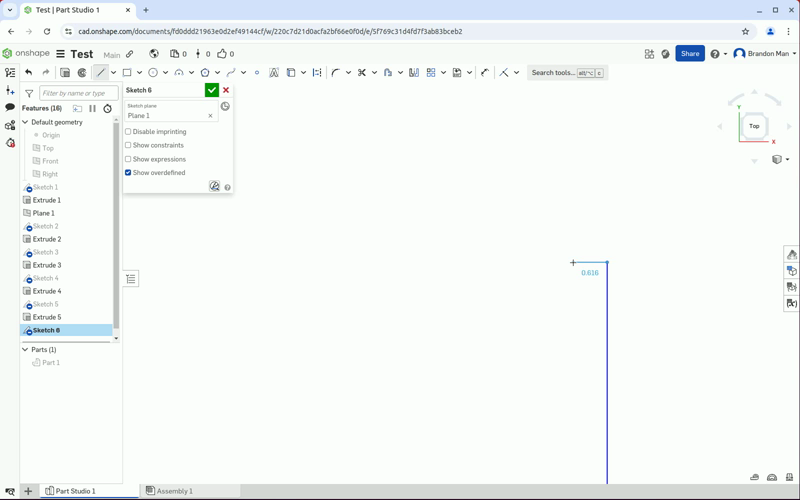
click(573, 262)
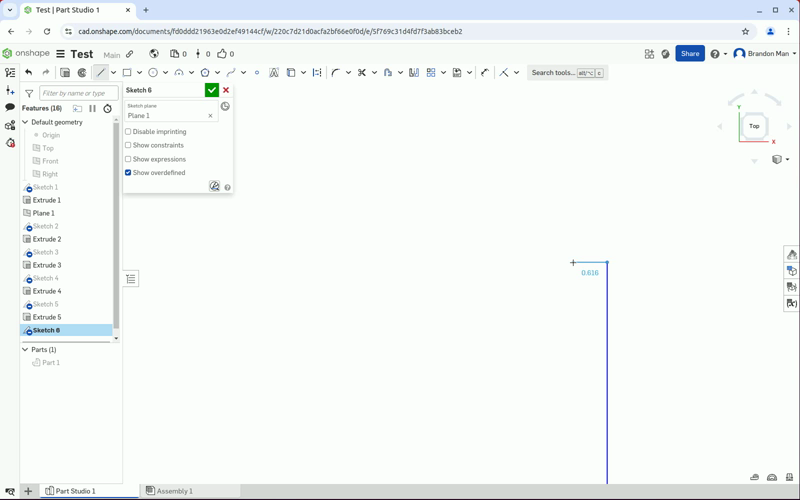
scroll(-6)
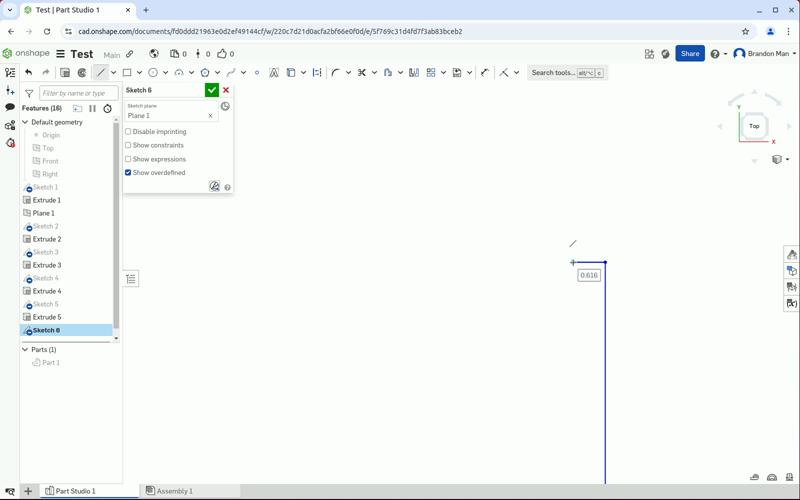
scroll(-6)
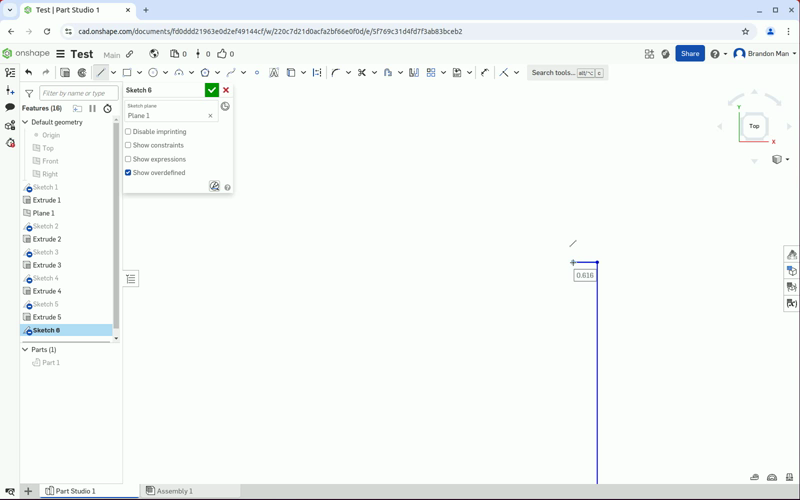
scroll(-6)
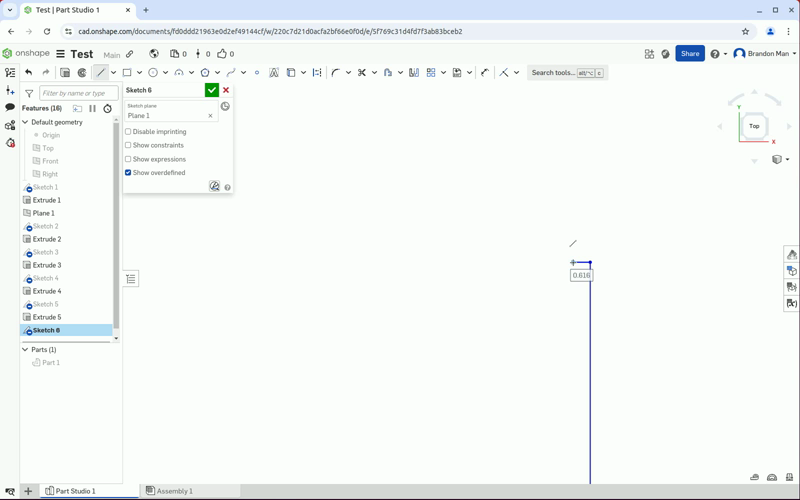
scroll(-6)
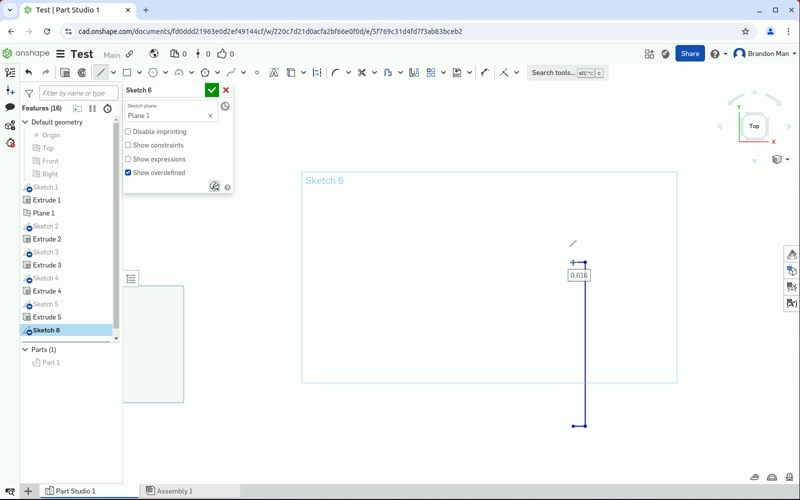
scroll(-6)
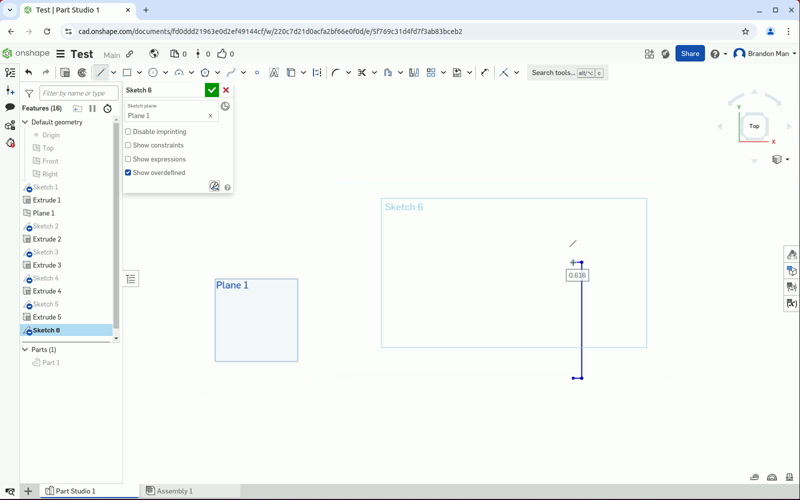
scroll(-6)
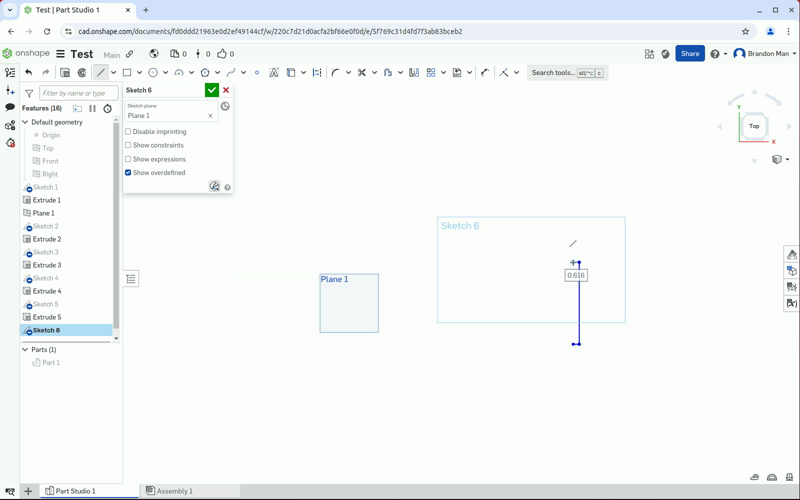
scroll(-6)
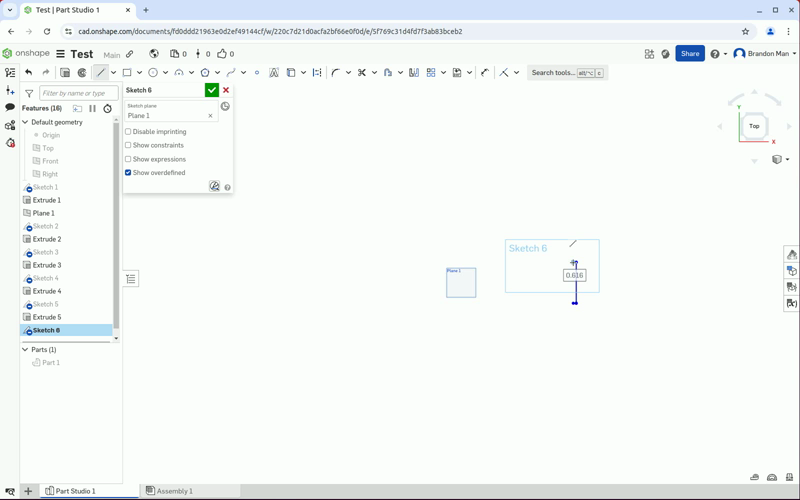
key_up(shift)
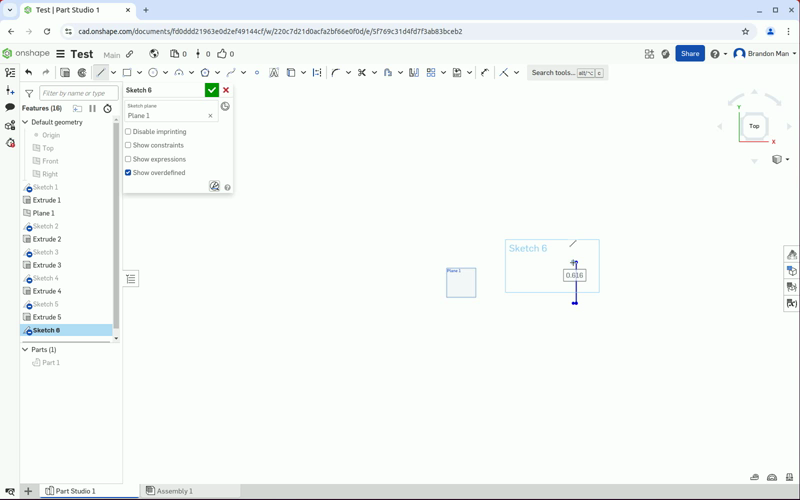
mouse_move(589, 262)
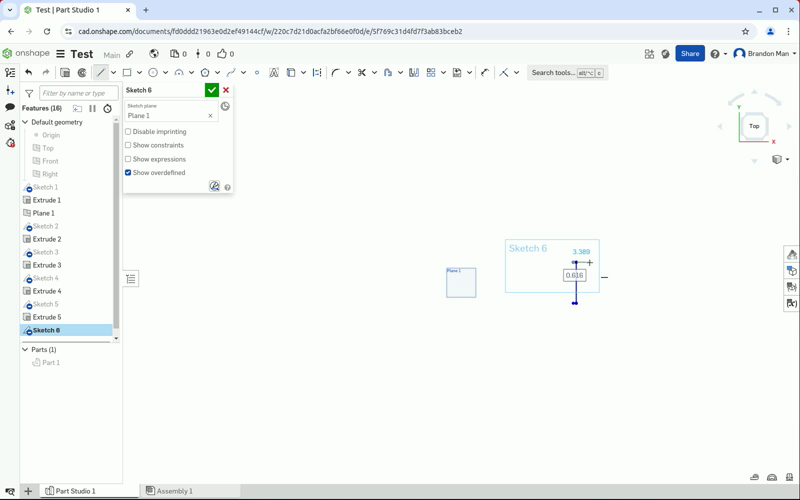
key_down(shift)
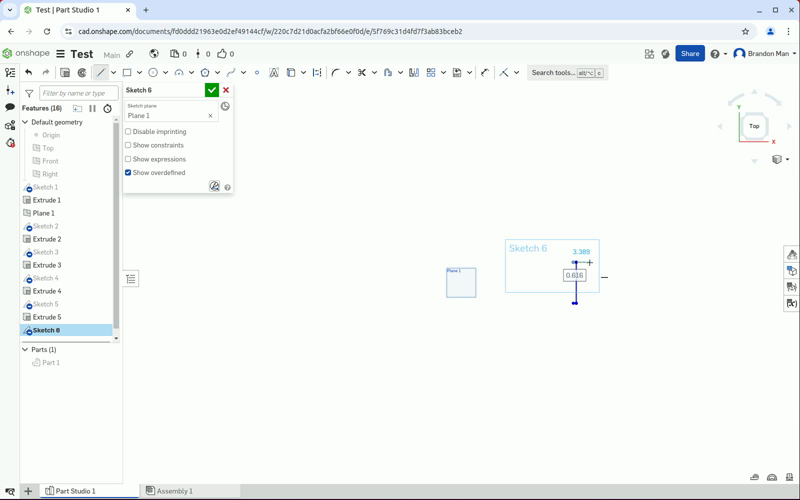
mouse_move(573, 303)
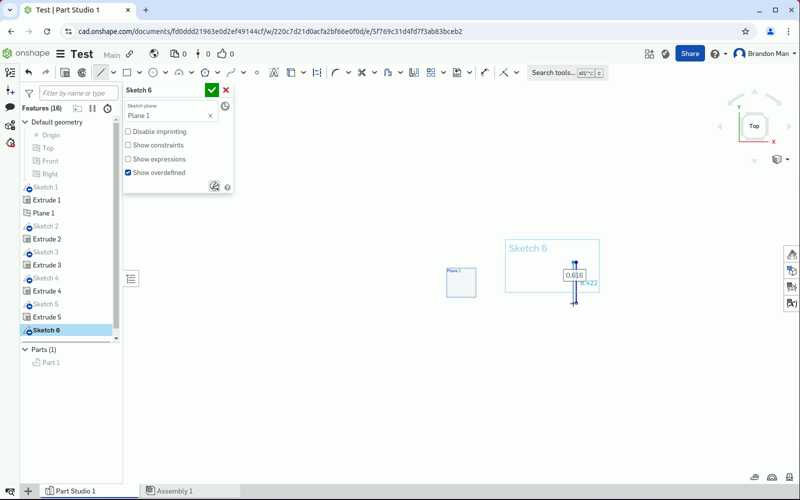
scroll(6)
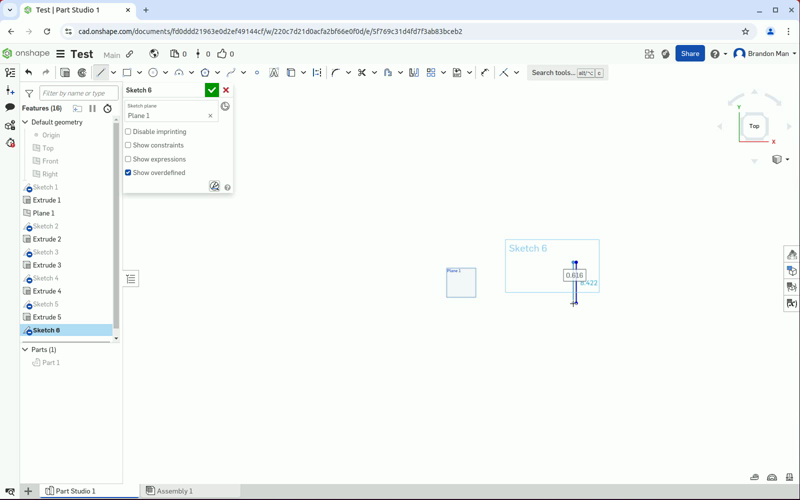
scroll(6)
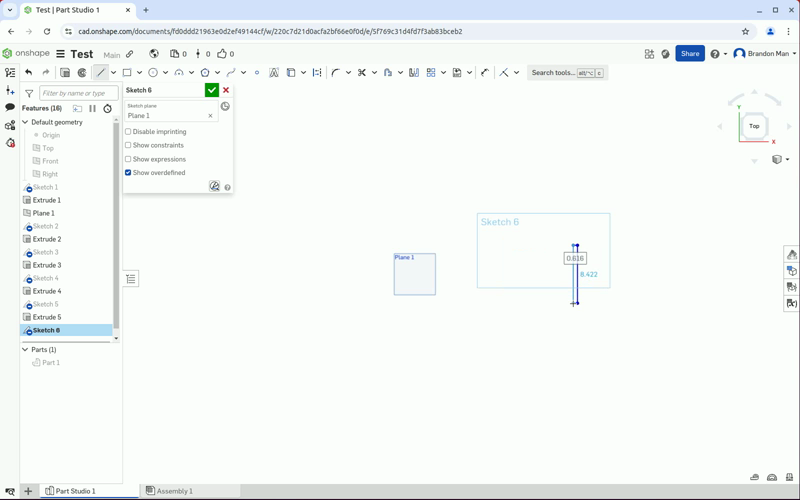
scroll(6)
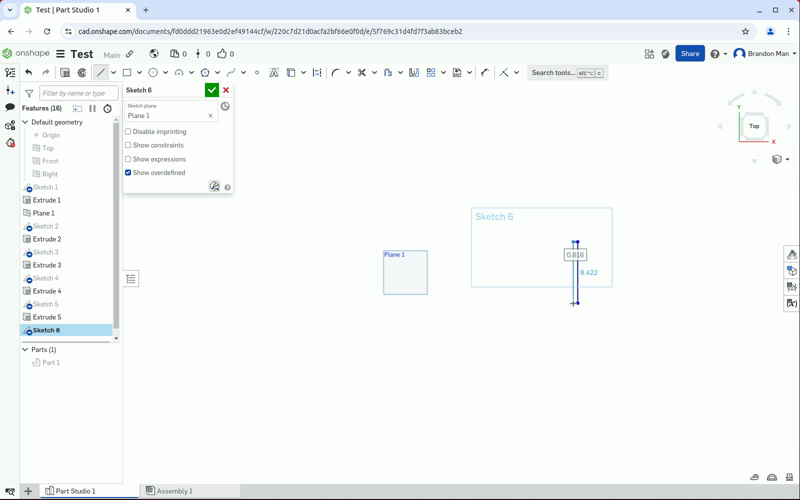
scroll(6)
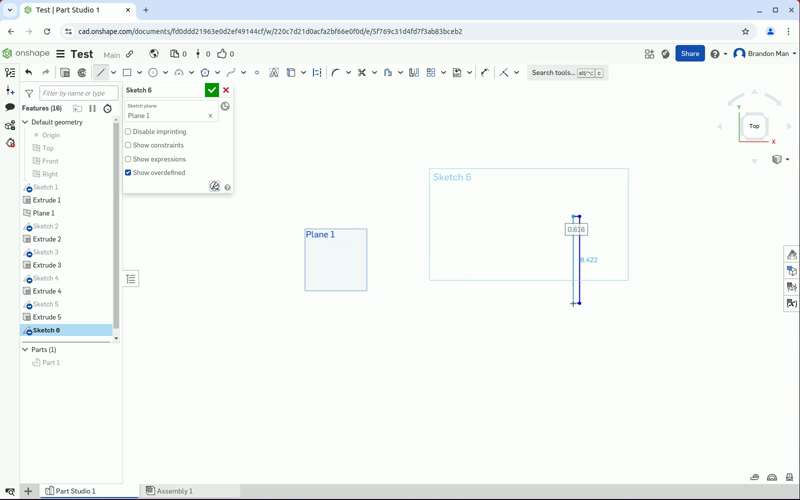
scroll(6)
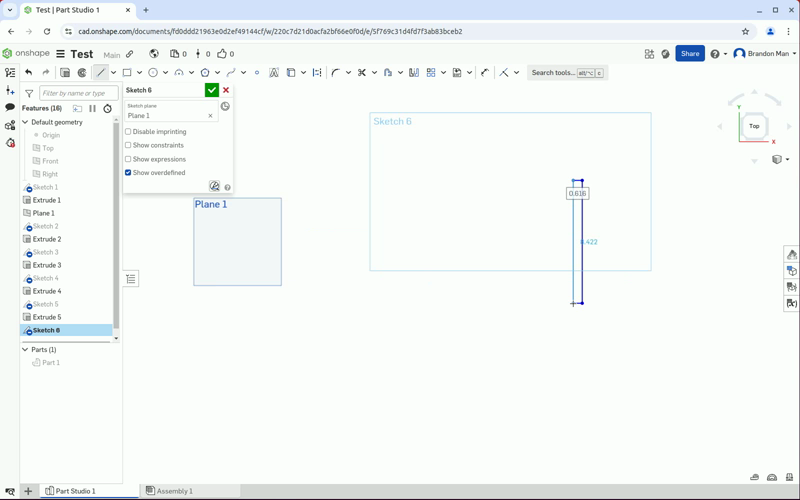
scroll(6)
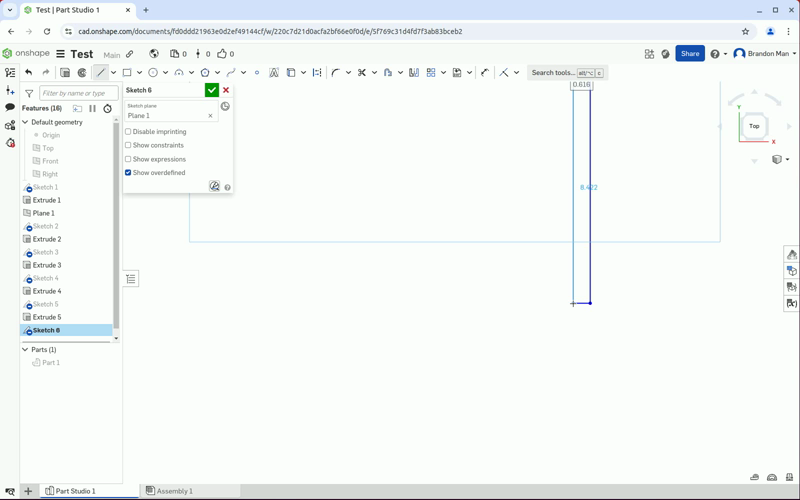
scroll(6)
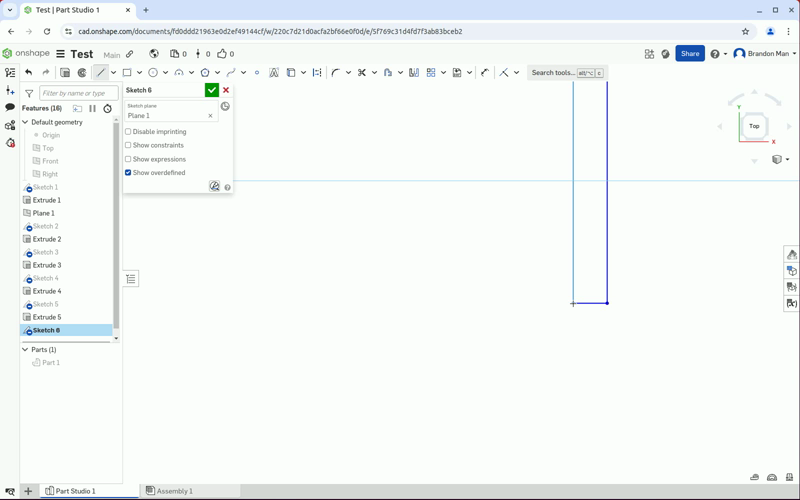
key_up(shift)
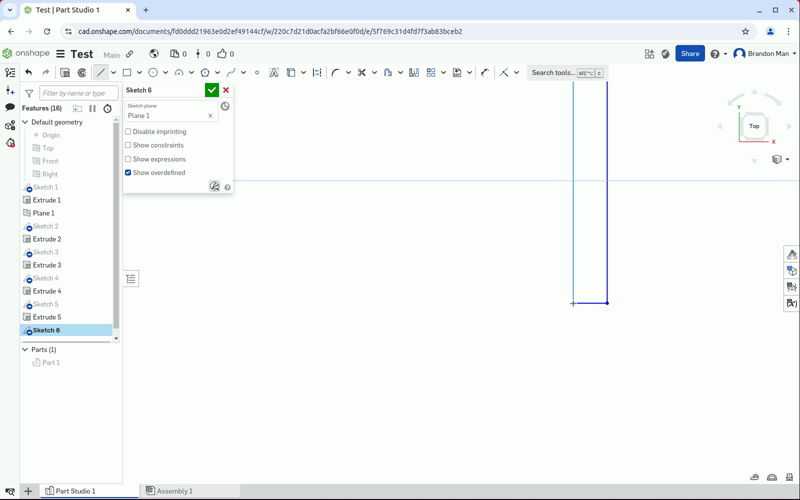
click(573, 303)
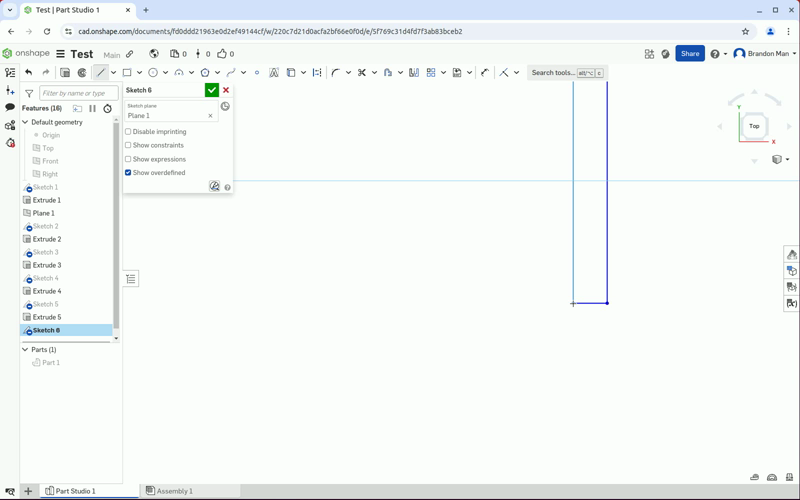
scroll(-6)
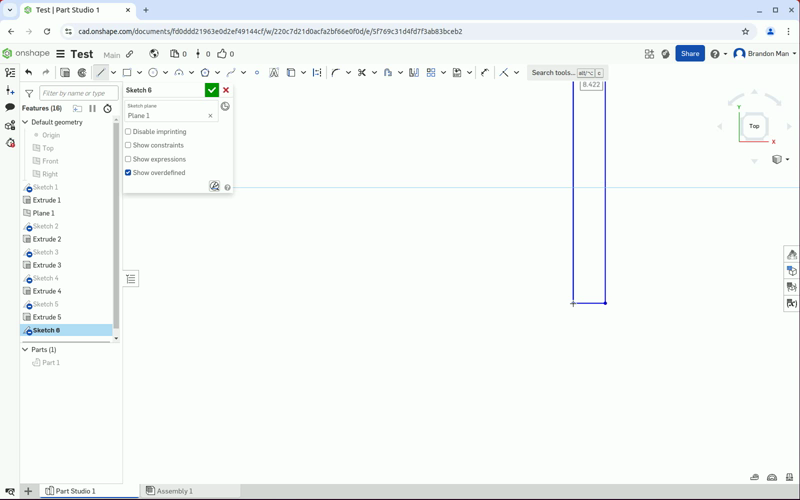
scroll(-6)
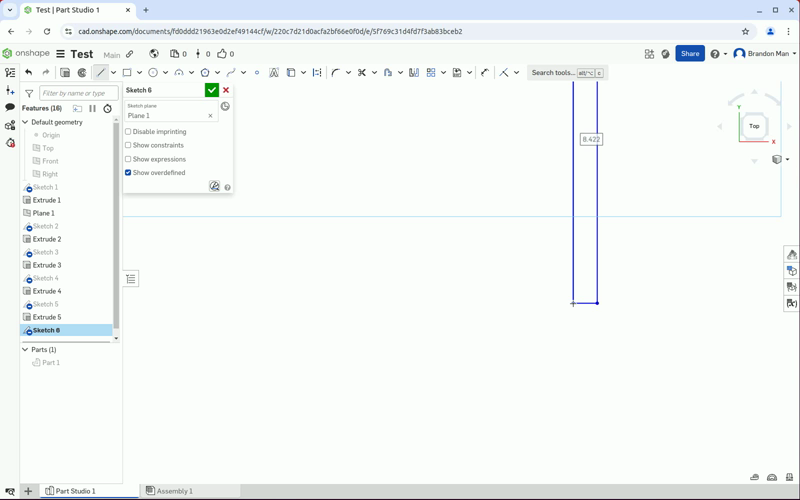
scroll(-6)
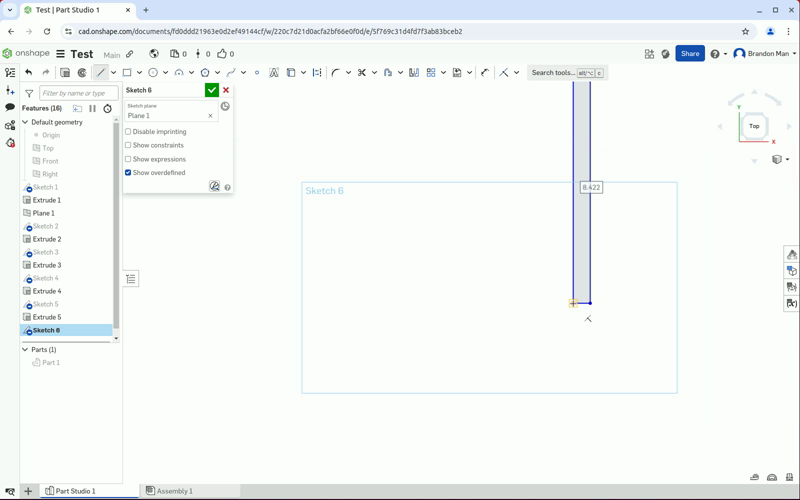
scroll(-6)
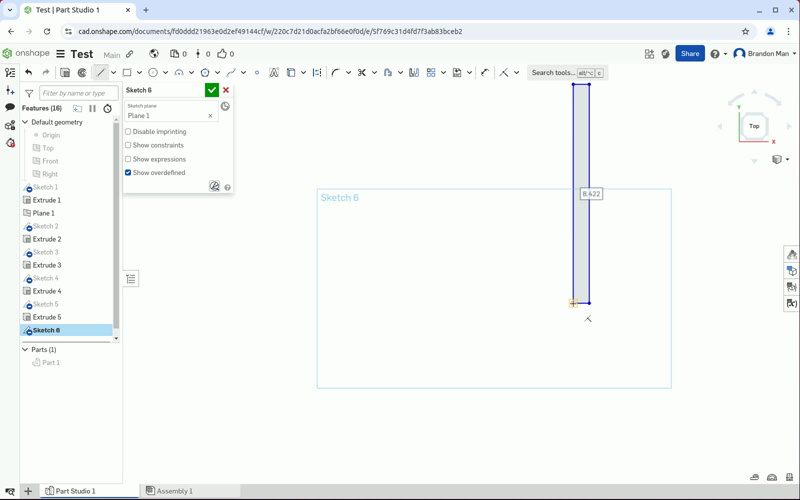
scroll(-6)
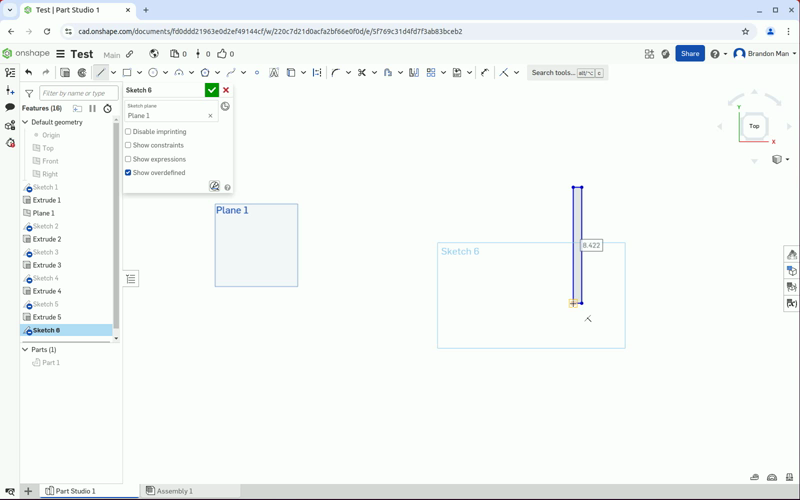
scroll(-6)
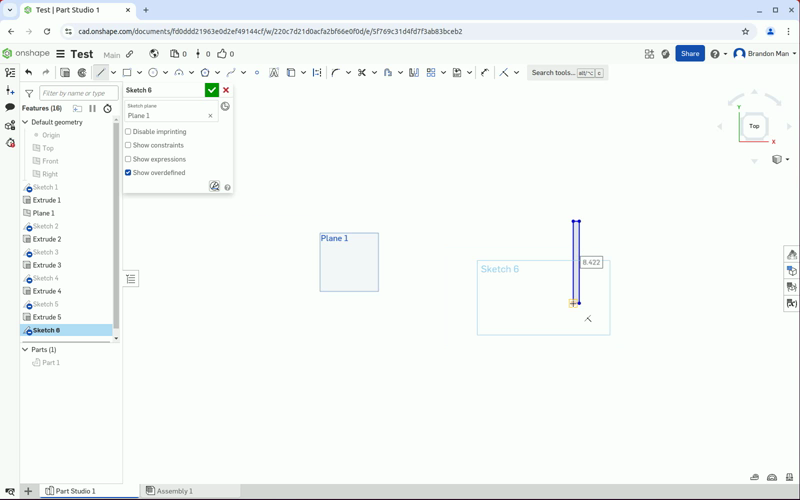
scroll(-6)
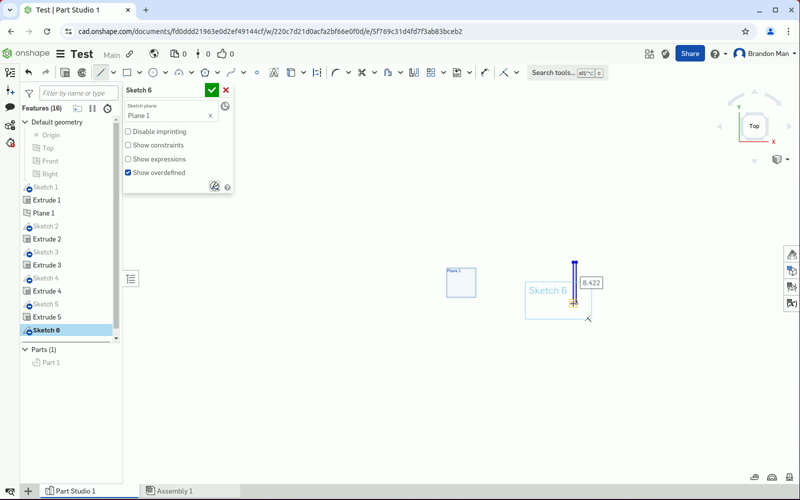
key(esc)
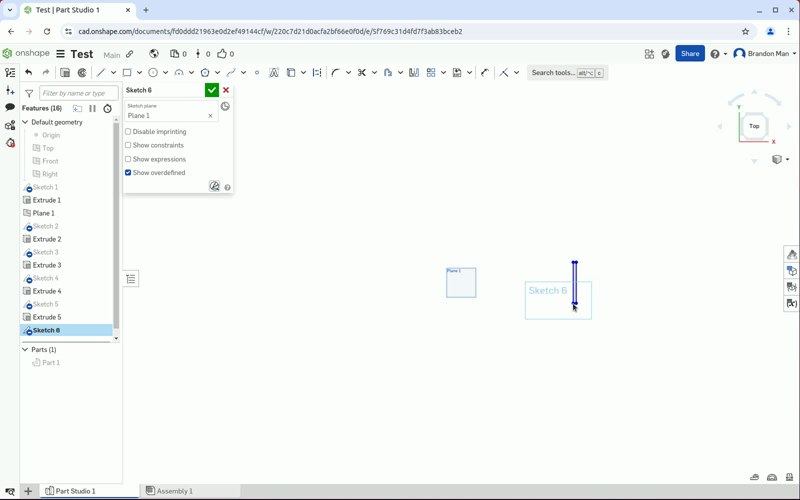
mouse_move(574, 289)
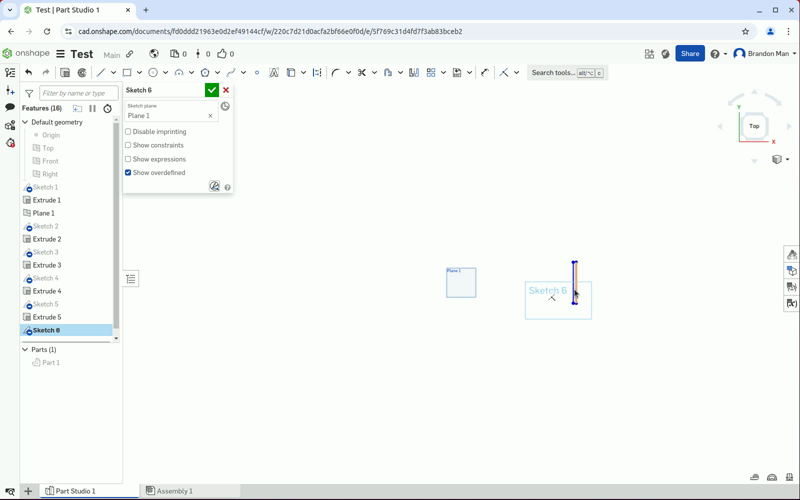
scroll(6)
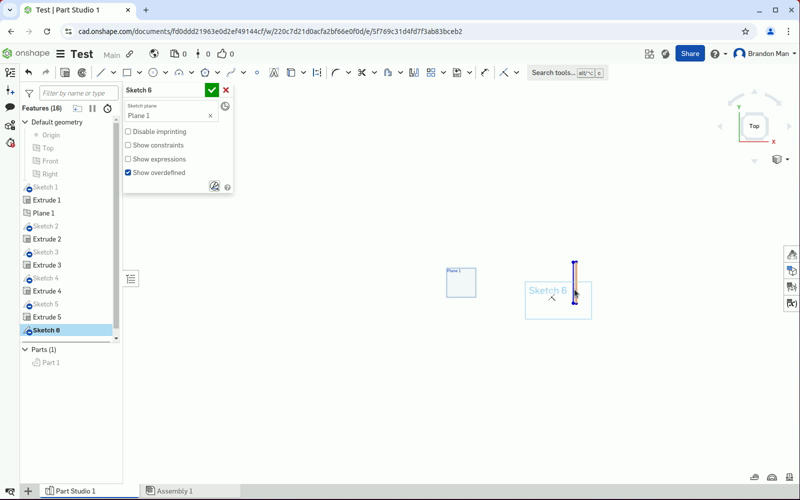
scroll(6)
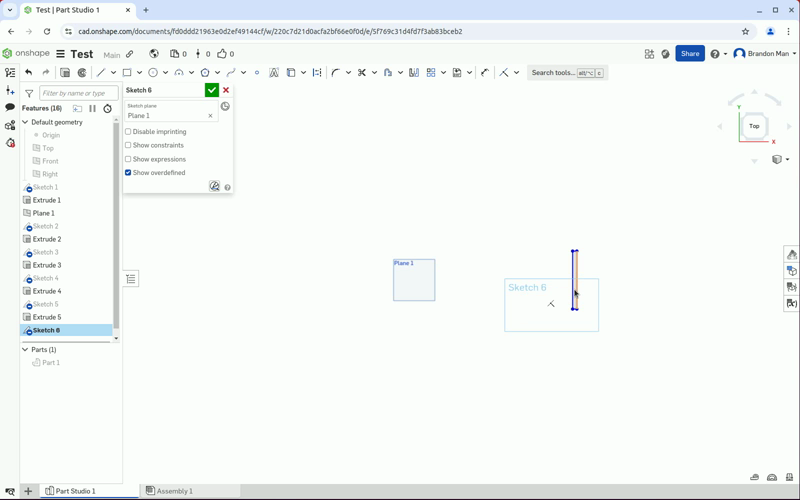
scroll(6)
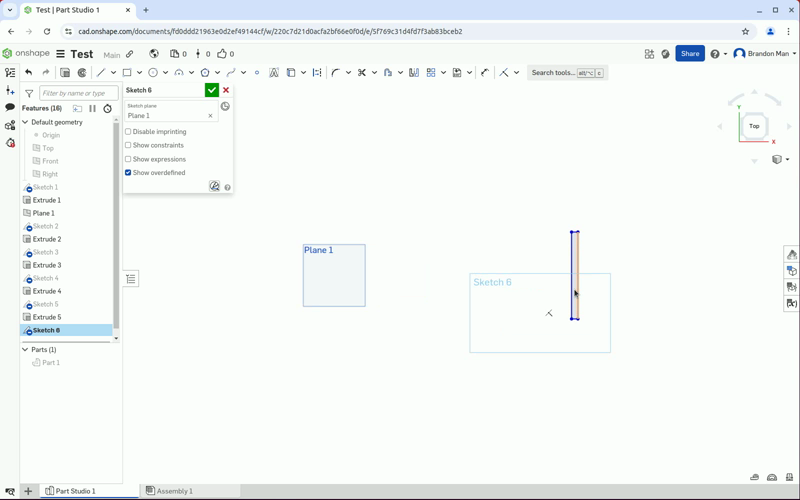
scroll(6)
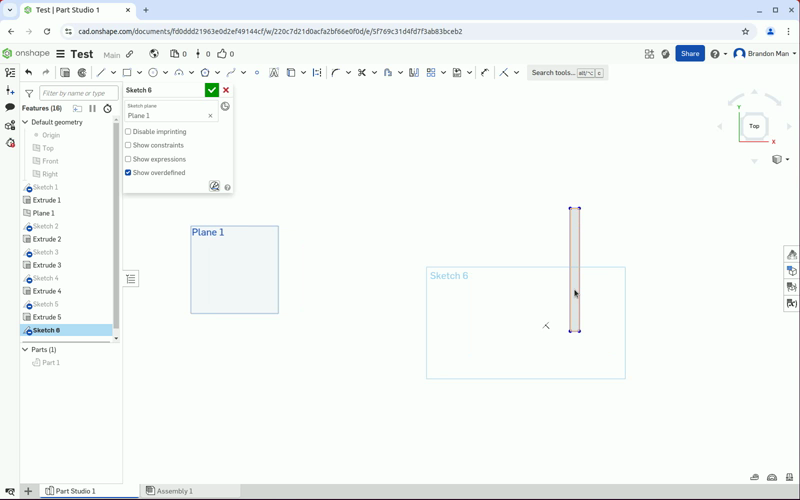
scroll(6)
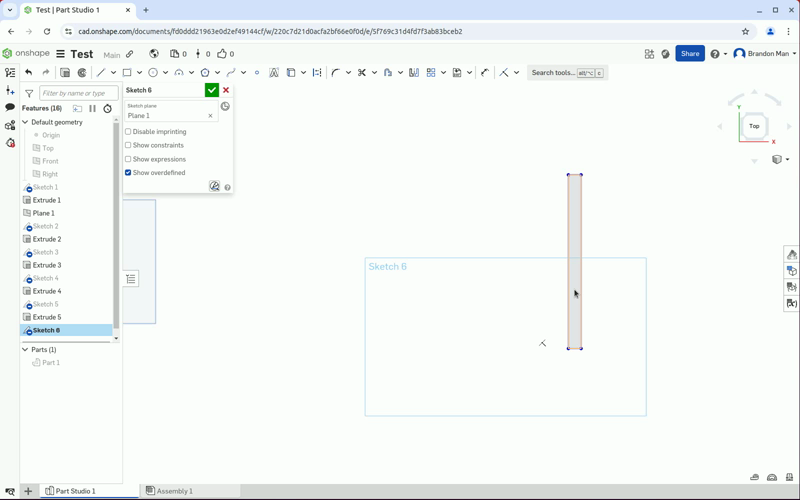
scroll(6)
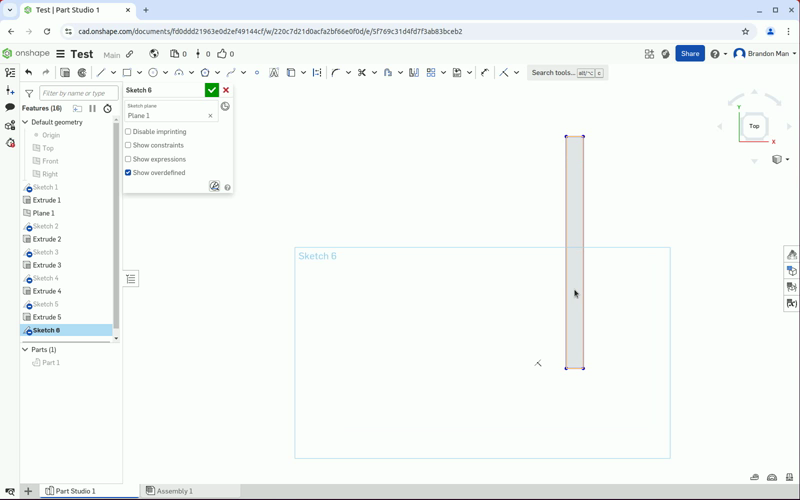
scroll(6)
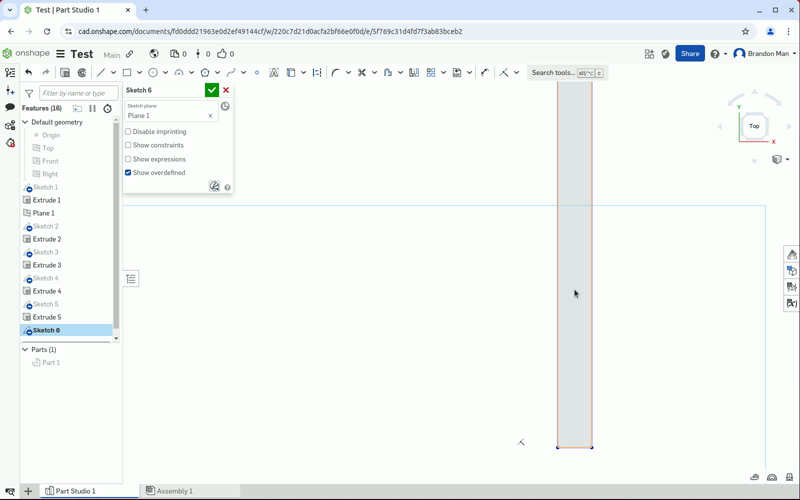
click(574, 289)
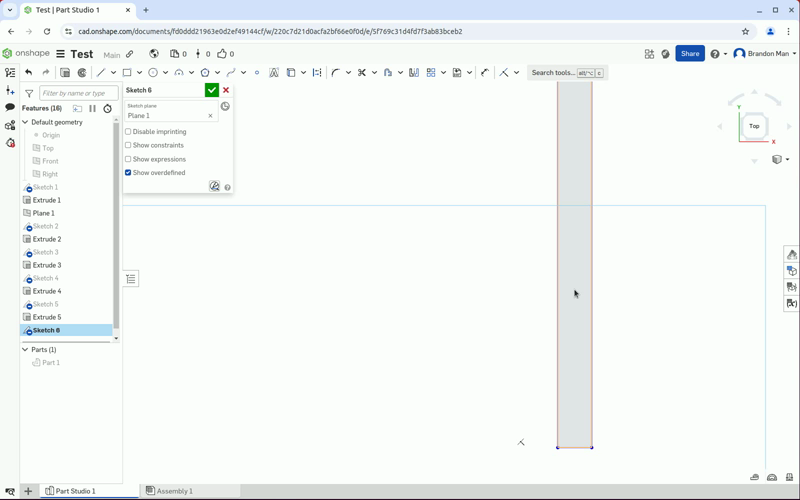
scroll(-6)
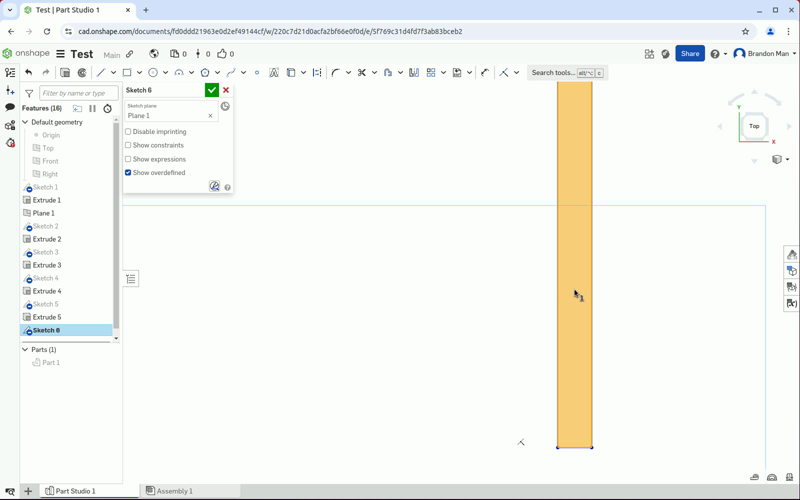
scroll(-6)
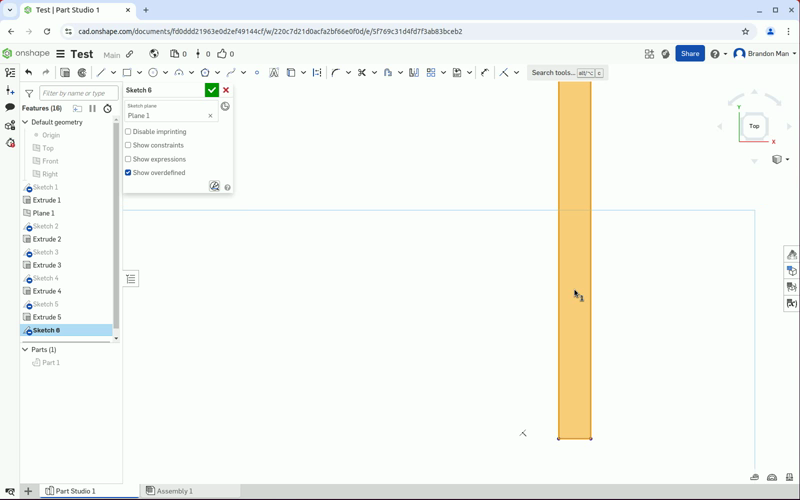
scroll(-6)
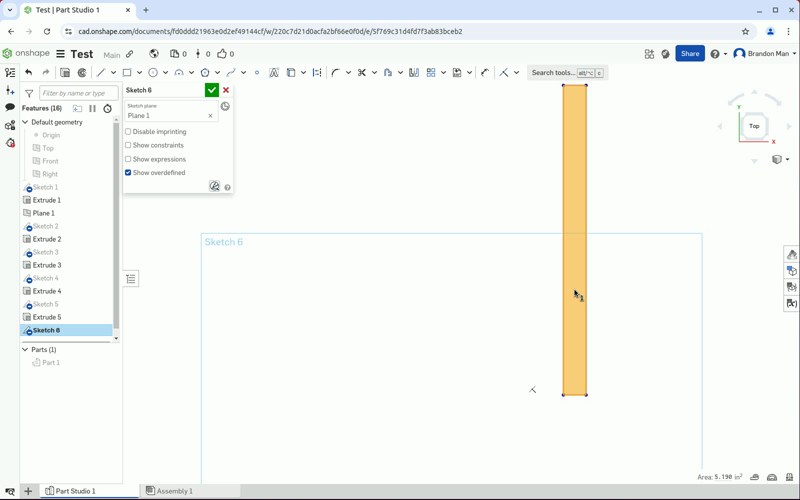
scroll(-6)
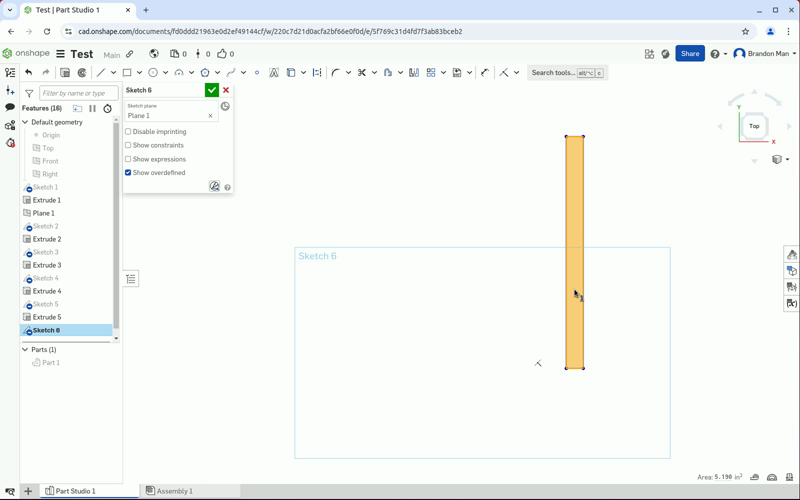
scroll(-6)
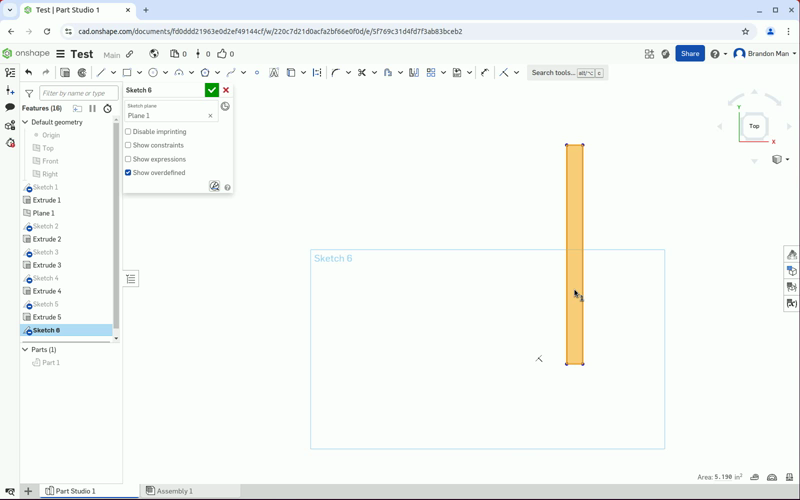
scroll(-6)
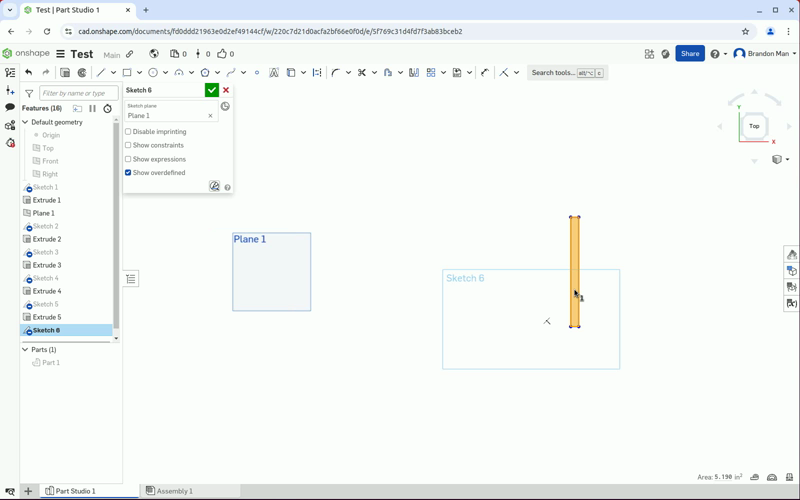
scroll(-6)
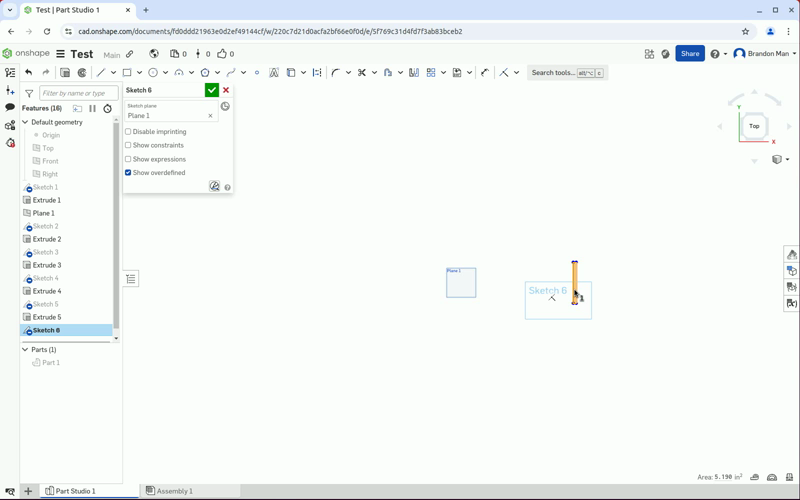
mouse_move(73, 352)
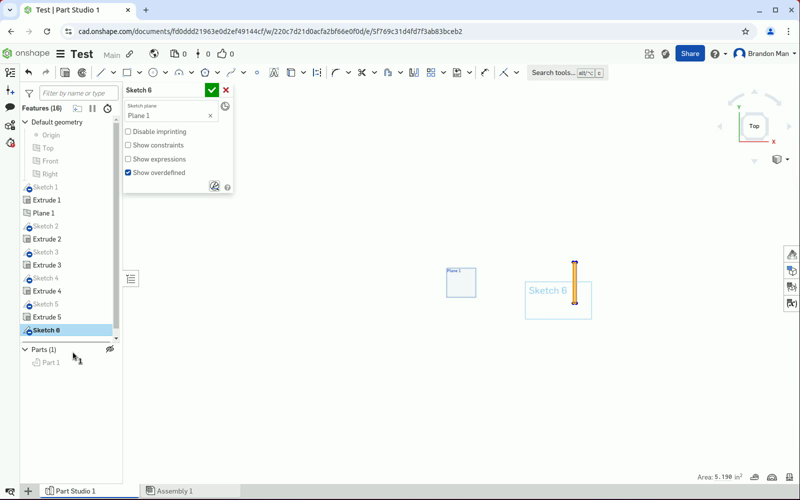
key(shift+y)
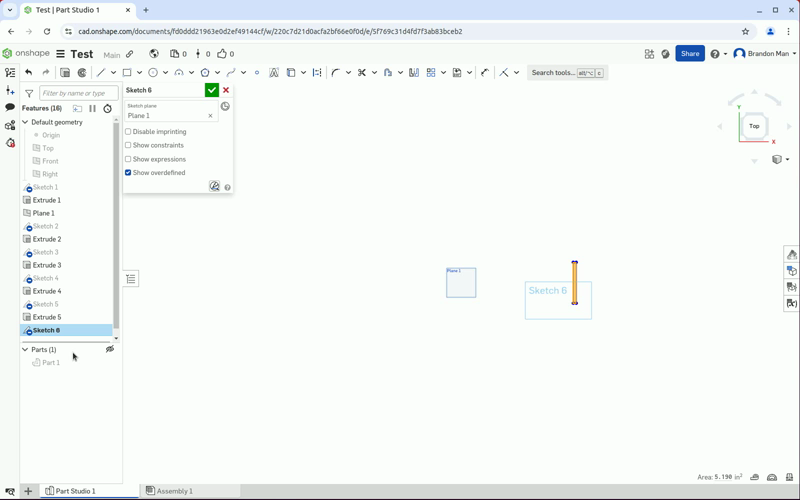
key(shift+e)
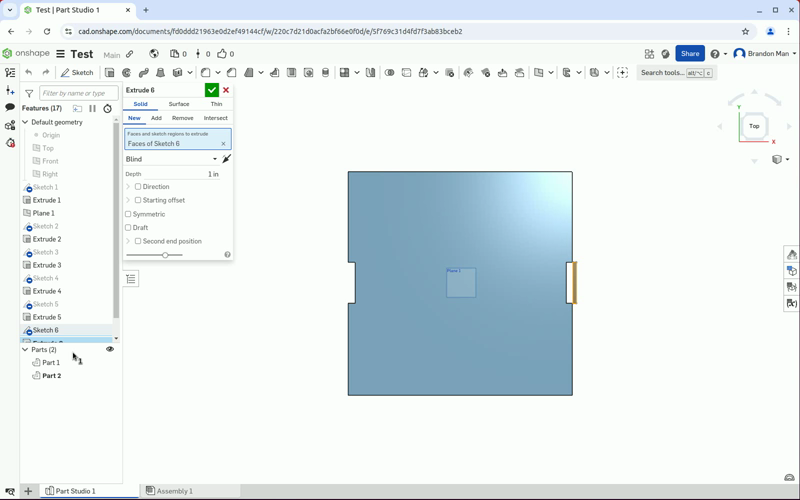
mouse_move(143, 106)
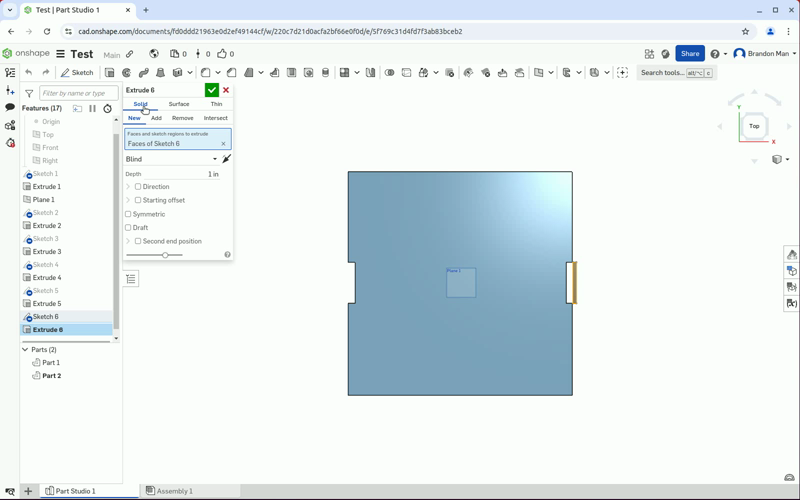
click(143, 106)
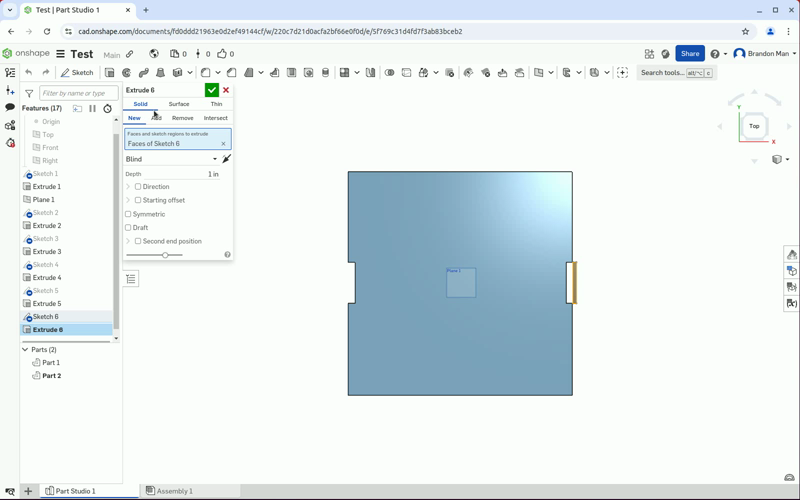
mouse_move(186, 120)
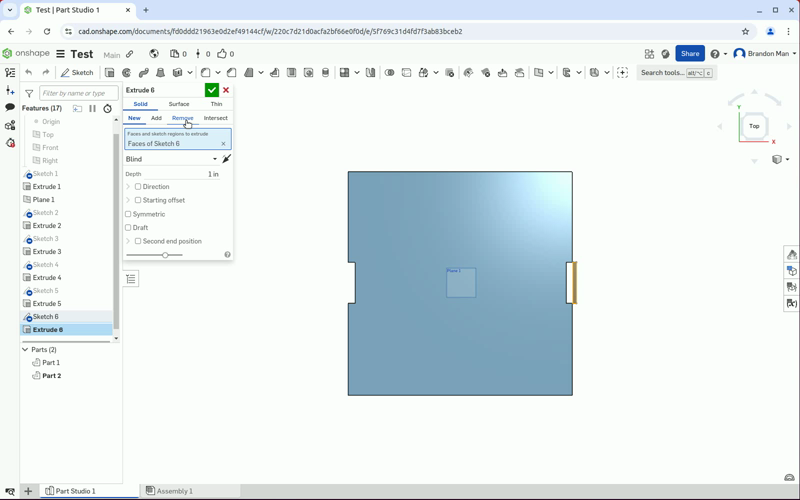
click(186, 120)
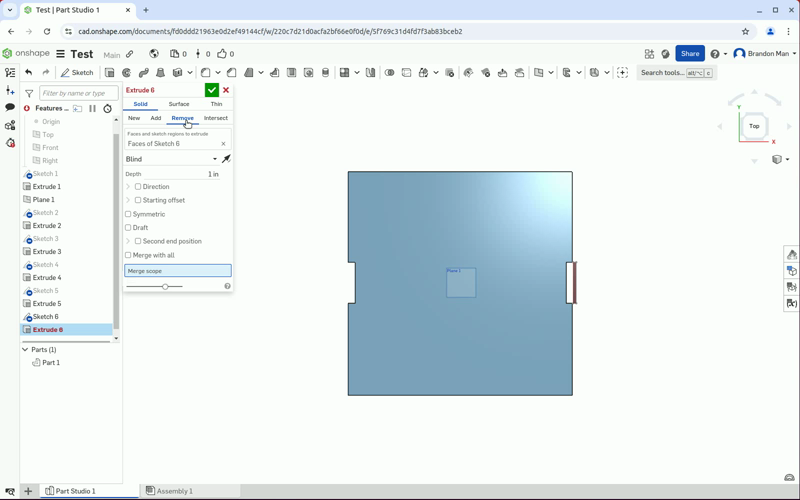
key(tab, 4)
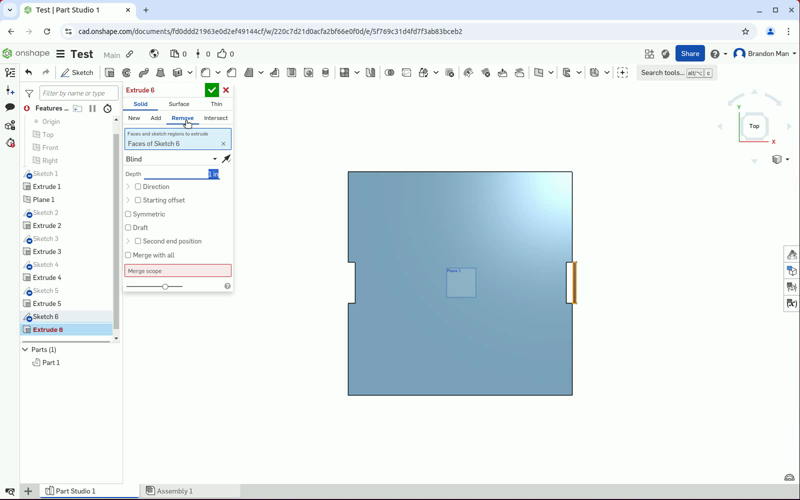
text(4.814)
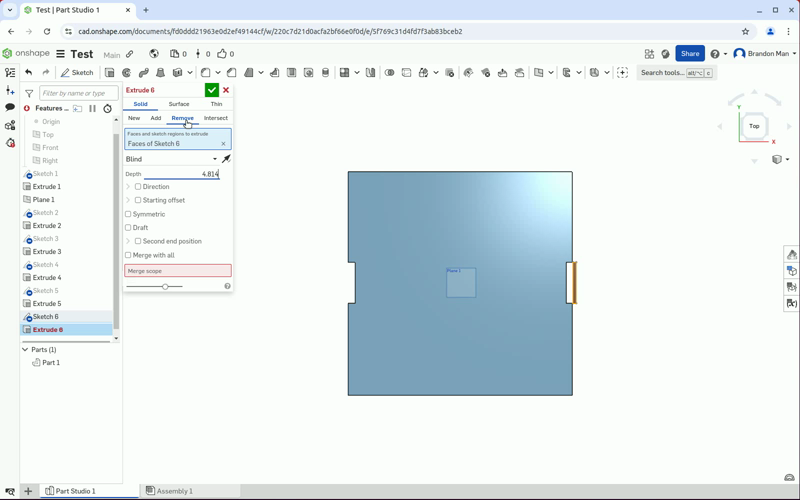
key(tab, 6)
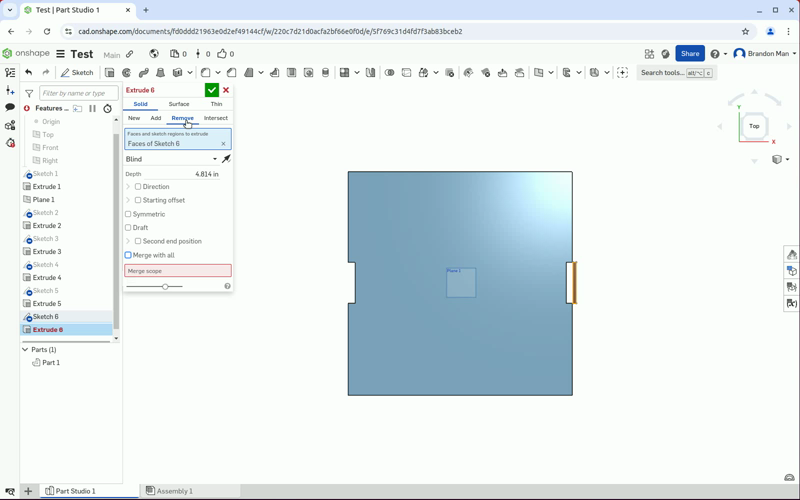
key(space)
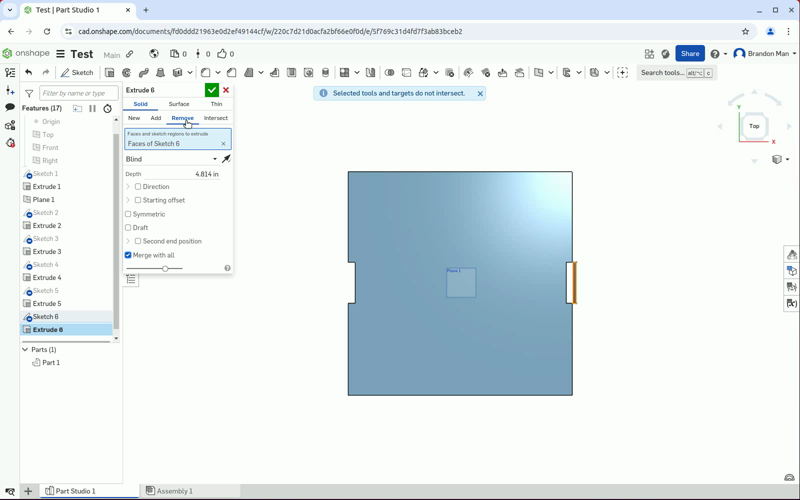
key(enter)
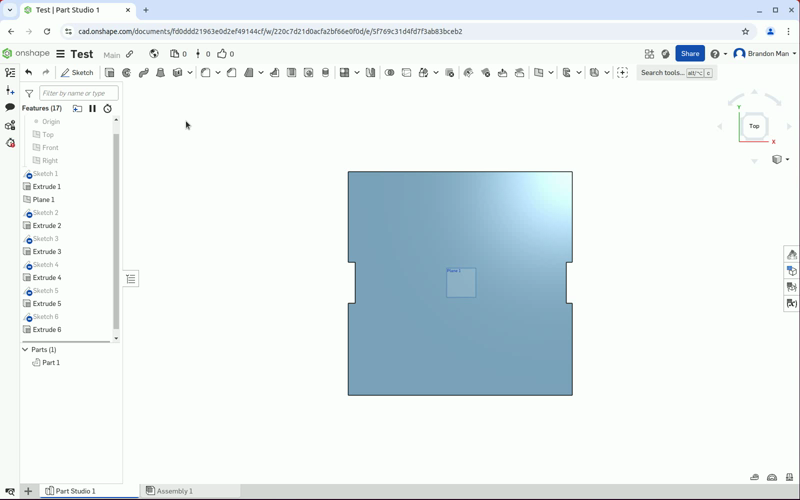
key(shift+h)
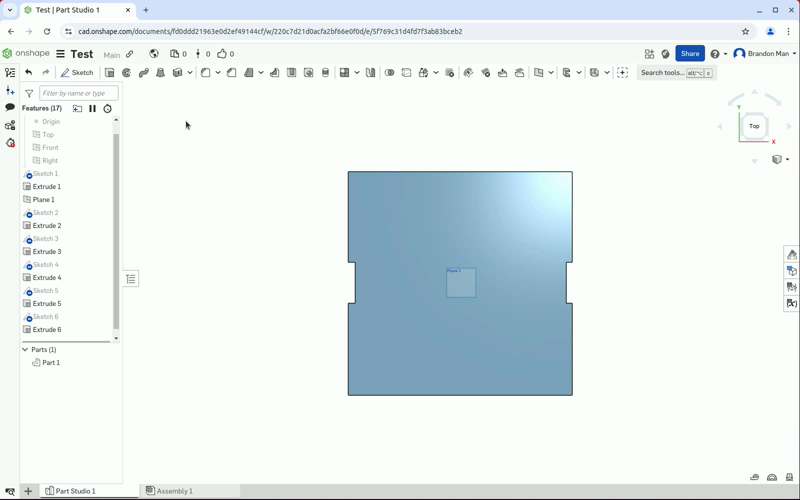
key(shift+h)
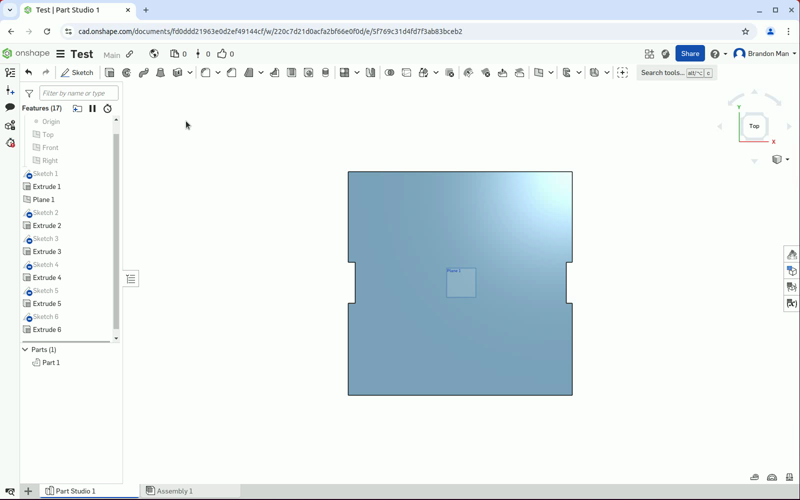
mouse_move(69, 176)
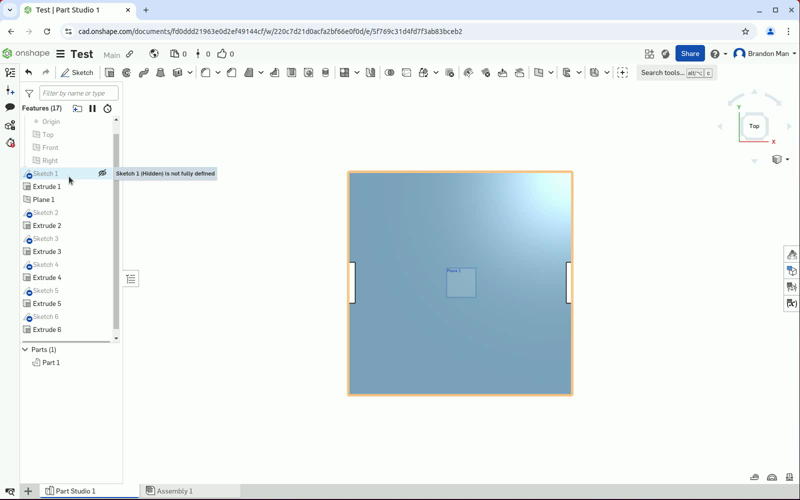
click(69, 176)
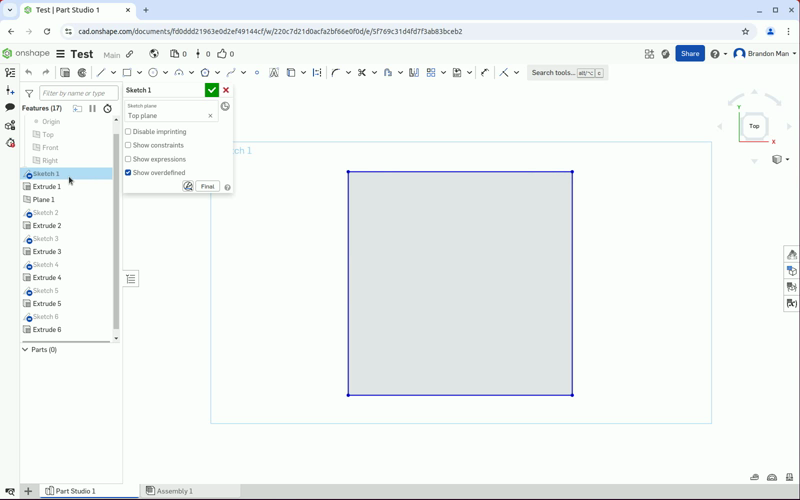
mouse_move(229, 92)
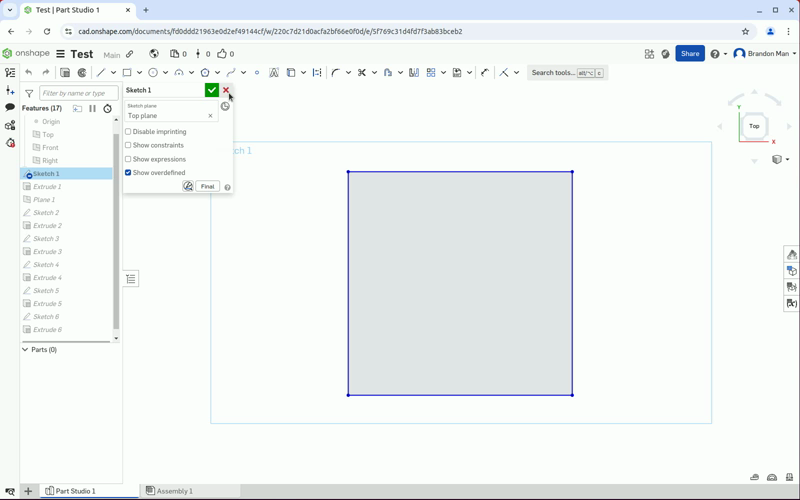
click(229, 92)
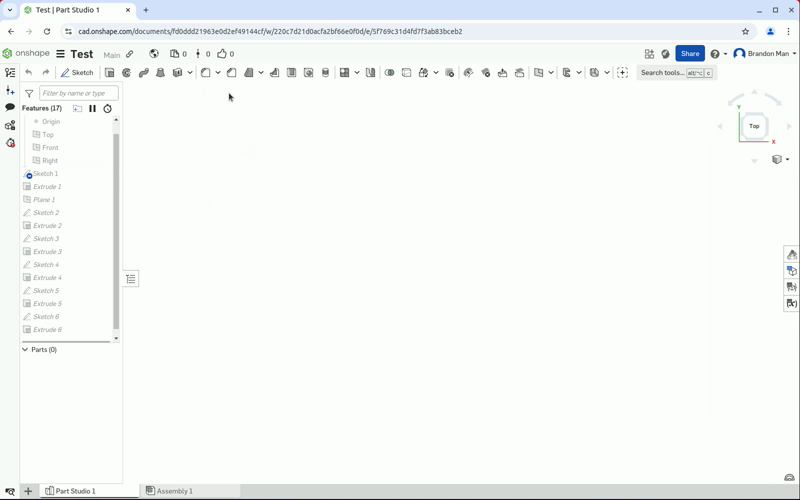
key(shift+s)
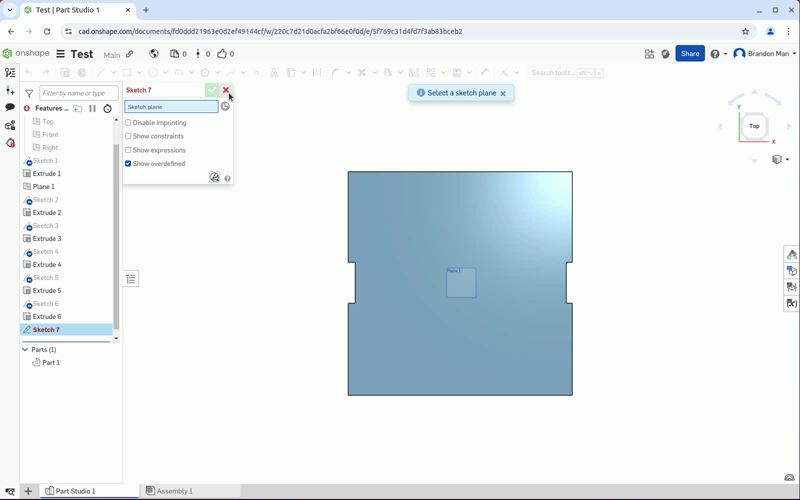
mouse_move(69, 189)
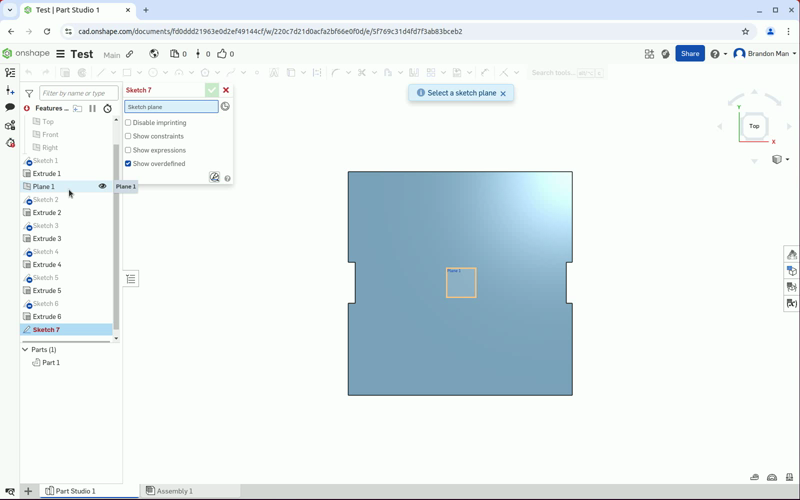
click(69, 189)
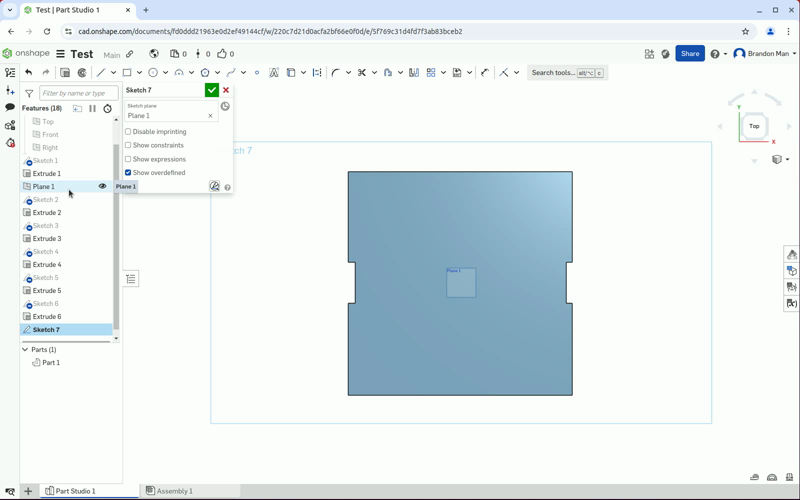
mouse_move(73, 352)
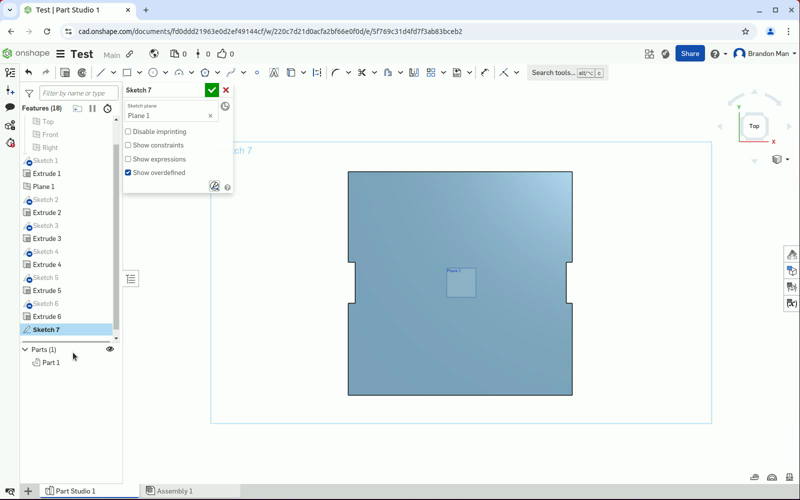
key(y)
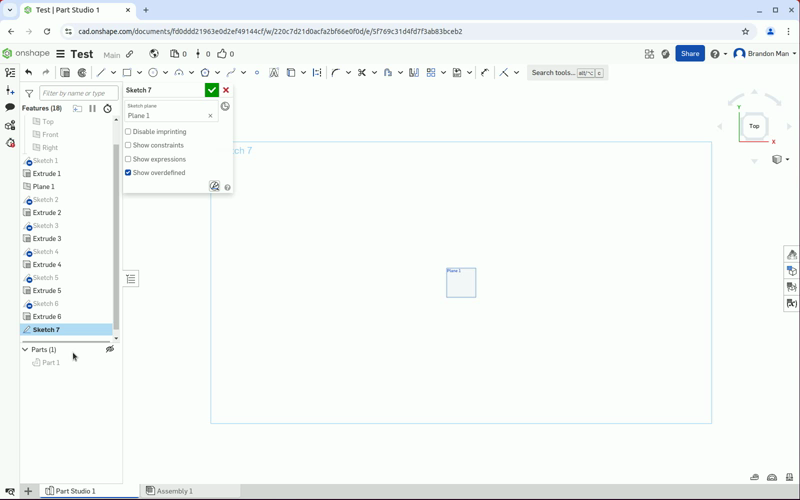
key(l)
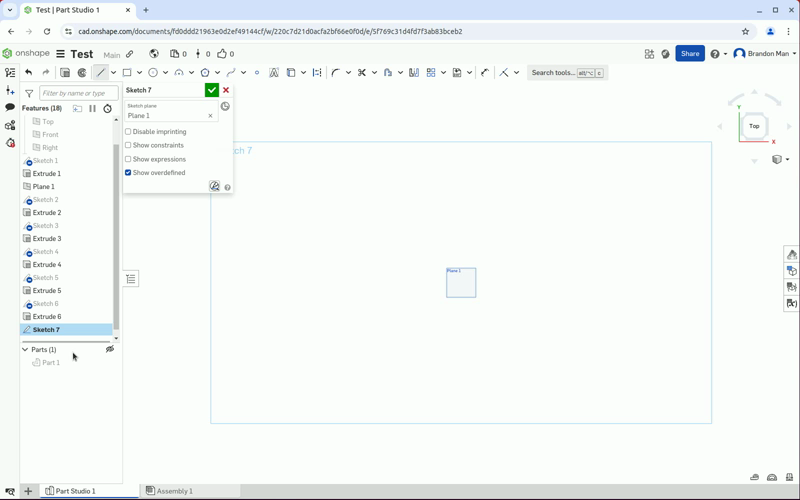
key_down(shift)
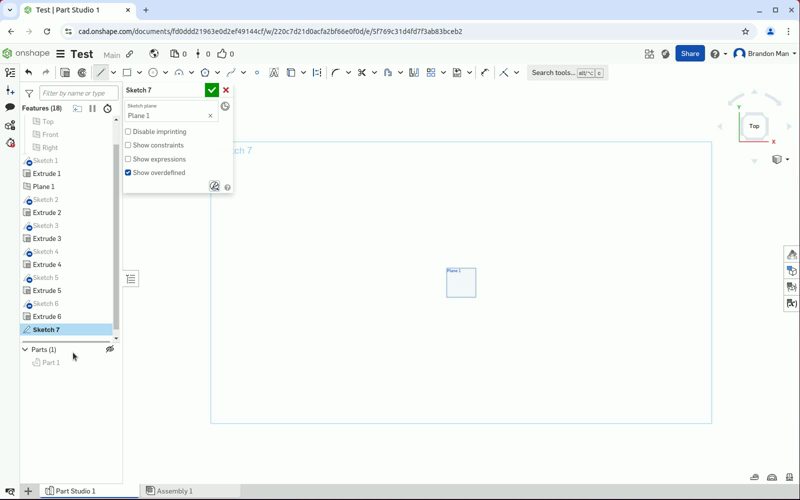
mouse_move(362, 395)
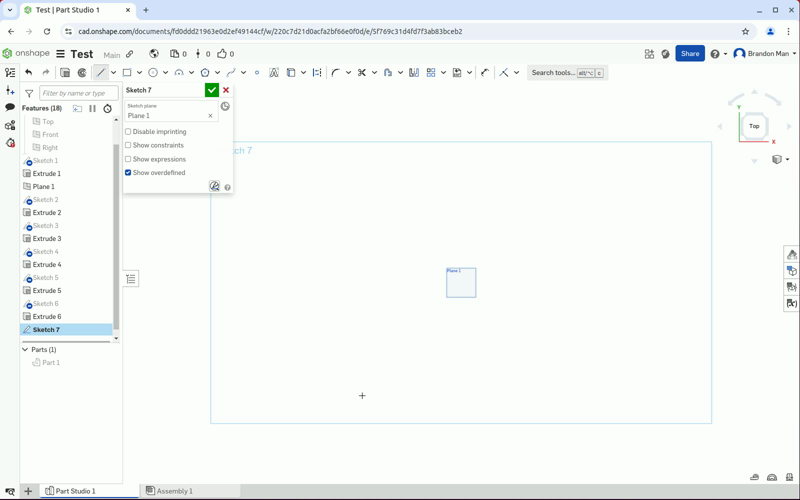
click(362, 395)
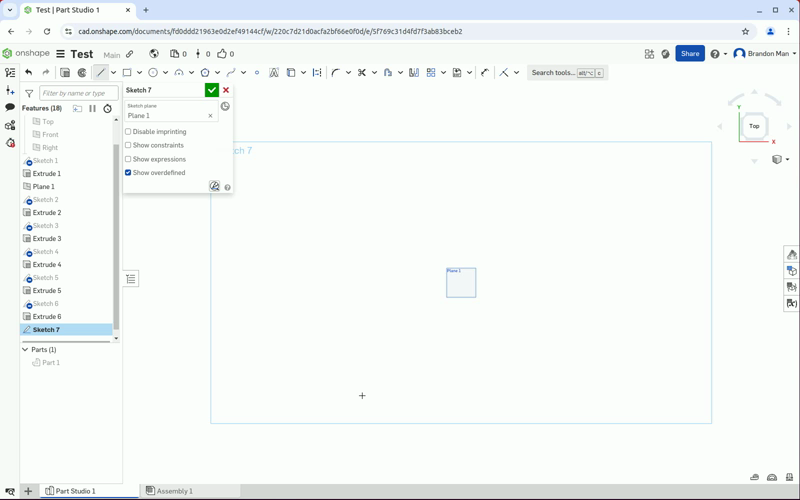
key_up(shift)
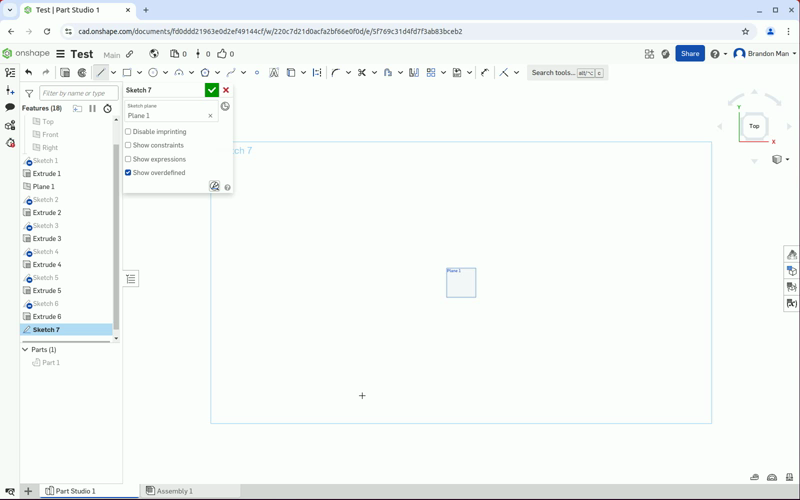
key_down(shift)
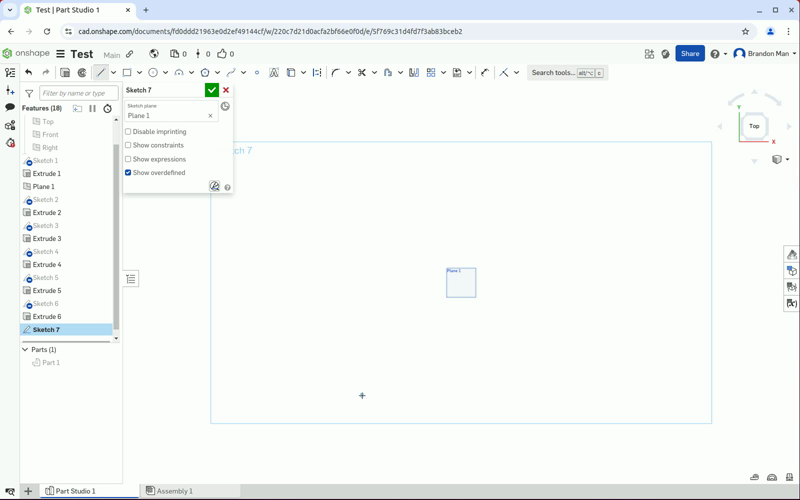
mouse_move(558, 395)
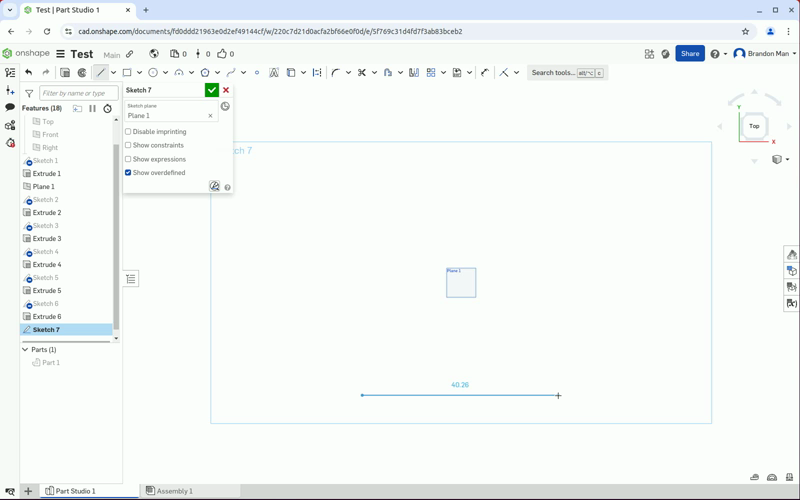
click(558, 395)
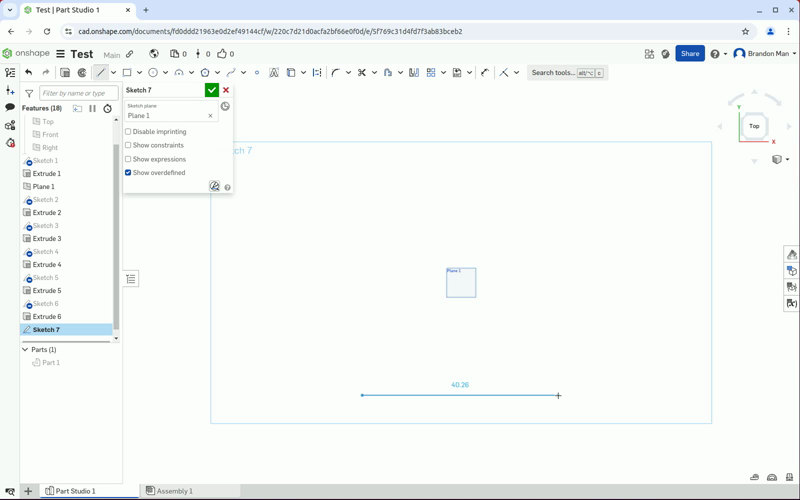
key_up(shift)
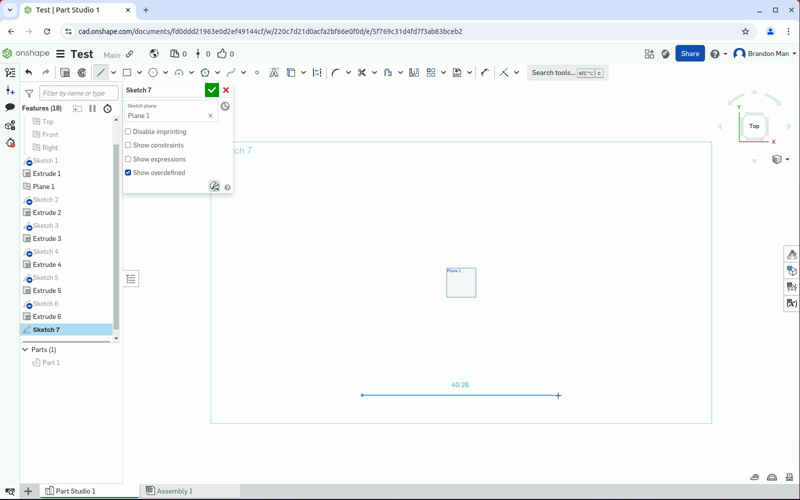
key_down(shift)
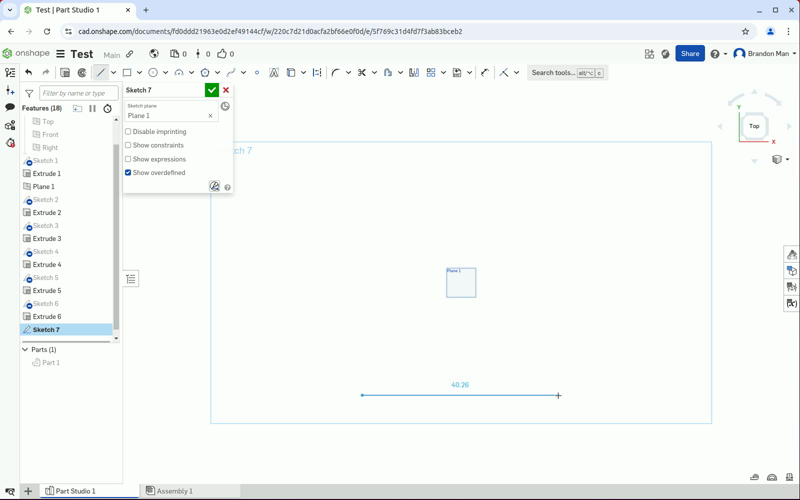
mouse_move(588, 395)
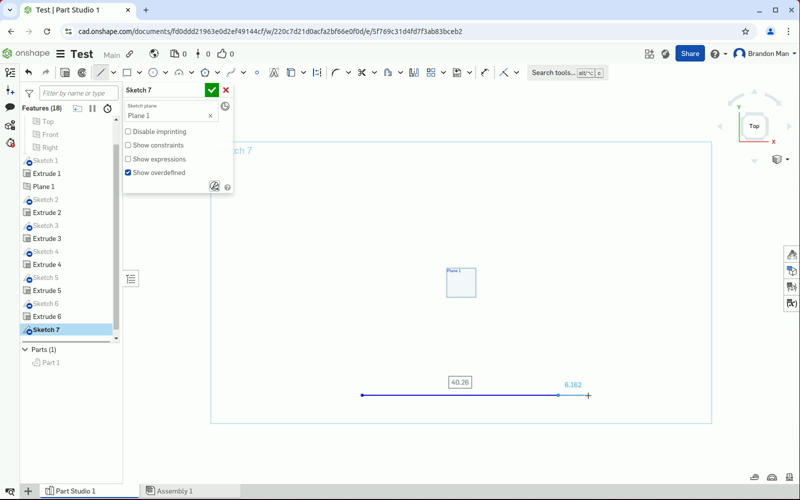
mouse_move(558, 391)
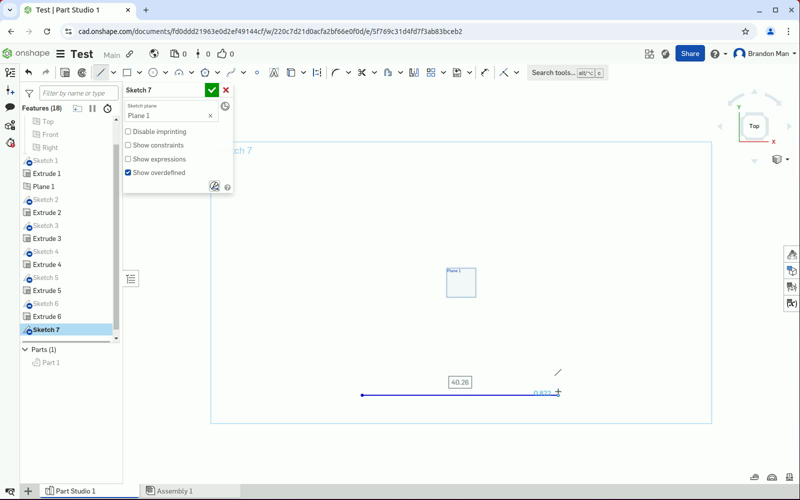
scroll(6)
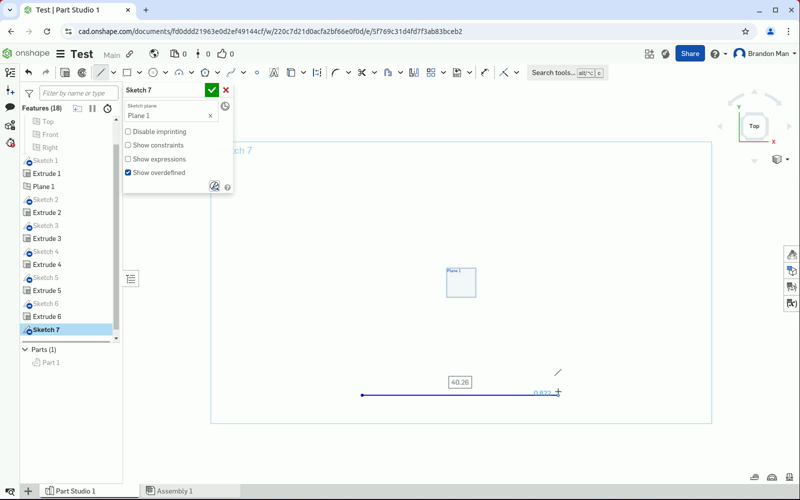
scroll(6)
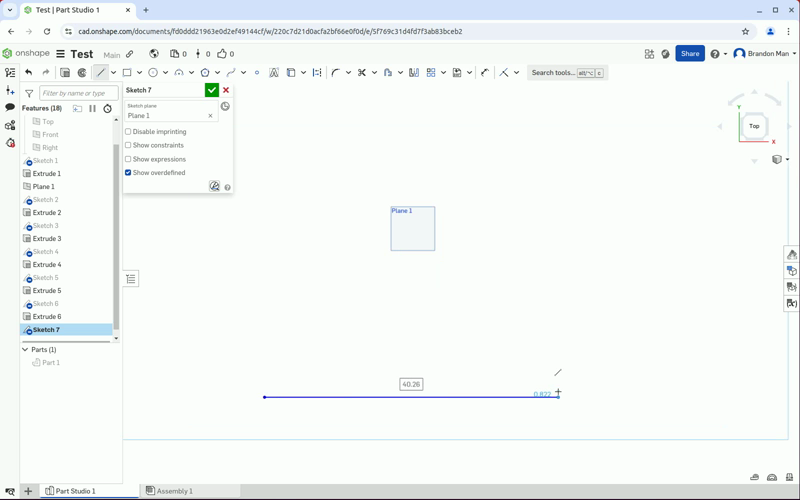
scroll(6)
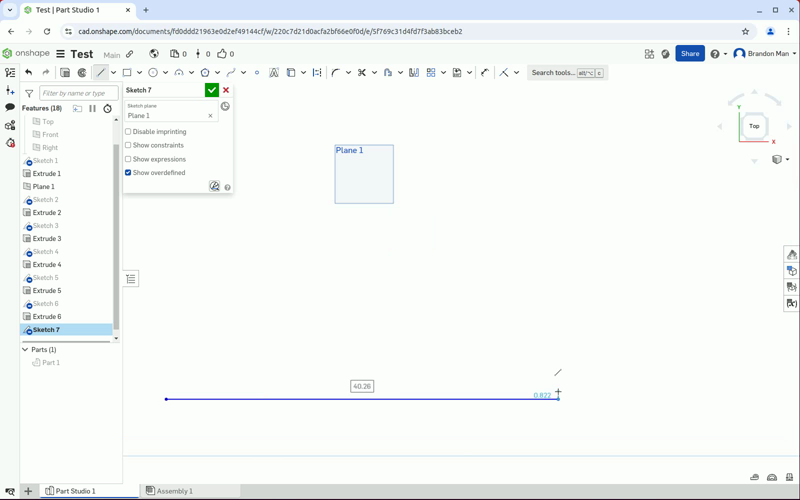
scroll(6)
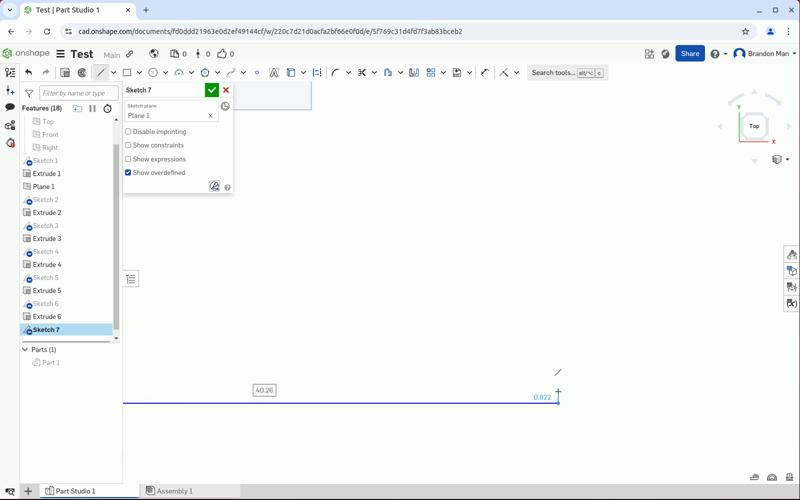
scroll(6)
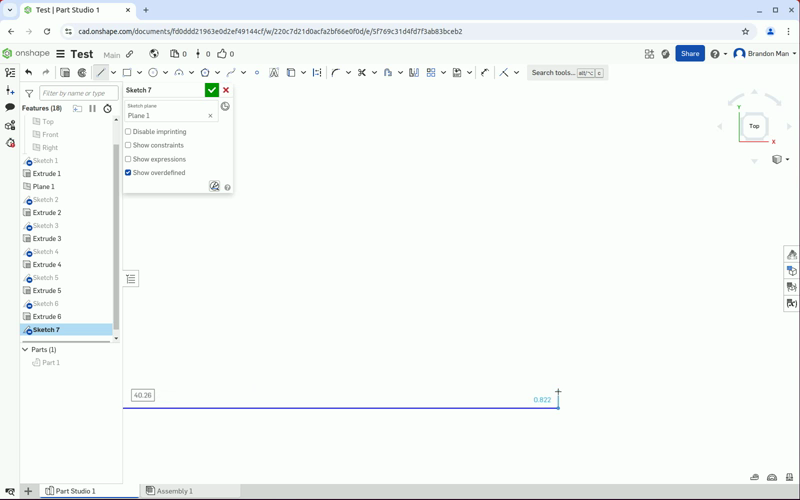
scroll(6)
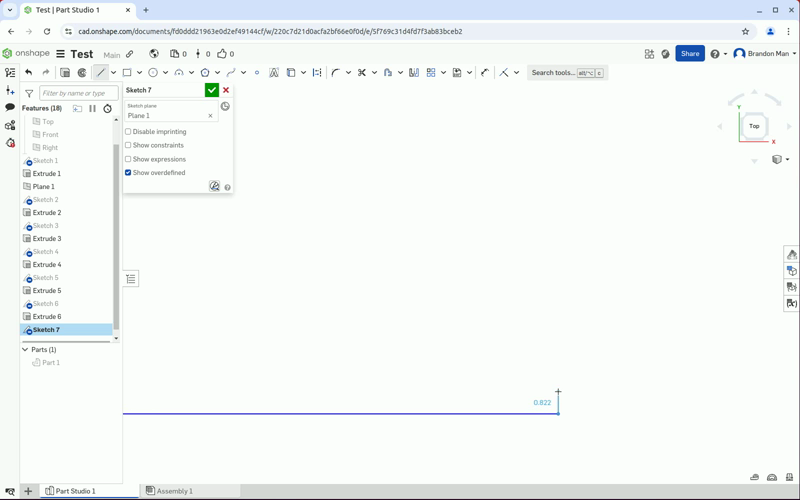
scroll(6)
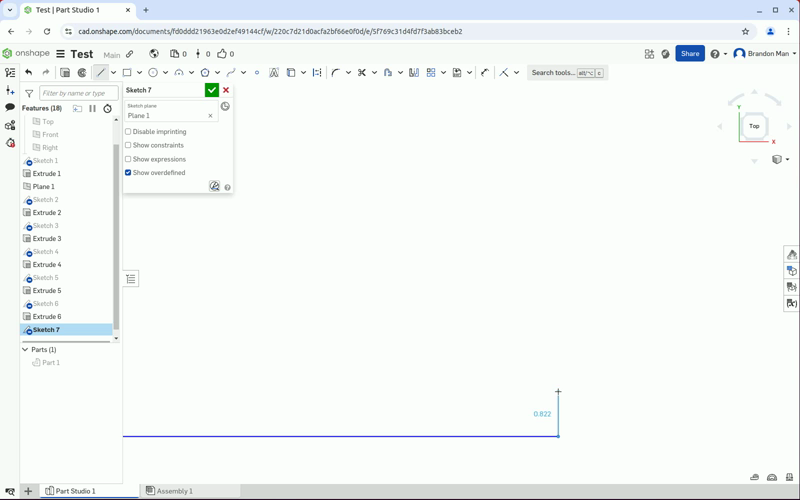
click(558, 391)
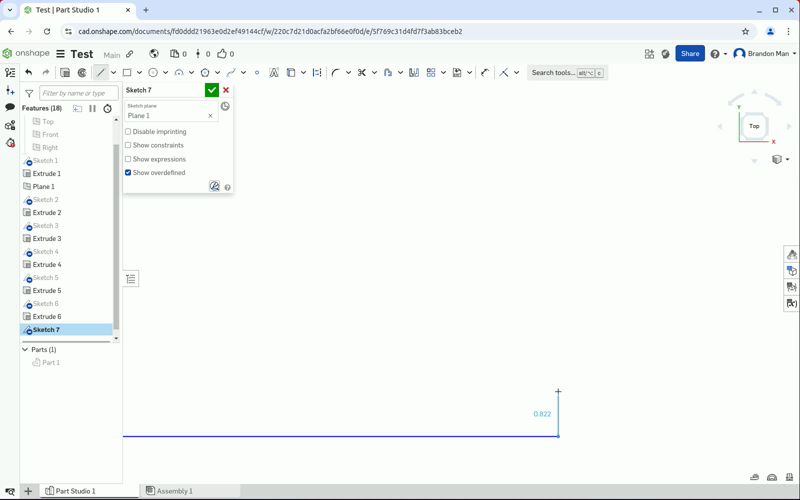
scroll(-6)
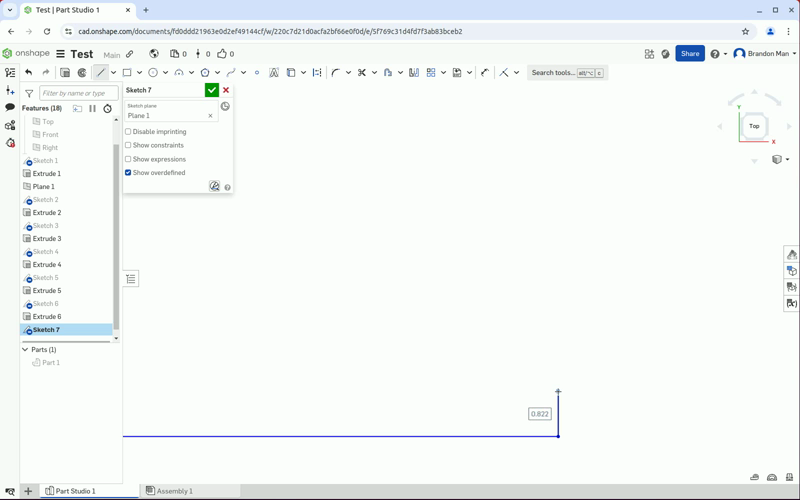
scroll(-6)
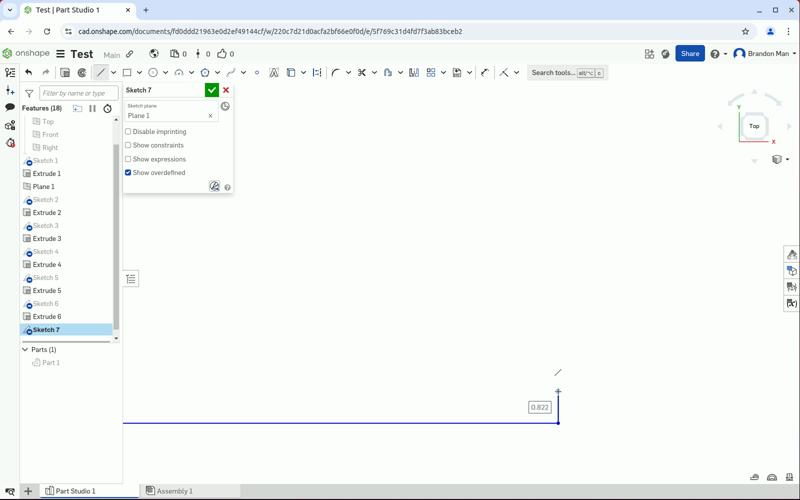
scroll(-6)
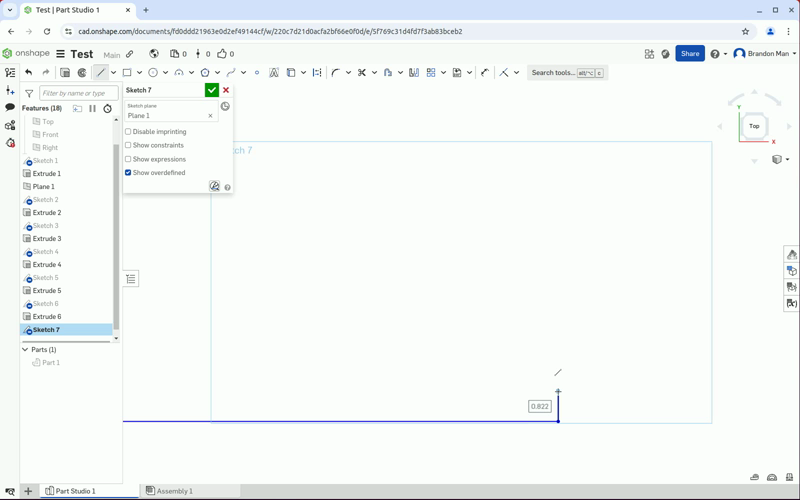
scroll(-6)
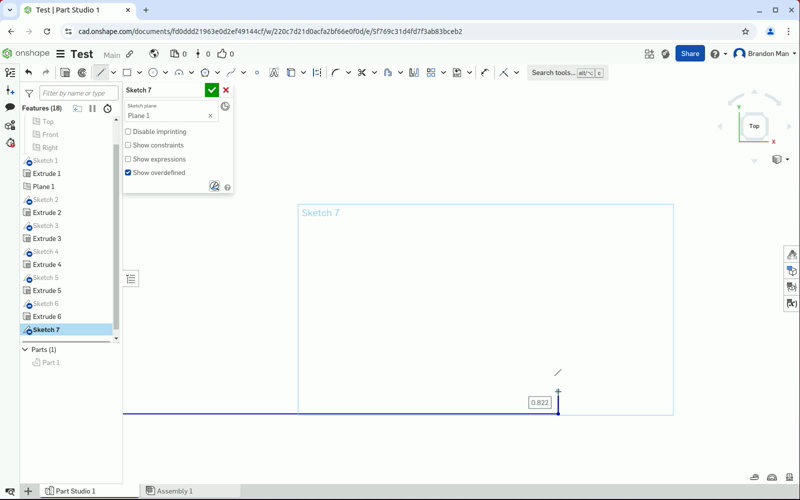
scroll(-6)
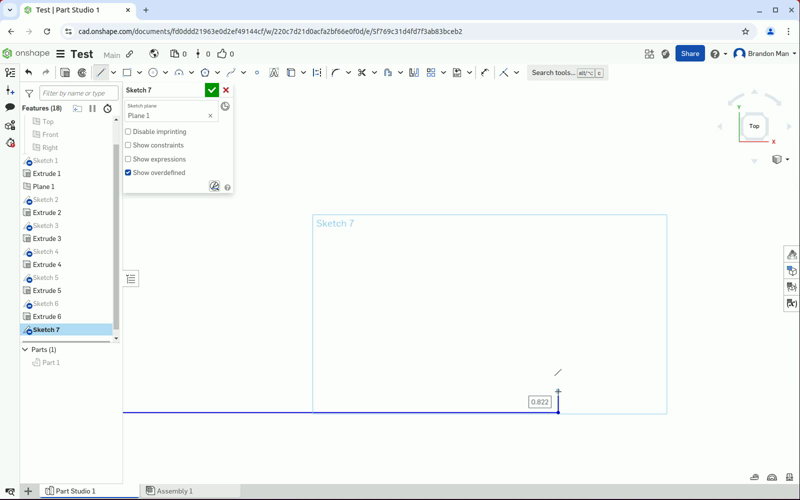
scroll(-6)
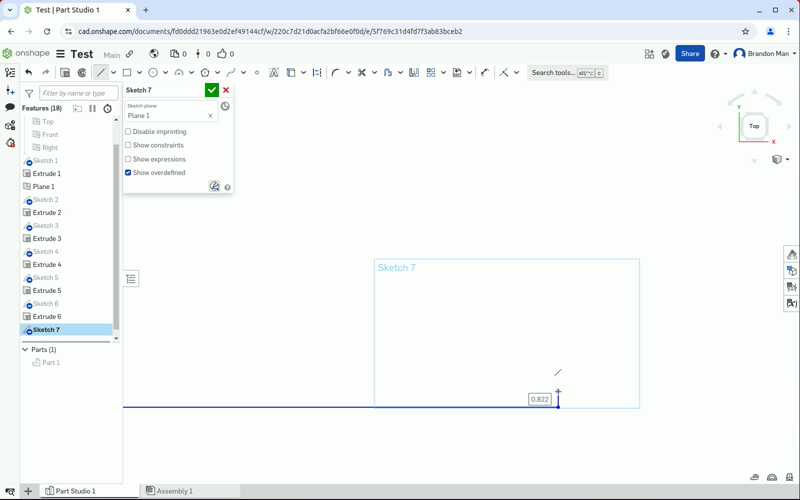
scroll(-6)
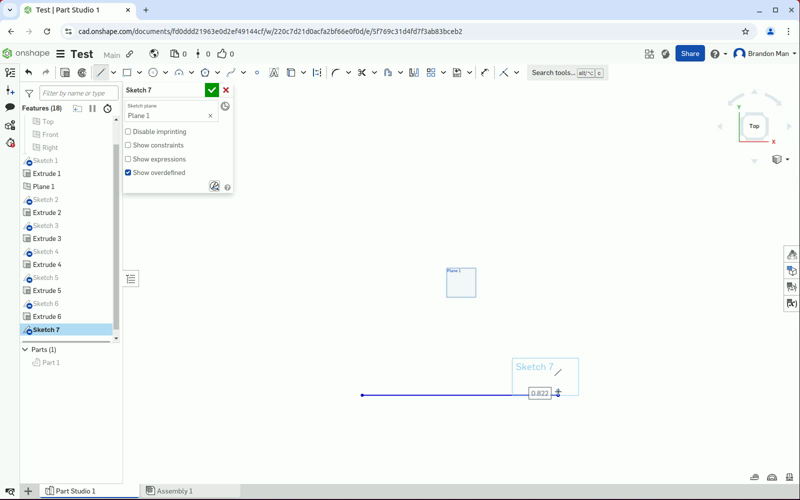
key_up(shift)
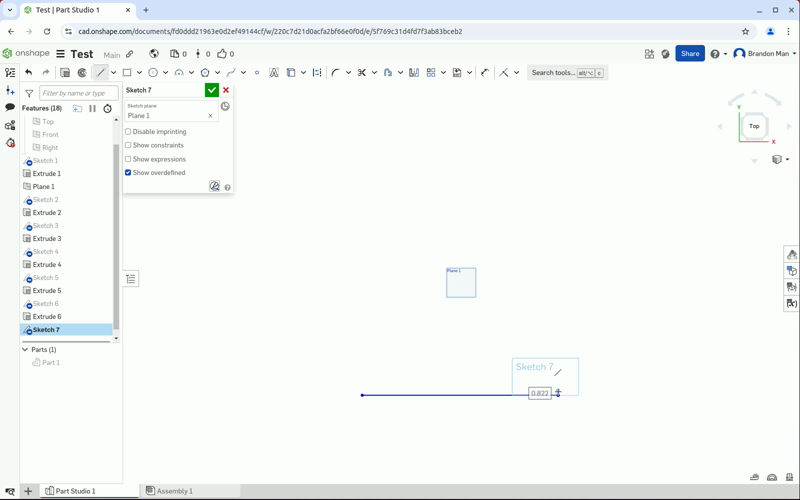
key_down(shift)
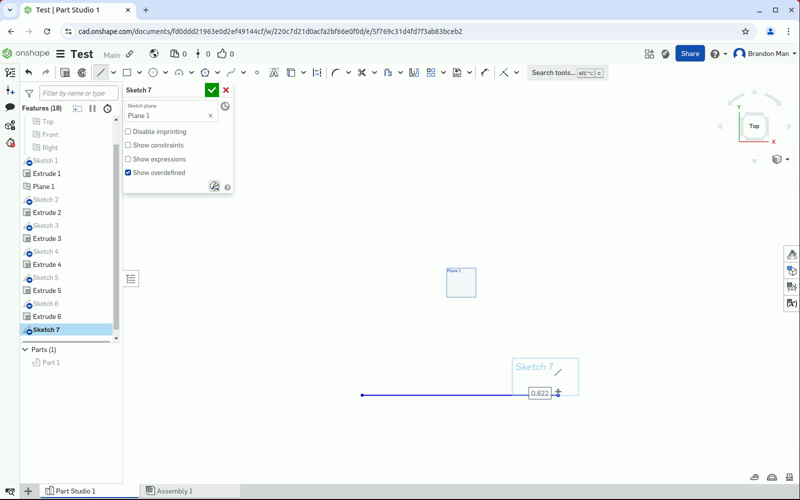
mouse_move(362, 391)
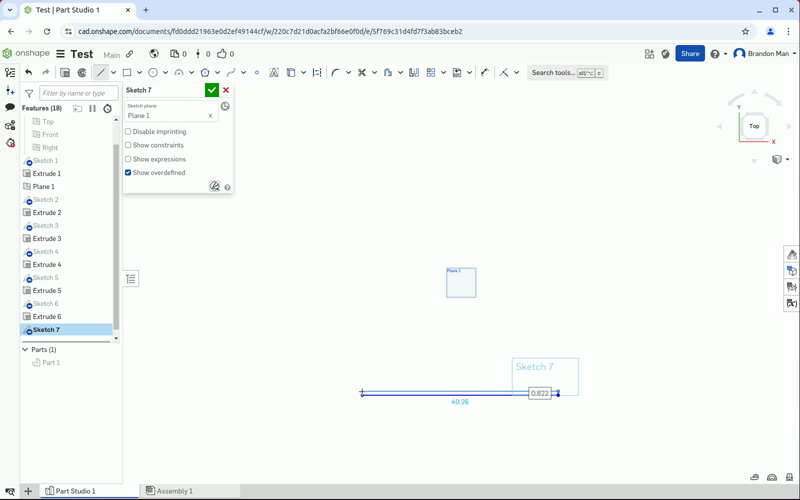
scroll(6)
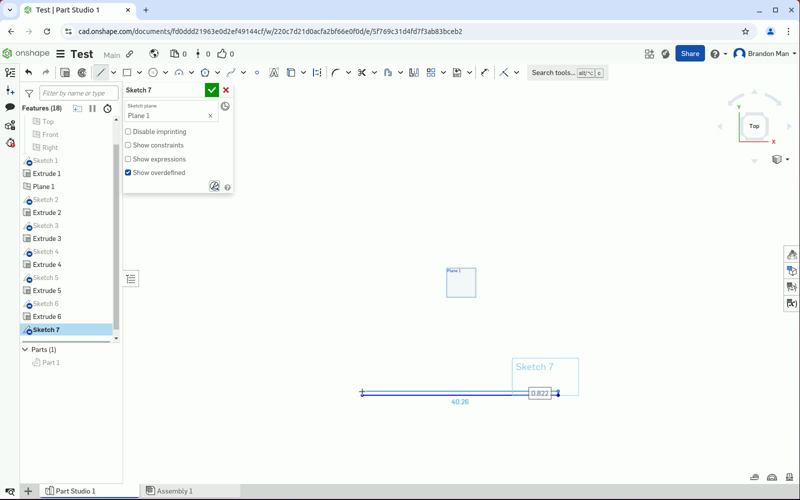
scroll(6)
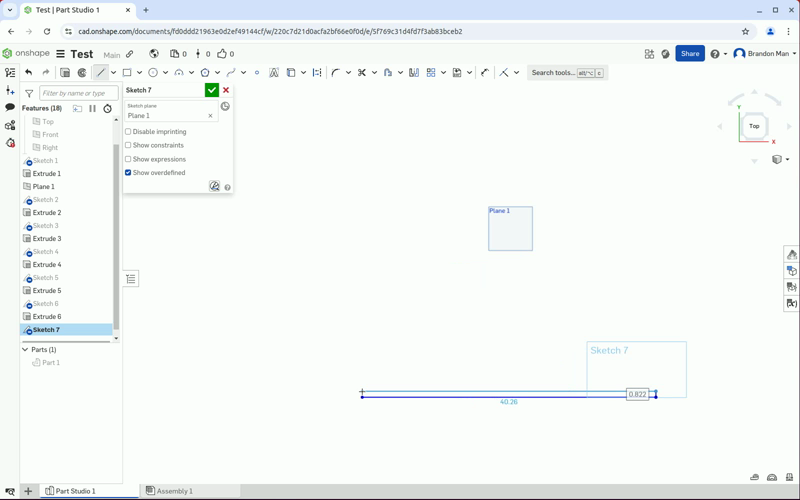
scroll(6)
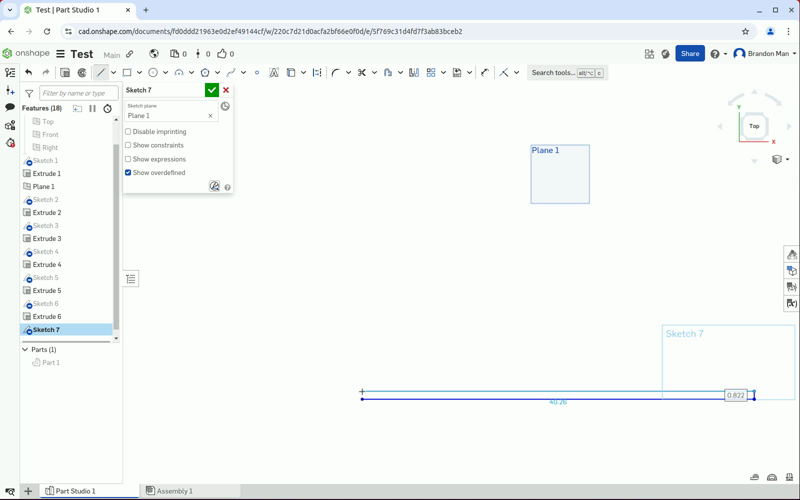
scroll(6)
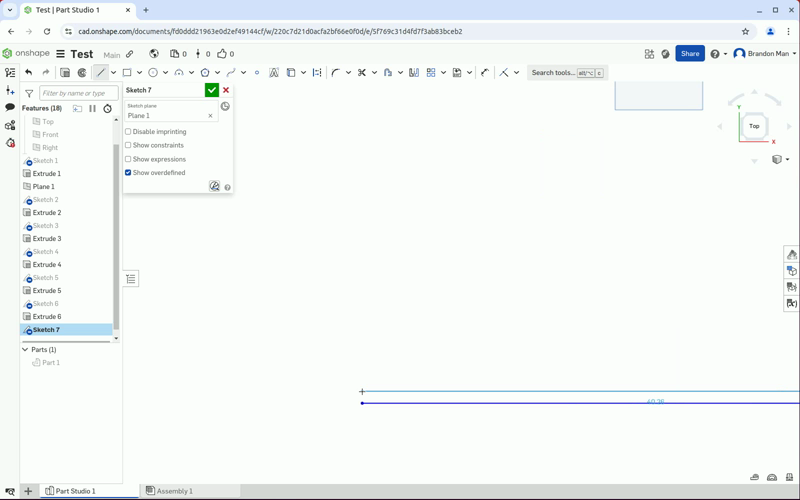
scroll(6)
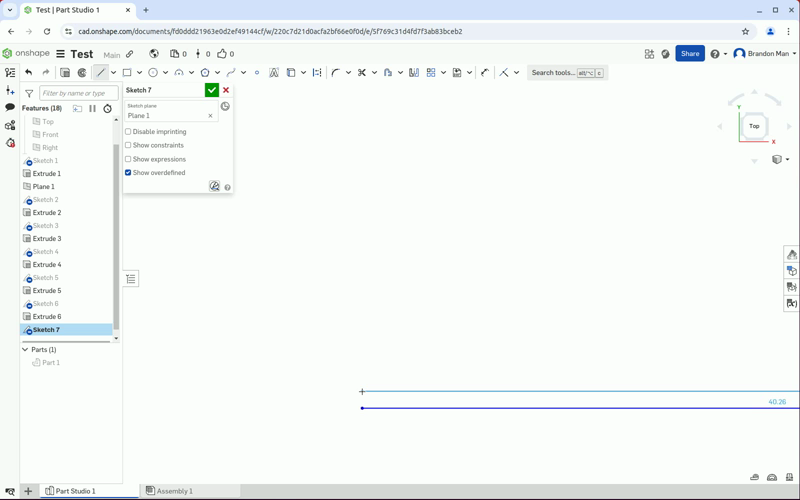
scroll(6)
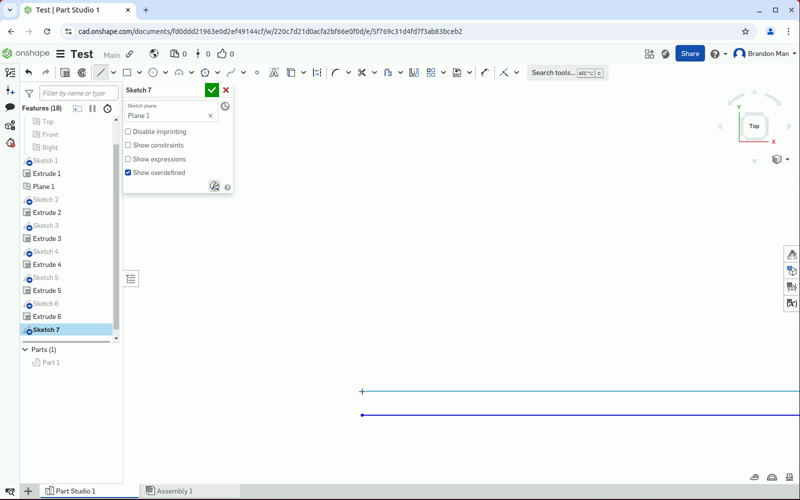
scroll(6)
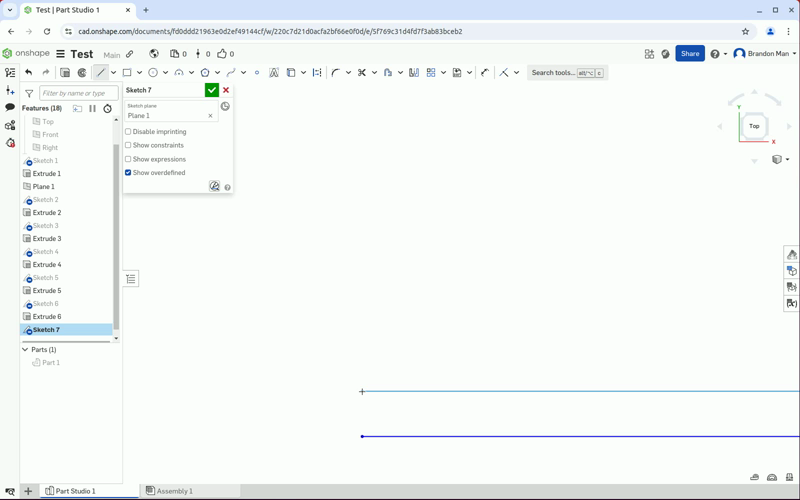
click(362, 391)
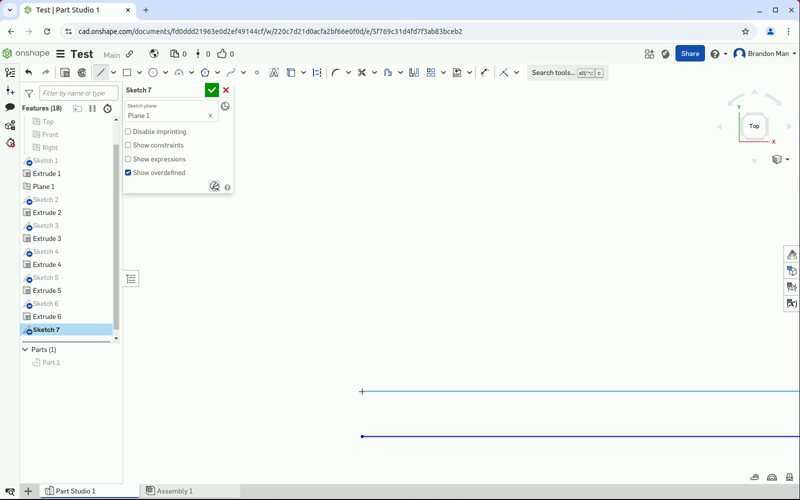
scroll(-6)
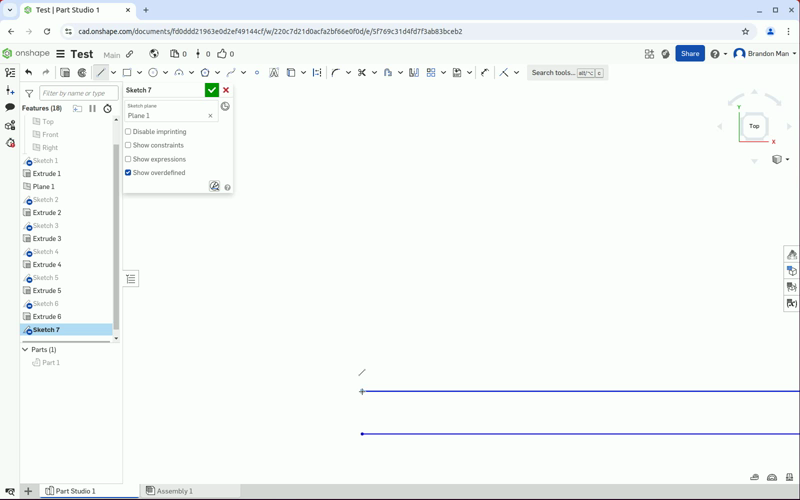
scroll(-6)
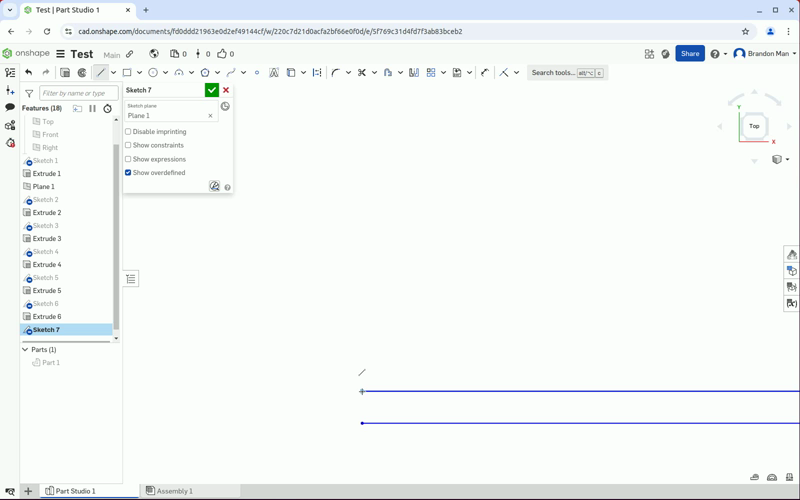
scroll(-6)
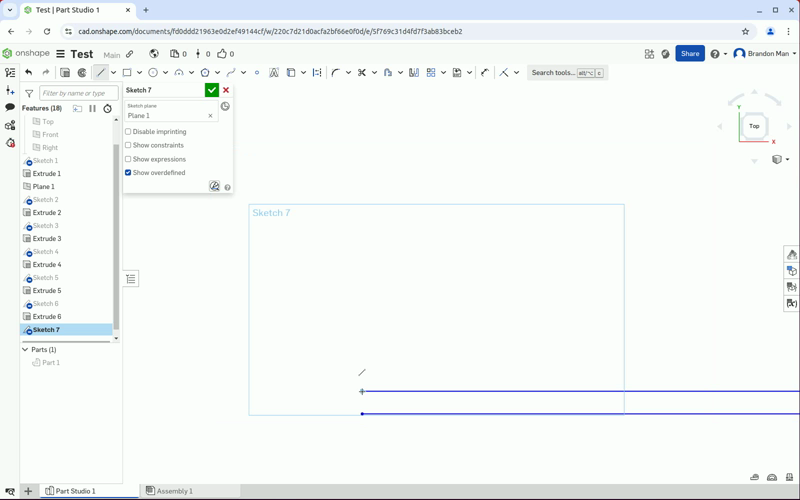
scroll(-6)
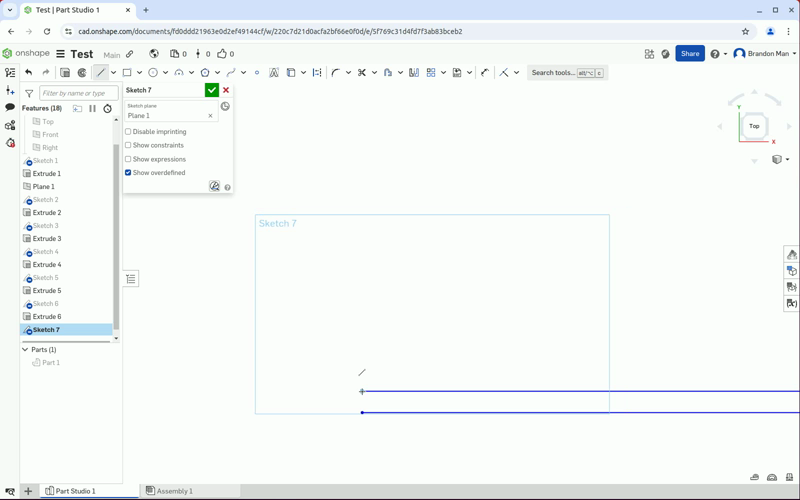
scroll(-6)
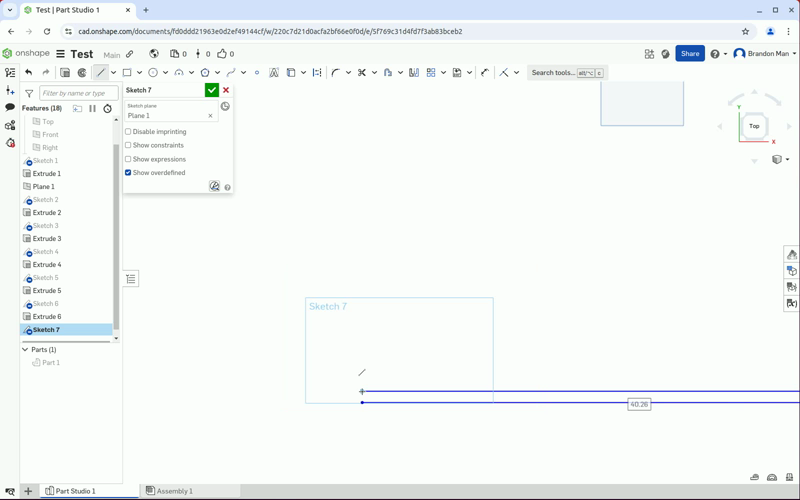
scroll(-6)
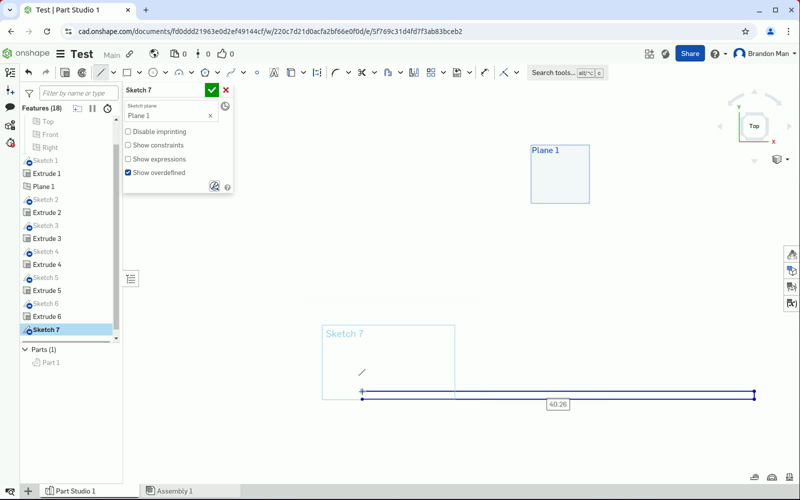
scroll(-6)
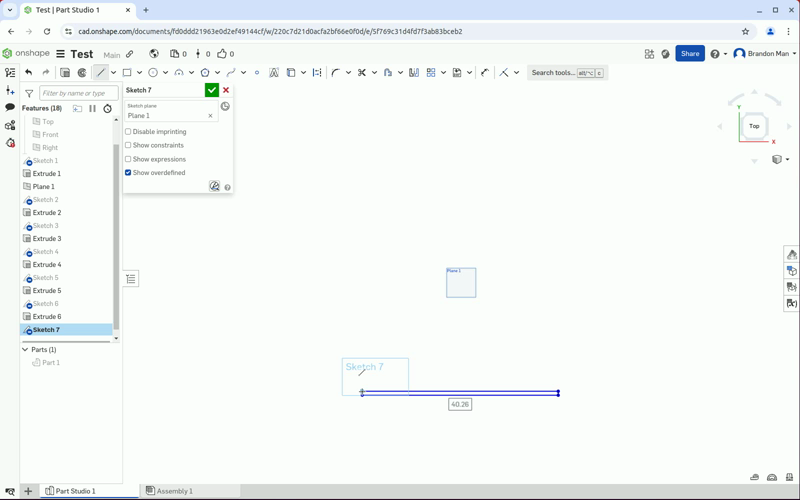
key_up(shift)
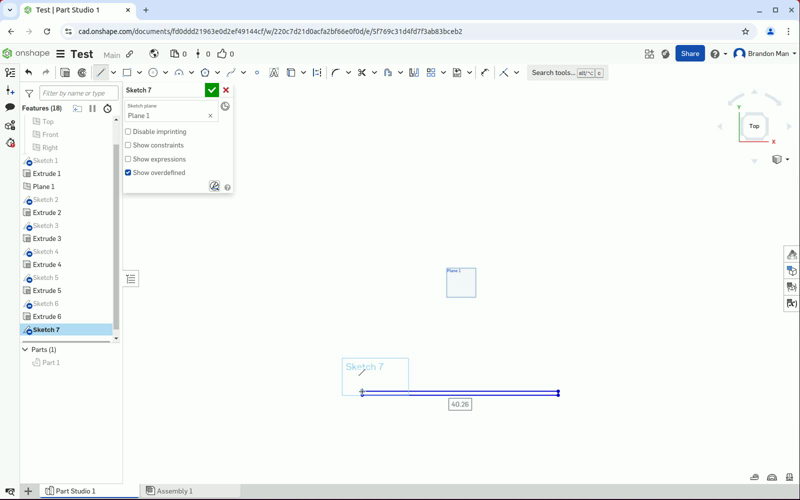
mouse_move(392, 391)
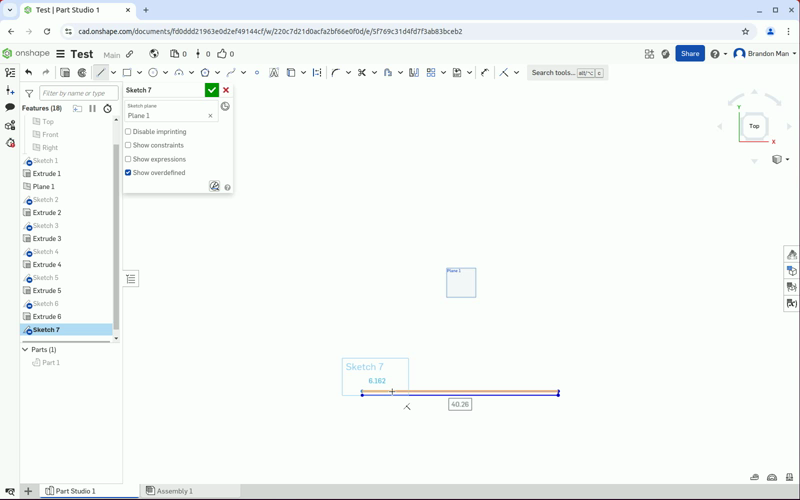
key_down(shift)
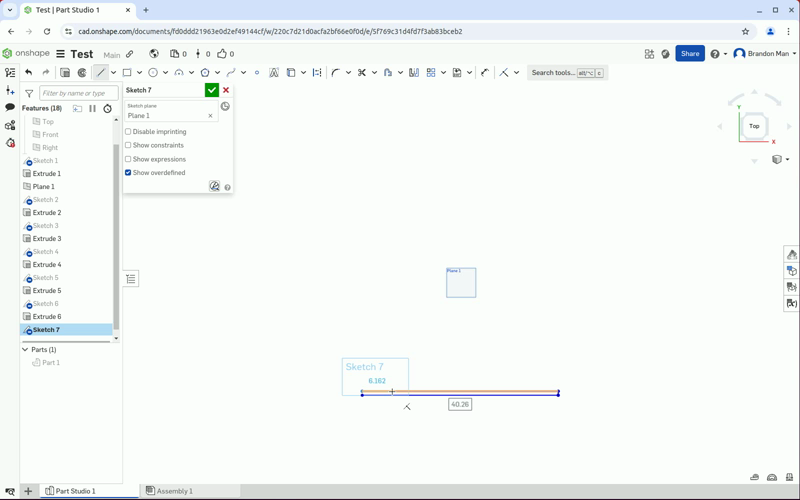
mouse_move(362, 395)
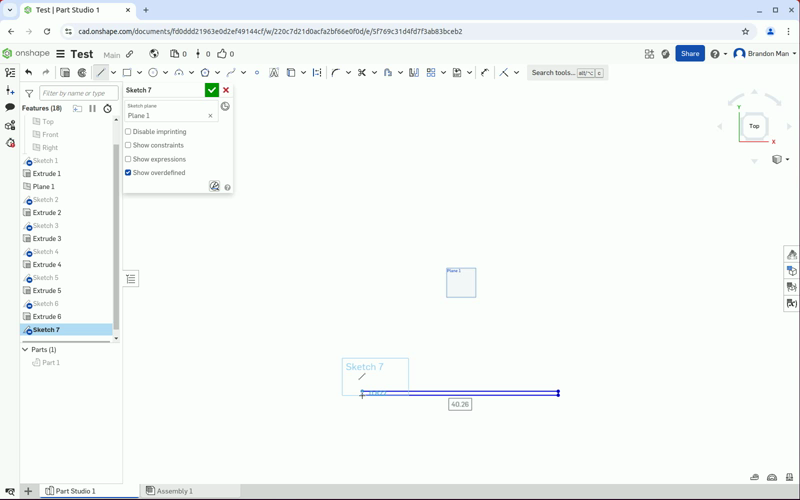
scroll(6)
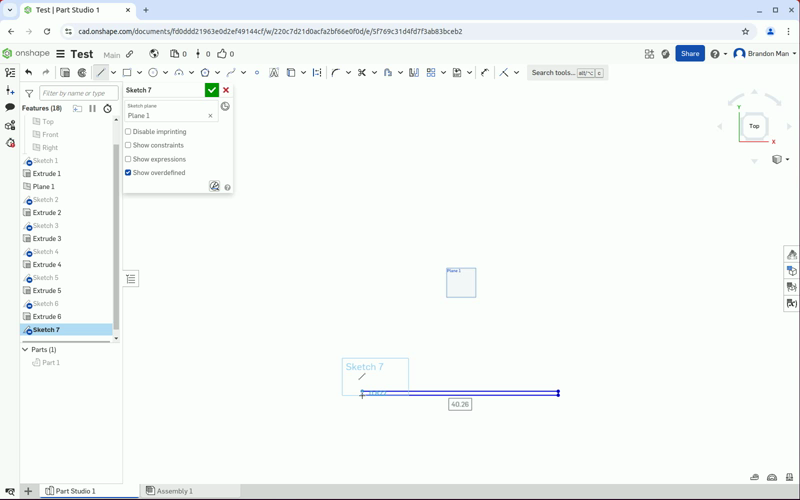
scroll(6)
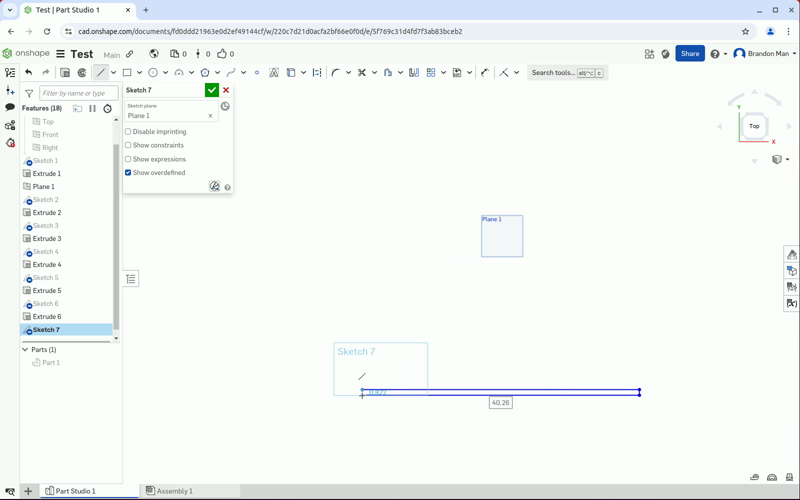
scroll(6)
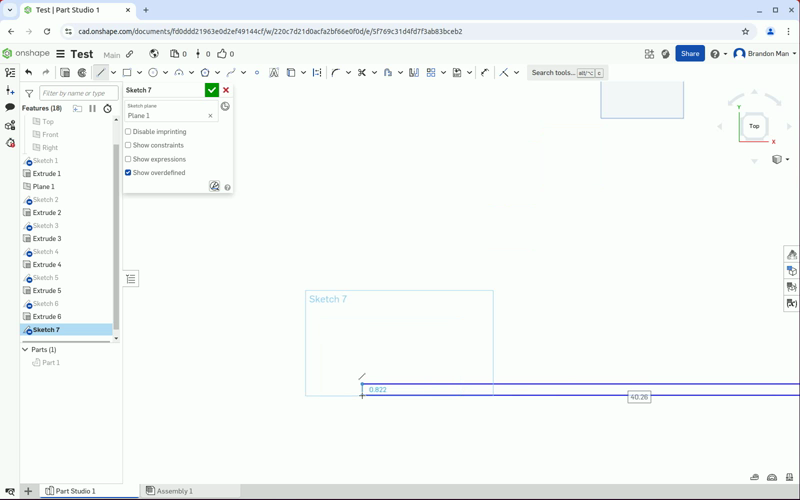
scroll(6)
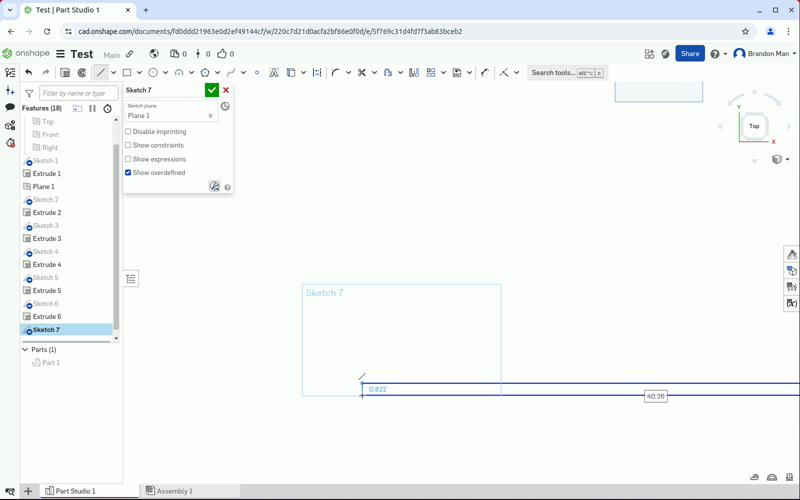
scroll(6)
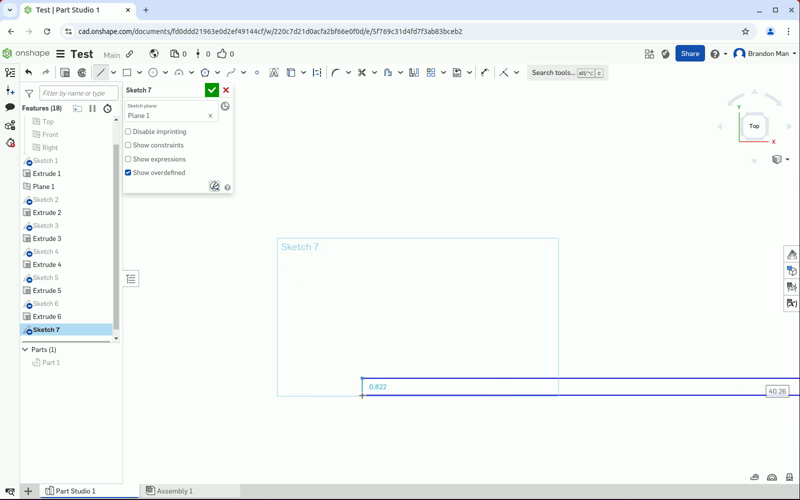
scroll(6)
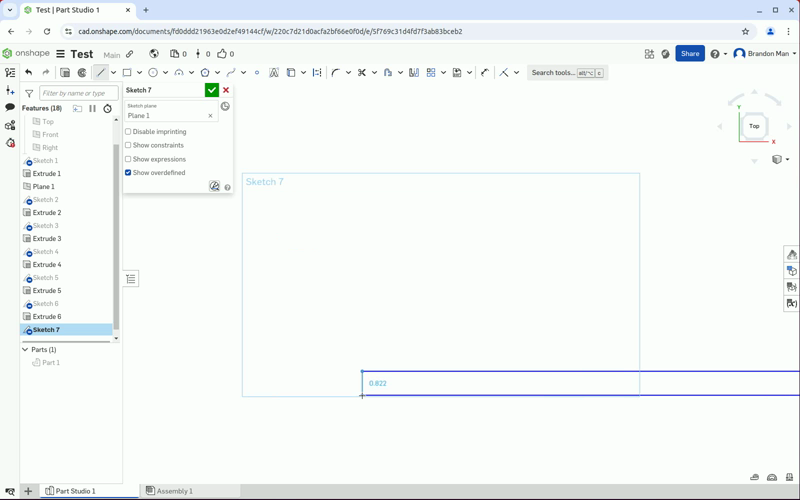
scroll(6)
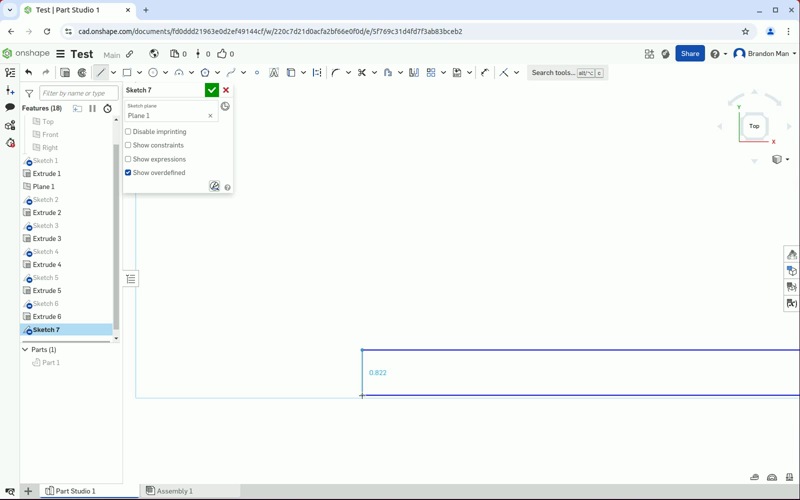
key_up(shift)
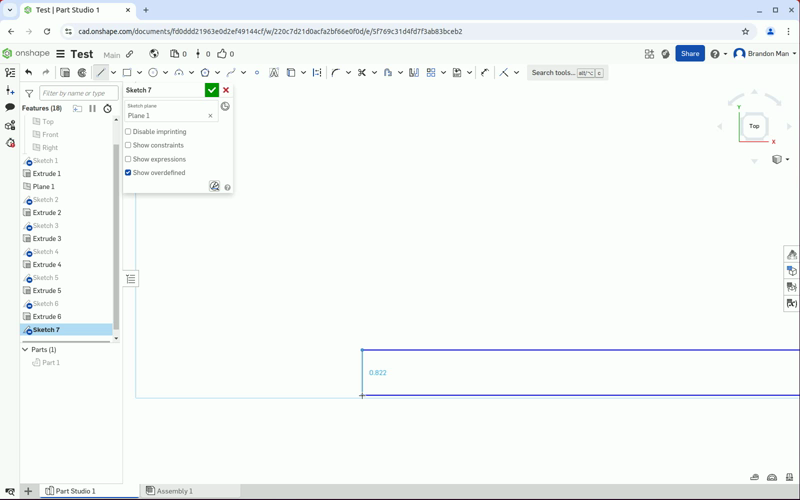
click(362, 395)
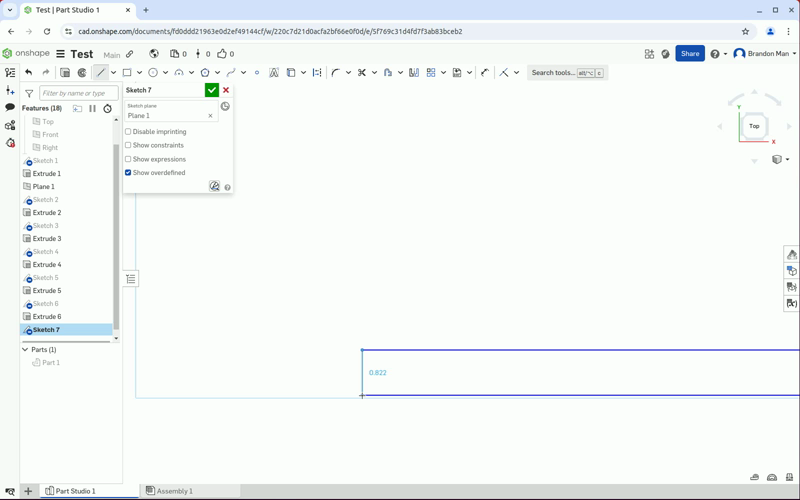
scroll(-6)
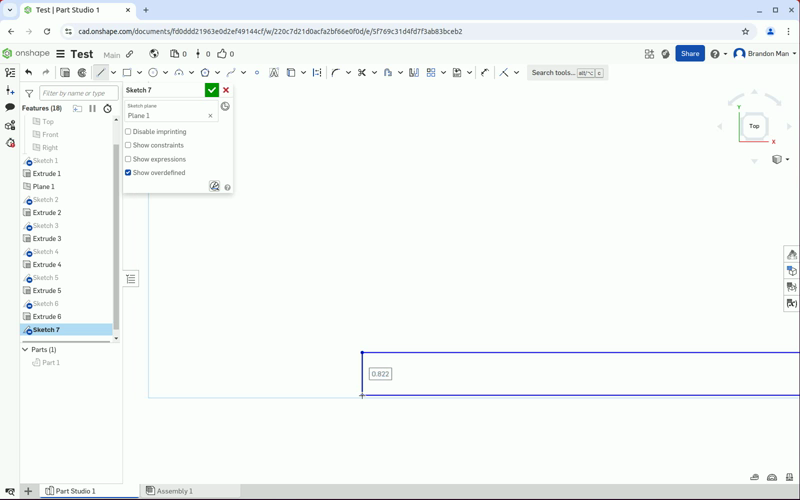
scroll(-6)
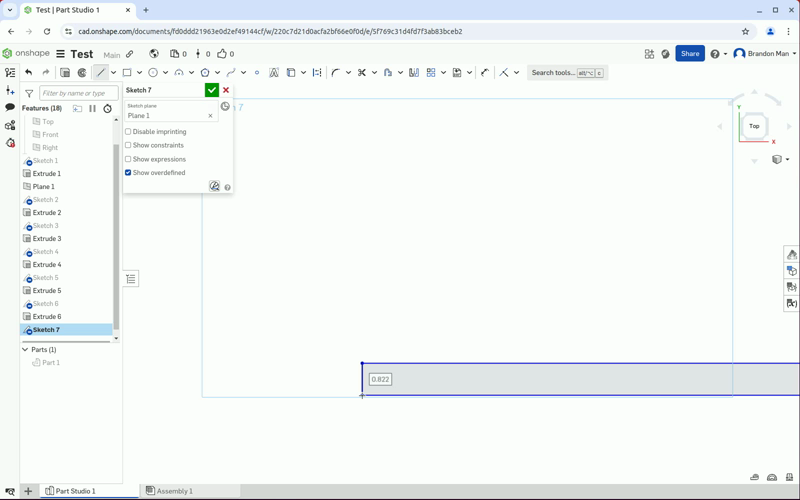
scroll(-6)
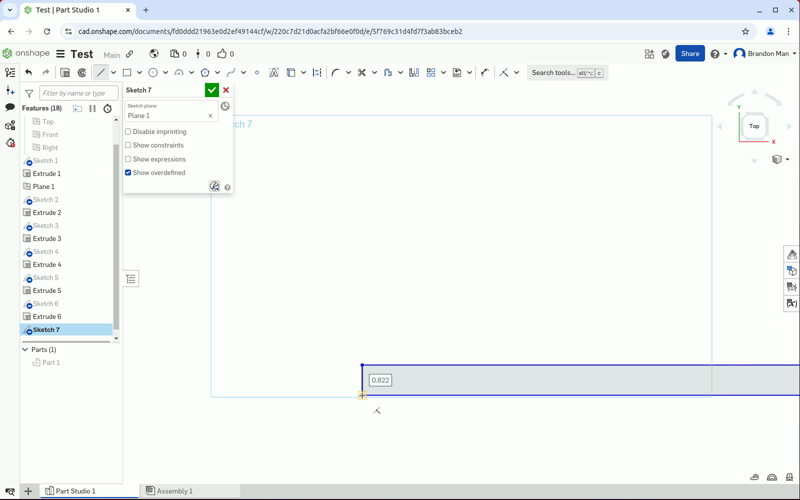
scroll(-6)
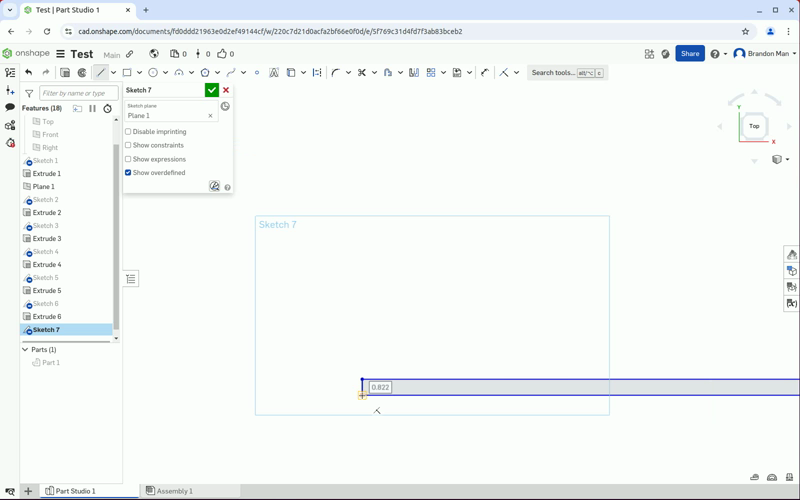
scroll(-6)
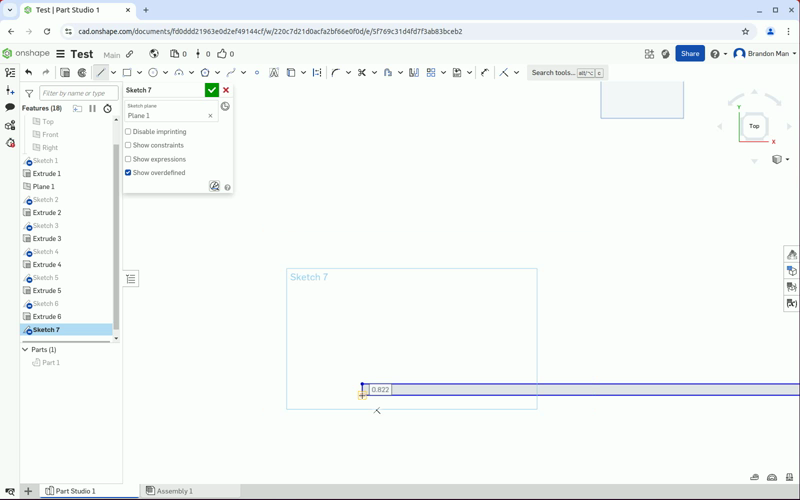
scroll(-6)
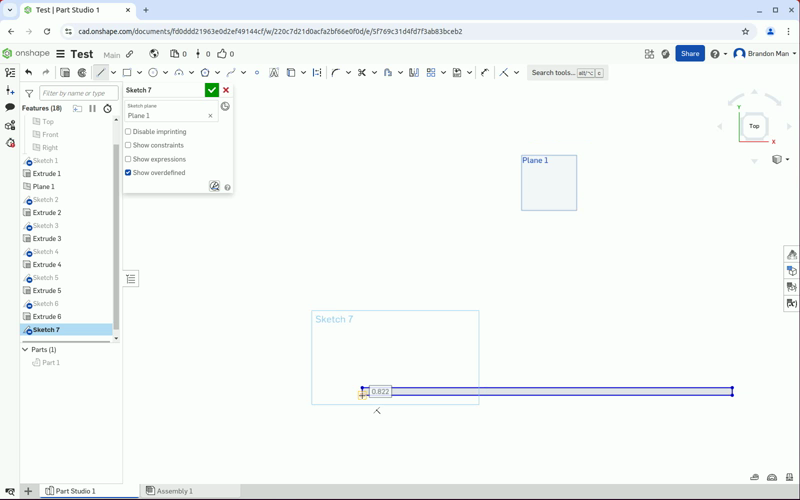
scroll(-6)
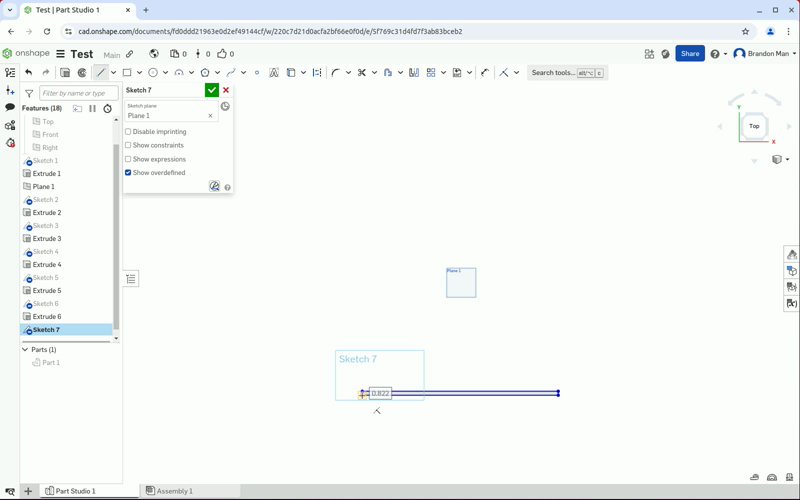
key(esc)
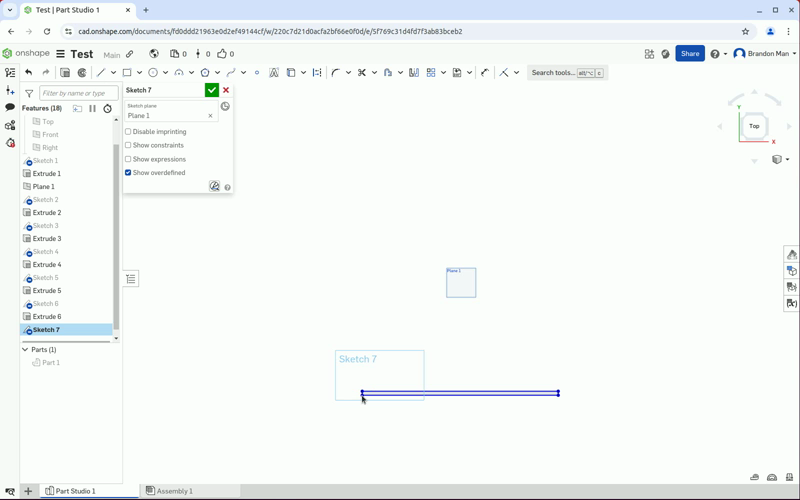
mouse_move(535, 392)
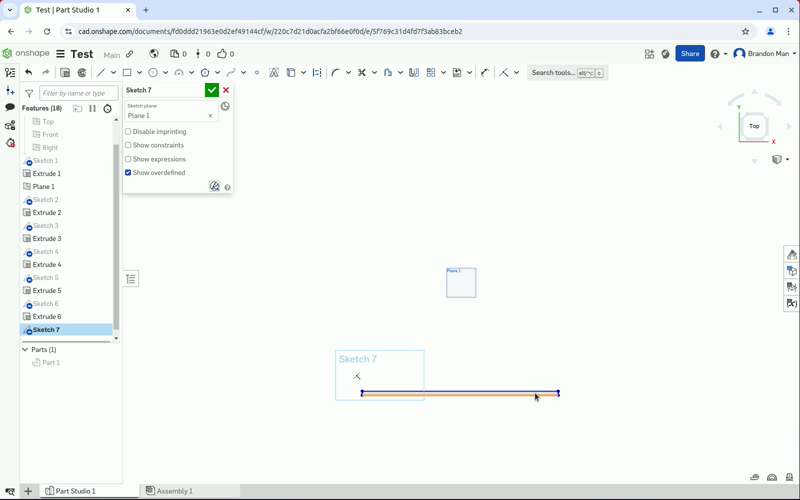
scroll(6)
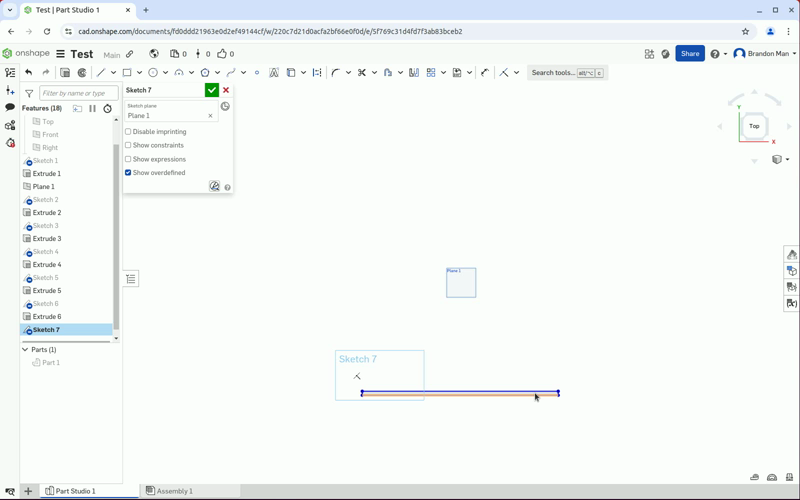
scroll(6)
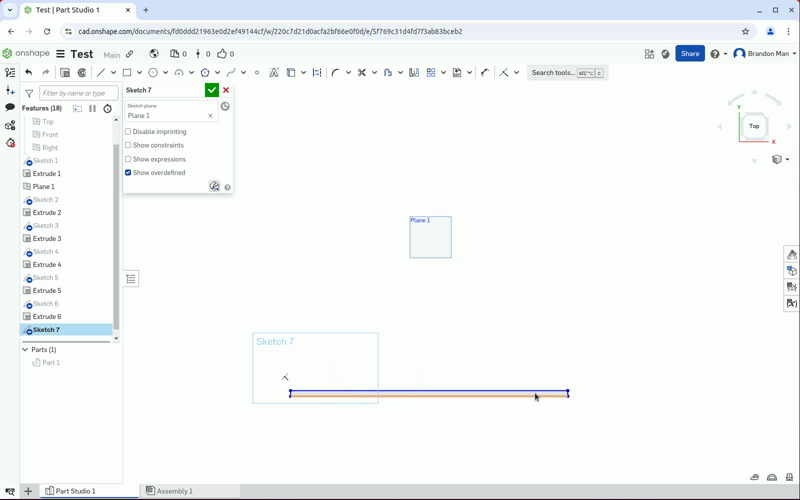
scroll(6)
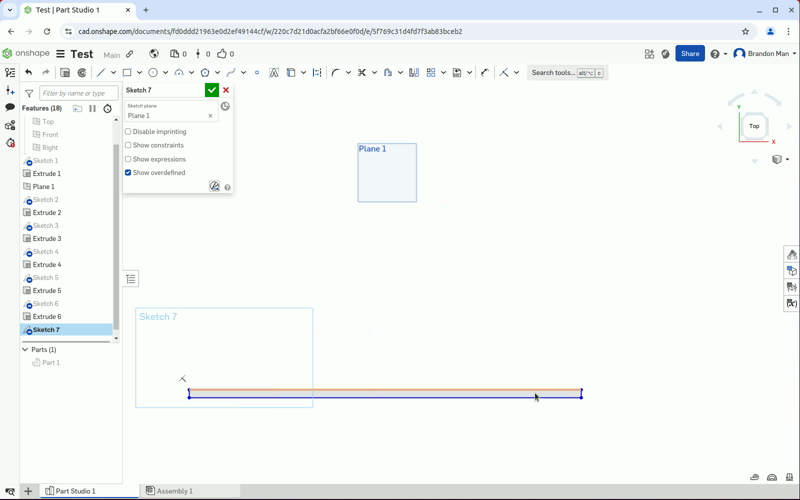
scroll(6)
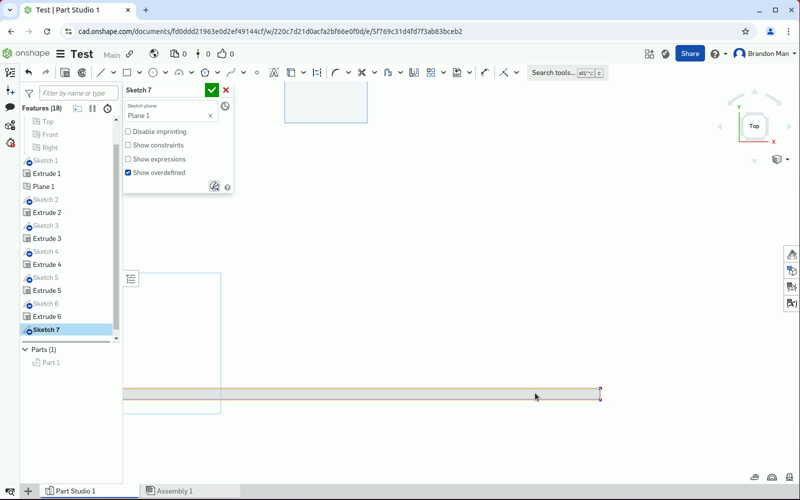
scroll(6)
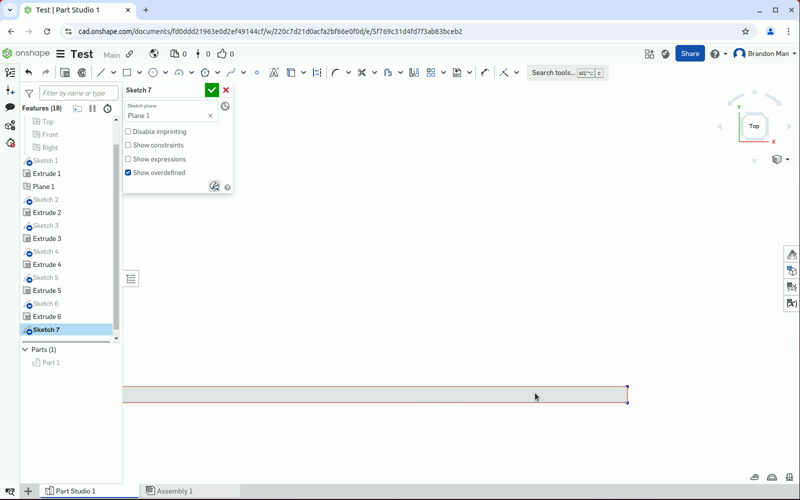
scroll(6)
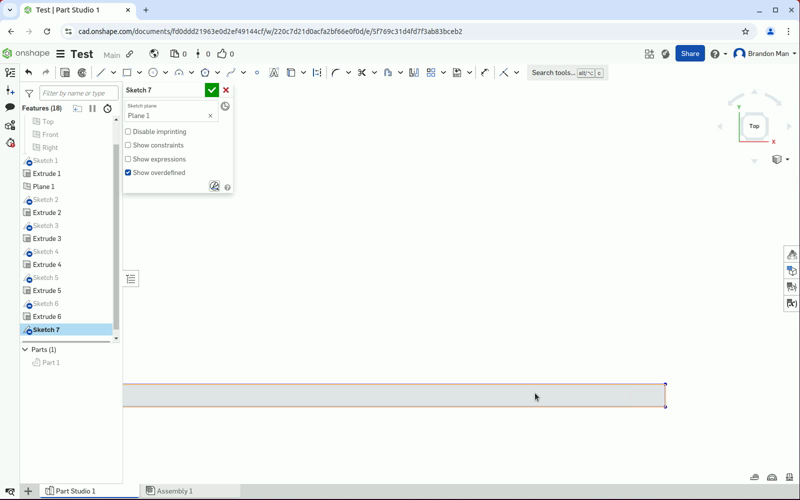
scroll(6)
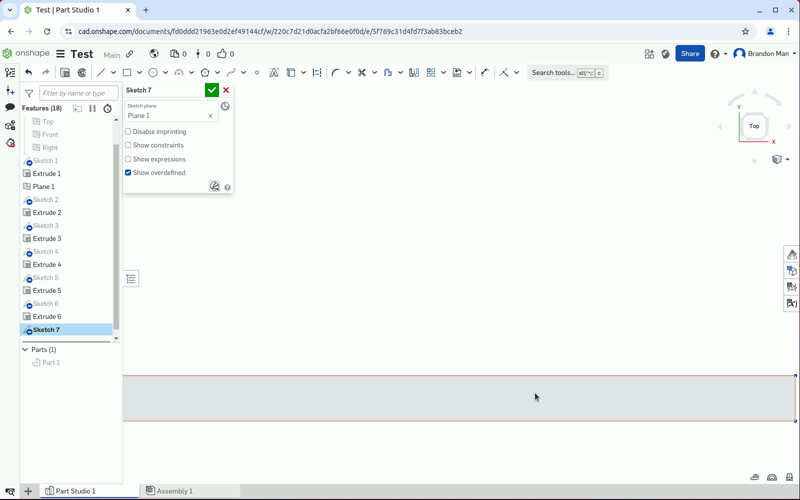
click(535, 392)
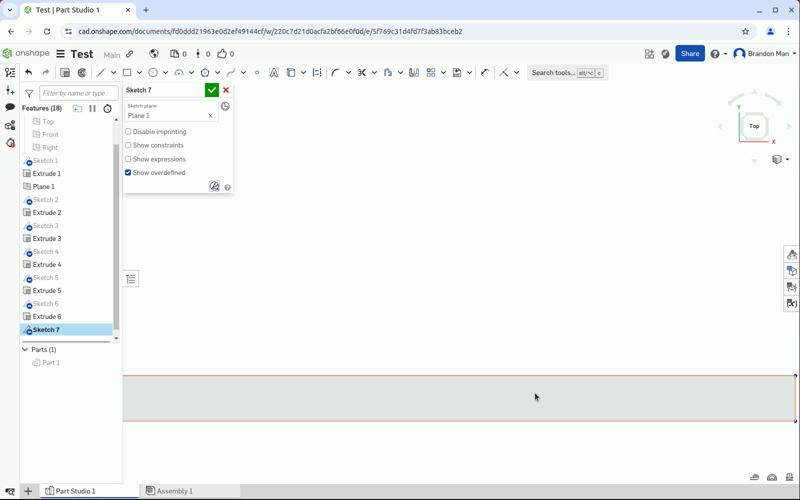
scroll(-6)
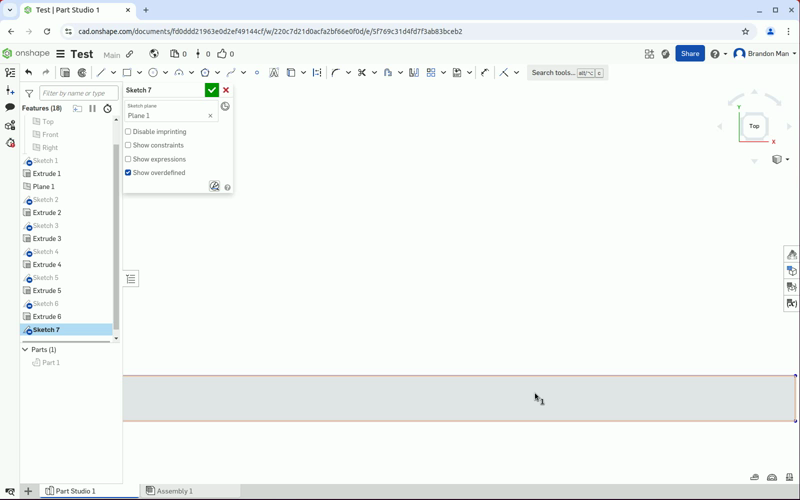
scroll(-6)
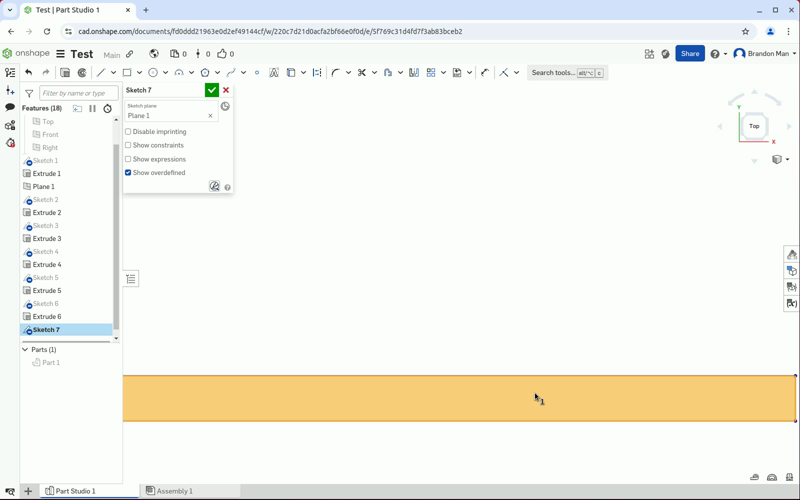
scroll(-6)
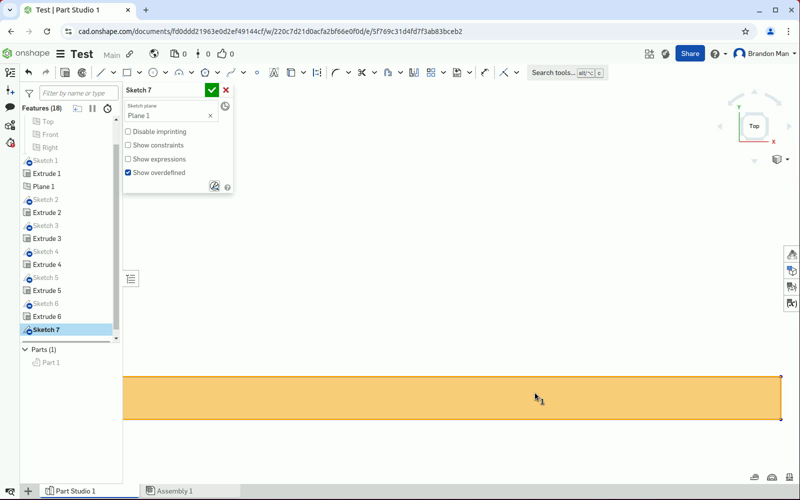
scroll(-6)
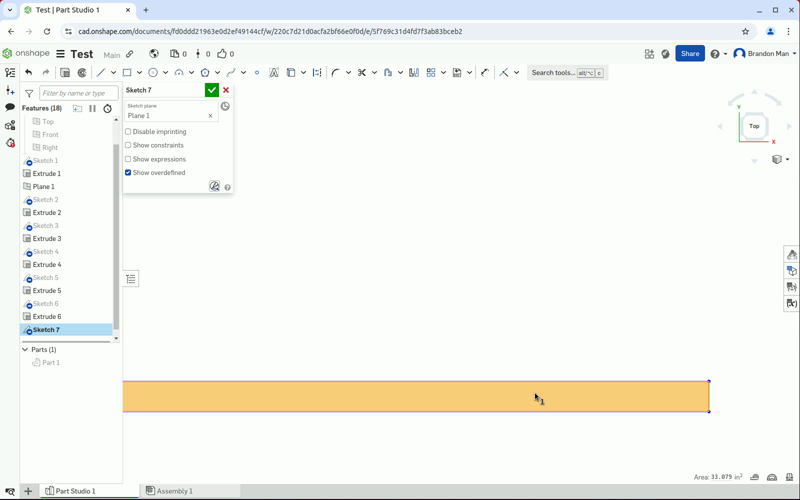
scroll(-6)
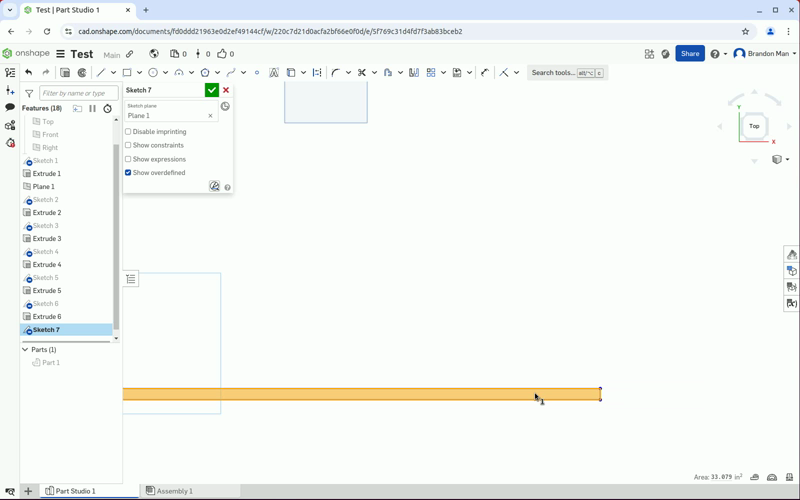
scroll(-6)
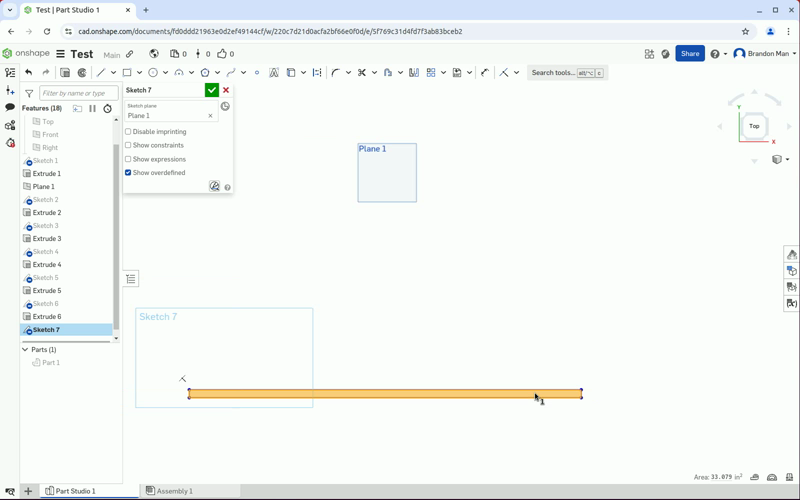
scroll(-6)
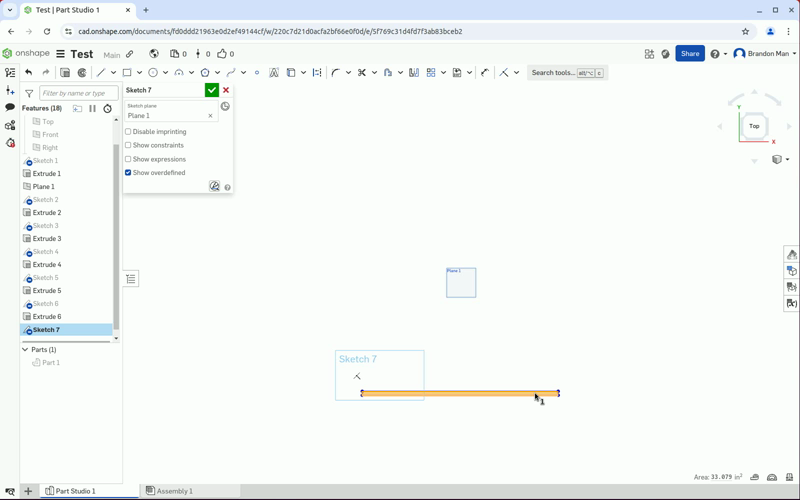
mouse_move(73, 352)
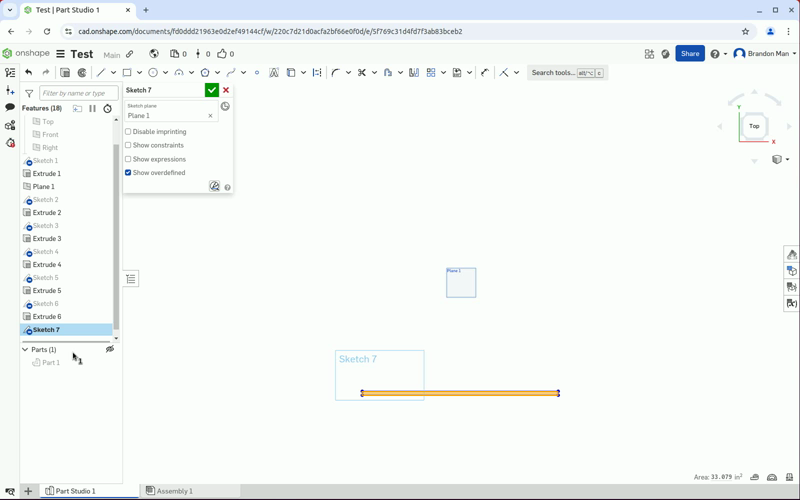
key(shift+y)
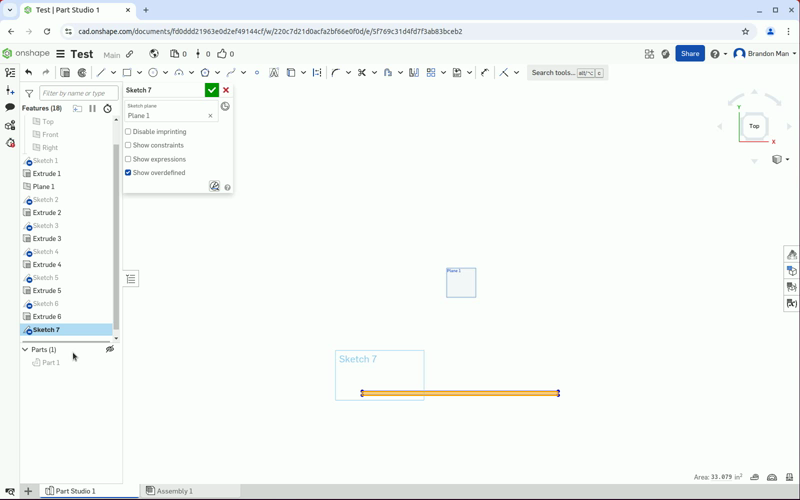
key(shift+e)
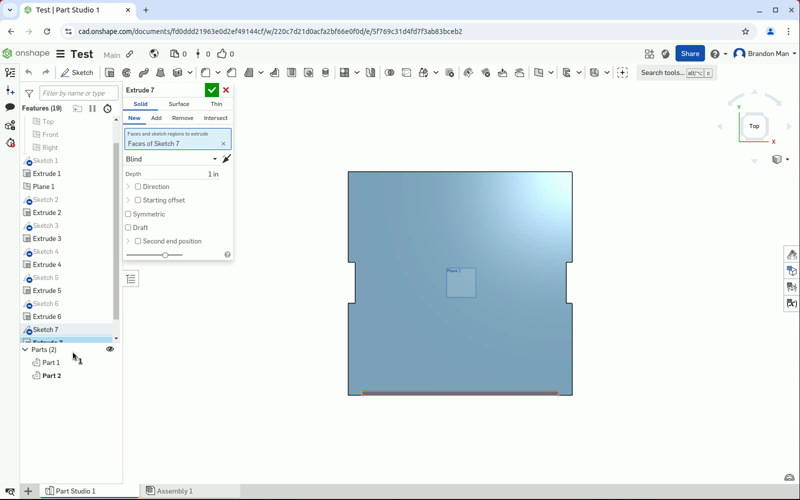
mouse_move(143, 106)
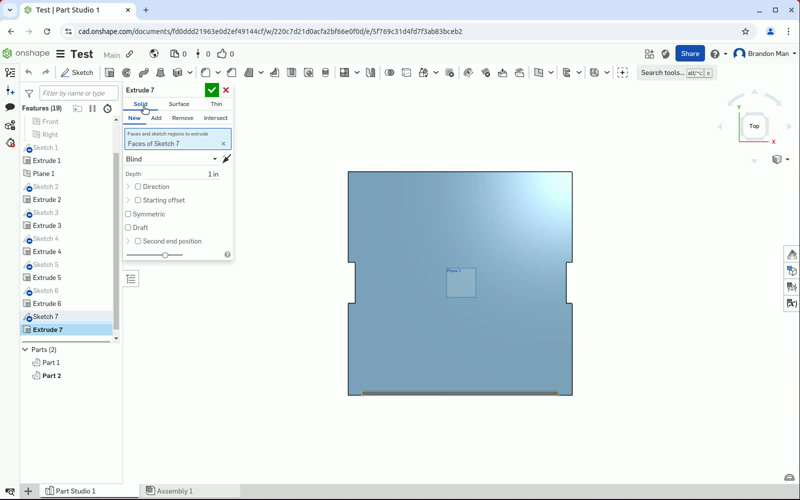
click(143, 106)
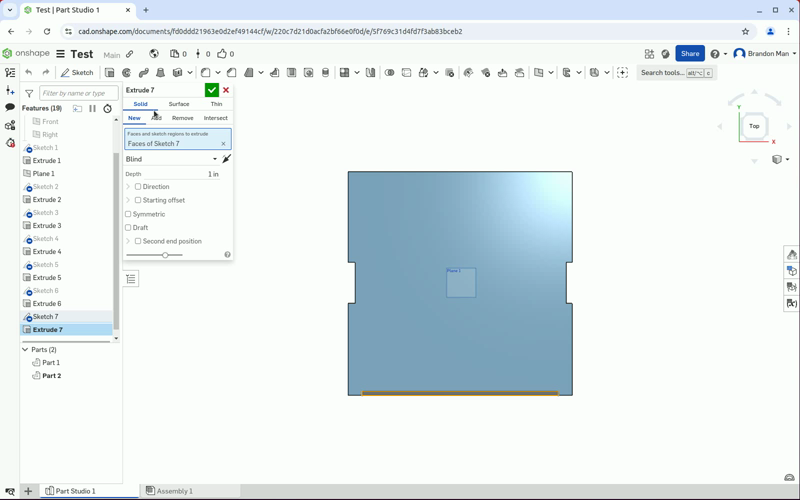
mouse_move(186, 120)
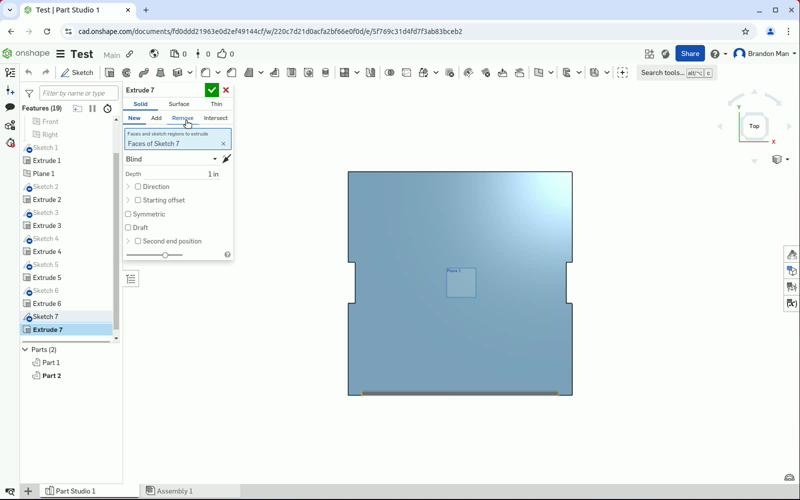
click(186, 120)
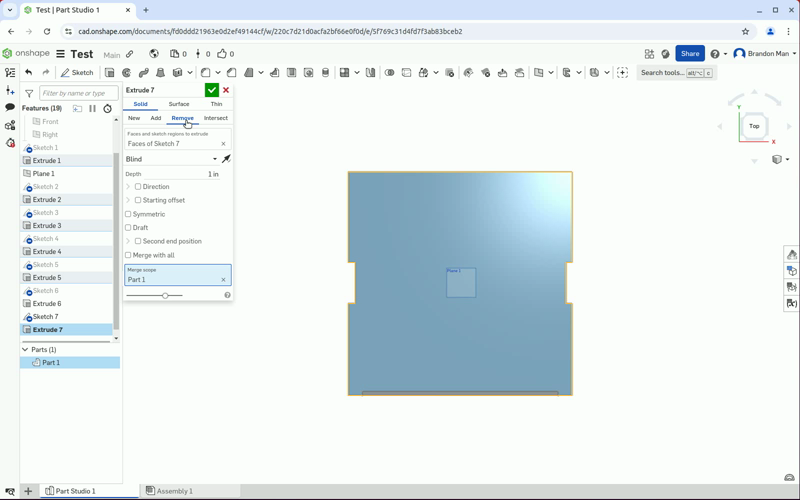
key(tab, 4)
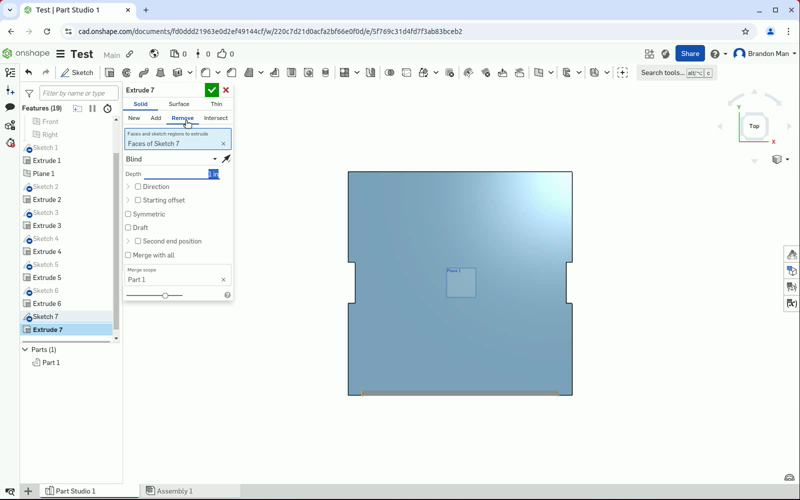
text(4.814)
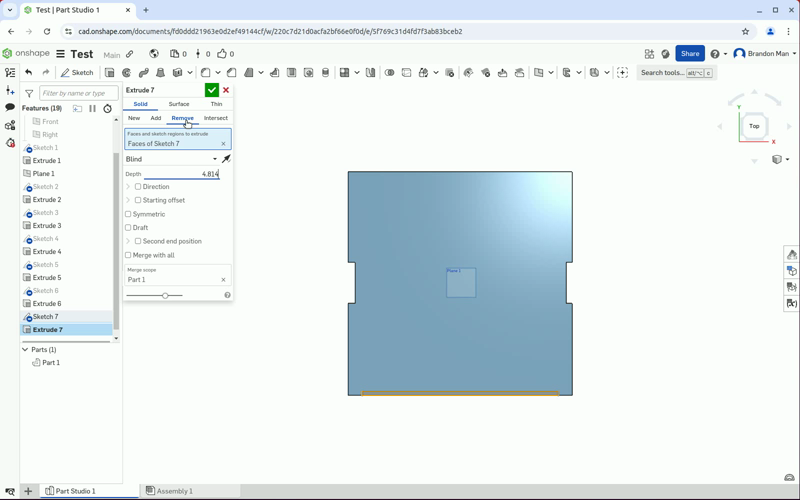
key(tab, 6)
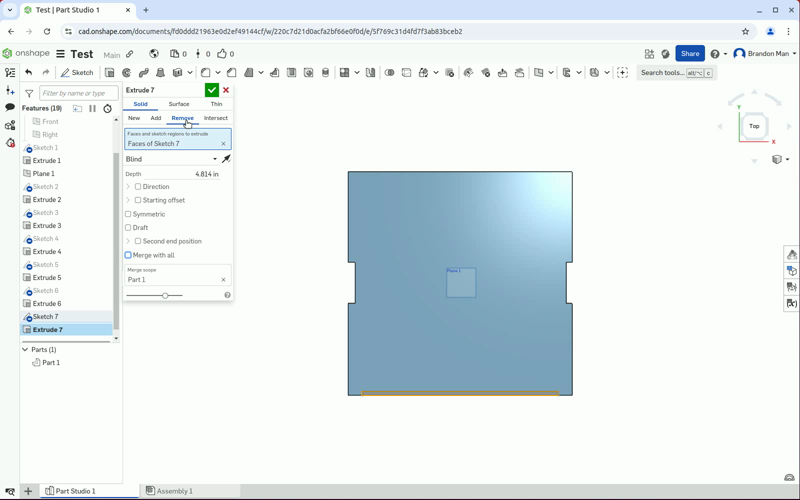
key(space)
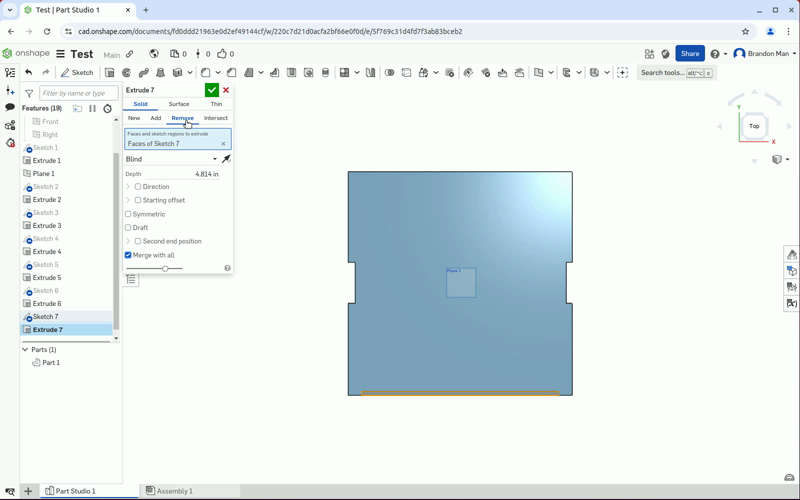
key(enter)
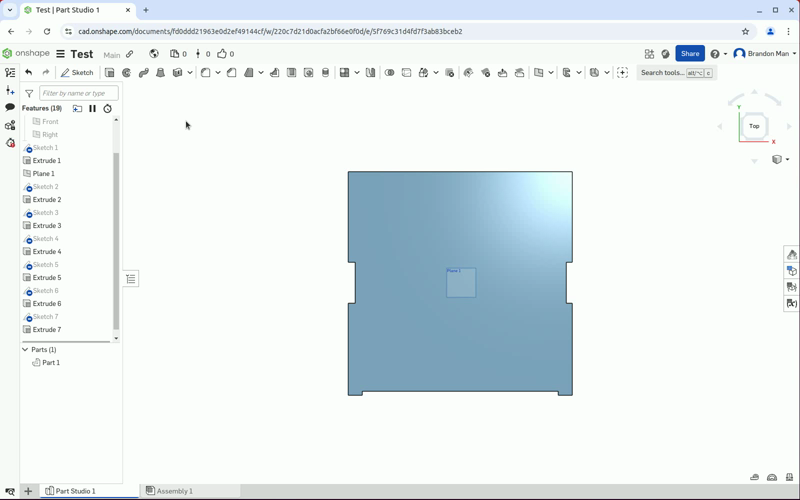
key(shift+h)
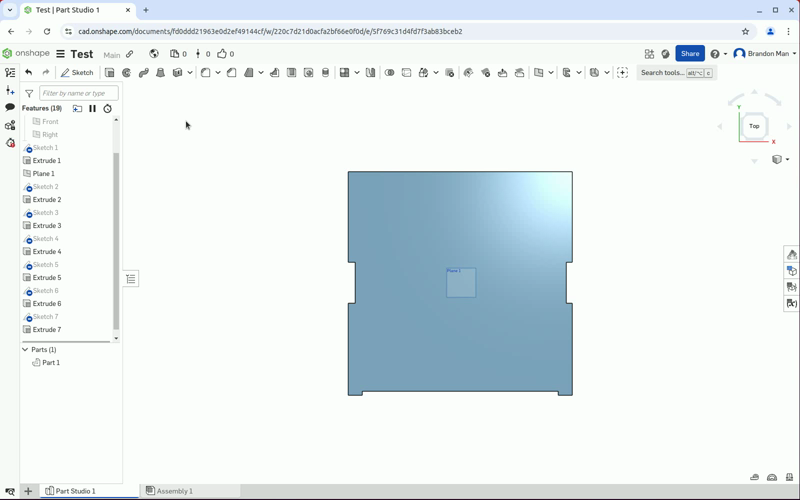
key(shift+h)
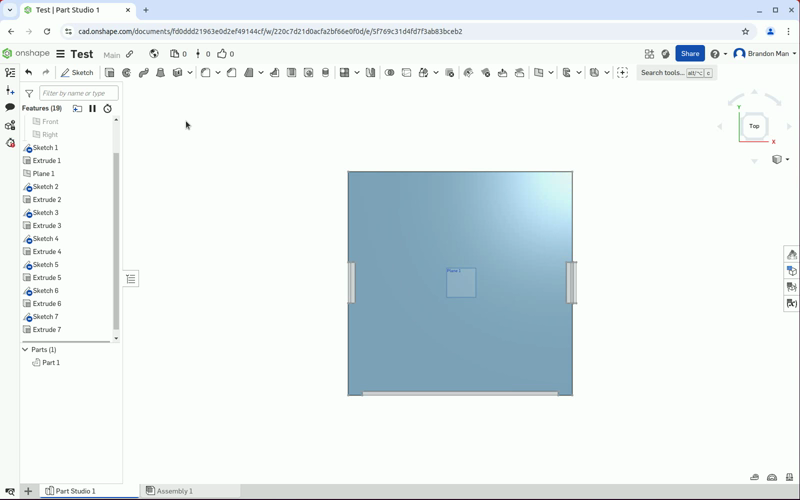
key(shift+7)
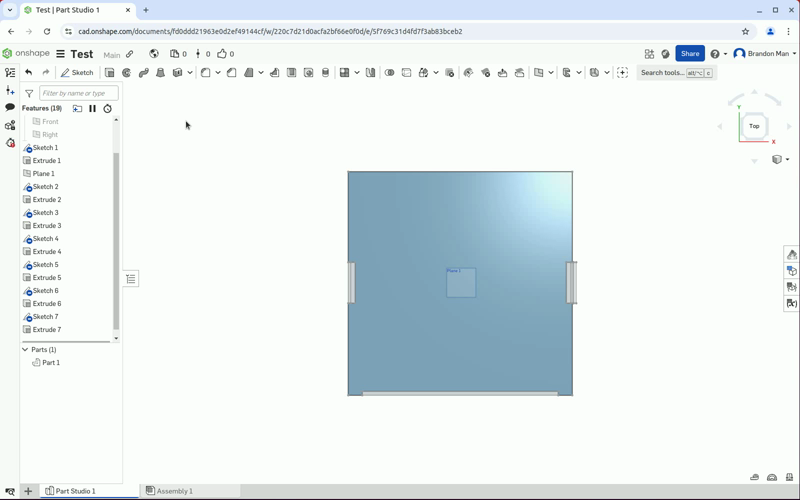
key(up, 3)
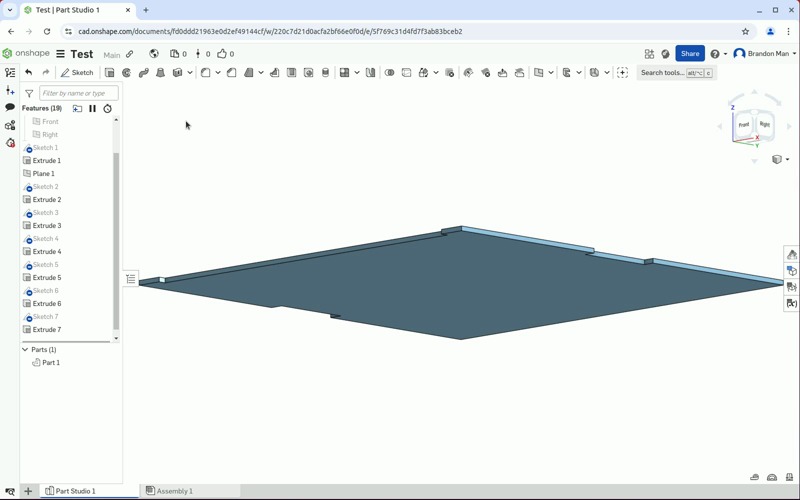
key(left, 3)
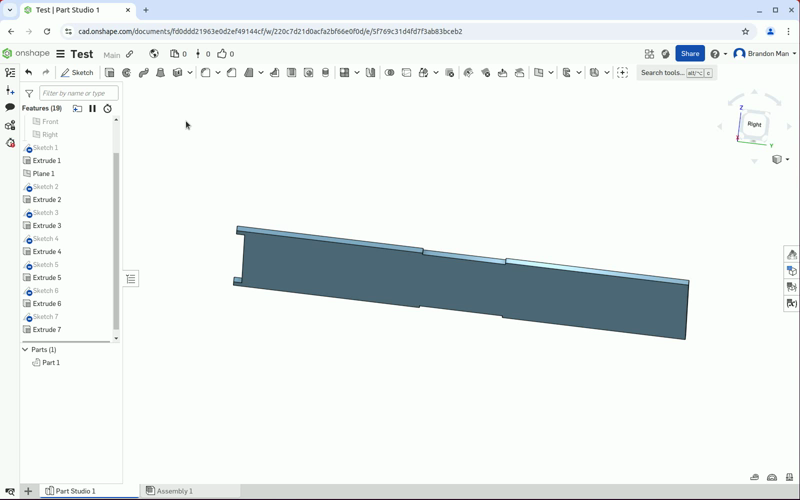
key(right, 3)
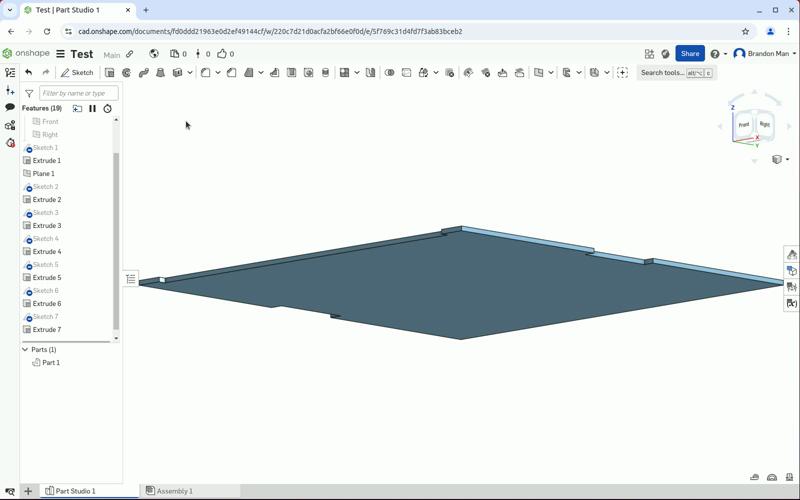
key(down, 3)
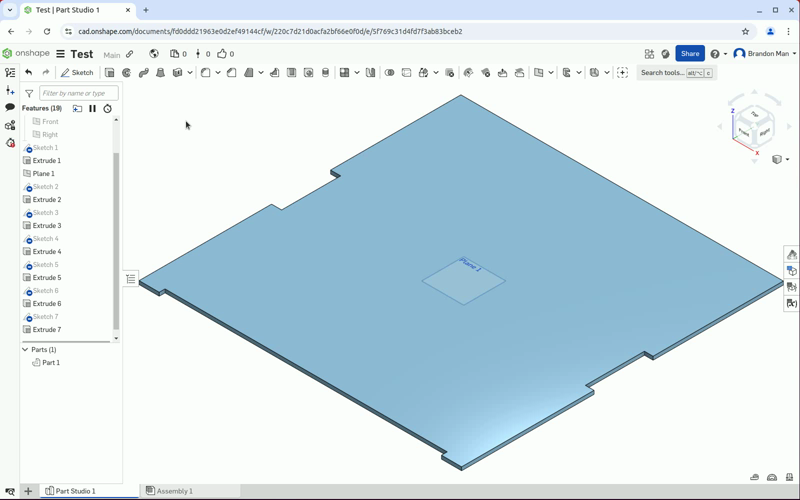
mouse_move(69, 150)
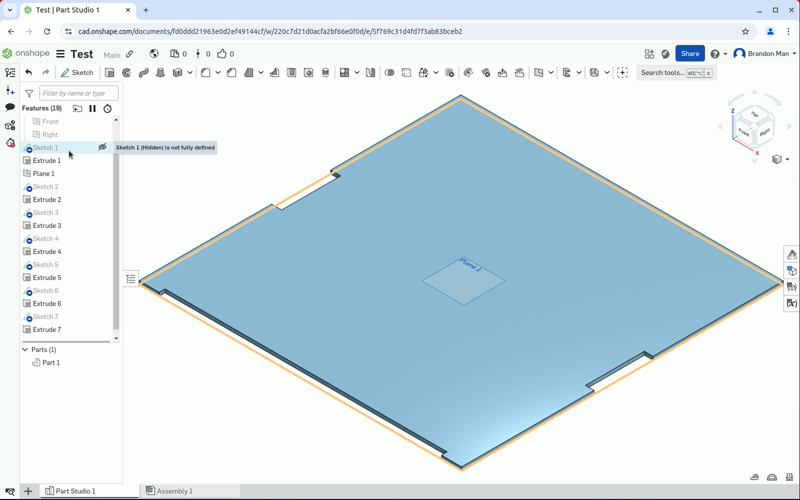
click(69, 150)